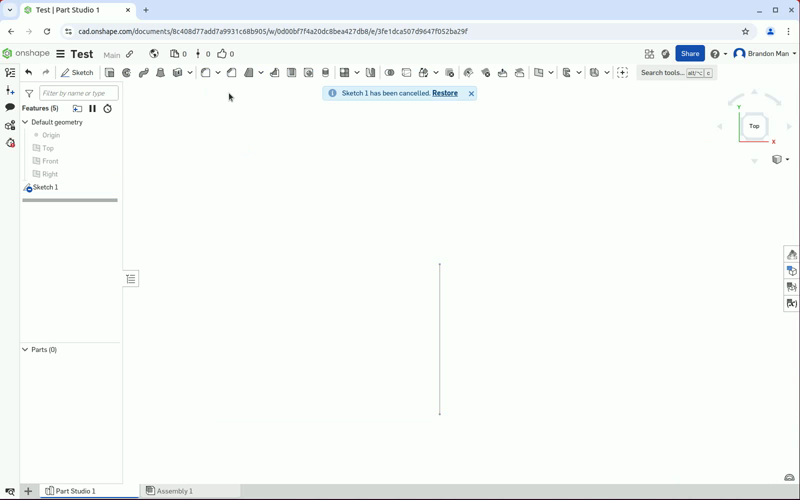
key(shift+h)
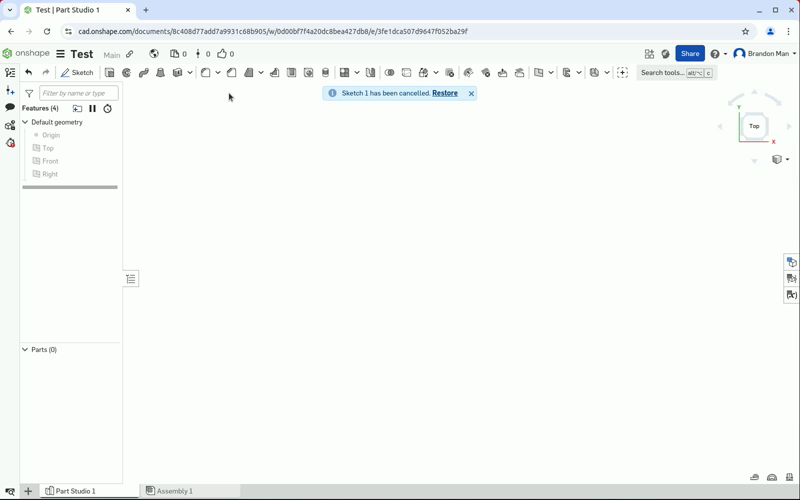
mouse_move(73, 352)
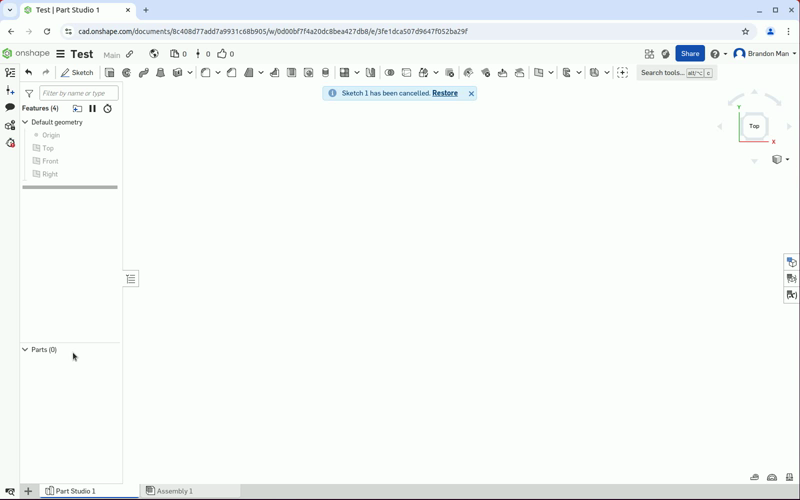
key(y)
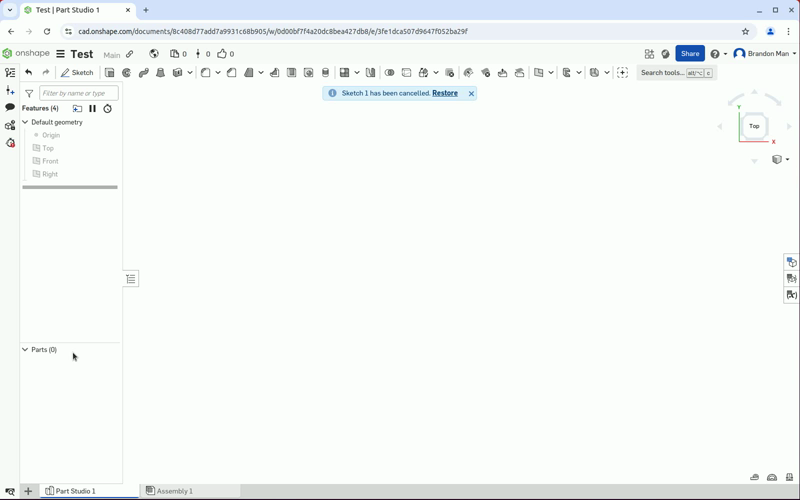
key(shift+p)
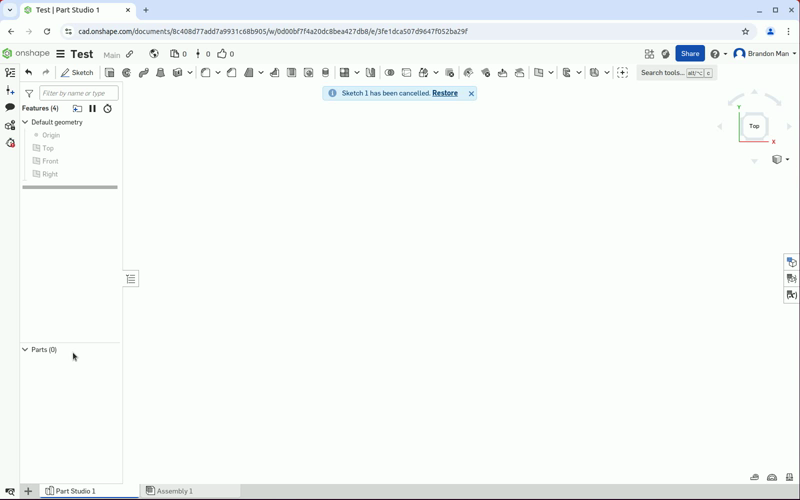
key(space)
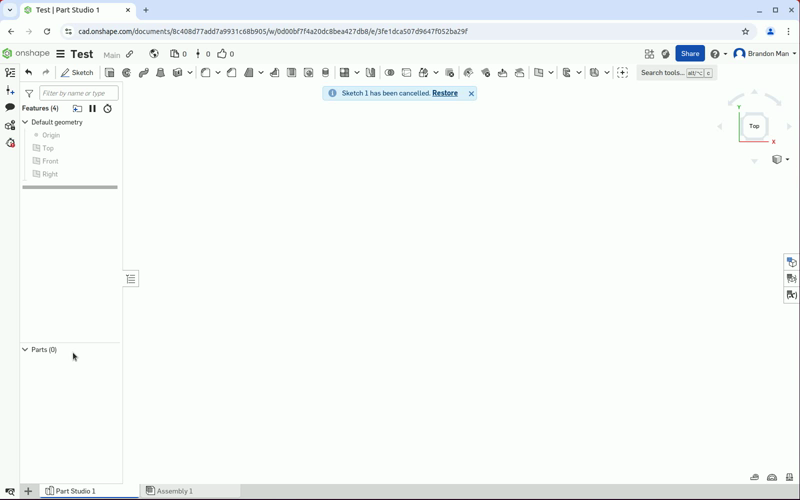
key_down(shift)
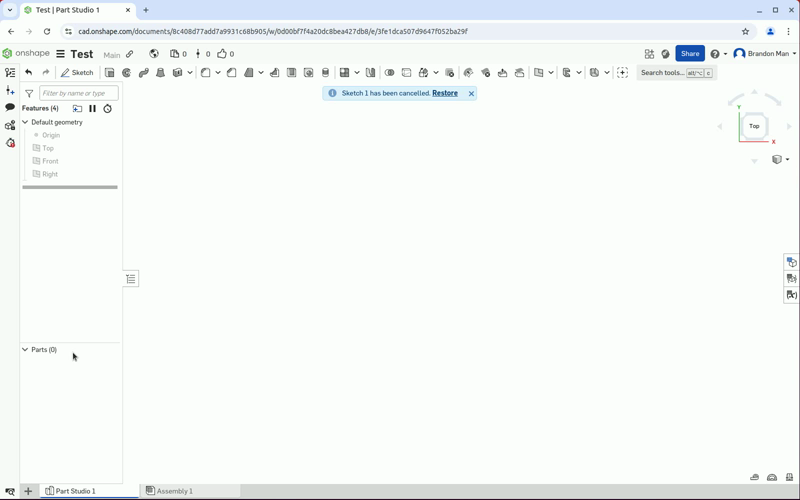
key(up)
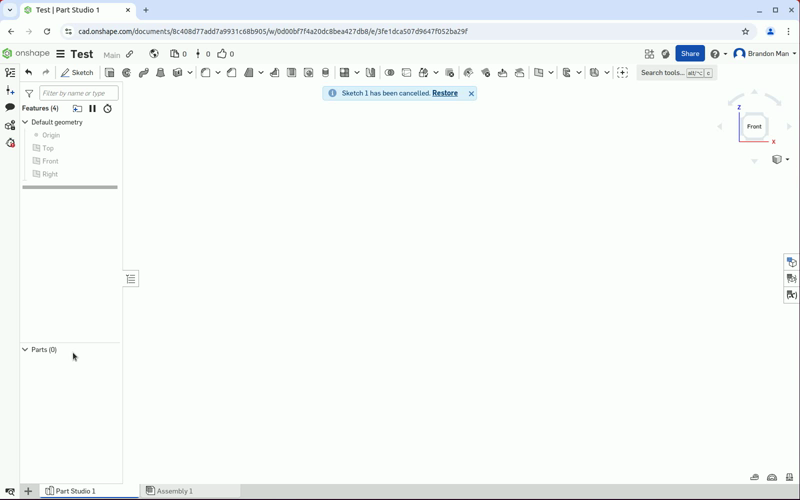
key_up(shift)
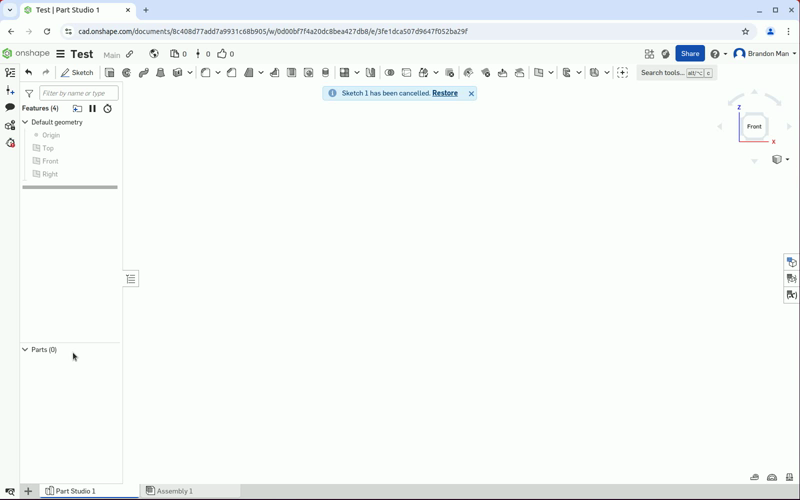
key(space)
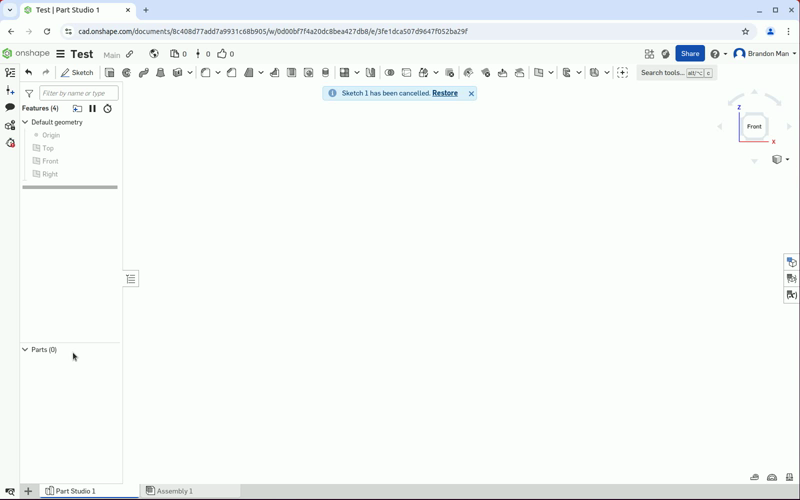
key_down(shift)
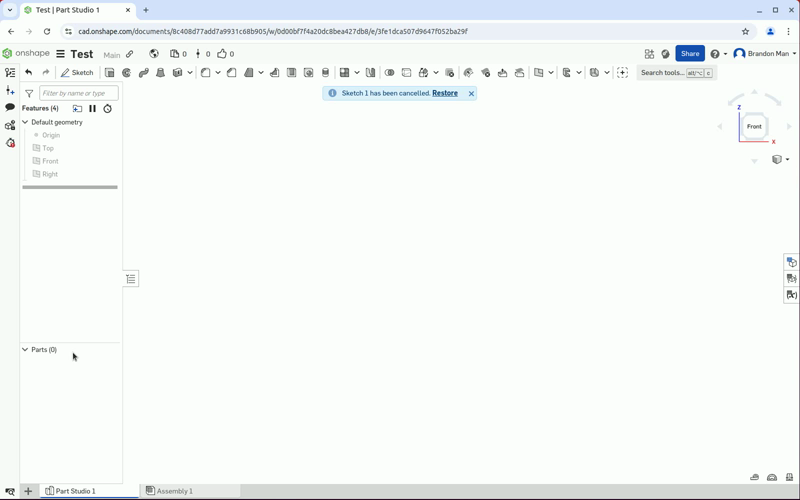
key(left)
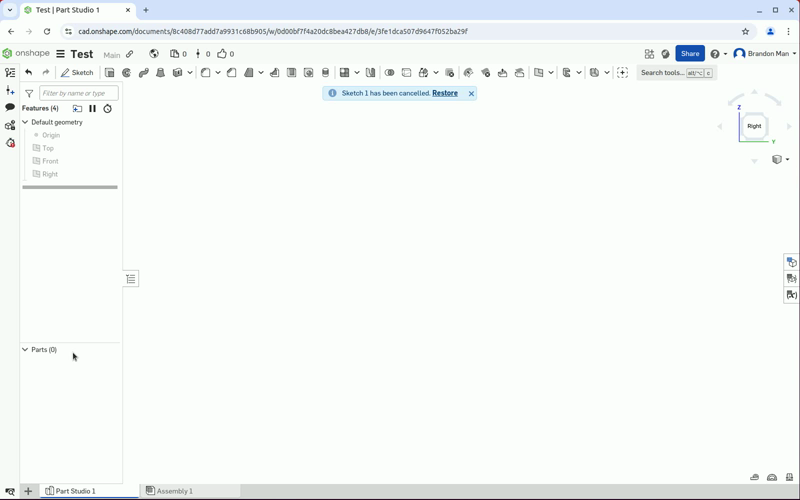
key_up(shift)
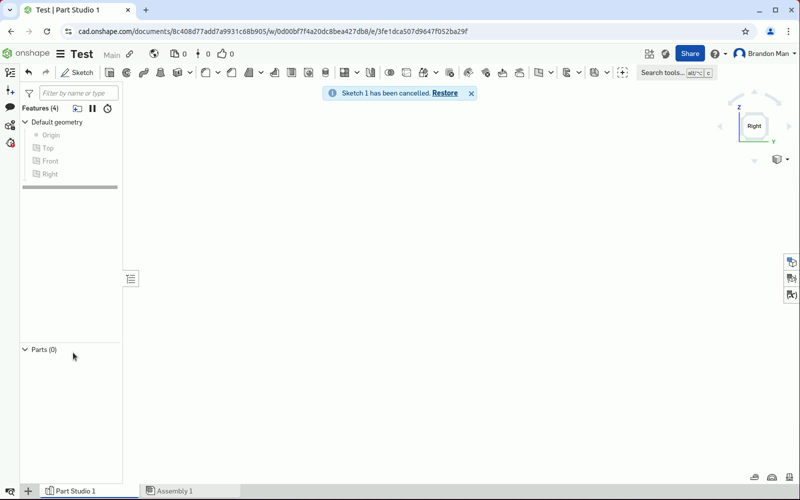
mouse_move(73, 352)
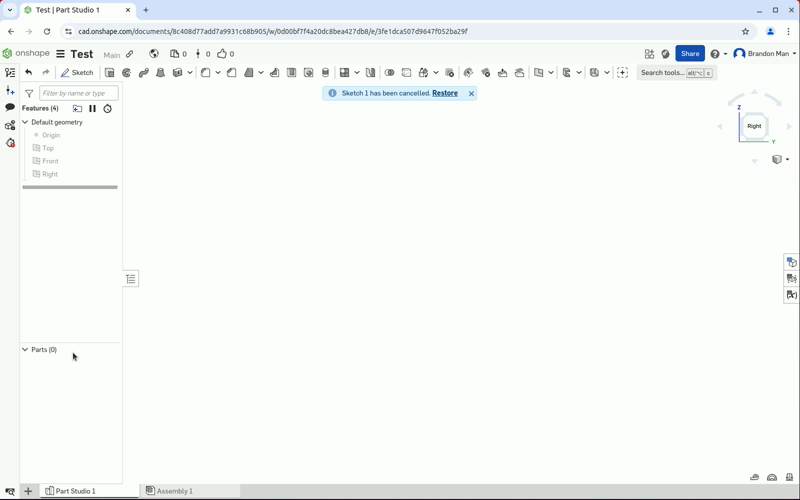
key(shift+y)
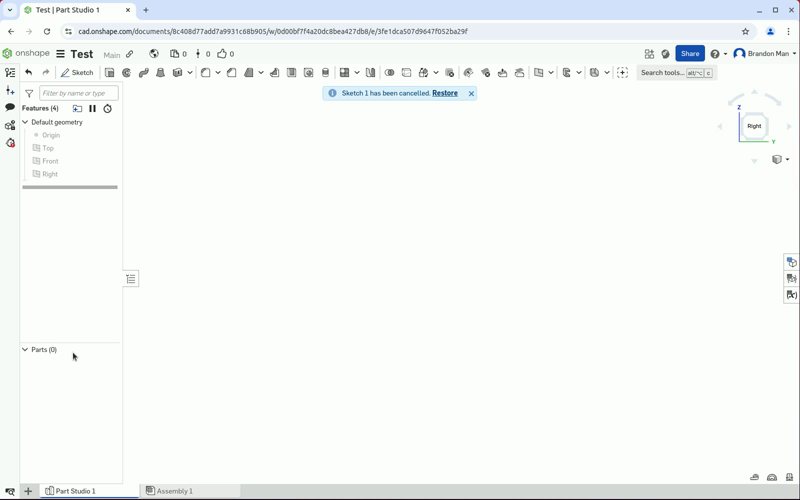
key(shift+s)
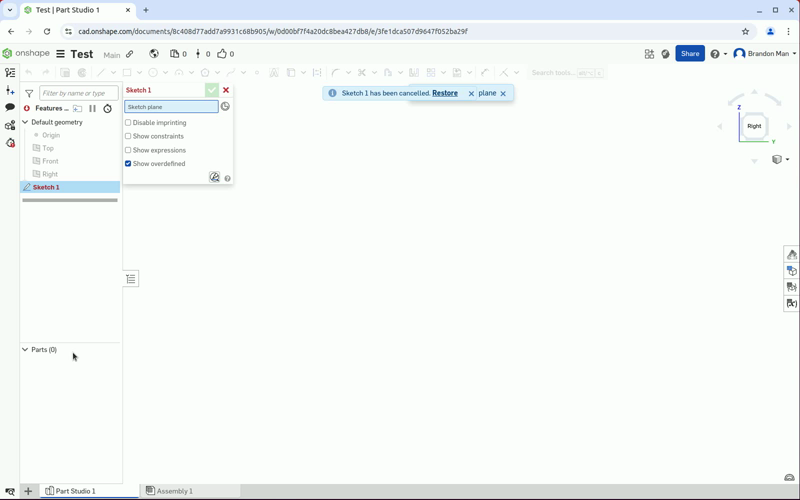
mouse_move(73, 176)
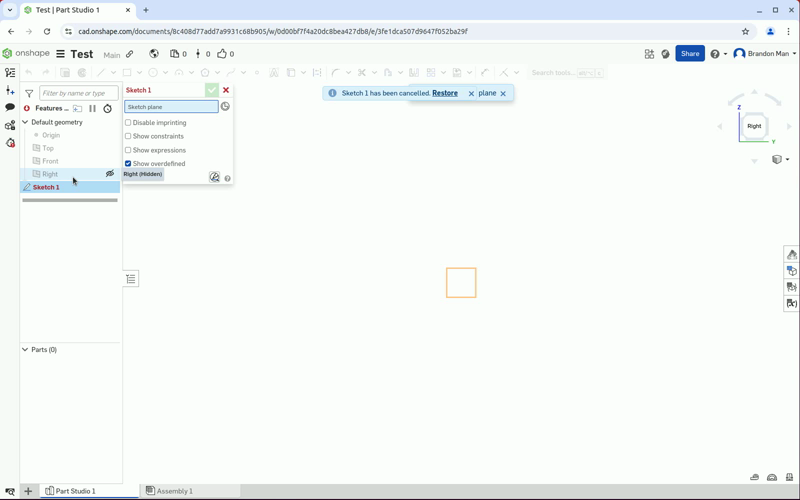
click(73, 176)
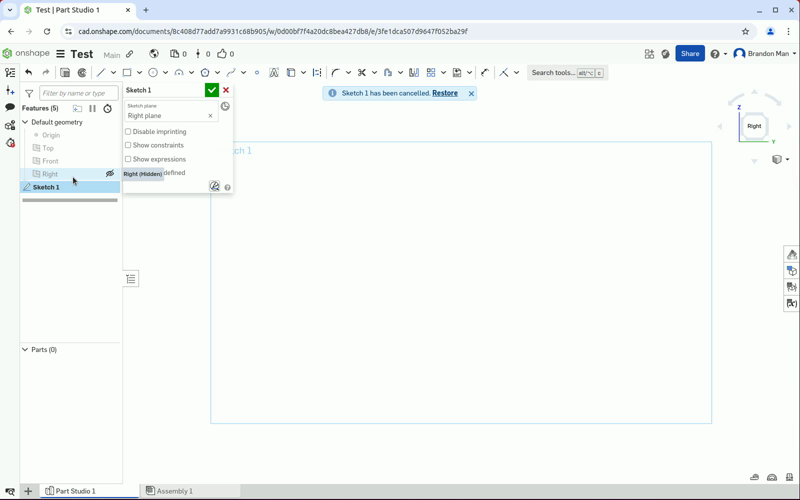
mouse_move(73, 352)
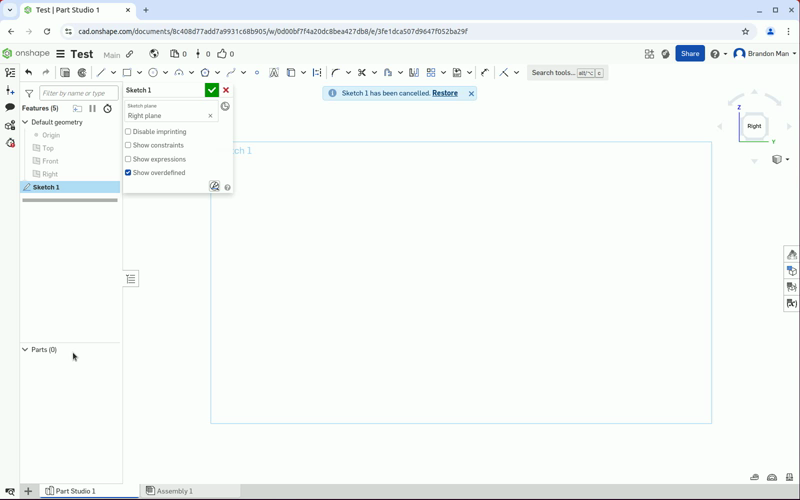
key(y)
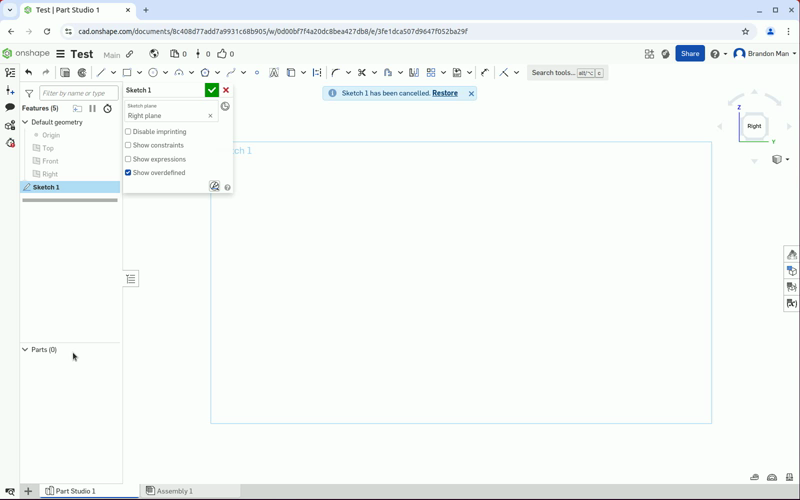
key(l)
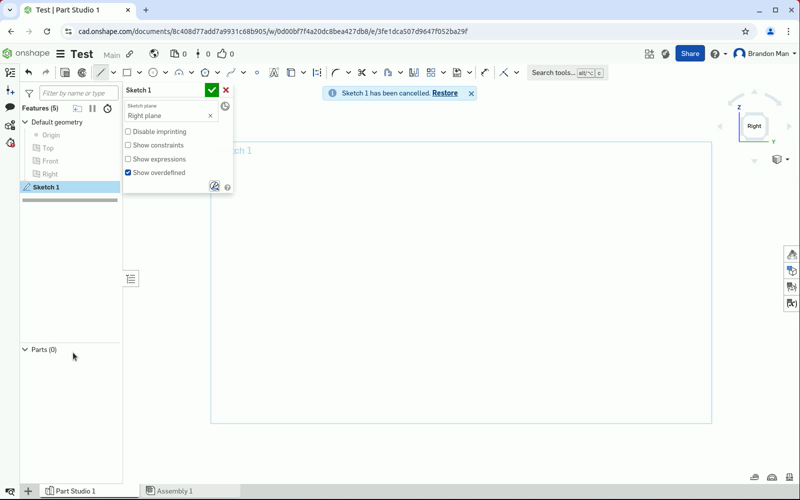
key_down(shift)
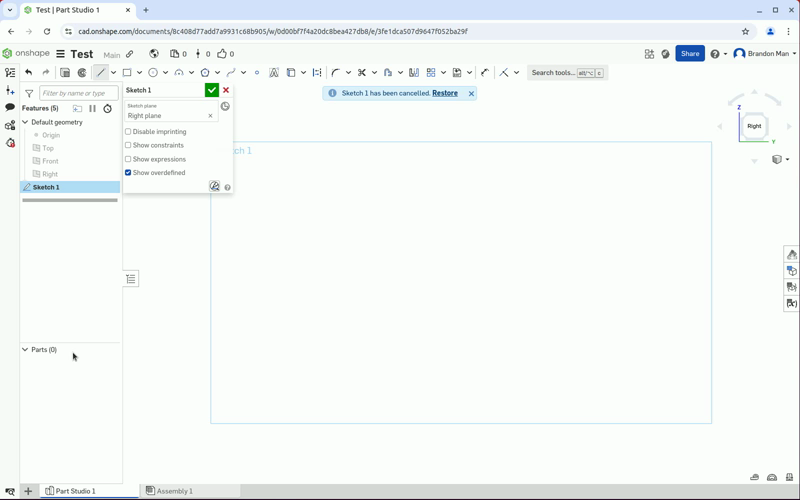
mouse_move(457, 285)
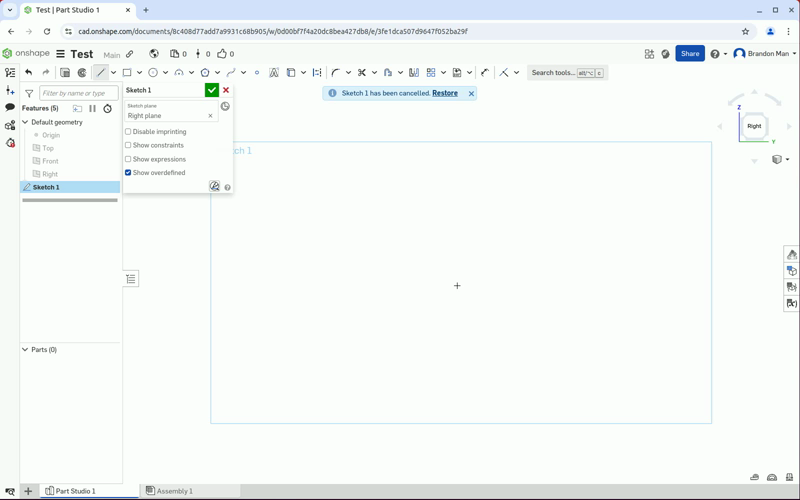
click(457, 285)
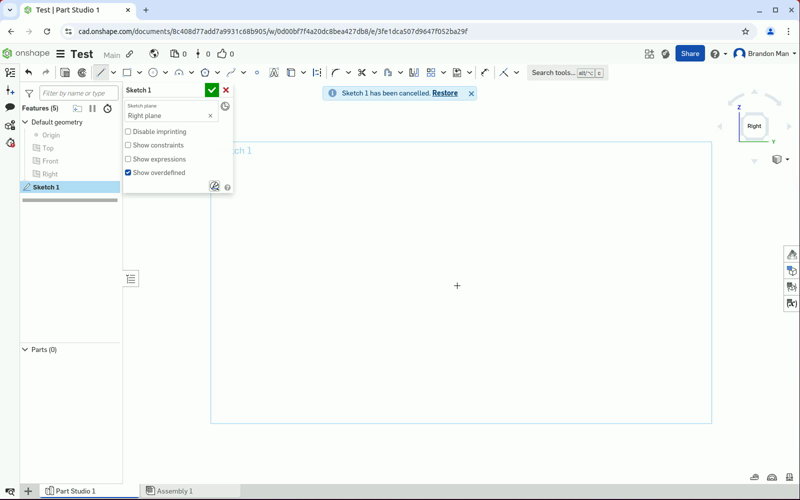
key_up(shift)
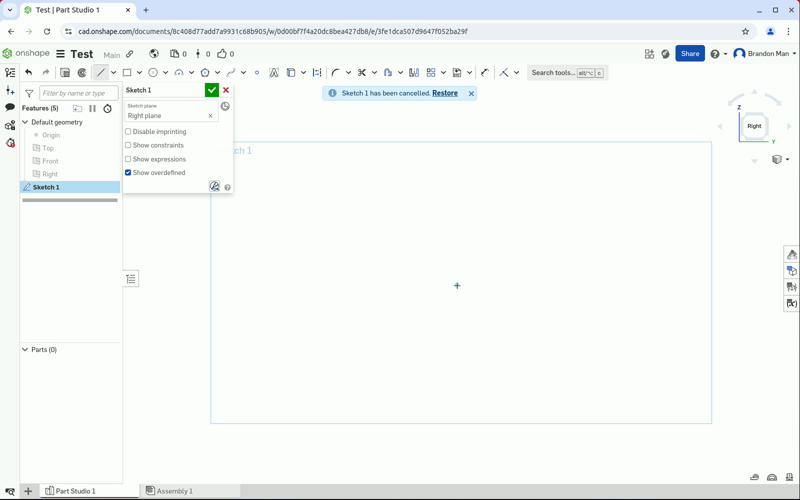
key_down(shift)
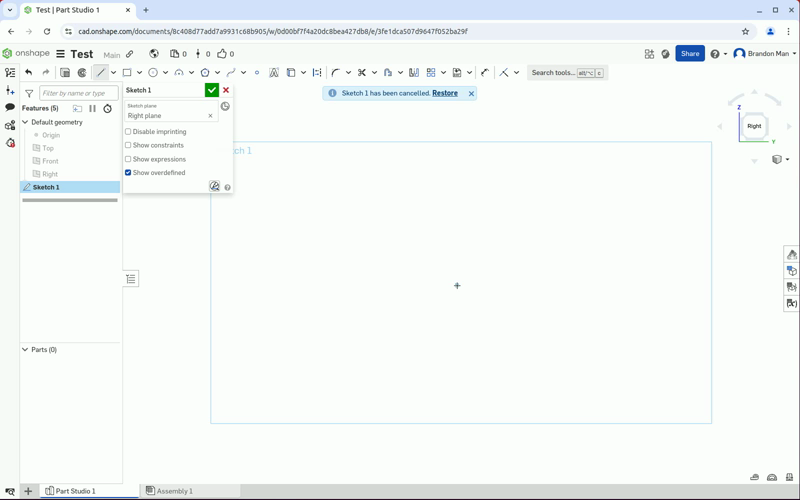
mouse_move(487, 285)
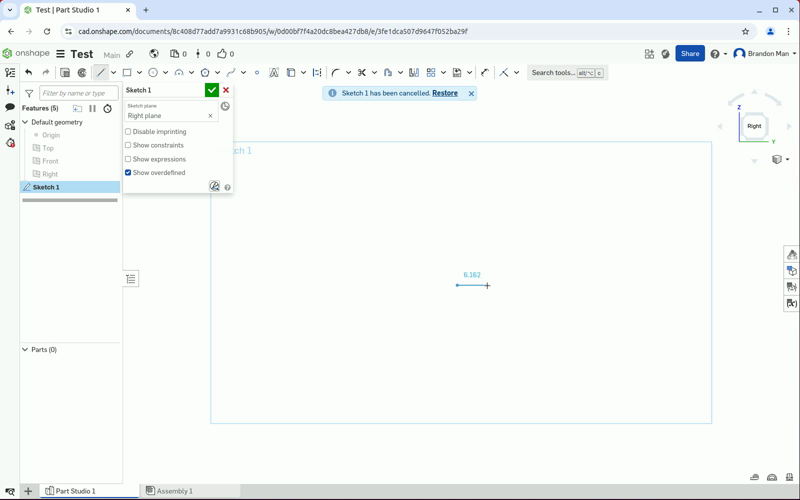
mouse_move(465, 285)
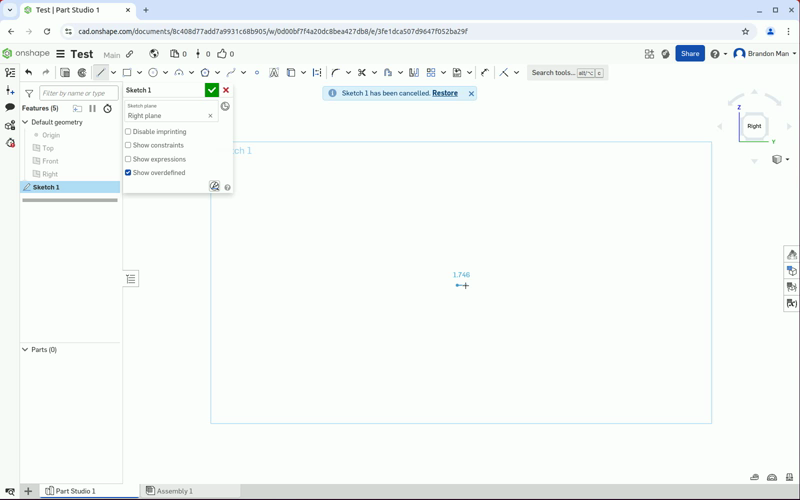
click(465, 285)
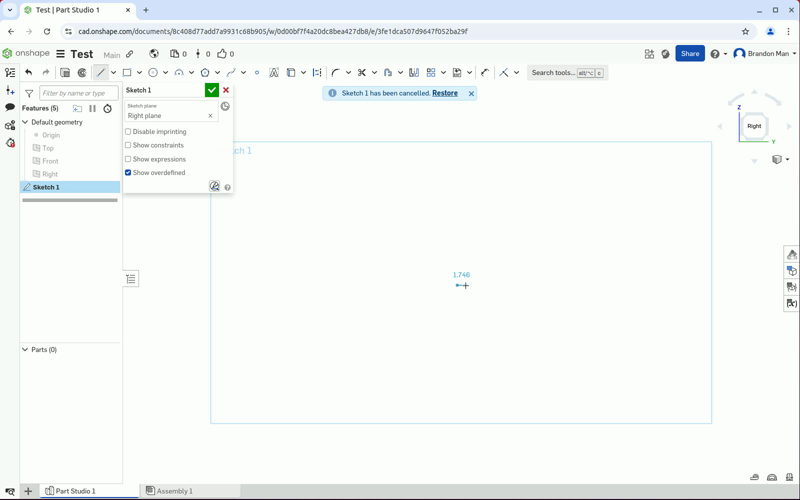
key_up(shift)
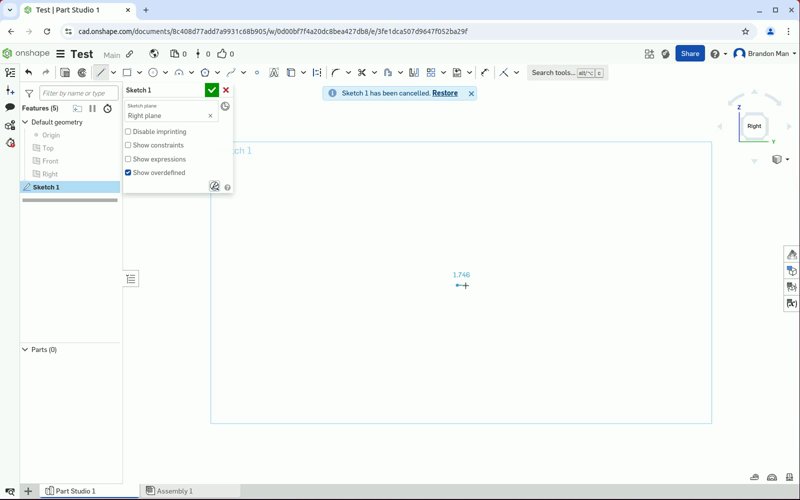
key_down(shift)
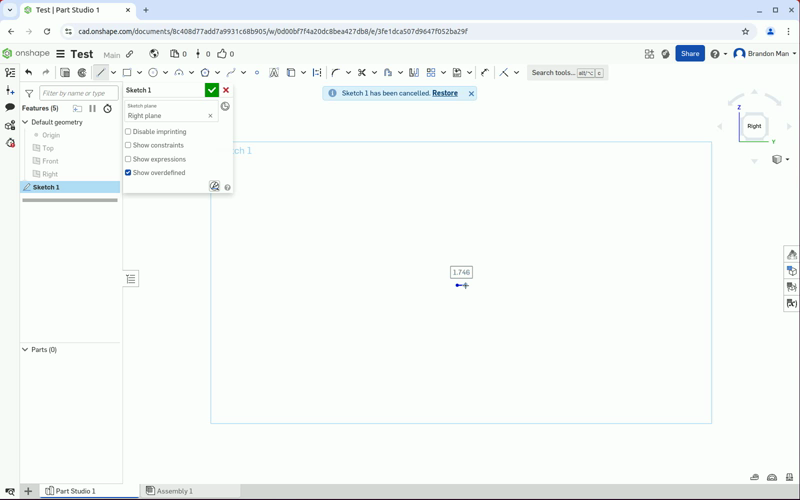
mouse_move(495, 285)
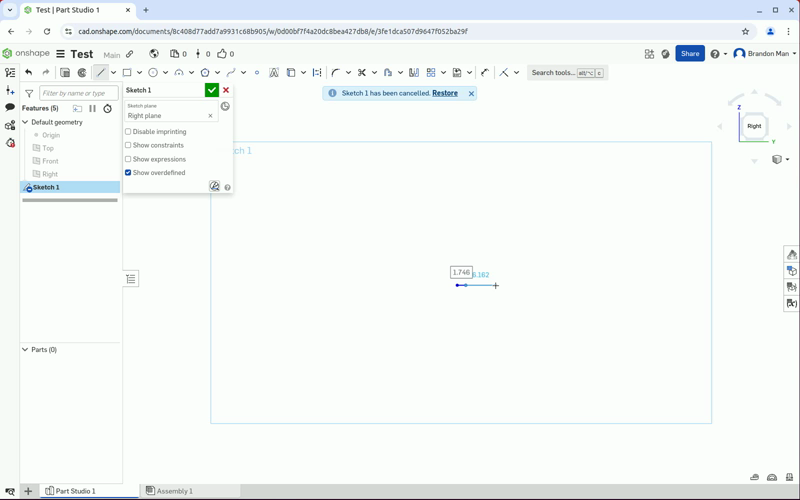
mouse_move(465, 280)
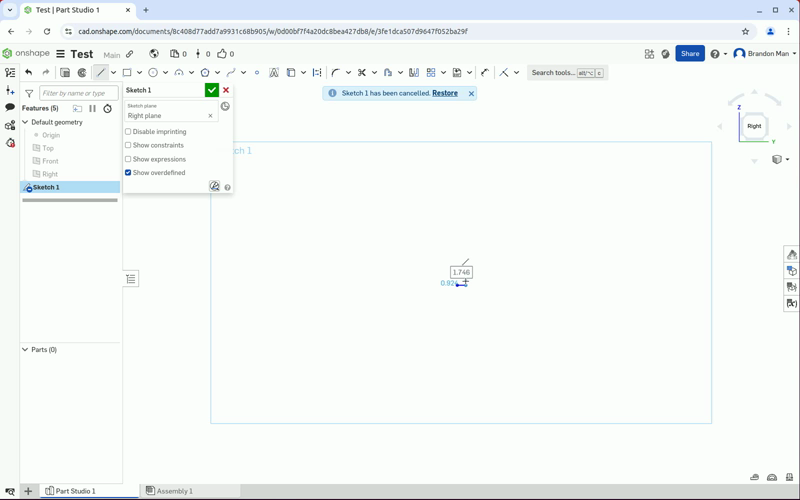
scroll(6)
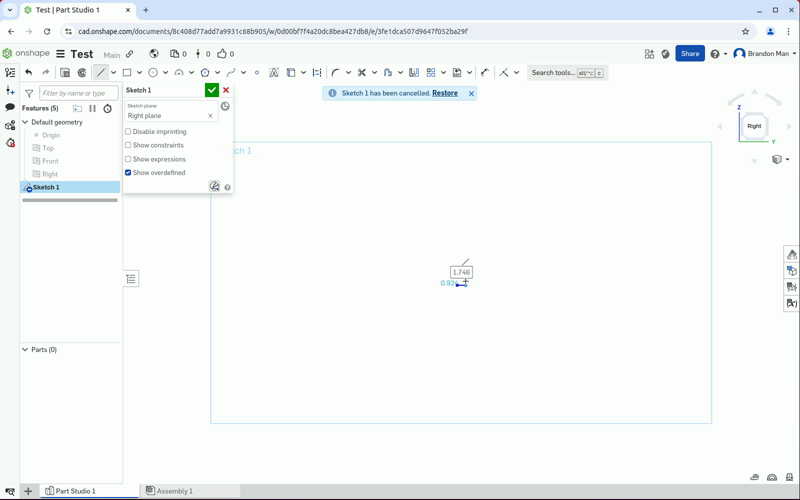
scroll(6)
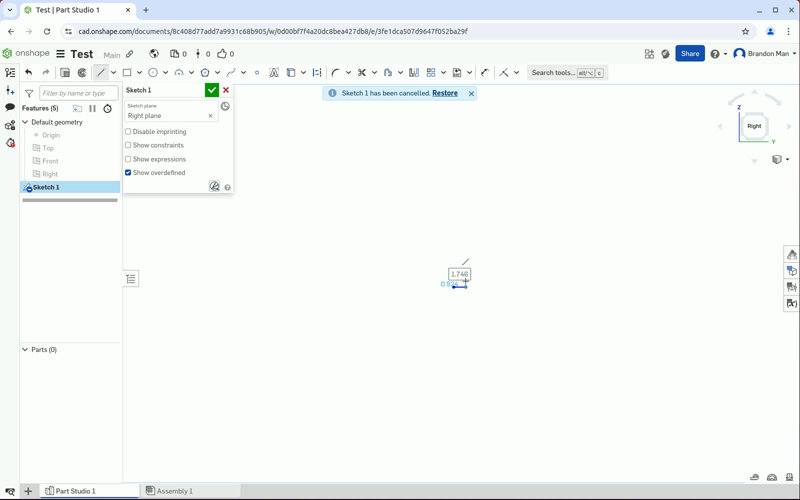
scroll(6)
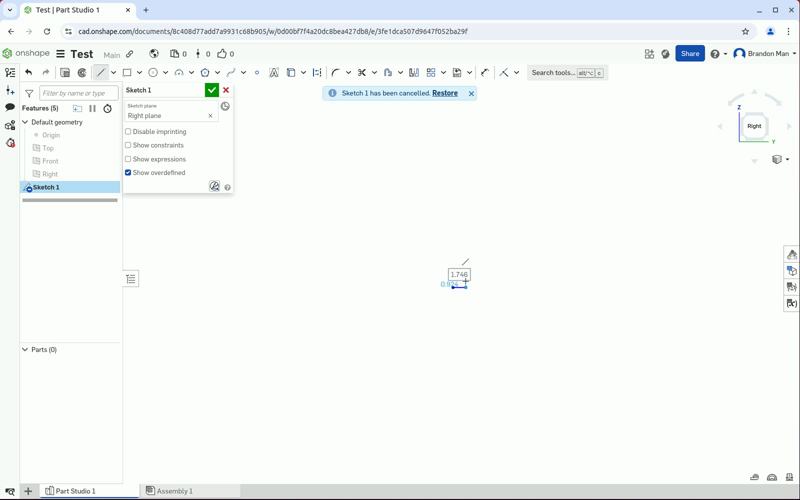
scroll(6)
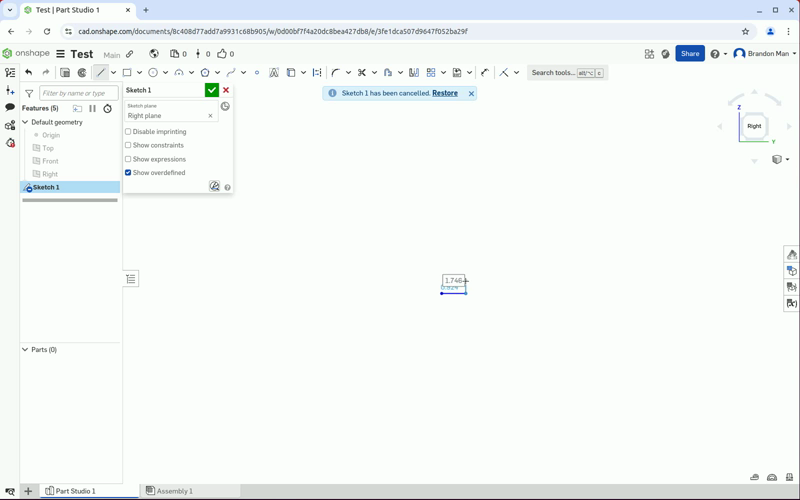
scroll(6)
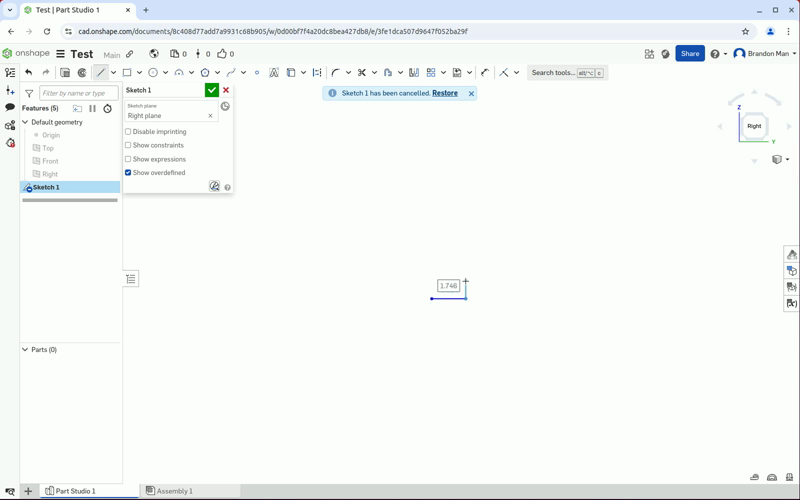
scroll(6)
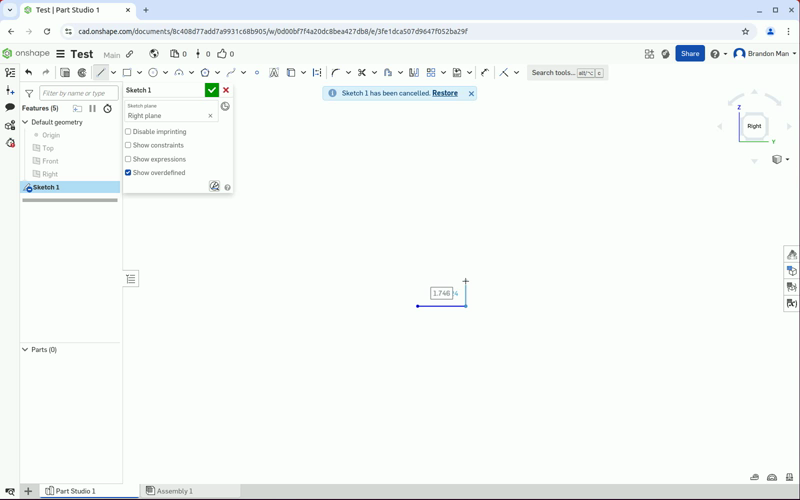
scroll(6)
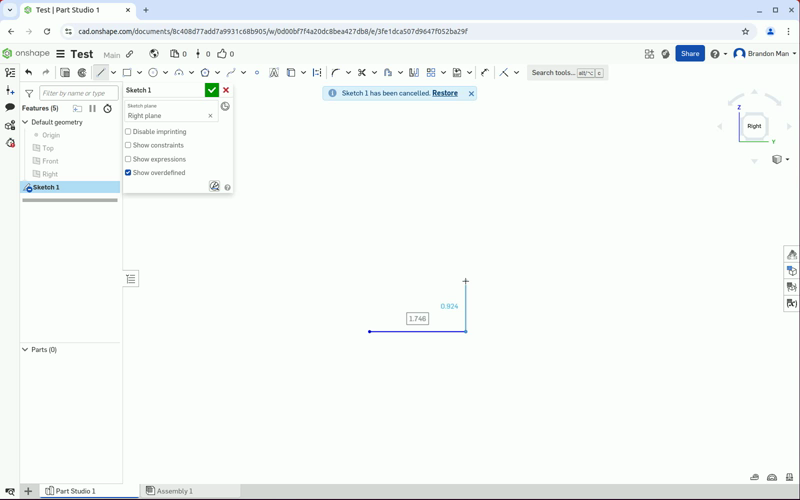
click(465, 280)
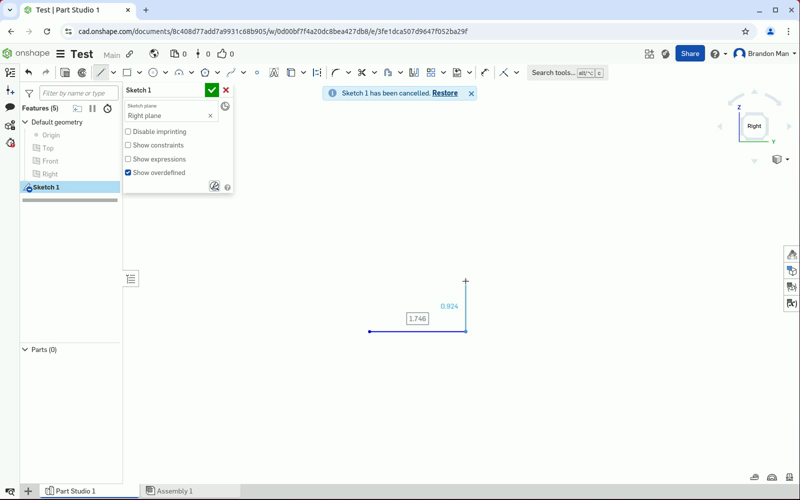
scroll(-6)
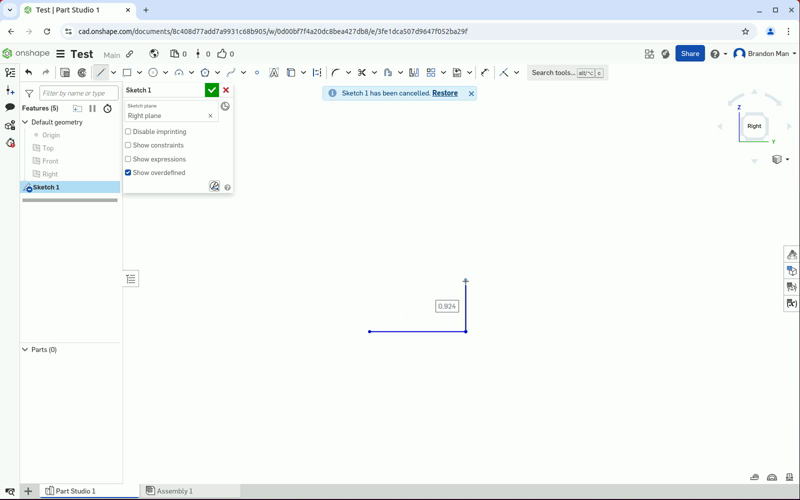
scroll(-6)
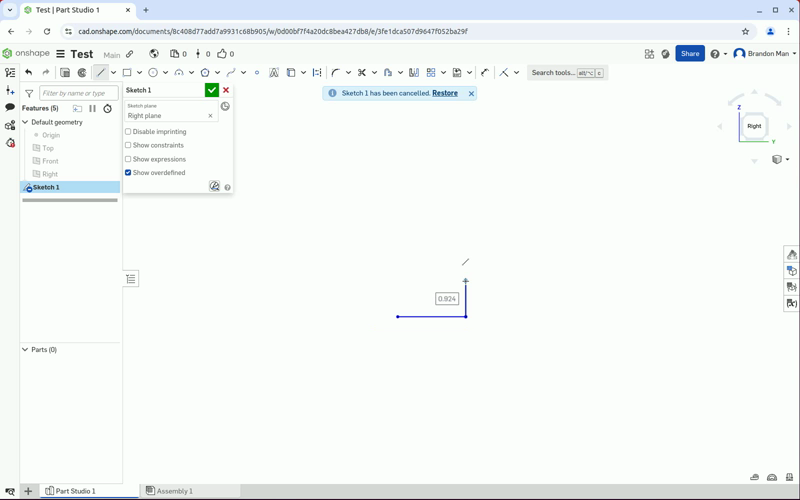
scroll(-6)
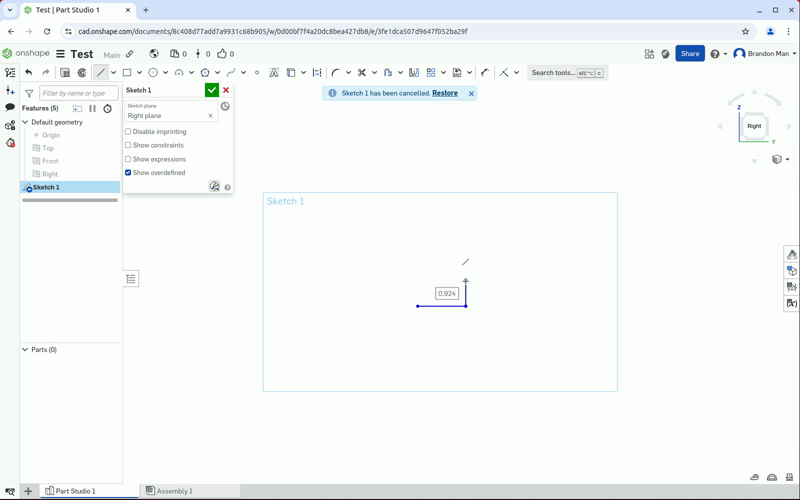
scroll(-6)
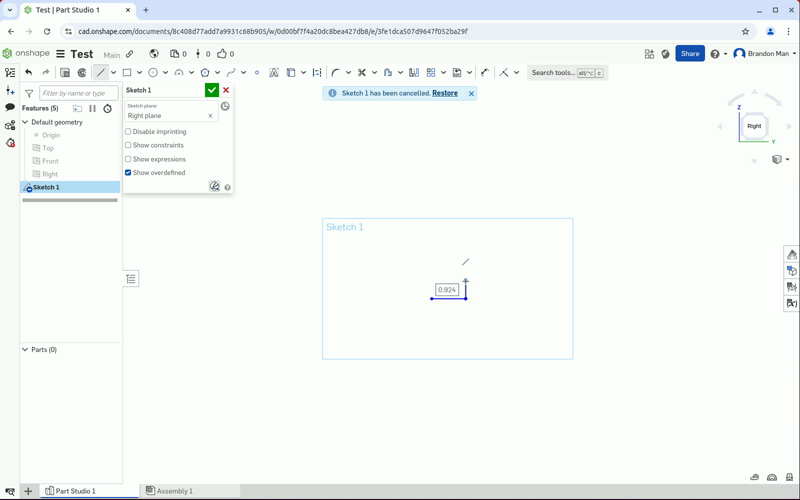
scroll(-6)
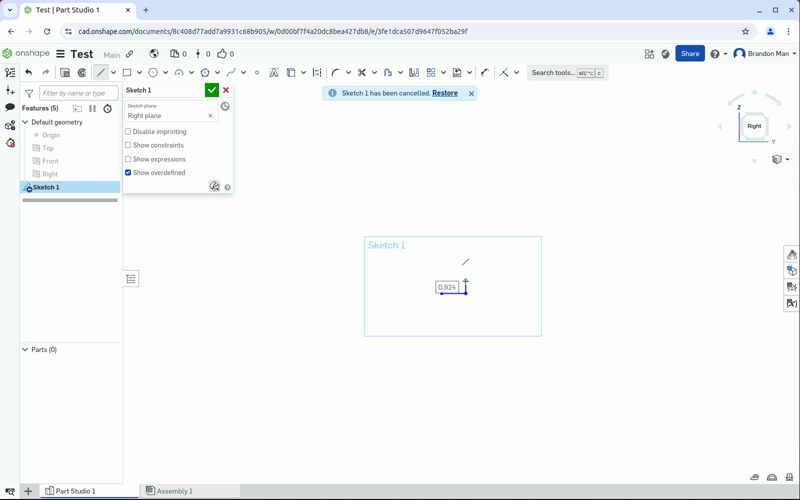
scroll(-6)
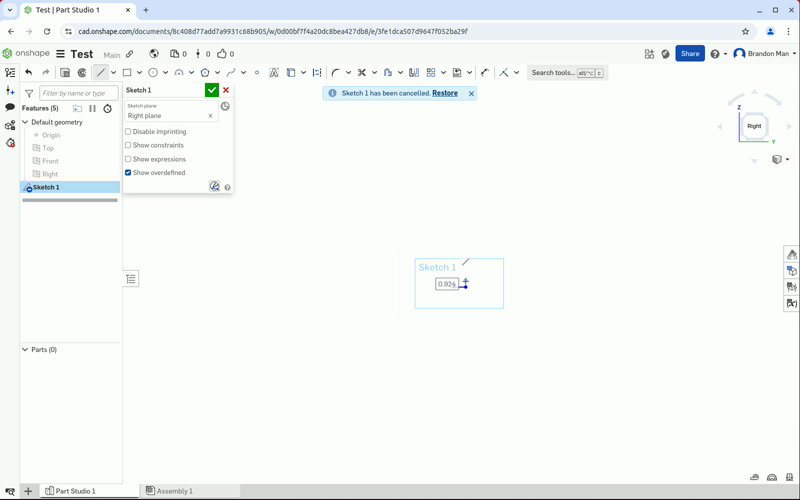
scroll(-6)
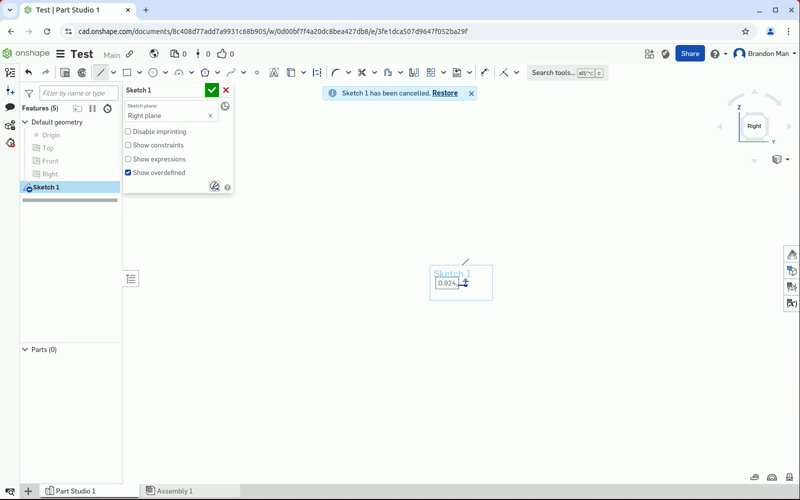
key_up(shift)
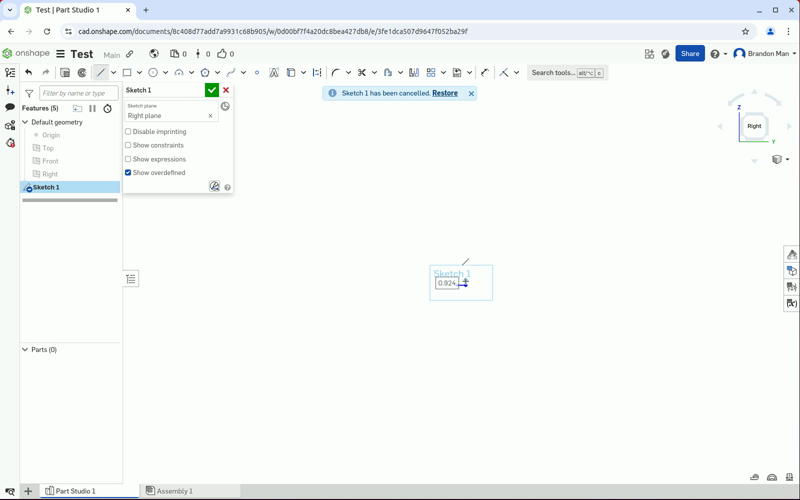
key_down(shift)
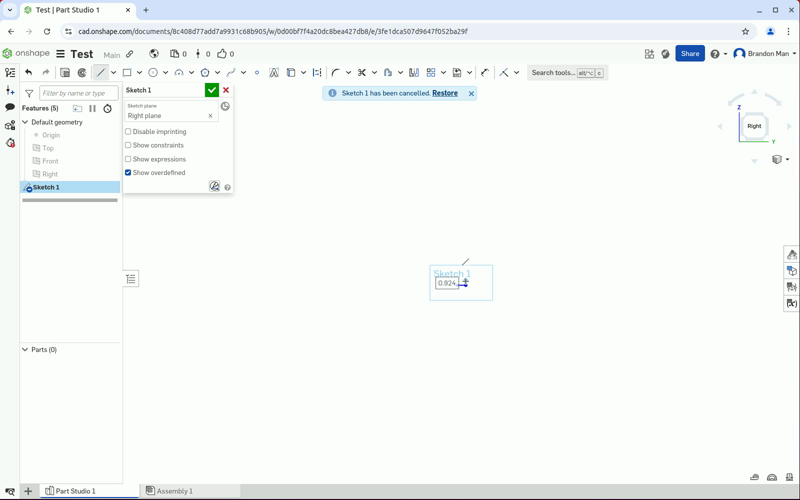
mouse_move(495, 280)
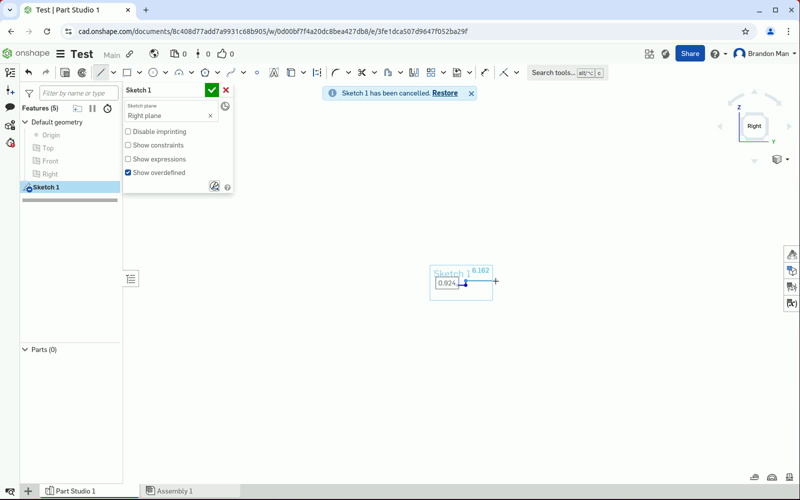
mouse_move(457, 280)
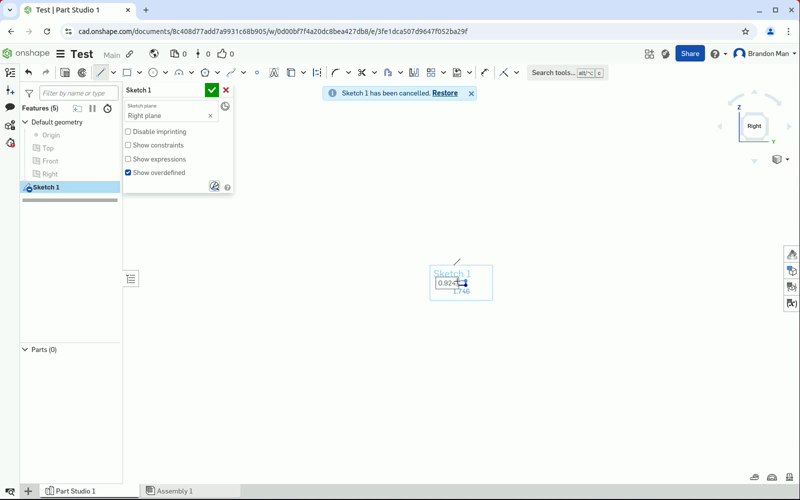
click(457, 280)
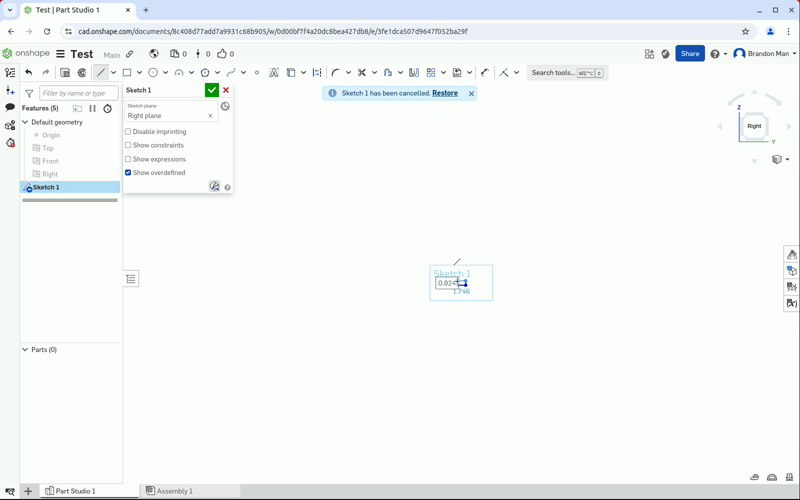
key_up(shift)
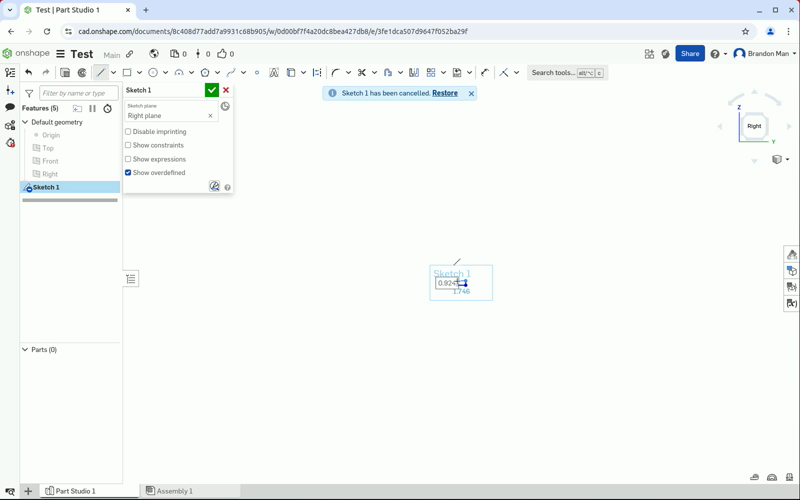
mouse_move(487, 280)
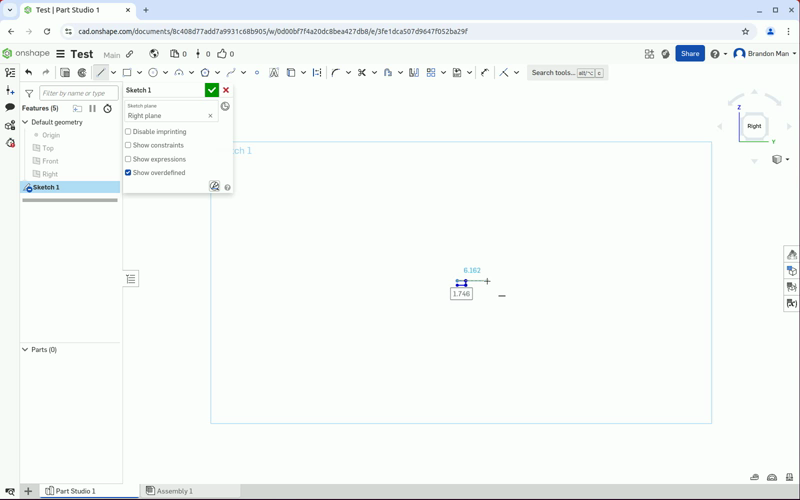
key_down(shift)
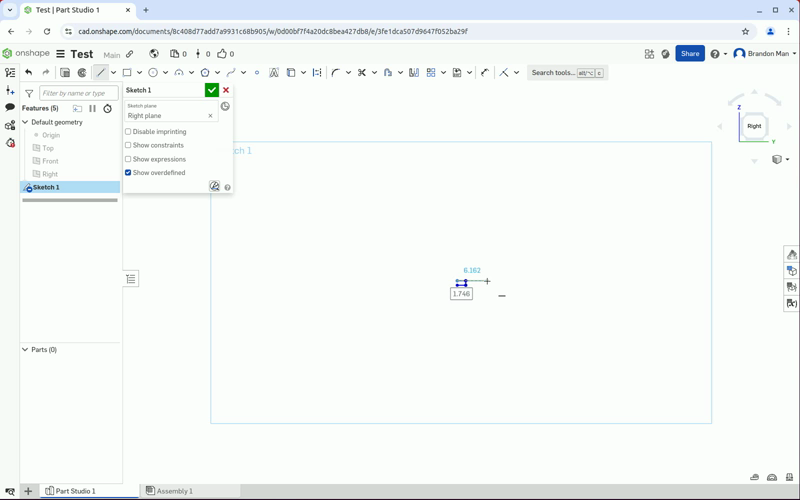
mouse_move(457, 285)
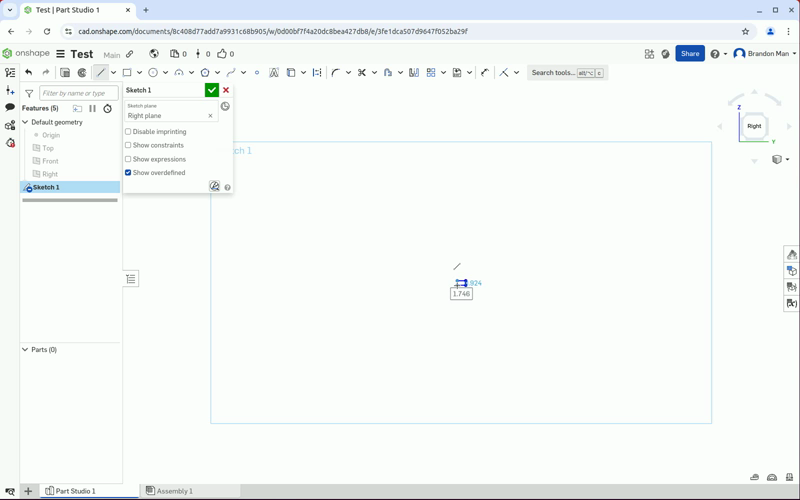
scroll(6)
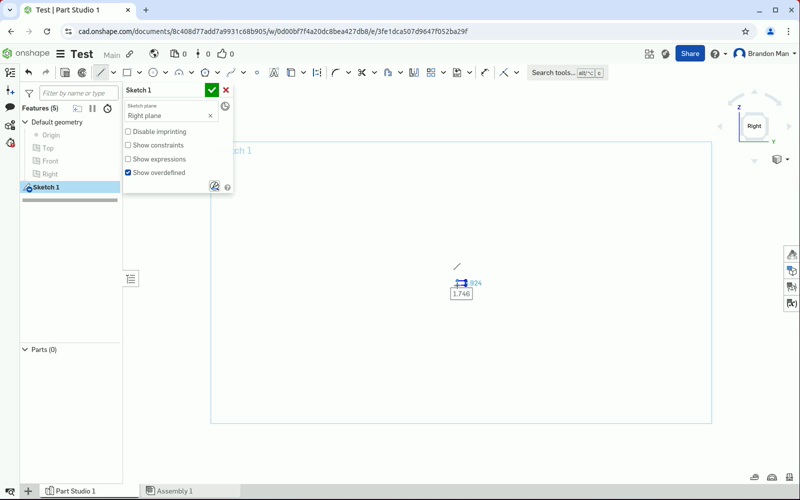
scroll(6)
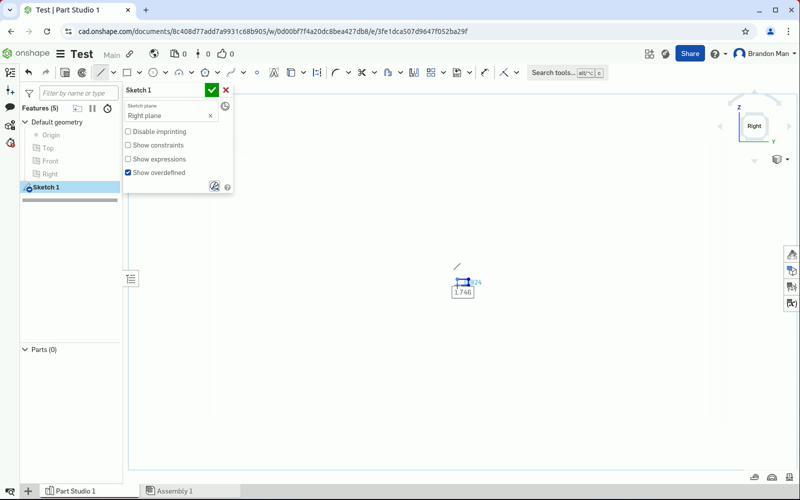
scroll(6)
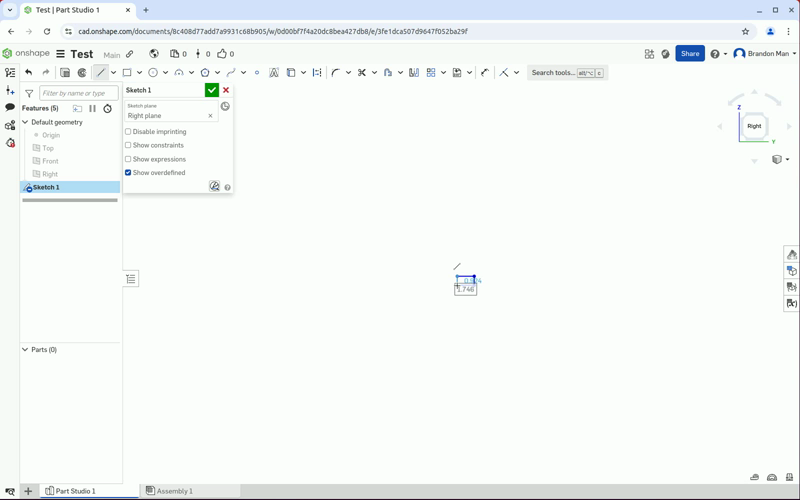
scroll(6)
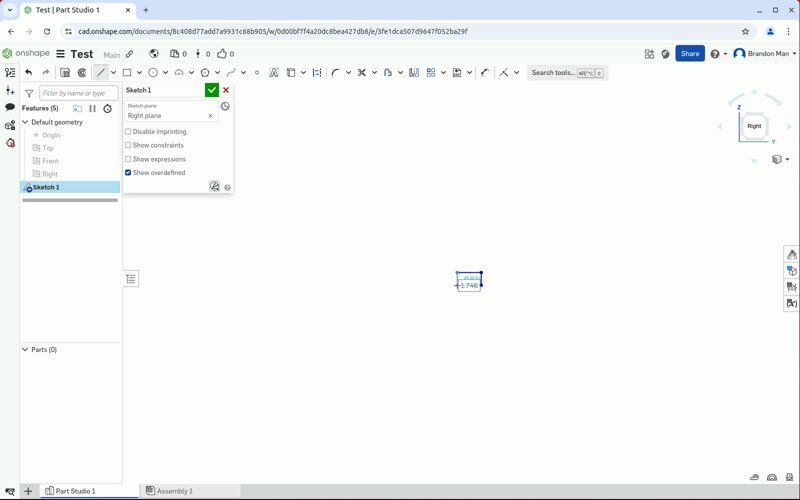
scroll(6)
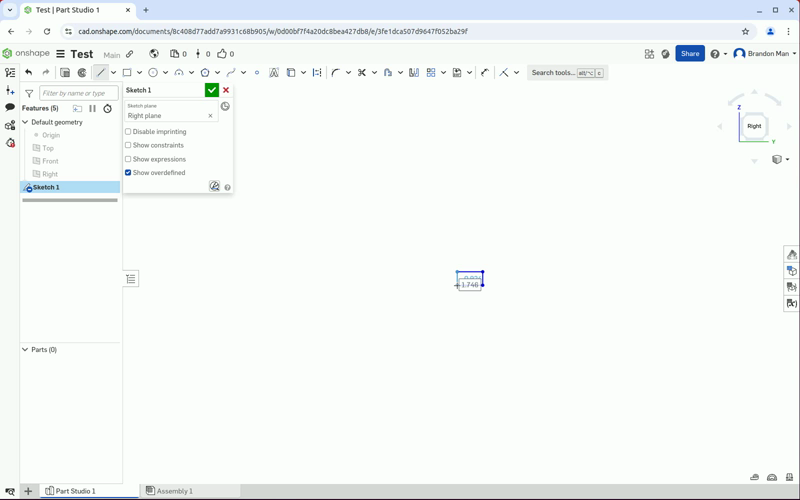
scroll(6)
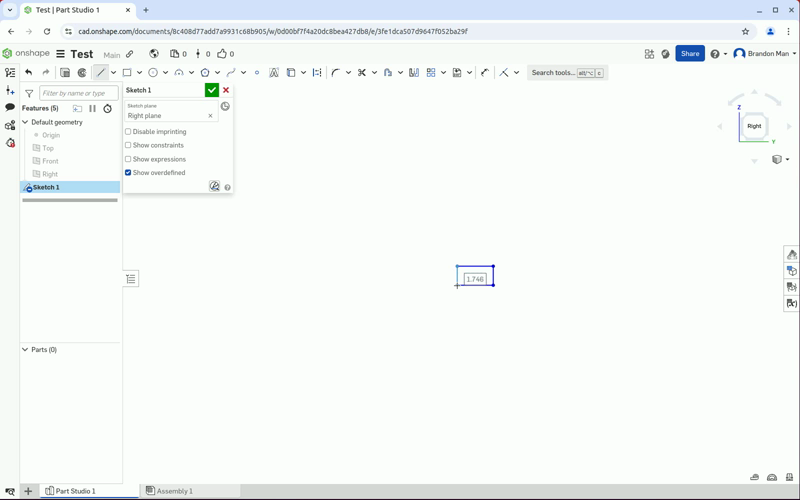
scroll(6)
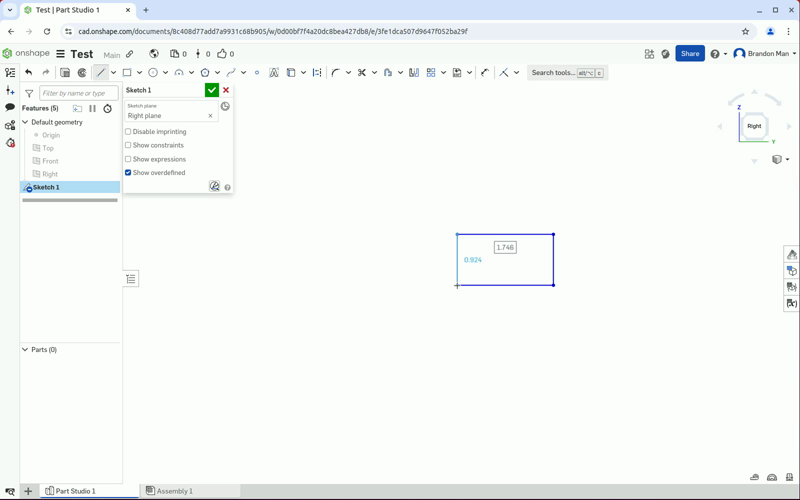
key_up(shift)
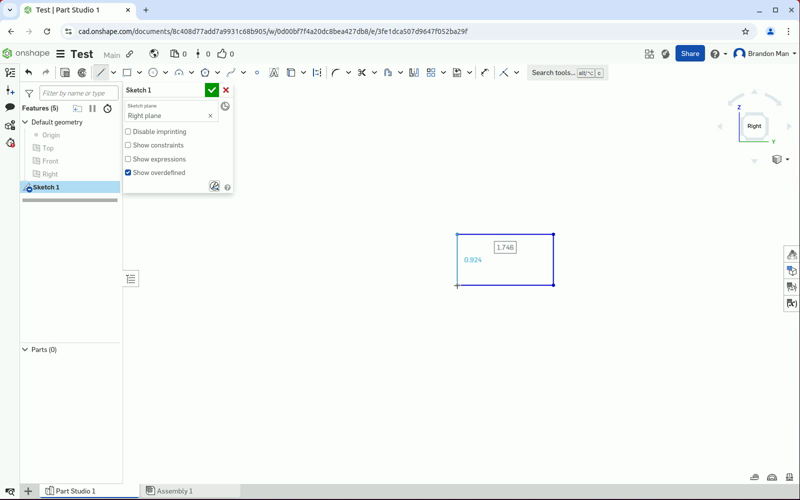
click(457, 285)
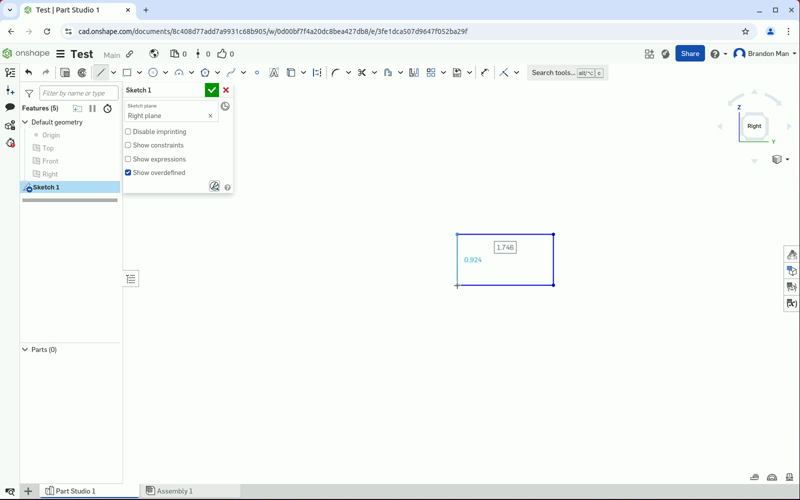
scroll(-6)
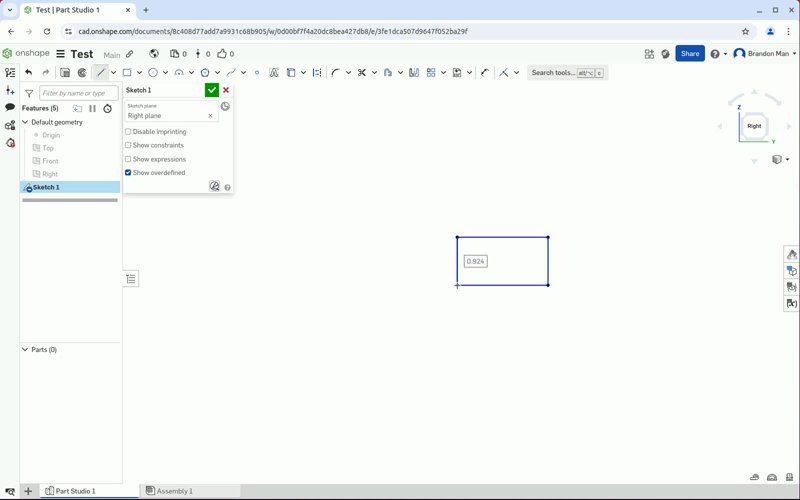
scroll(-6)
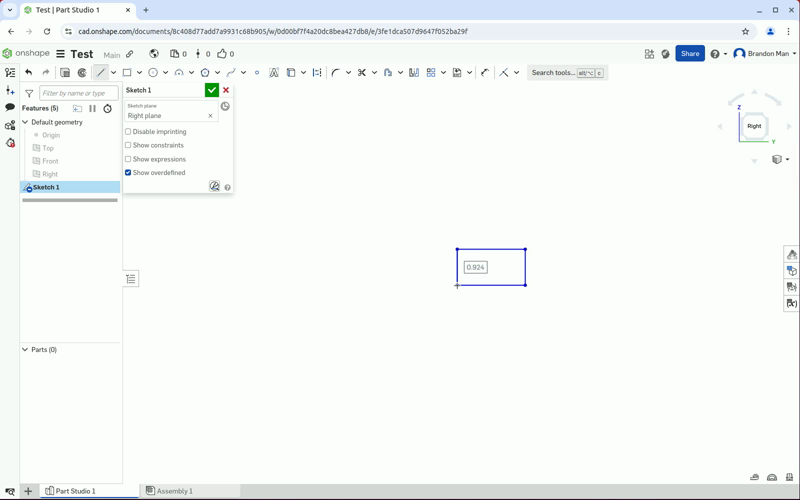
scroll(-6)
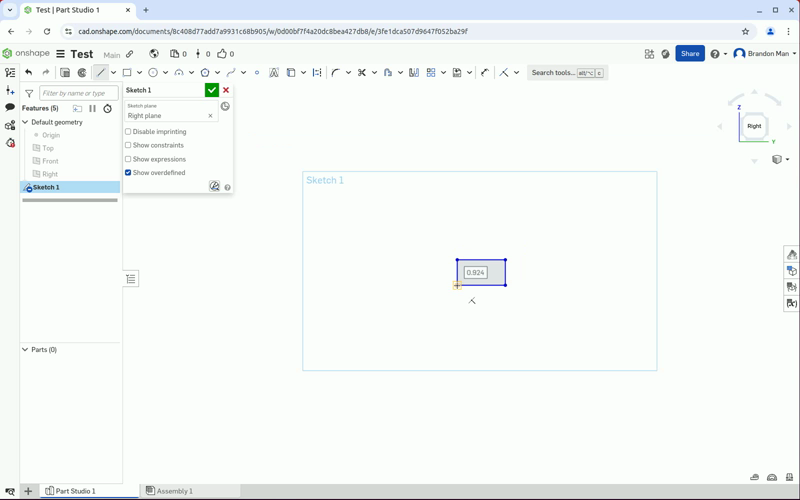
scroll(-6)
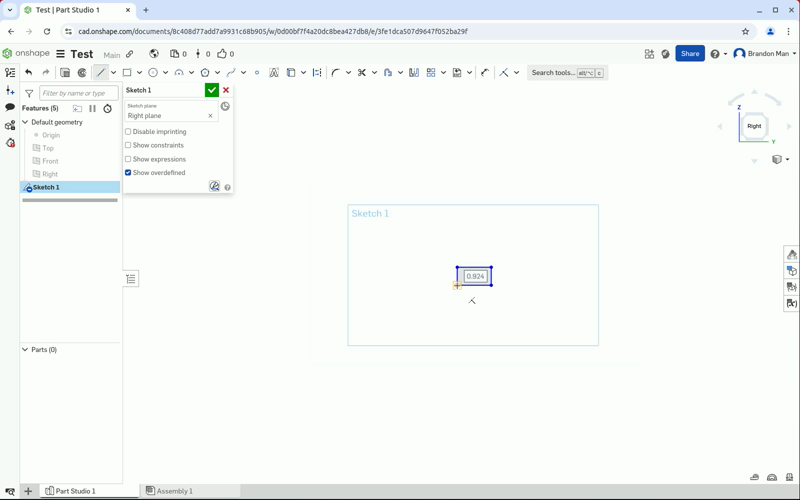
scroll(-6)
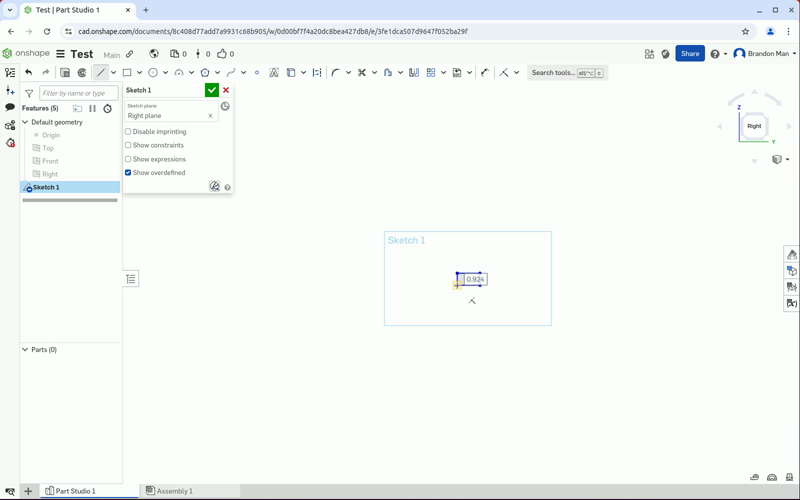
scroll(-6)
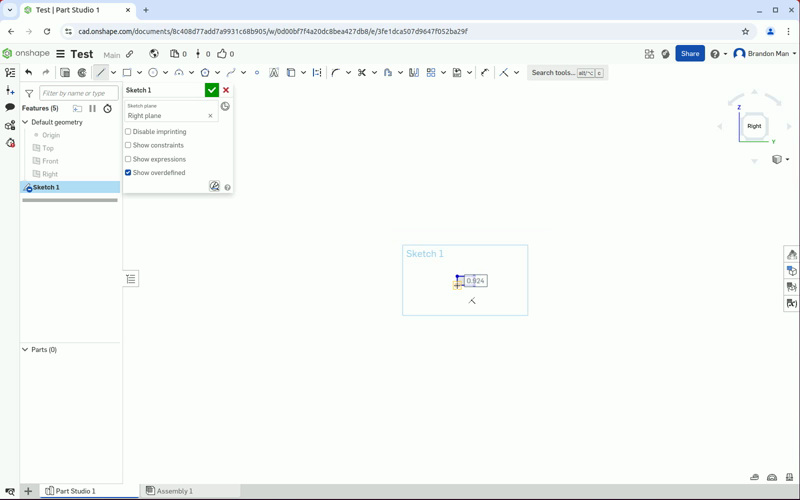
scroll(-6)
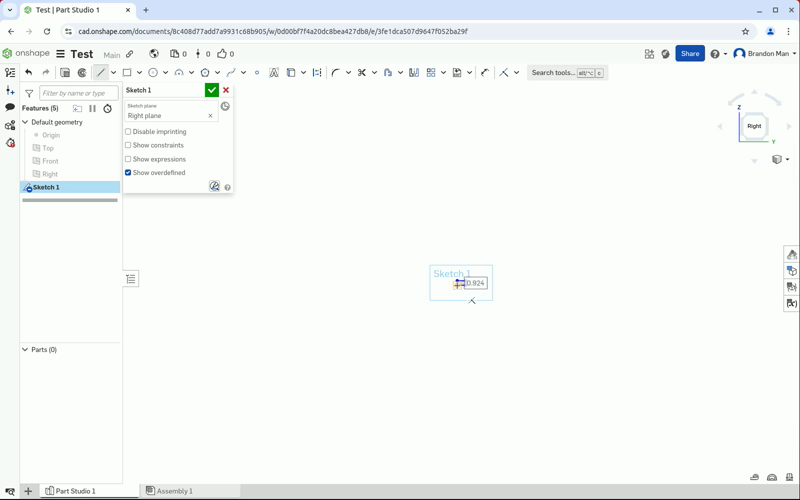
key(esc)
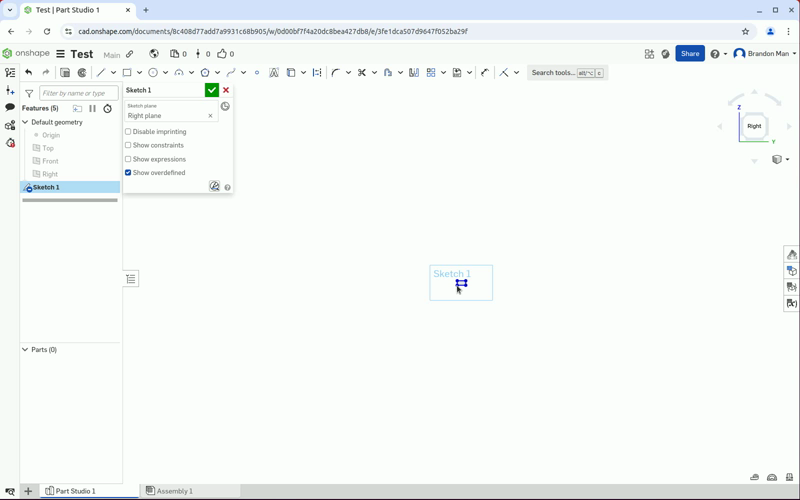
mouse_move(462, 285)
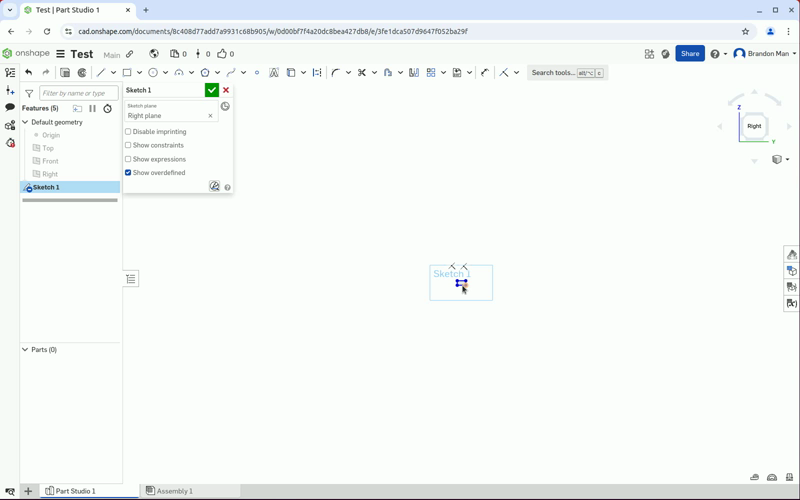
scroll(6)
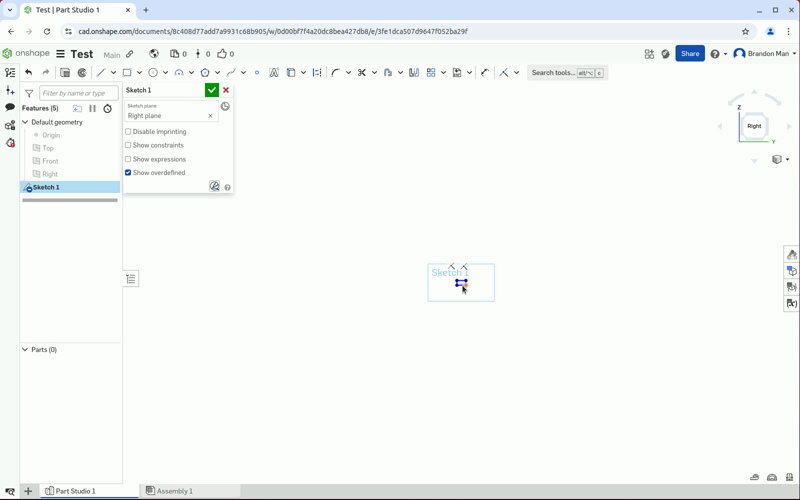
scroll(6)
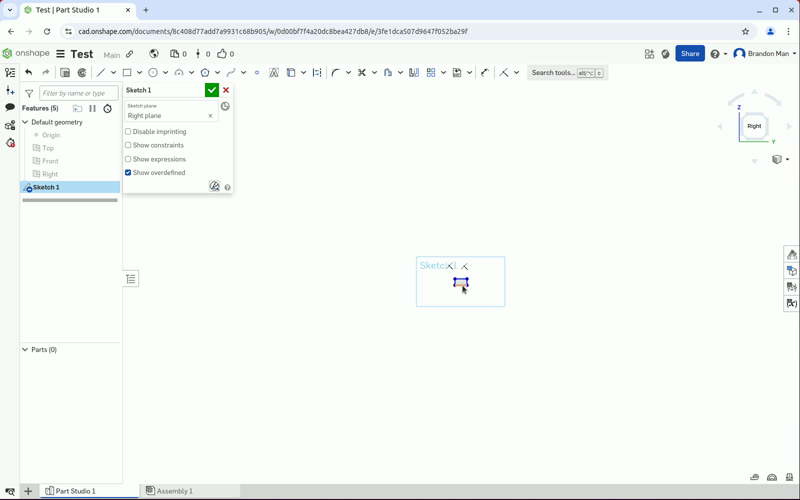
scroll(6)
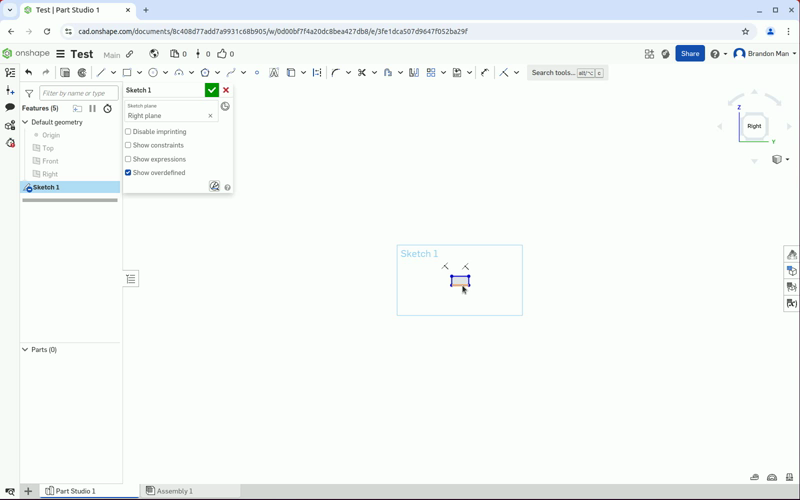
scroll(6)
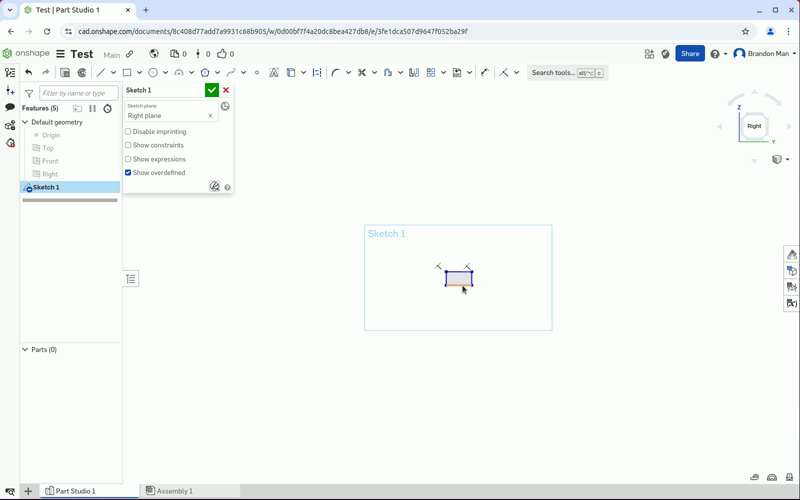
scroll(6)
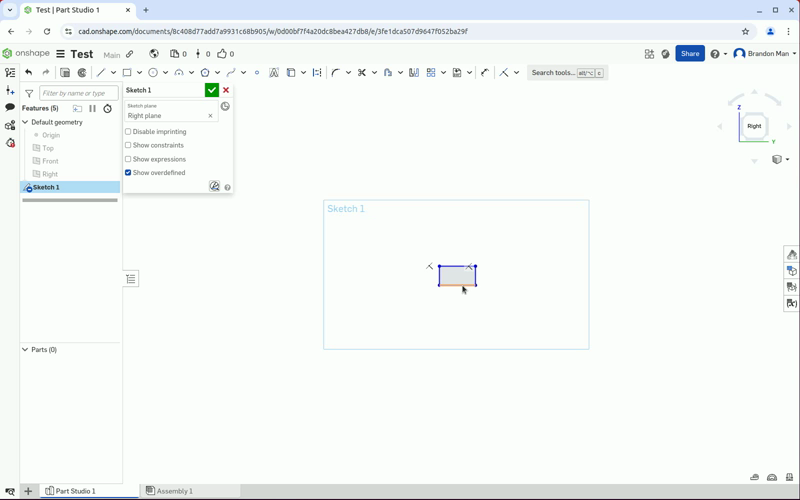
scroll(6)
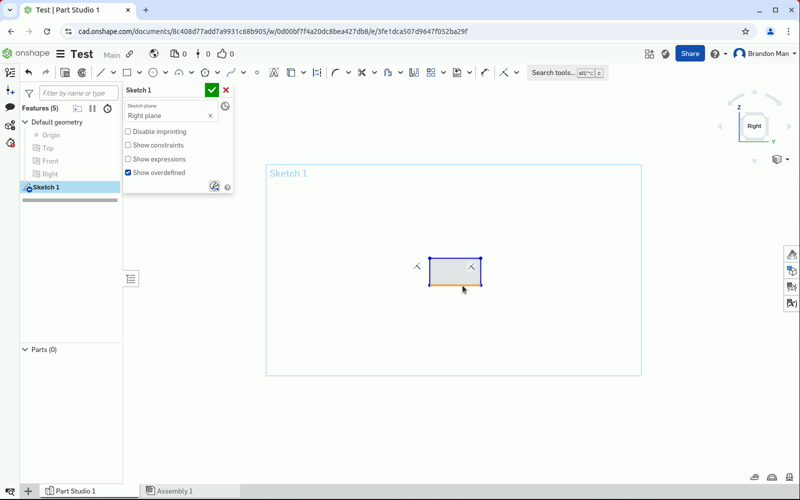
scroll(6)
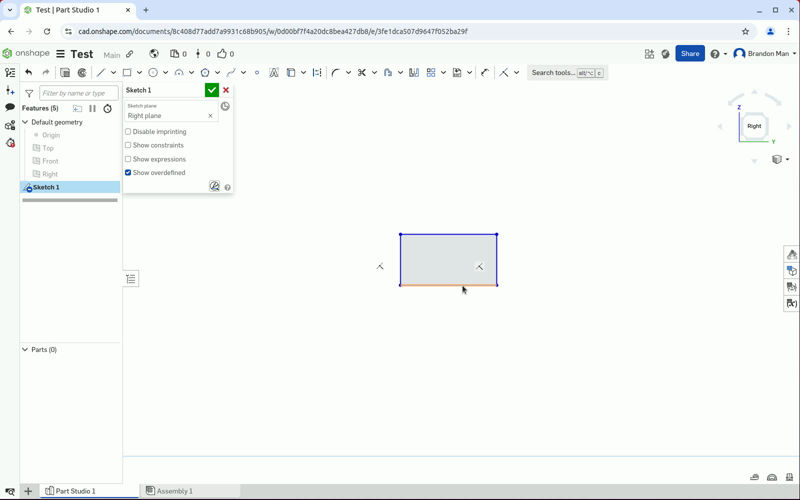
click(462, 285)
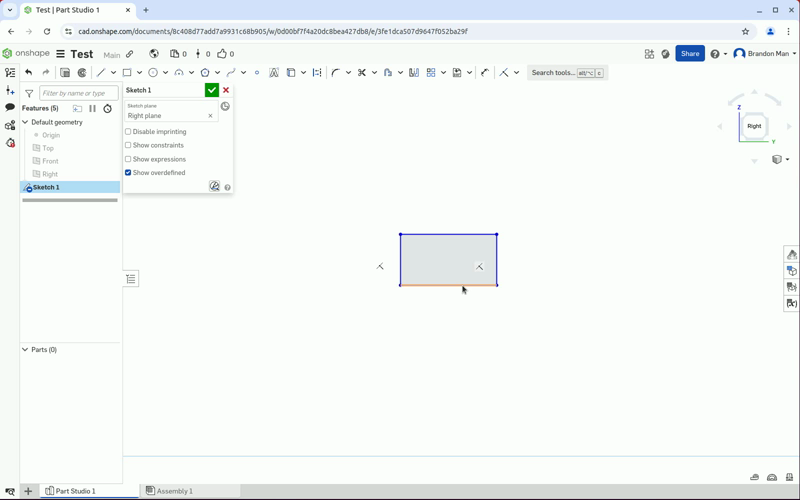
scroll(-6)
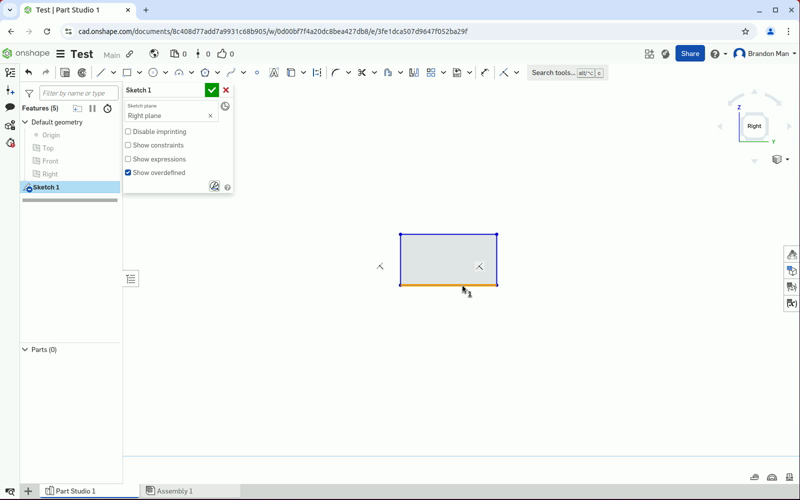
scroll(-6)
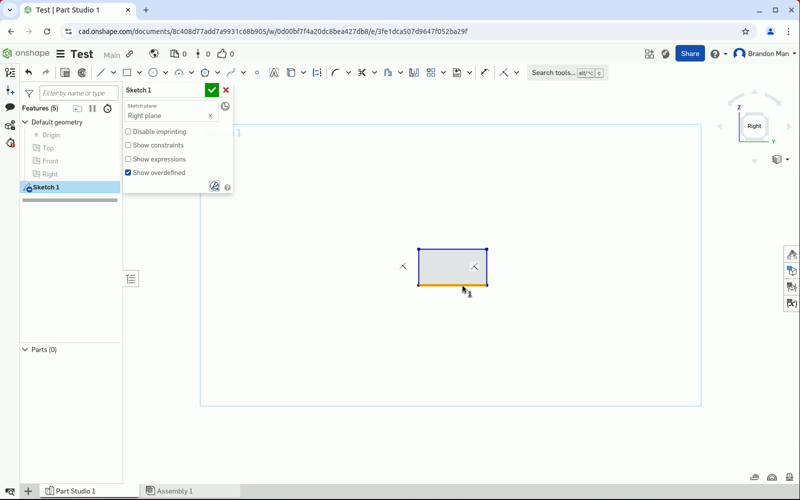
scroll(-6)
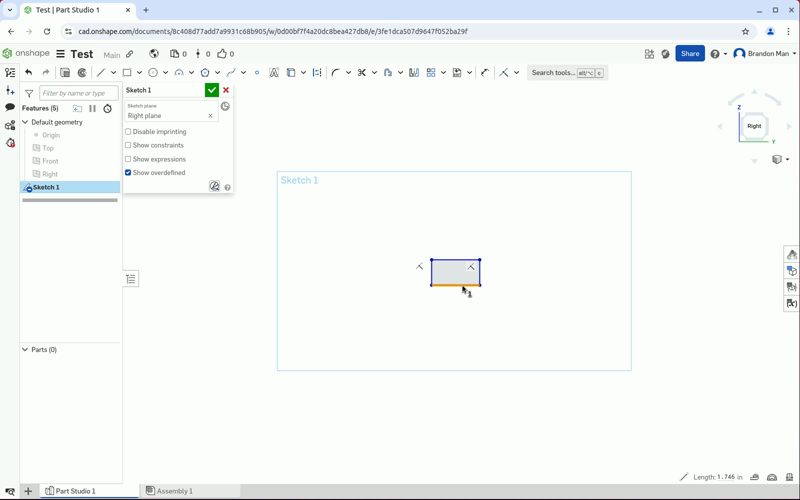
scroll(-6)
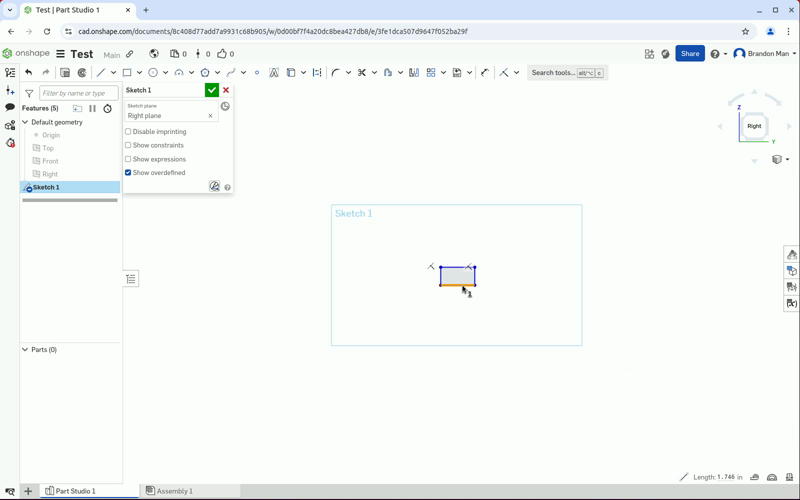
scroll(-6)
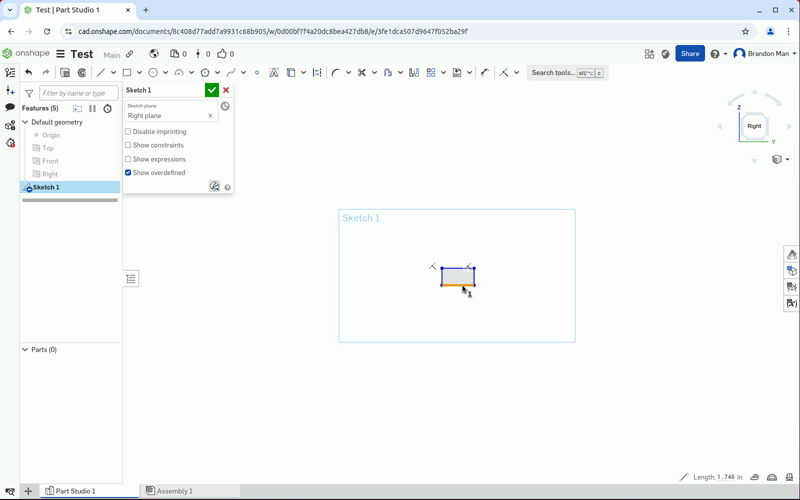
scroll(-6)
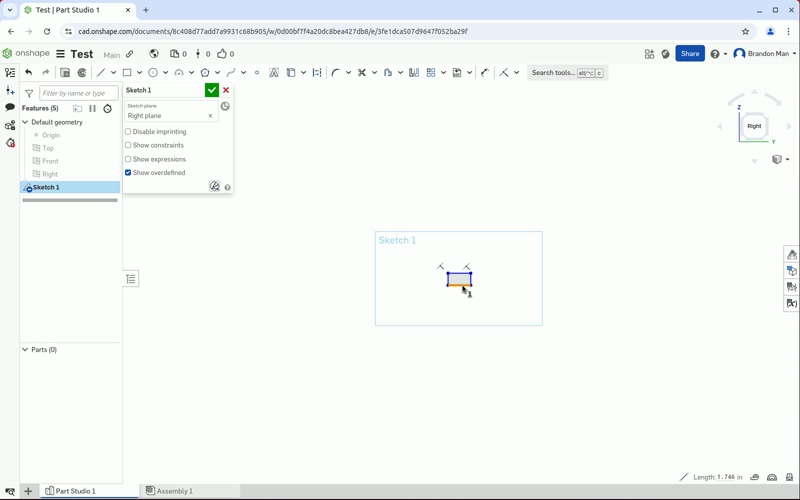
scroll(-6)
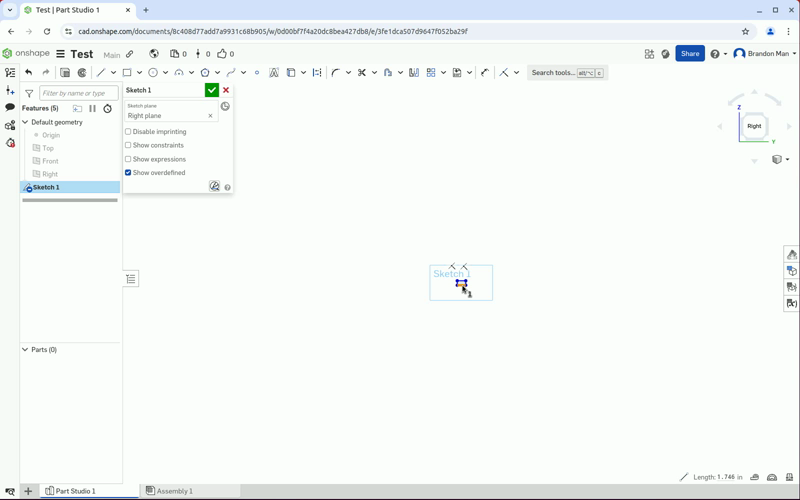
mouse_move(73, 352)
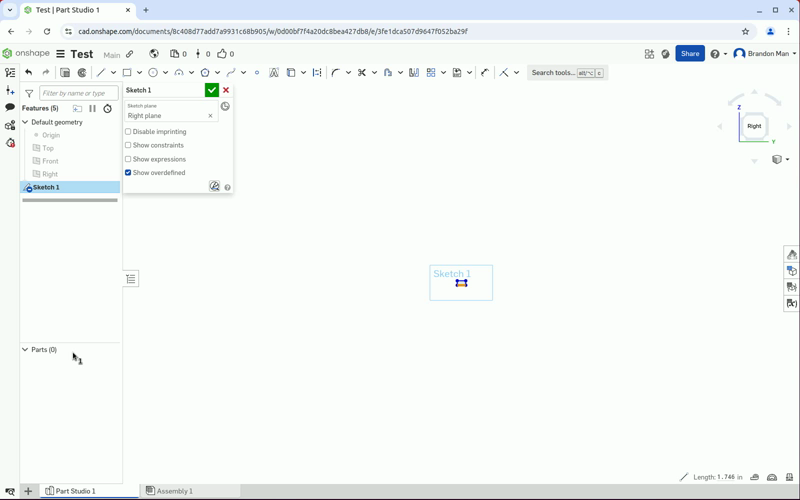
key(shift+y)
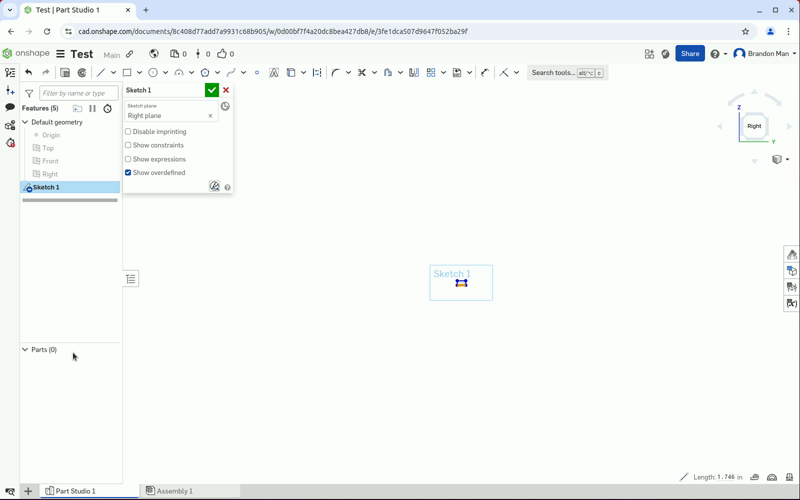
key(shift+e)
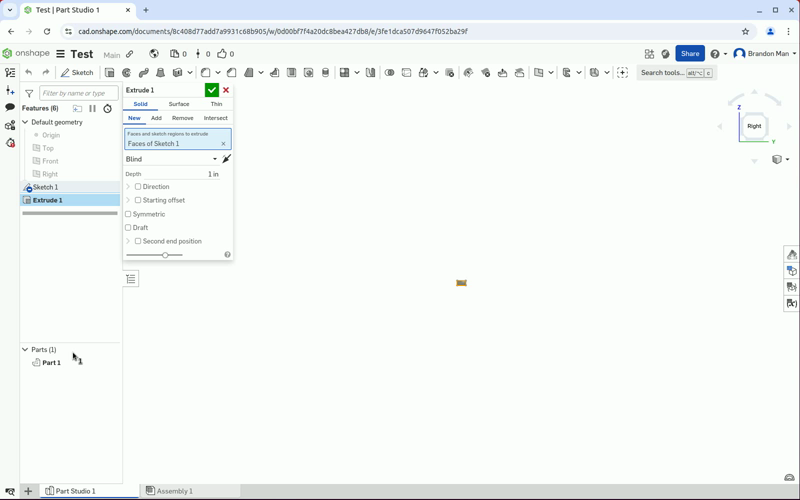
mouse_move(143, 106)
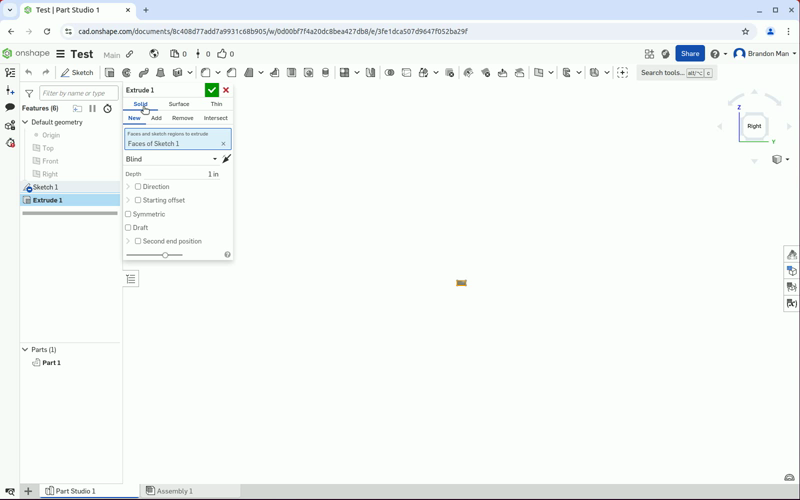
click(143, 106)
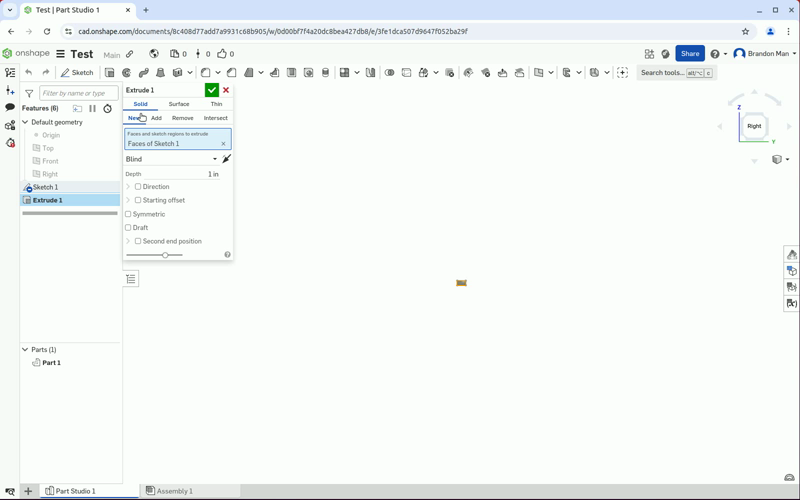
mouse_move(137, 120)
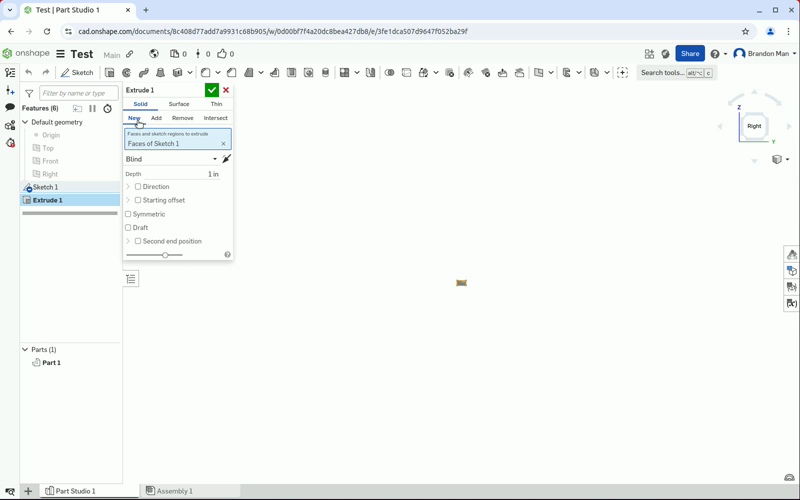
click(137, 120)
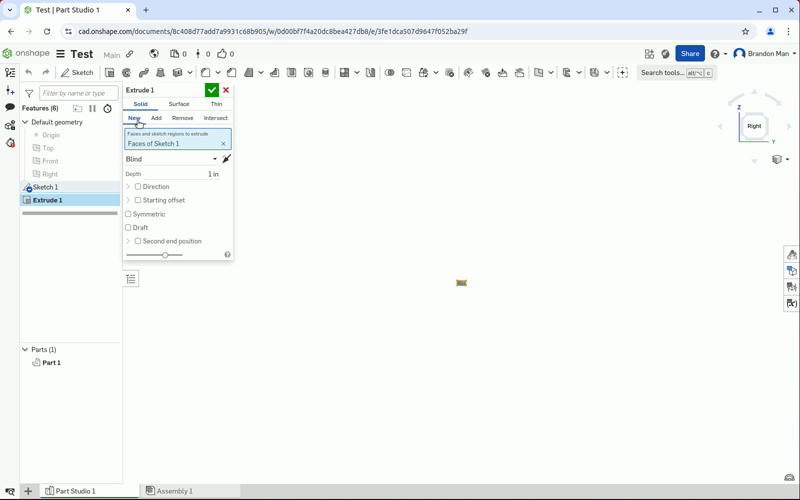
key(tab, 4)
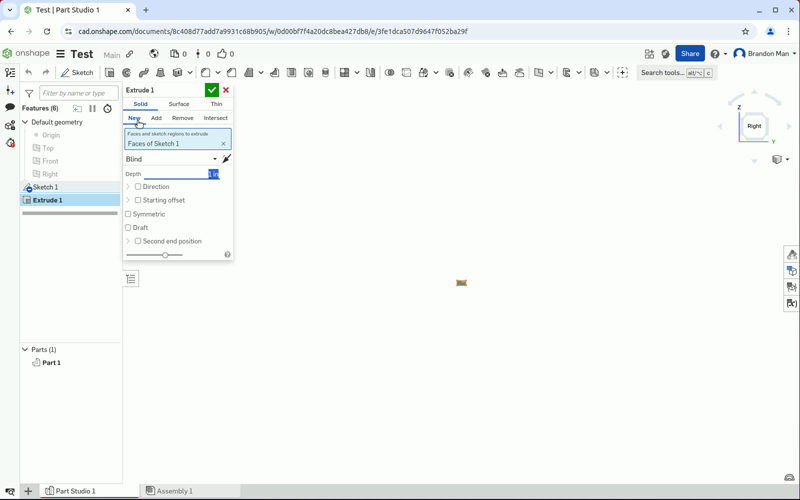
text(23.108)
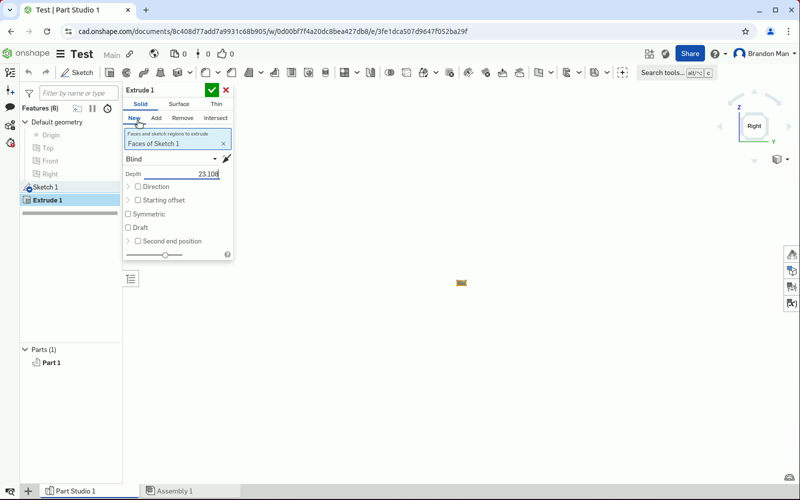
key(tab, 3)
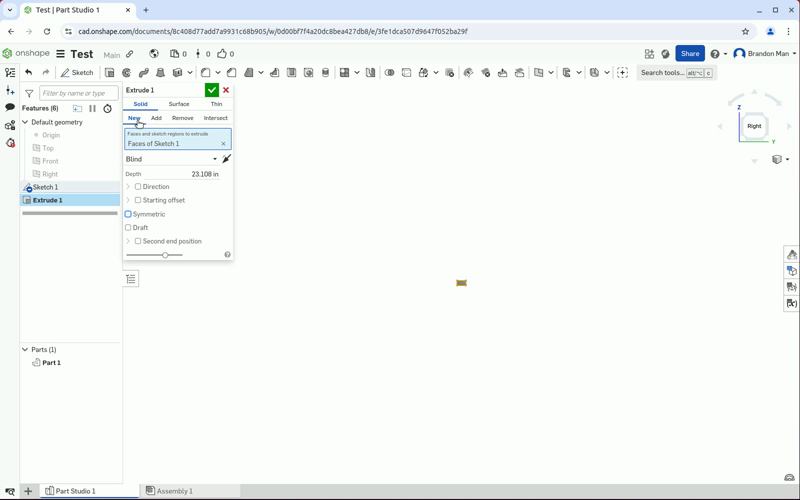
key(space)
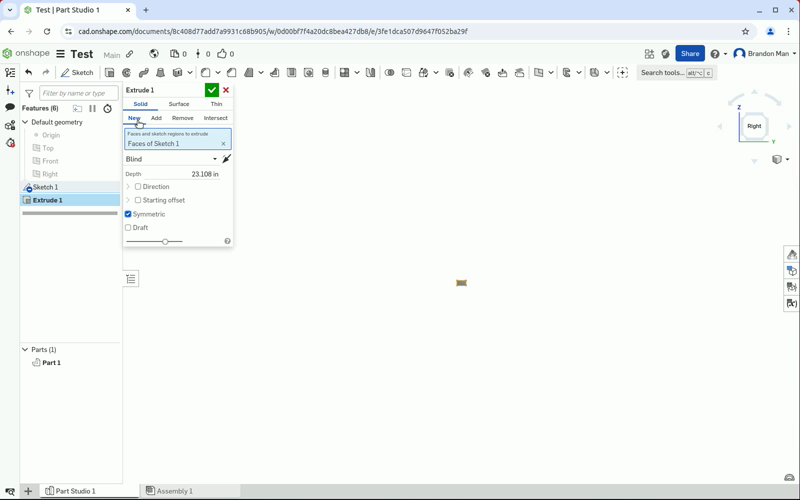
key(enter)
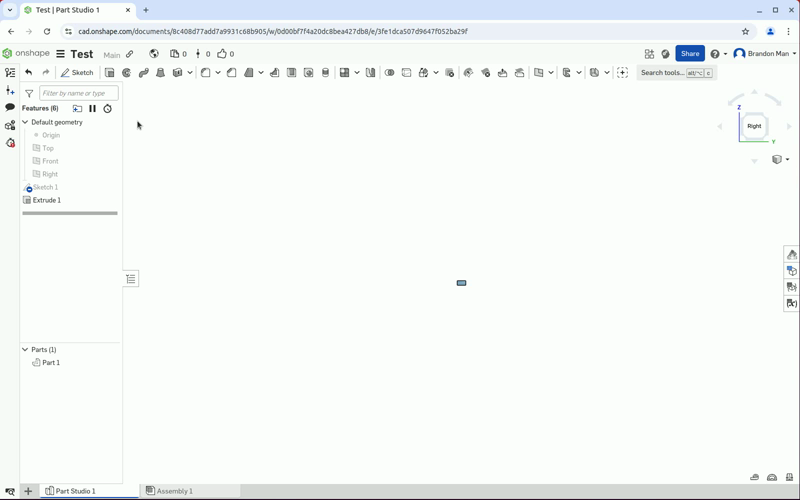
key(shift+h)
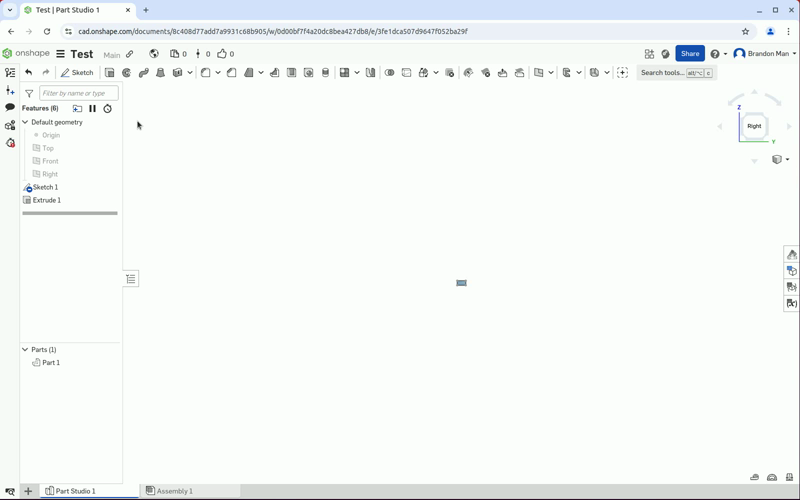
key(shift+h)
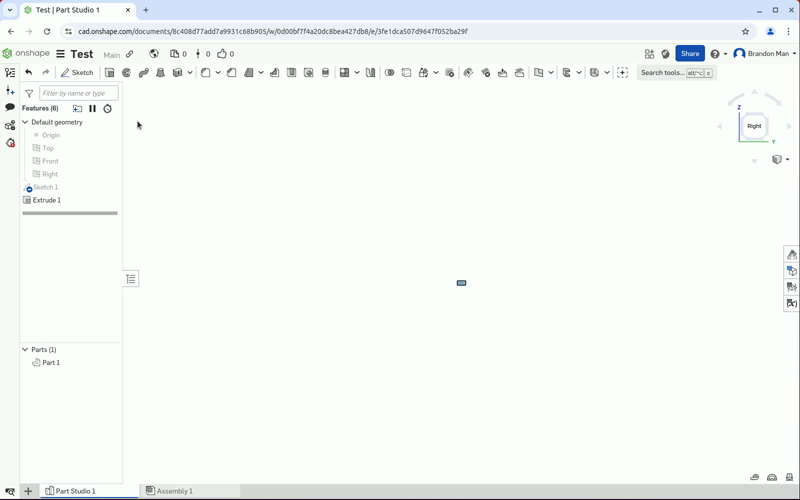
mouse_move(73, 189)
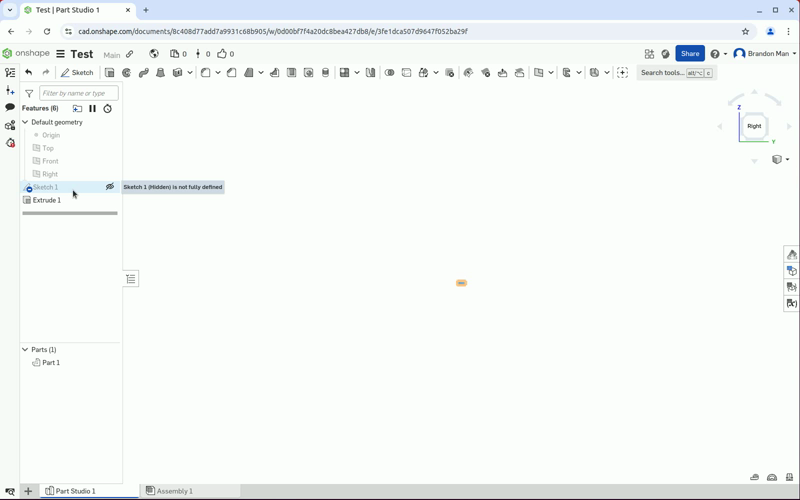
click(73, 189)
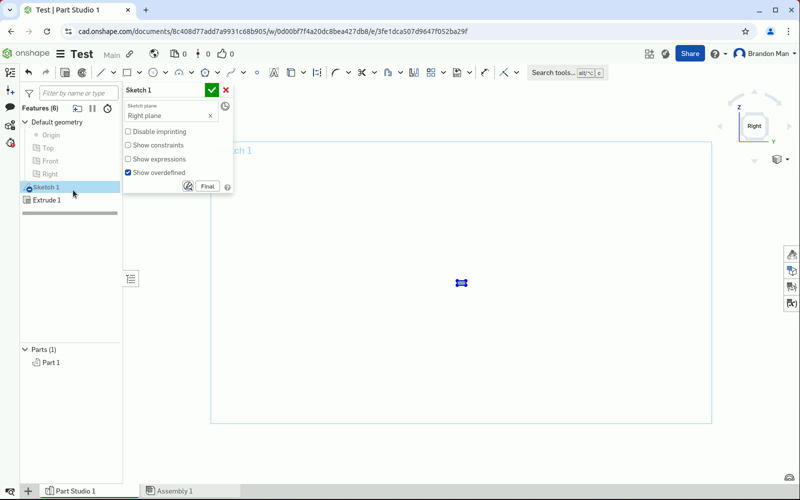
mouse_move(229, 92)
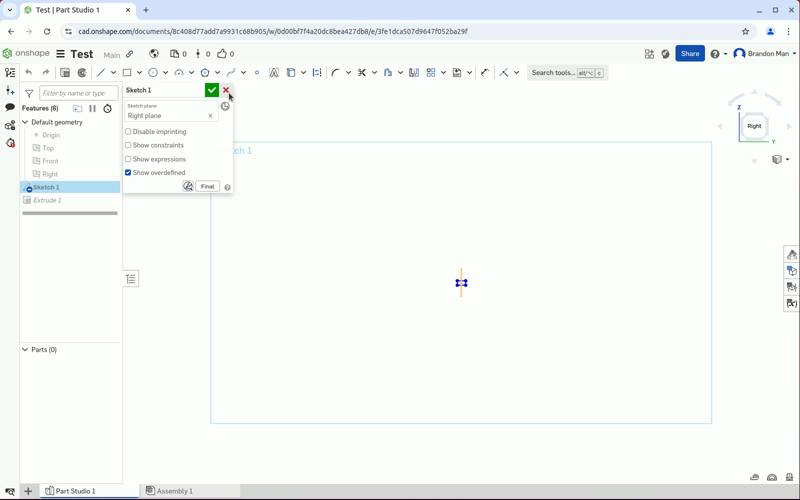
click(229, 92)
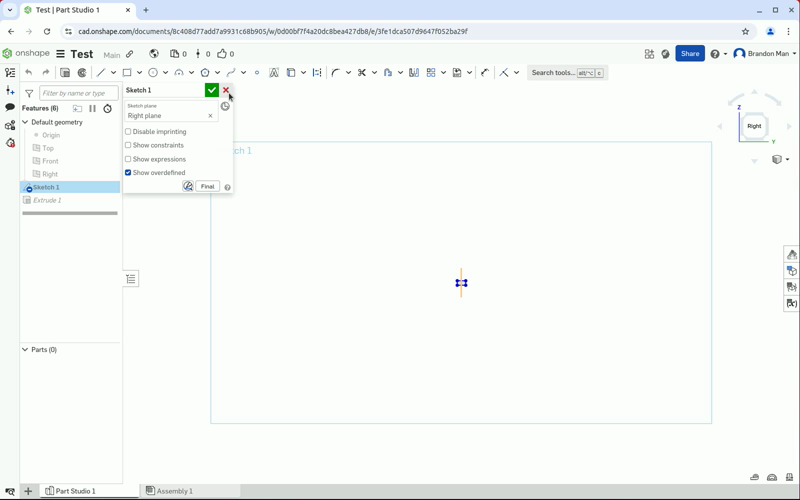
key(shift+s)
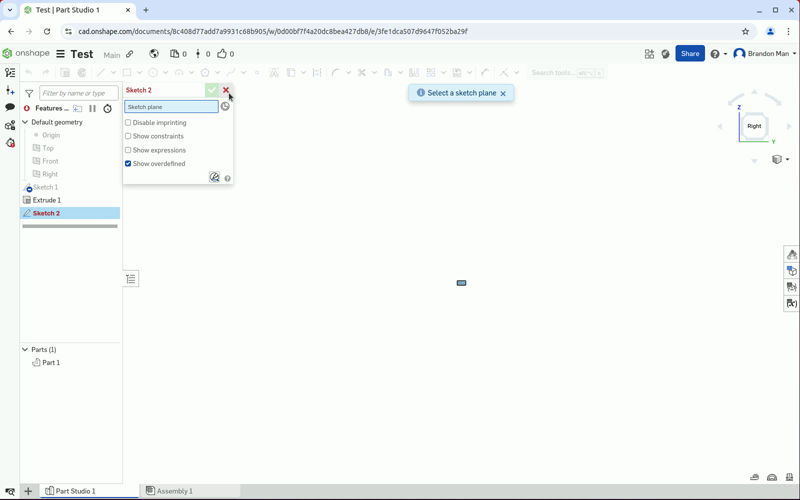
mouse_move(73, 176)
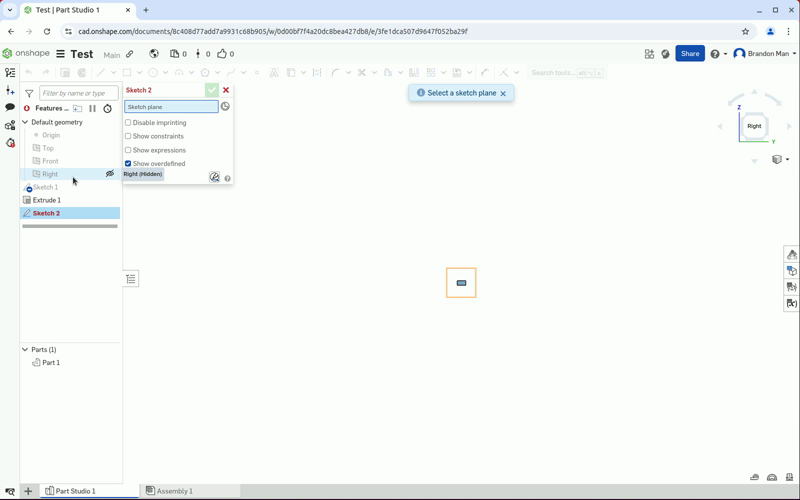
click(73, 176)
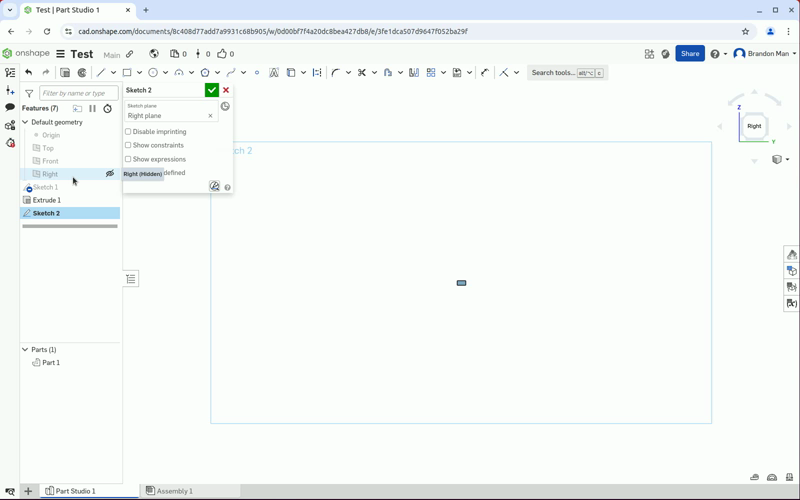
mouse_move(73, 352)
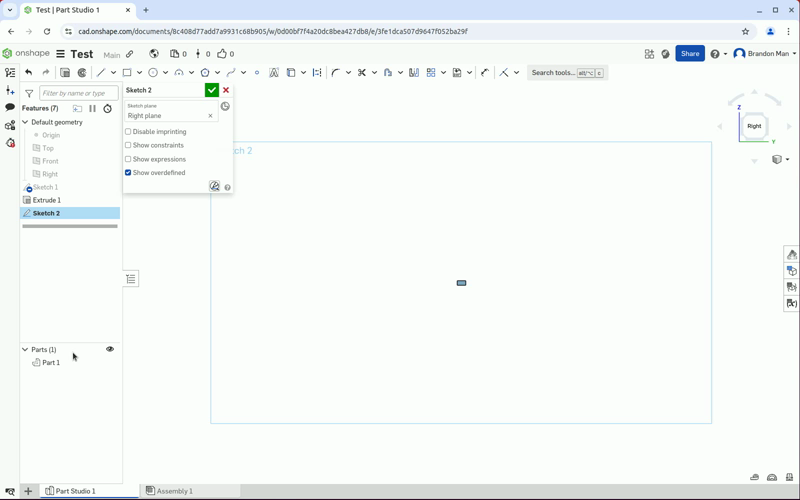
key(y)
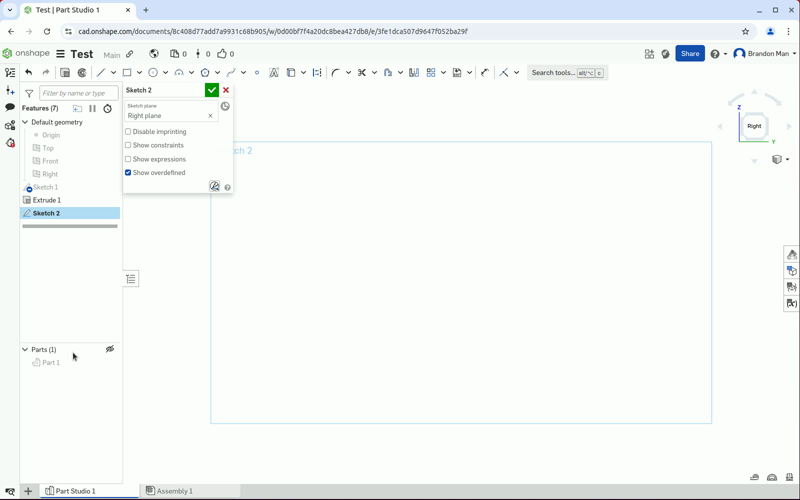
key(l)
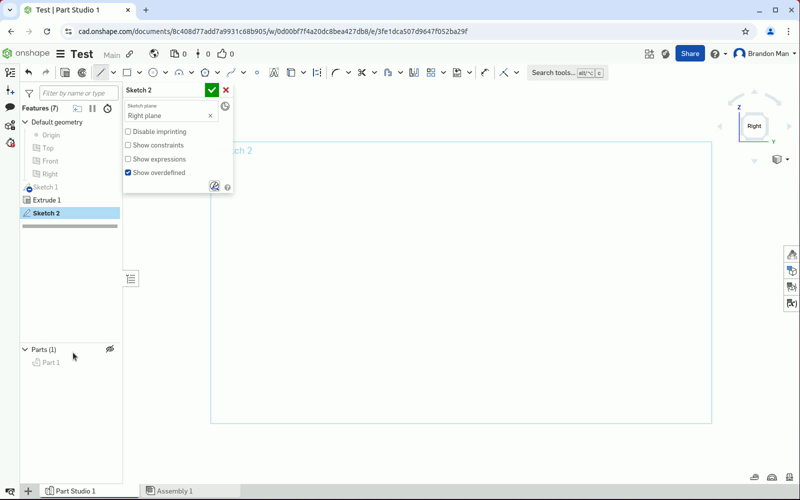
key_down(shift)
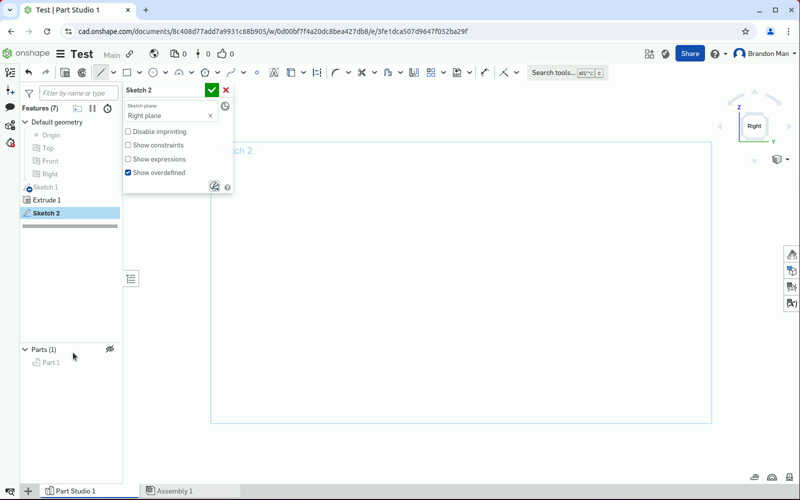
mouse_move(485, 266)
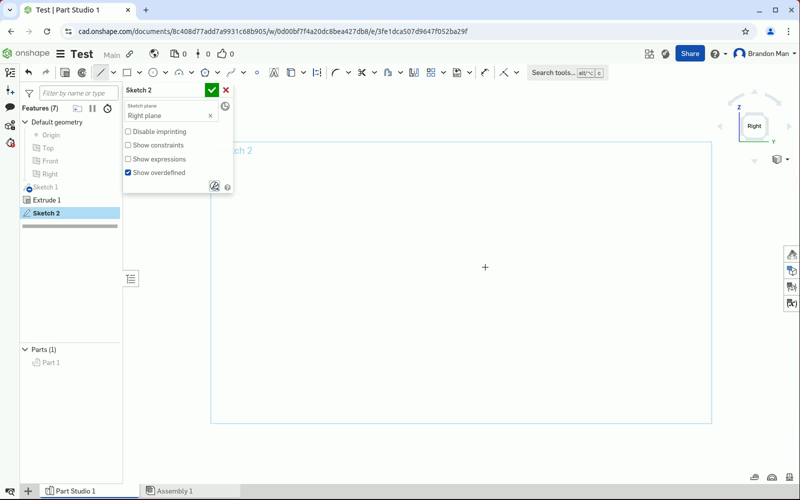
click(485, 266)
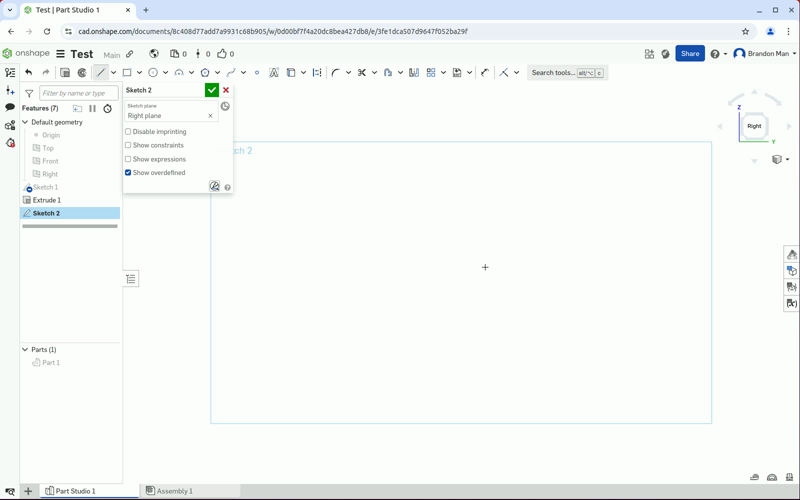
key_up(shift)
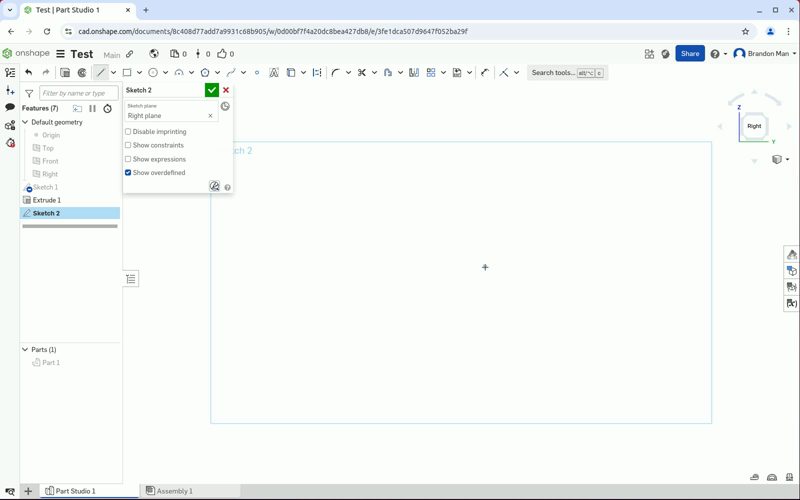
key_down(shift)
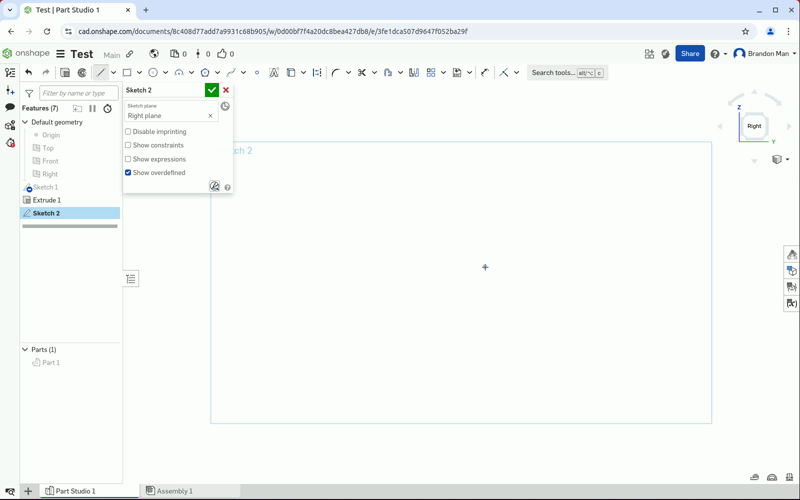
mouse_move(515, 266)
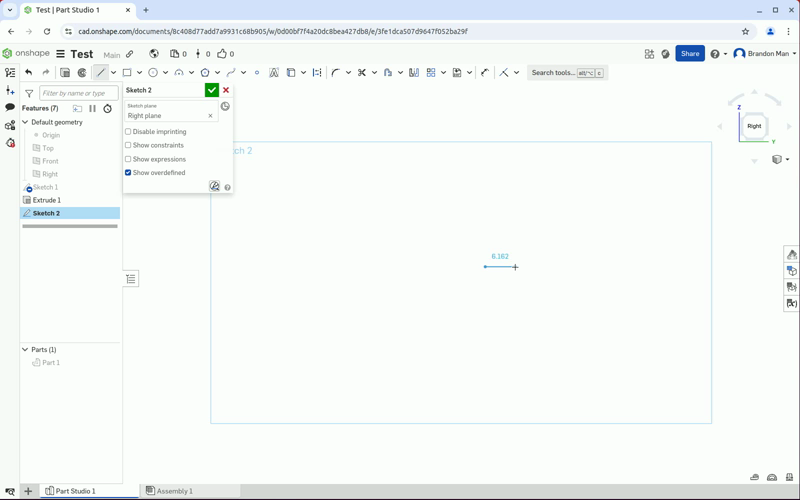
mouse_move(497, 266)
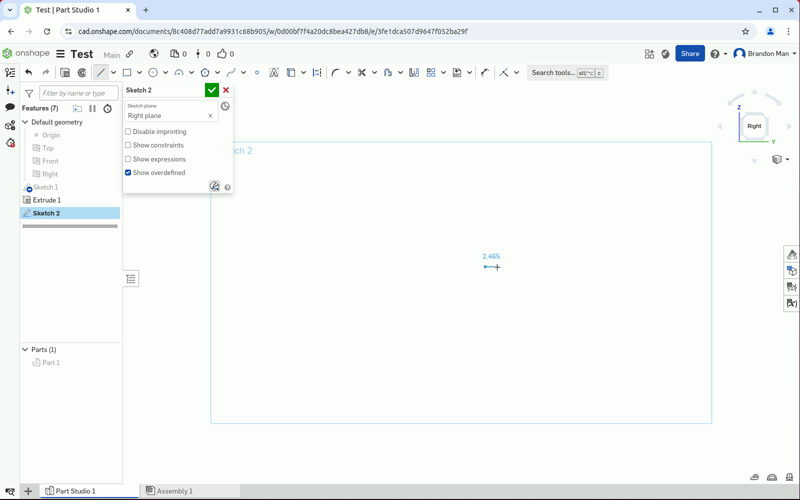
click(497, 266)
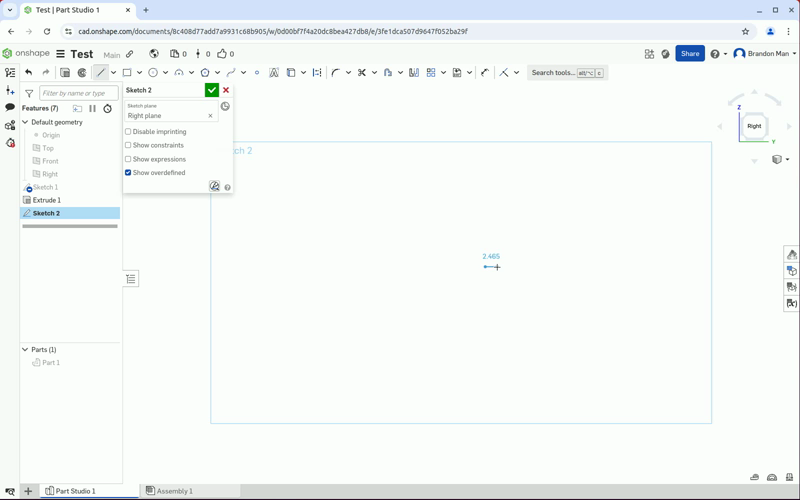
key_up(shift)
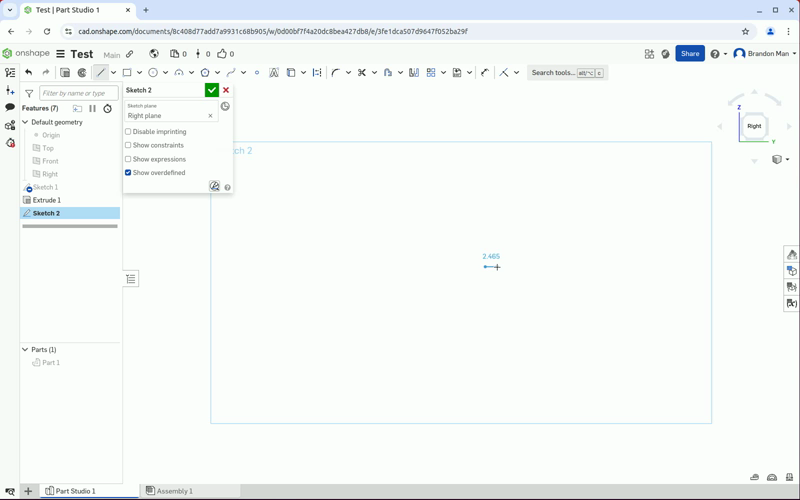
key_down(shift)
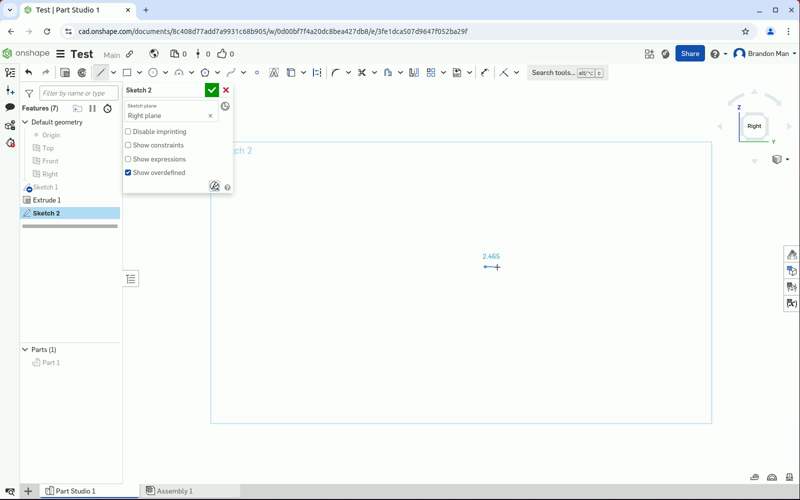
mouse_move(527, 266)
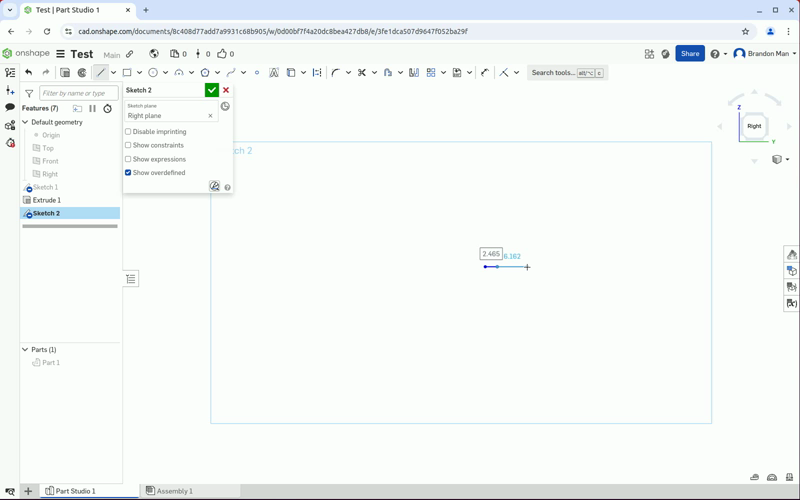
mouse_move(497, 261)
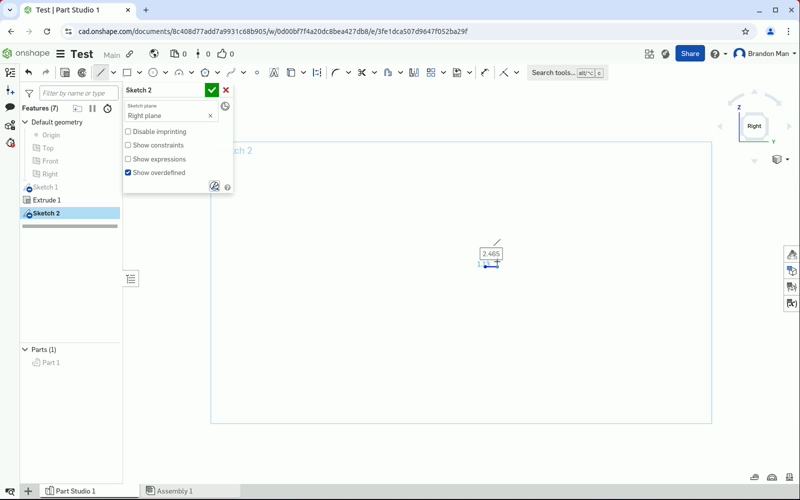
scroll(6)
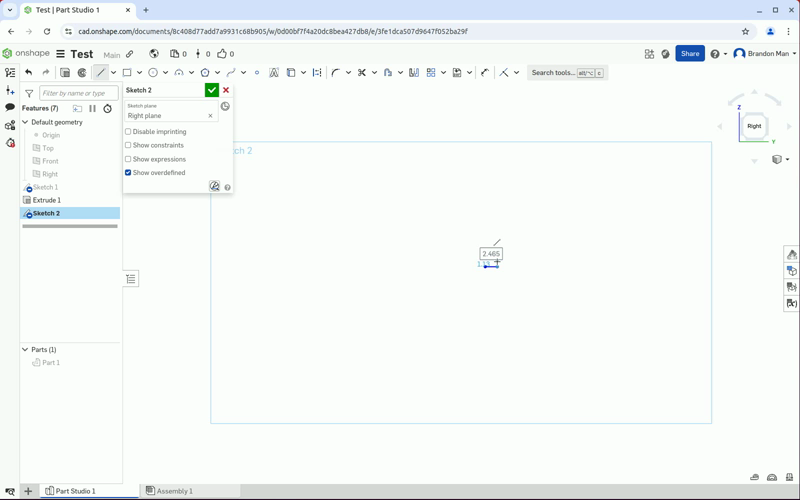
scroll(6)
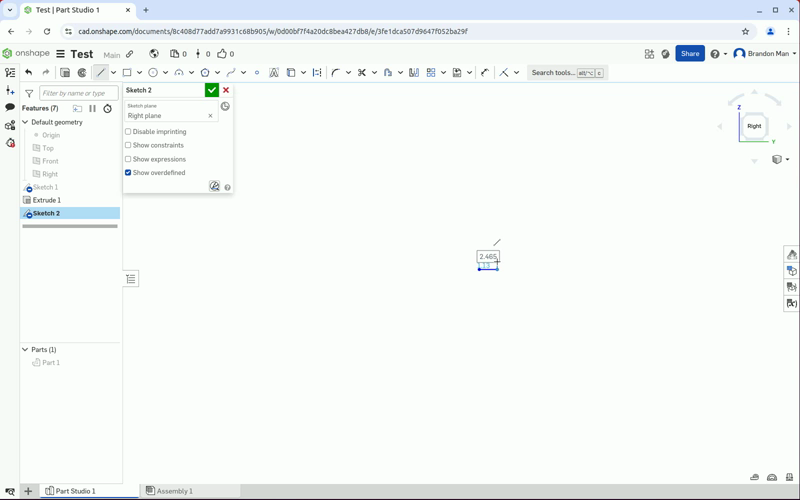
scroll(6)
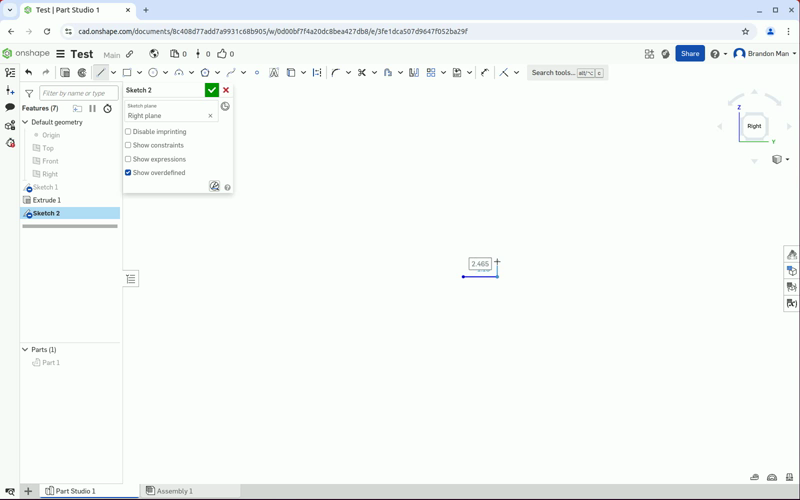
scroll(6)
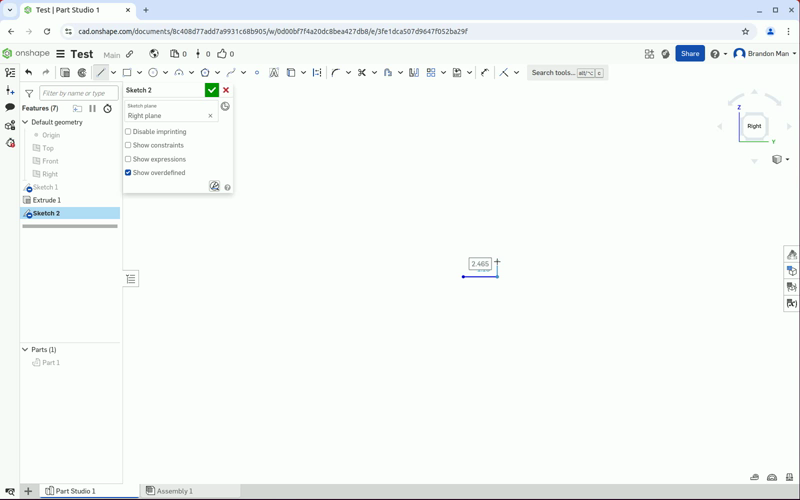
scroll(6)
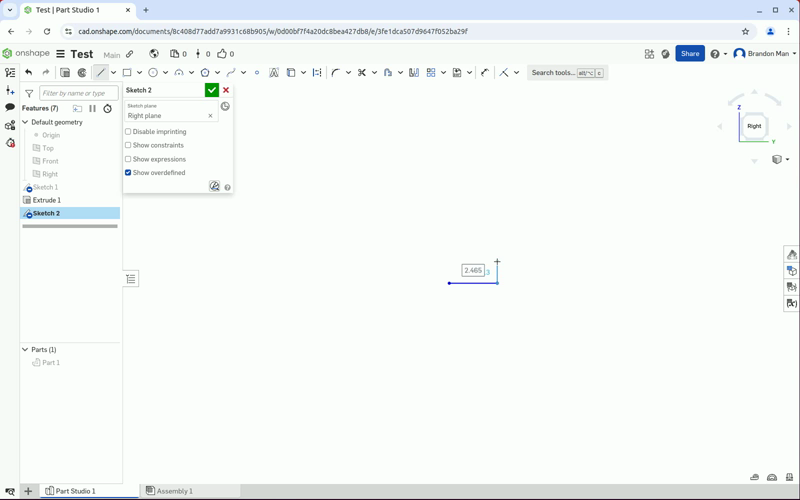
scroll(6)
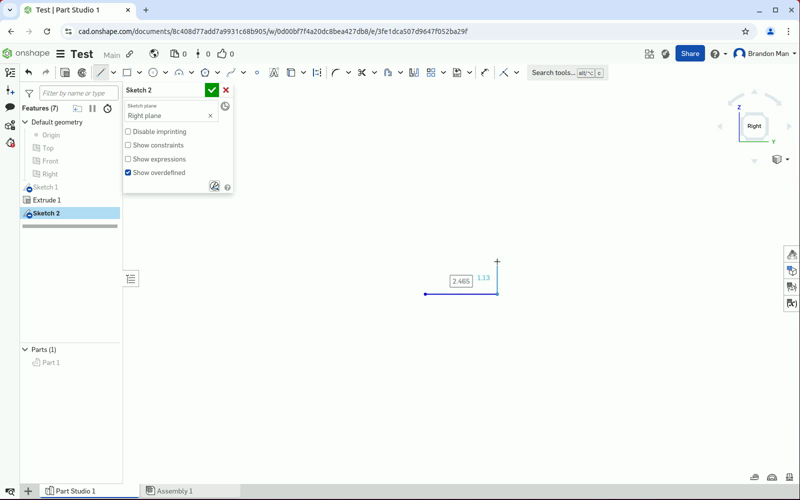
scroll(6)
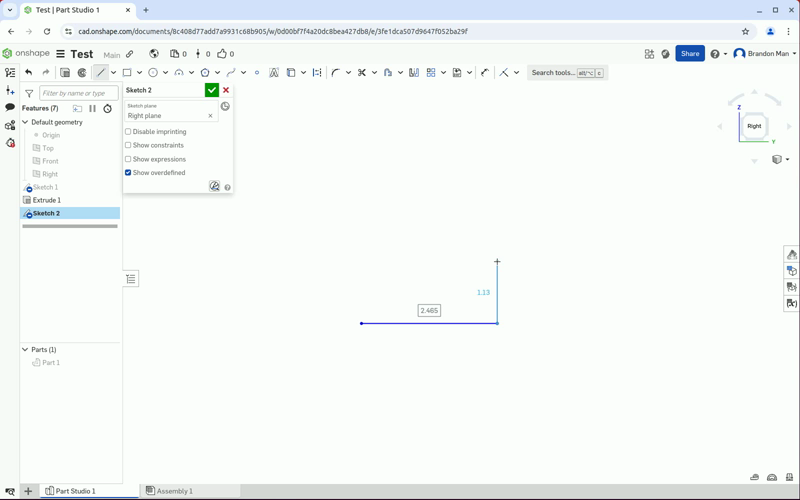
click(497, 261)
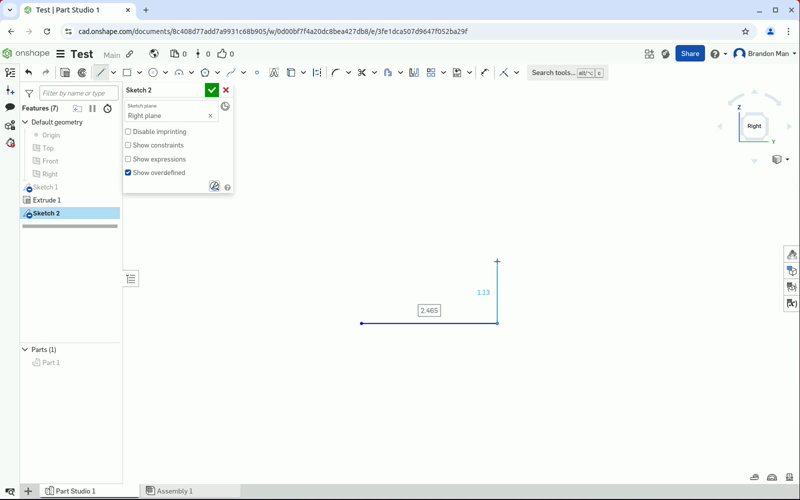
scroll(-6)
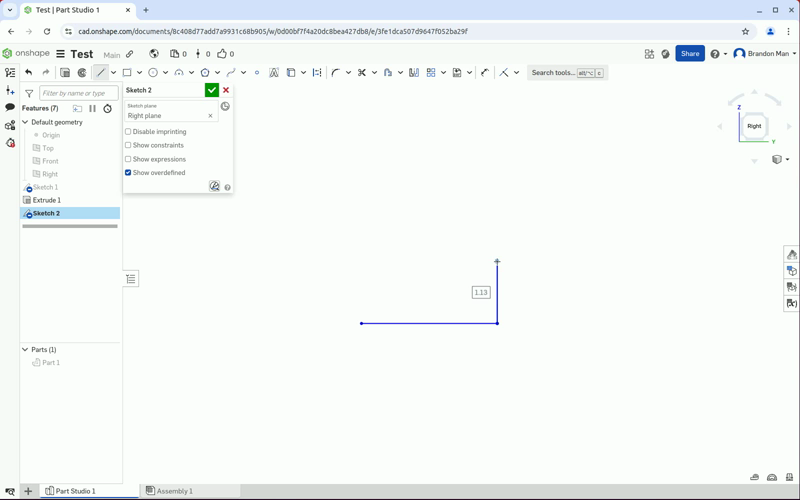
scroll(-6)
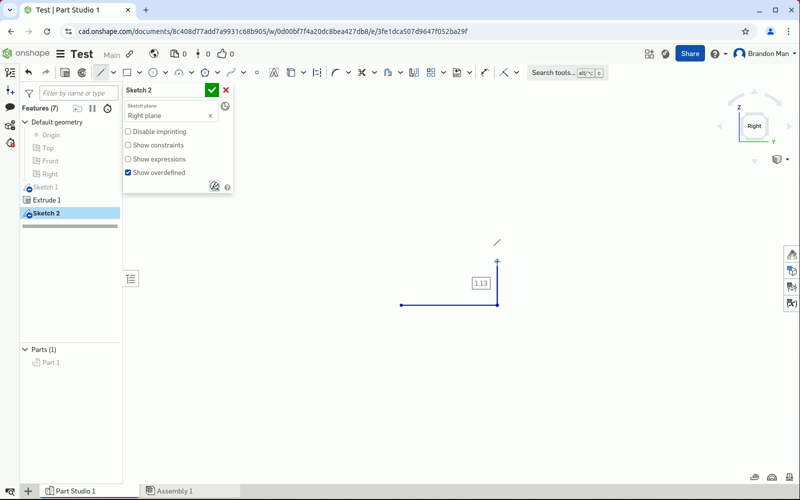
scroll(-6)
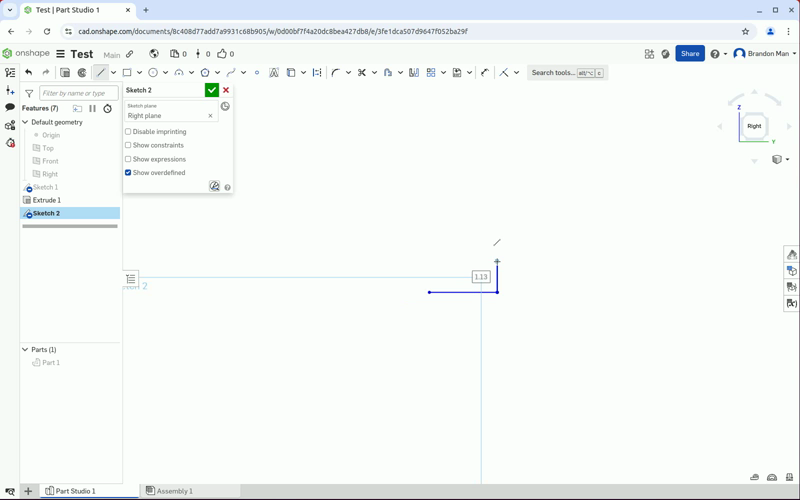
scroll(-6)
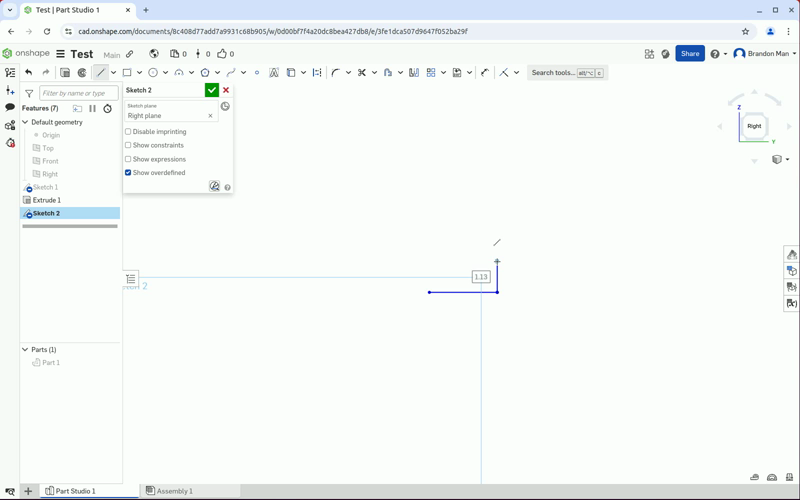
scroll(-6)
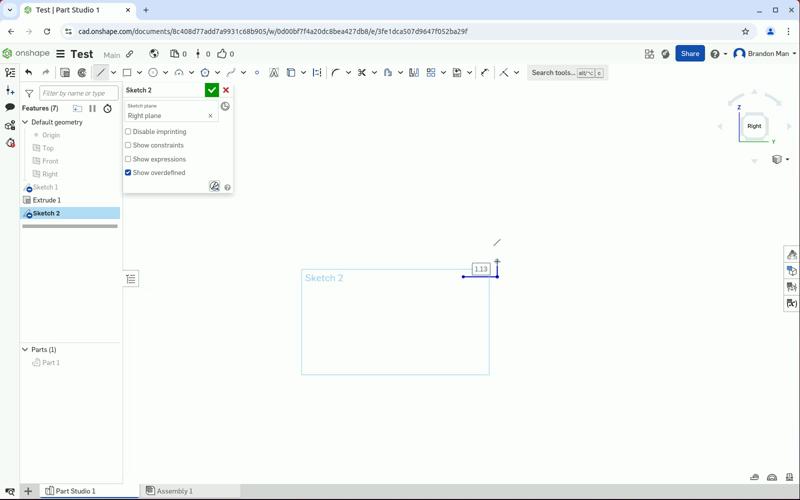
scroll(-6)
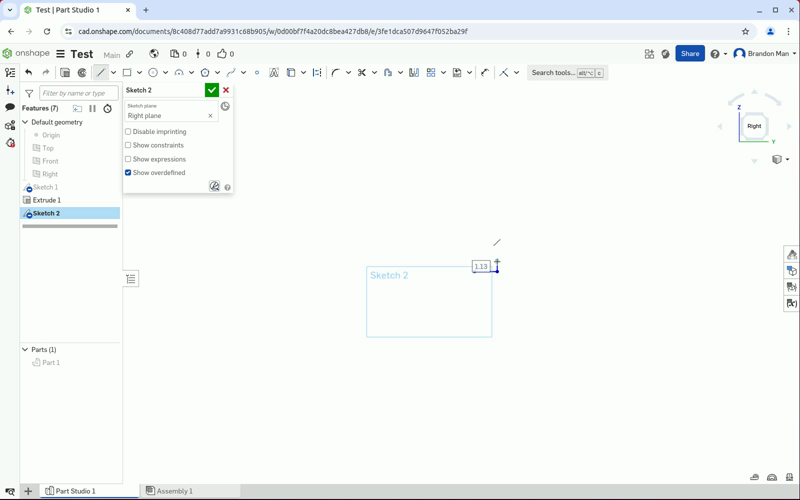
scroll(-6)
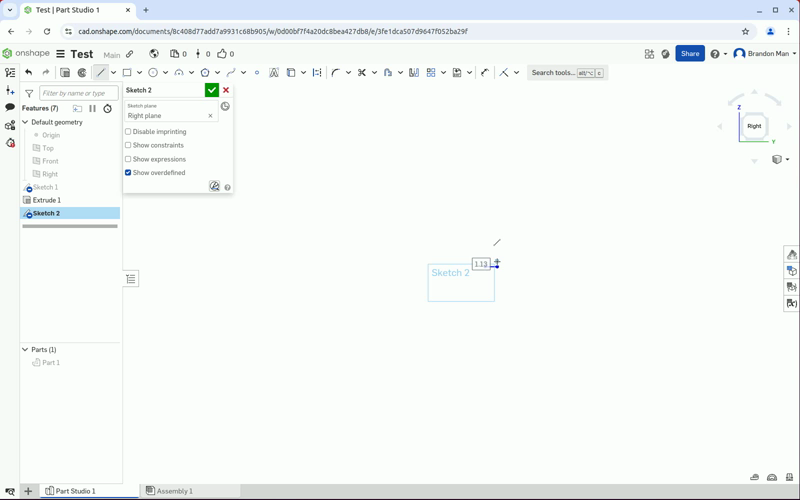
key_up(shift)
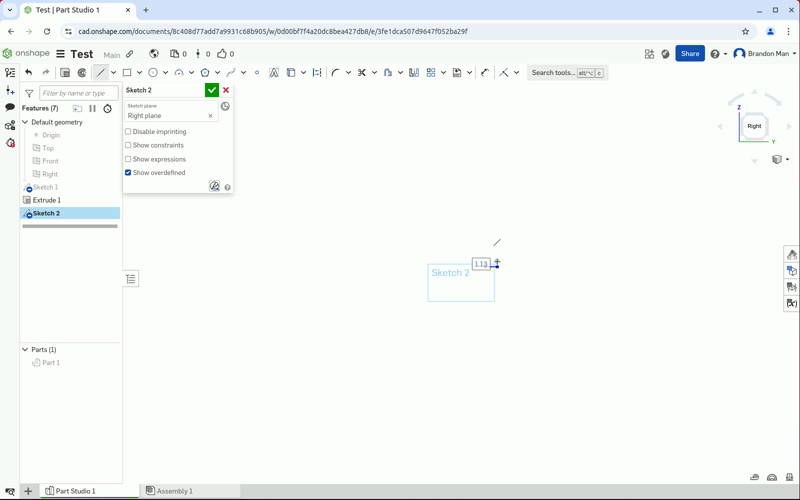
key_down(shift)
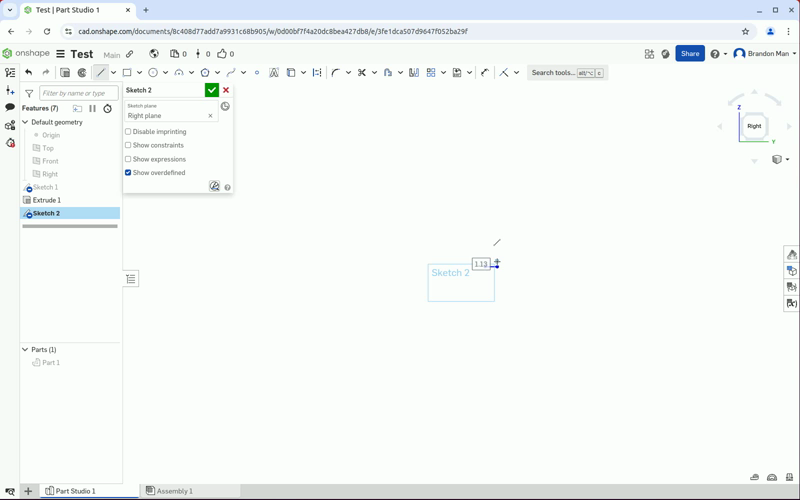
mouse_move(527, 261)
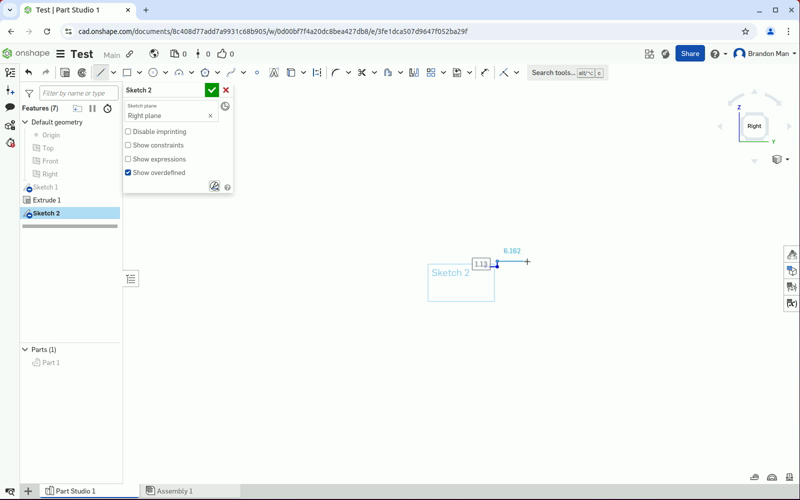
mouse_move(485, 261)
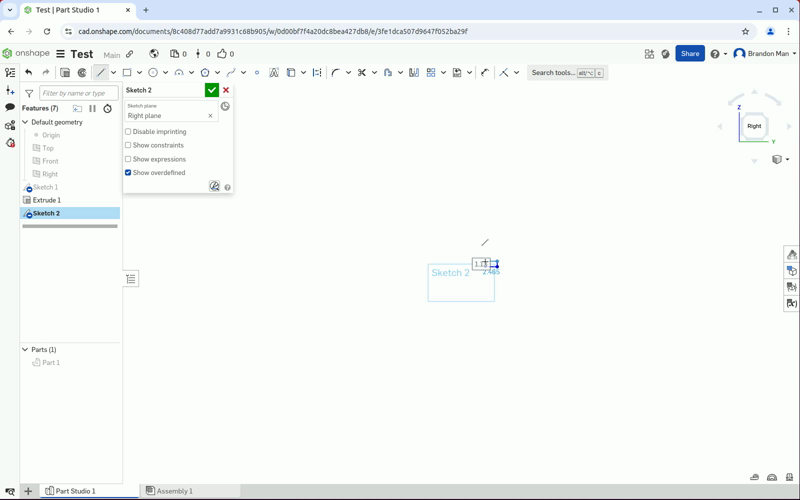
click(485, 261)
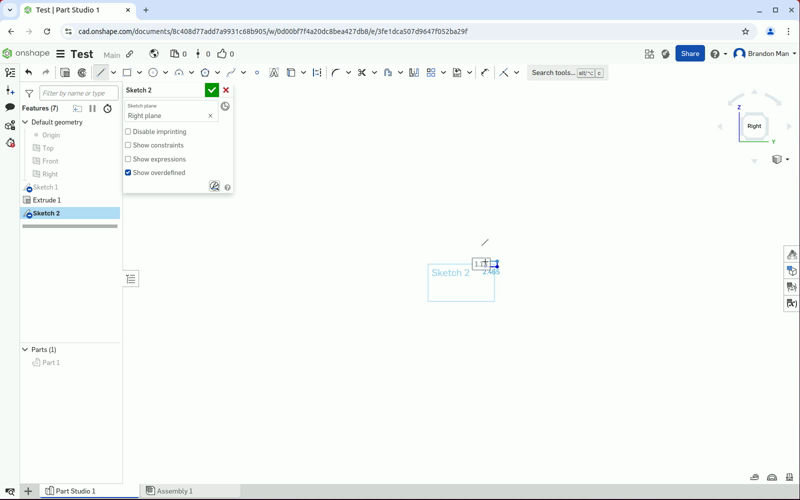
key_up(shift)
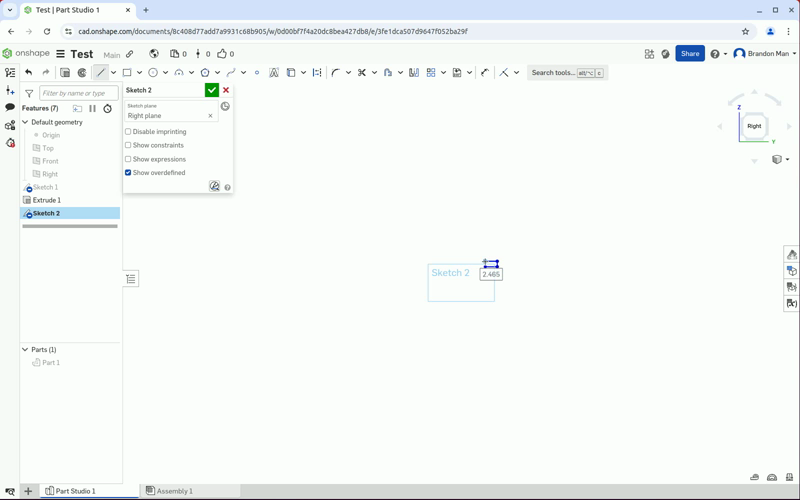
mouse_move(515, 261)
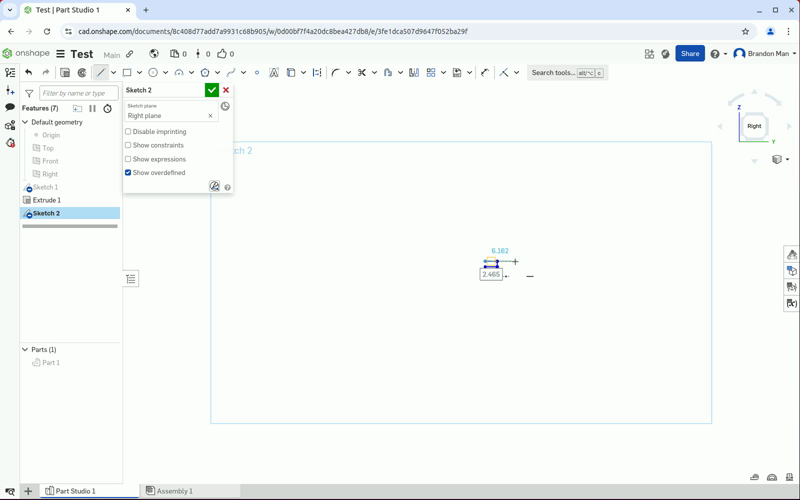
key_down(shift)
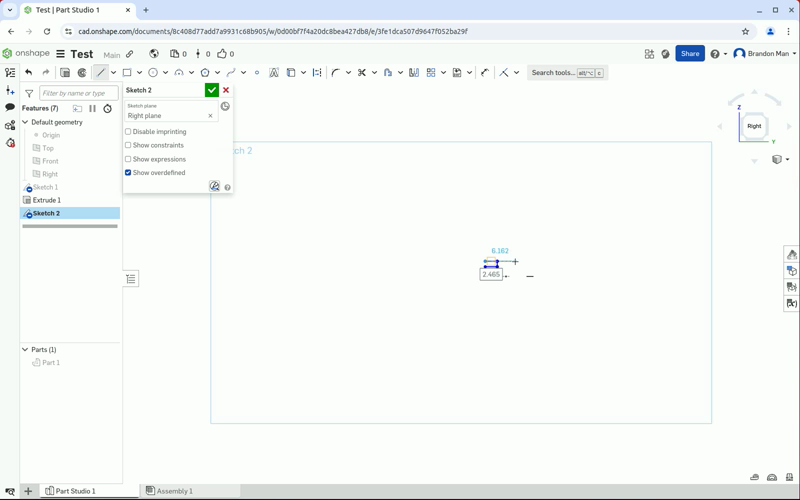
mouse_move(485, 266)
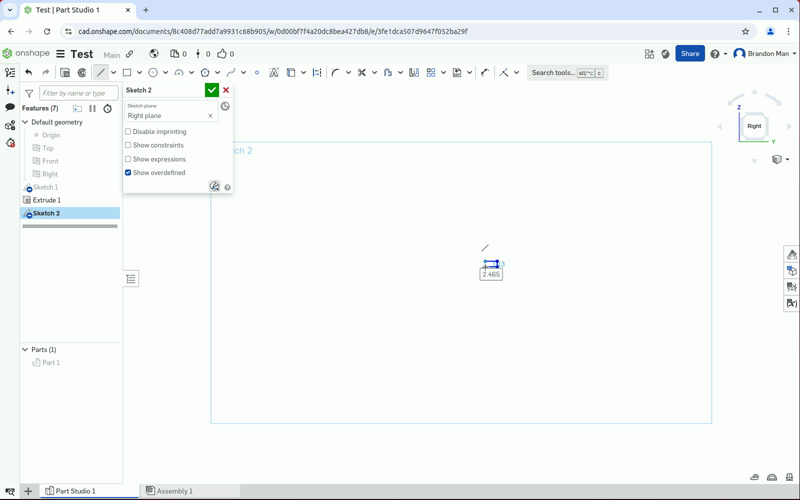
scroll(6)
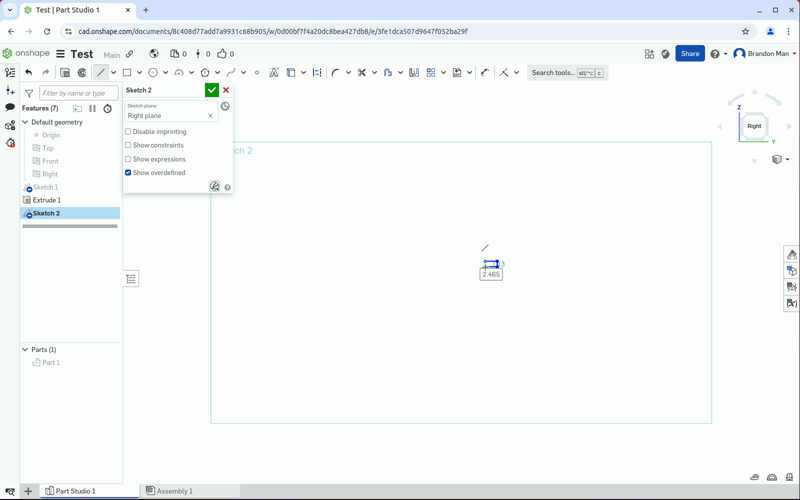
scroll(6)
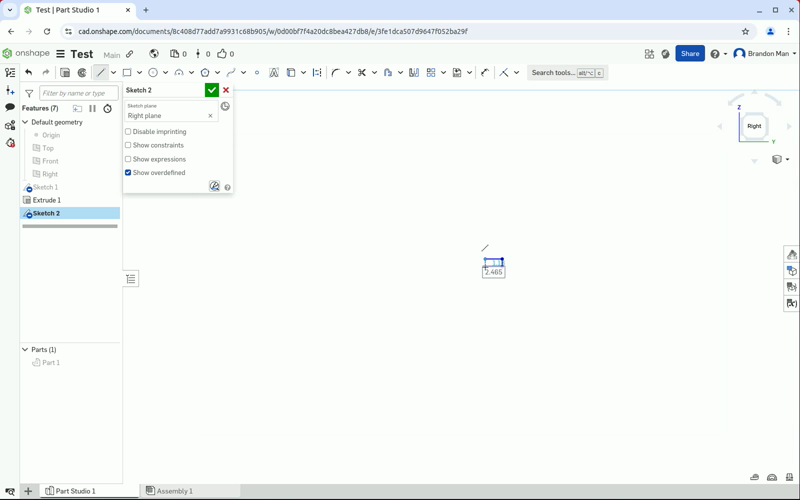
scroll(6)
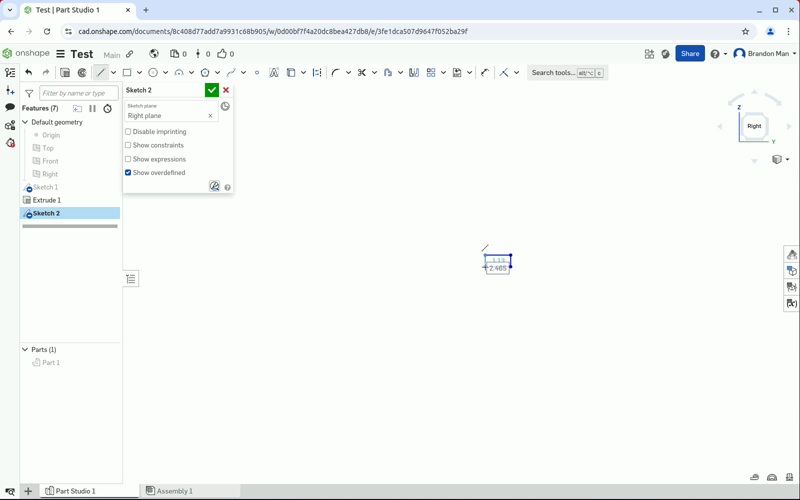
scroll(6)
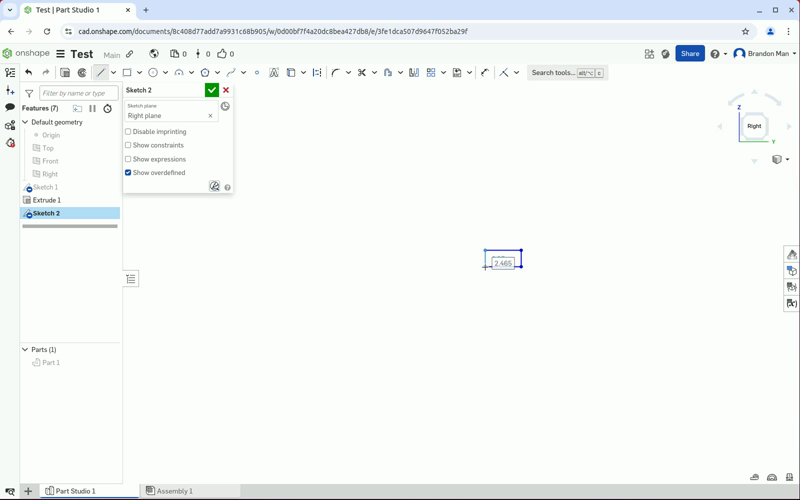
scroll(6)
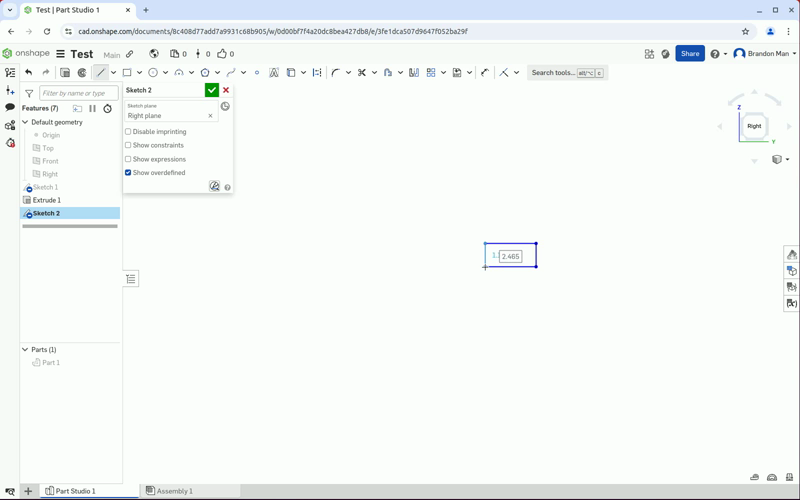
scroll(6)
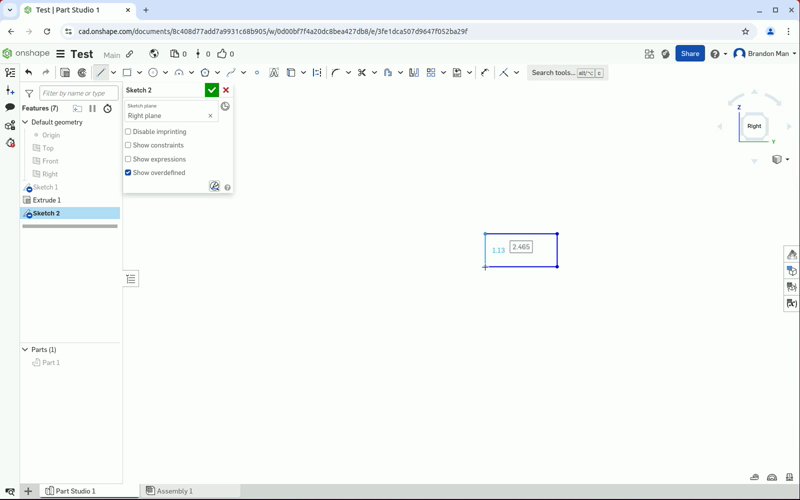
scroll(6)
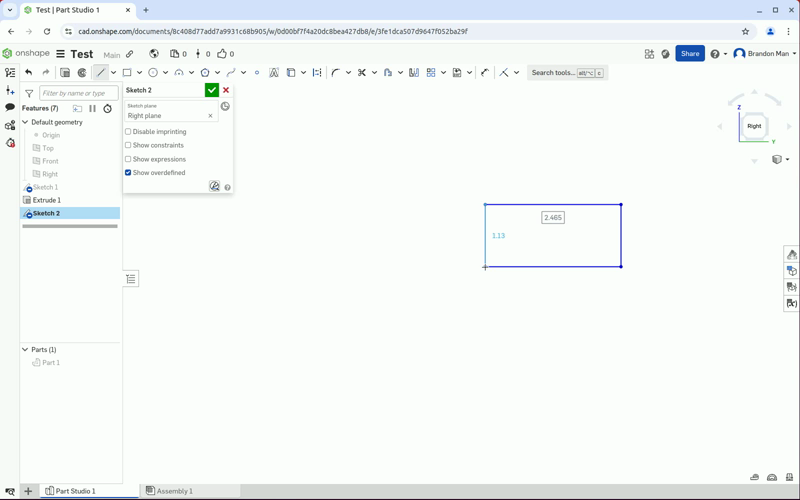
key_up(shift)
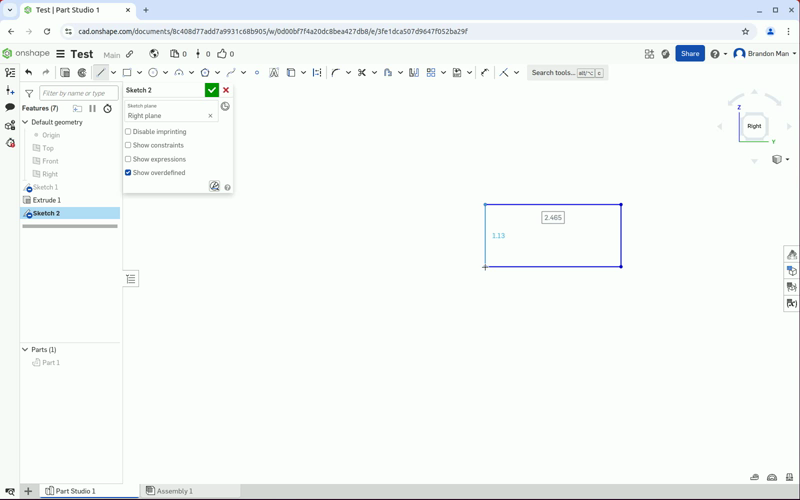
click(485, 266)
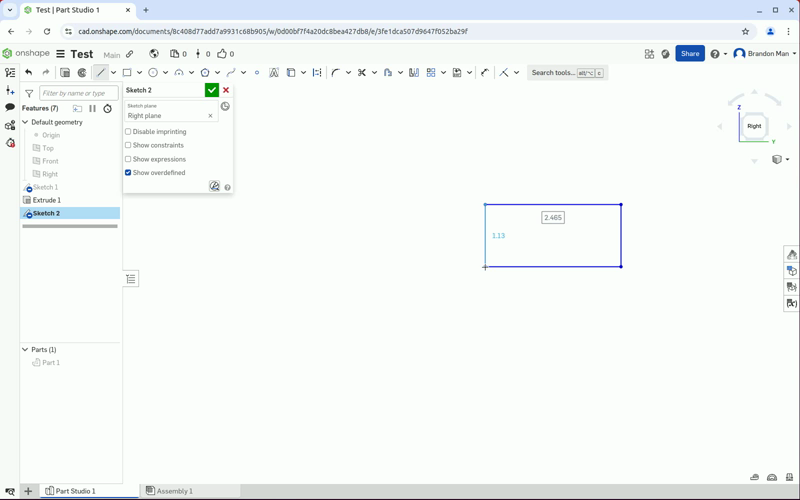
scroll(-6)
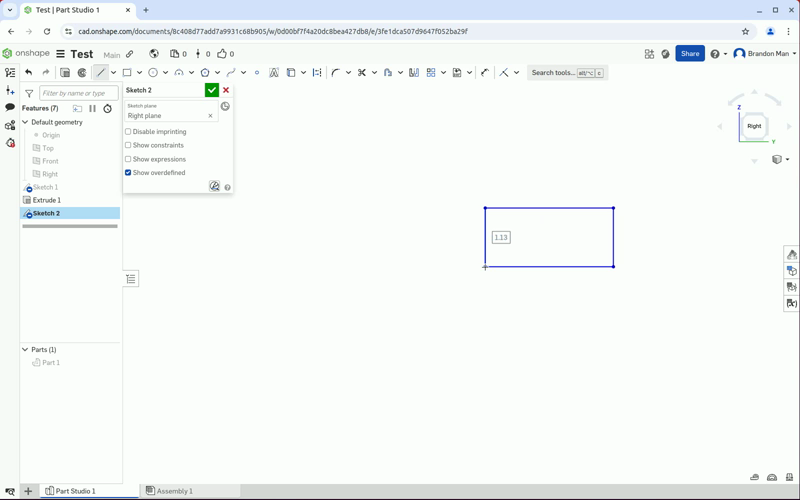
scroll(-6)
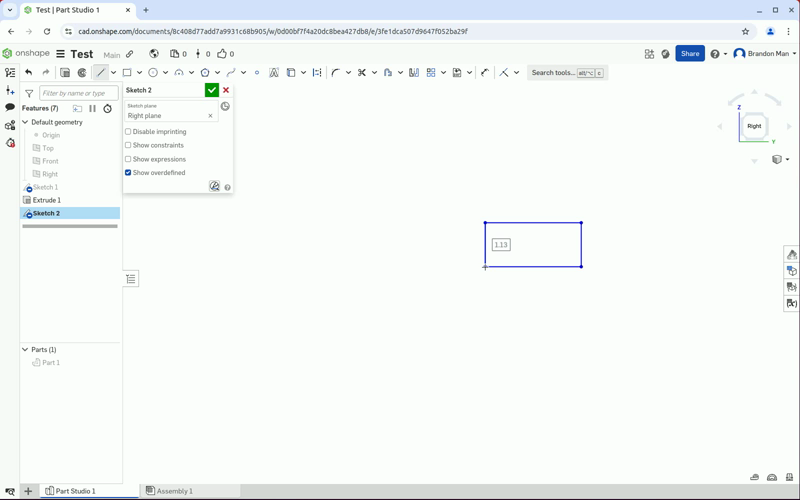
scroll(-6)
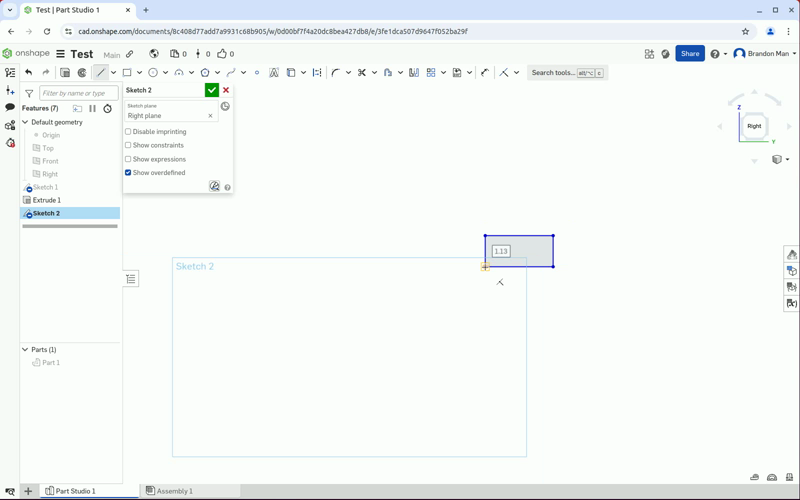
scroll(-6)
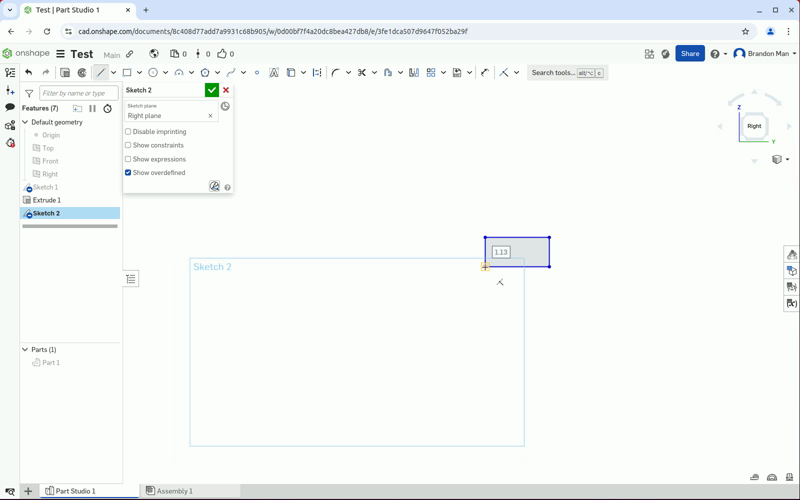
scroll(-6)
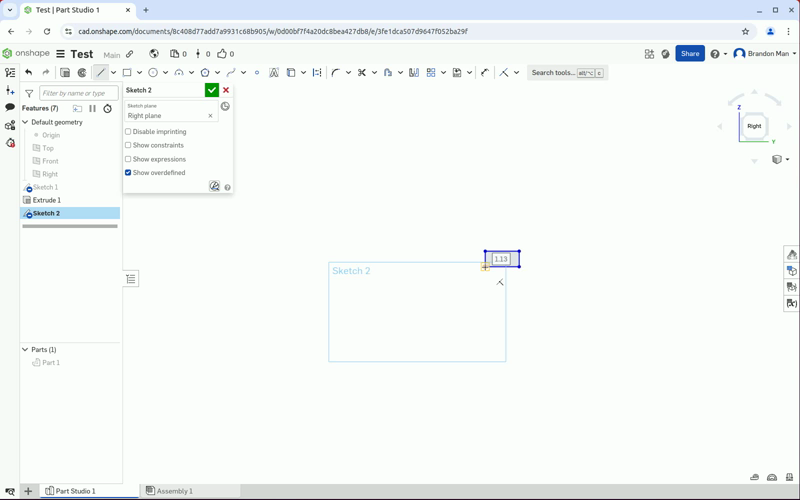
scroll(-6)
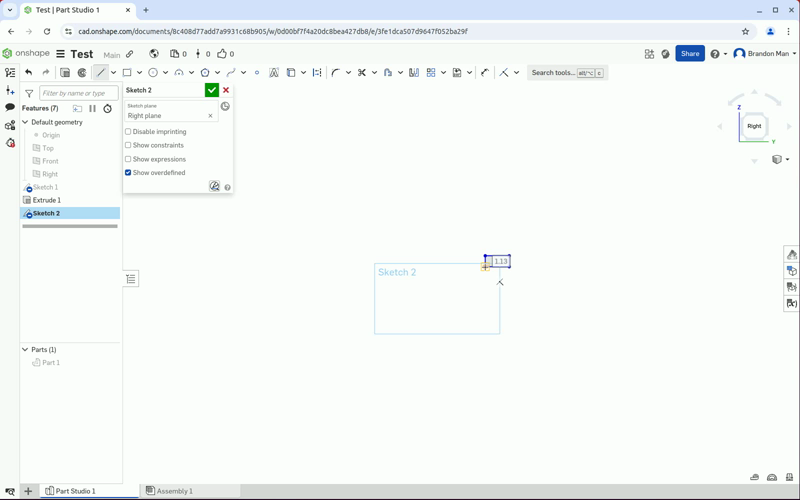
scroll(-6)
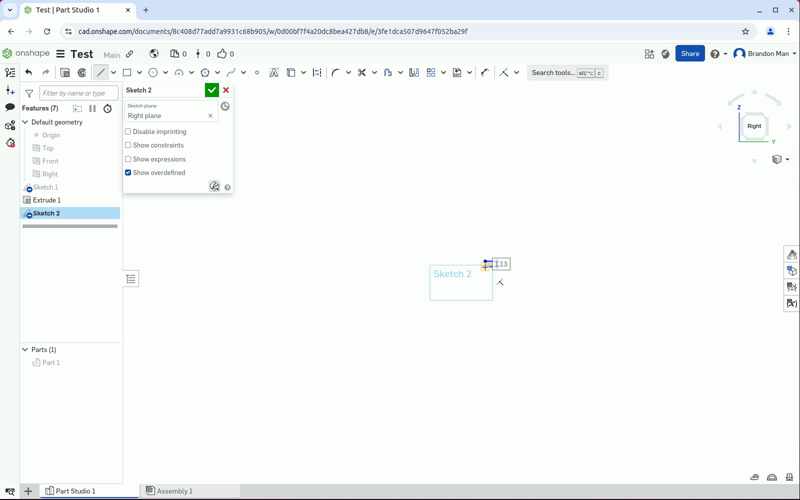
key(esc)
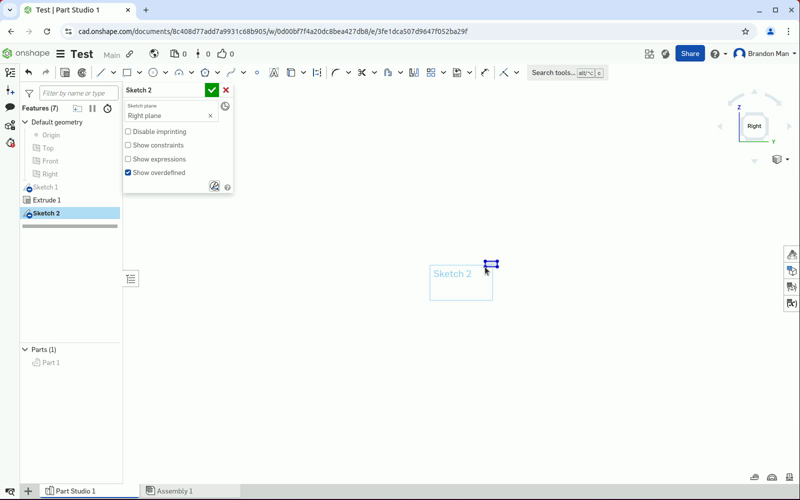
mouse_move(487, 261)
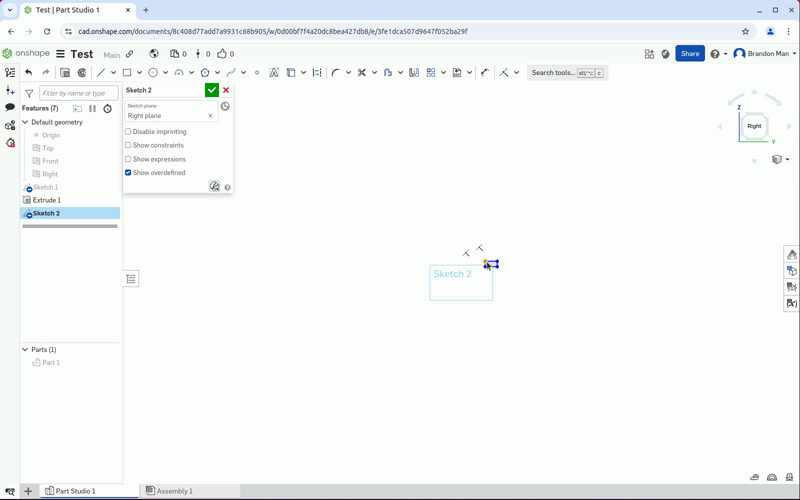
scroll(6)
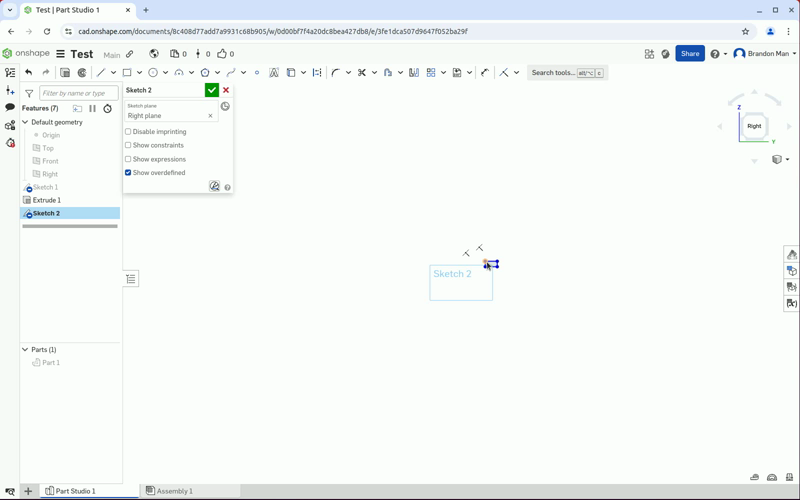
scroll(6)
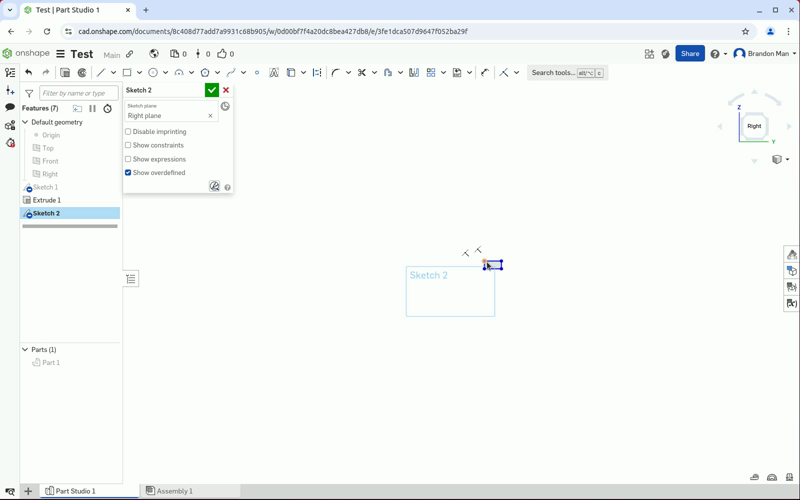
scroll(6)
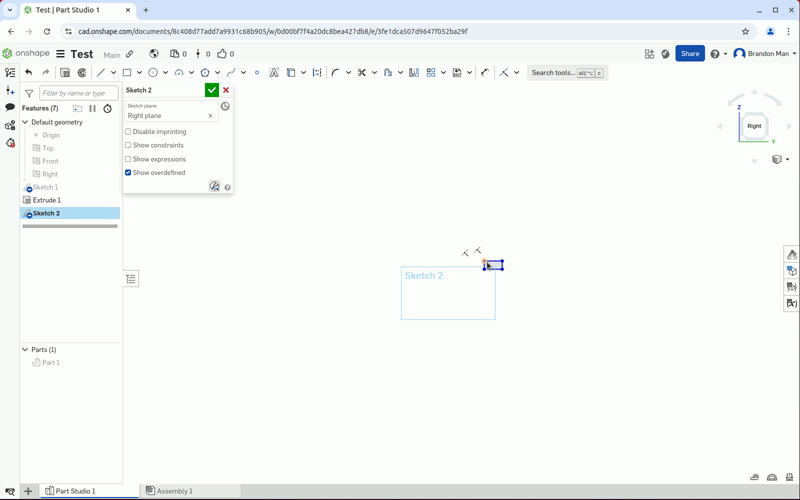
scroll(6)
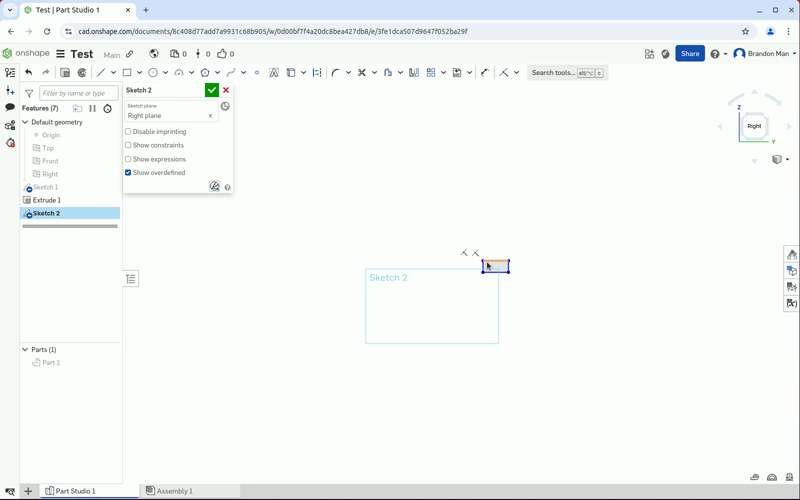
scroll(6)
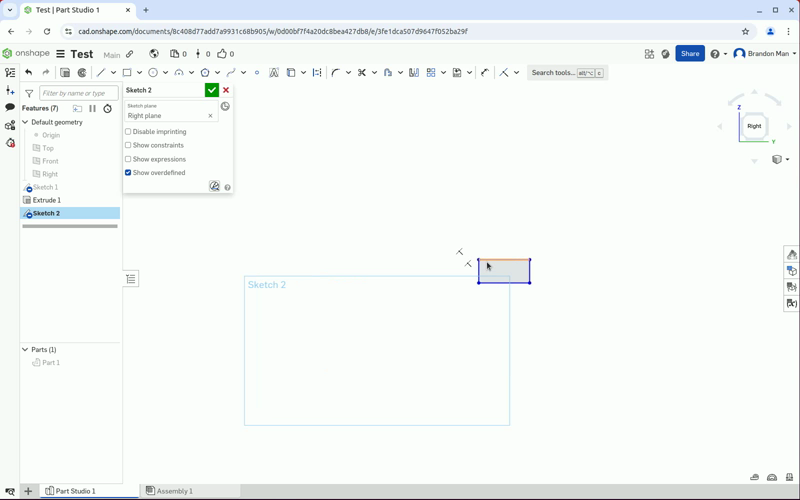
scroll(6)
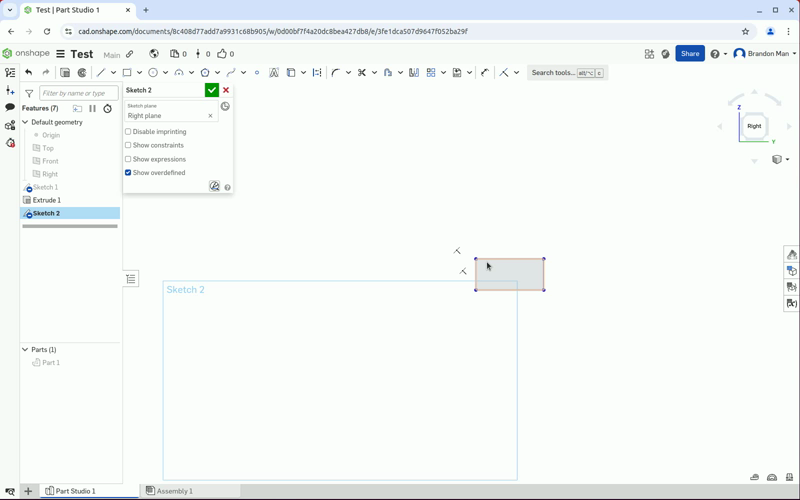
scroll(6)
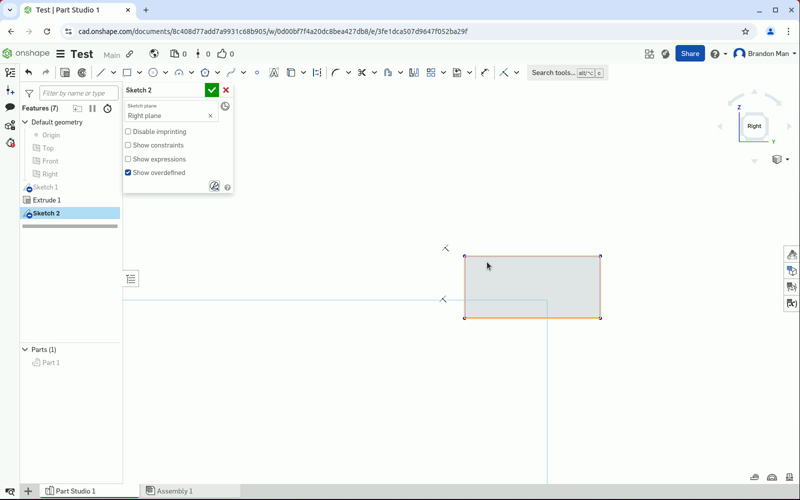
click(487, 261)
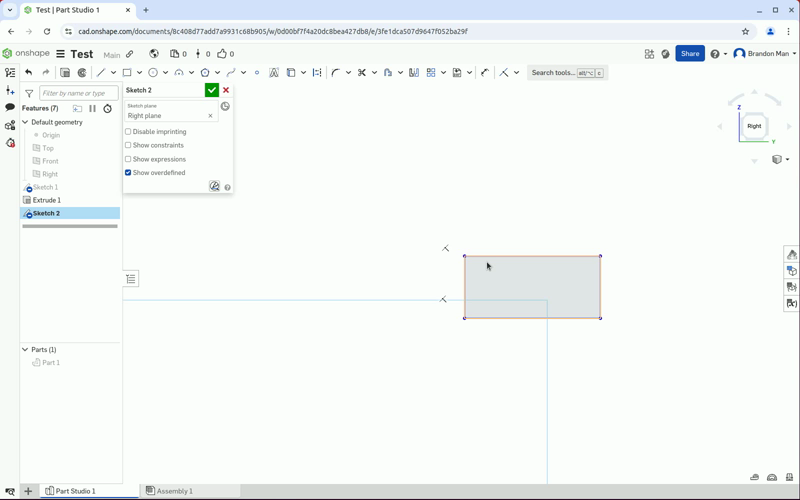
scroll(-6)
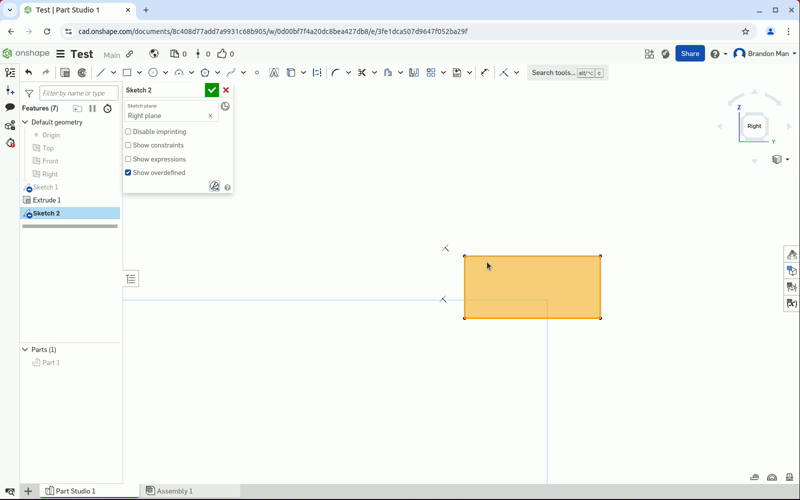
scroll(-6)
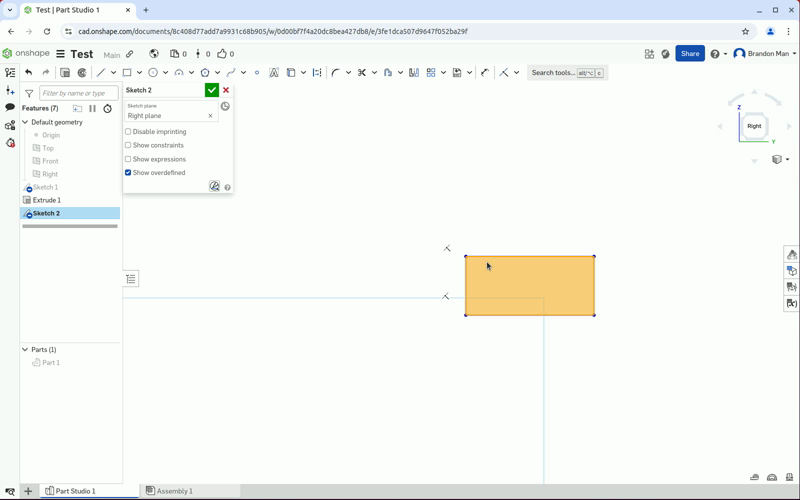
scroll(-6)
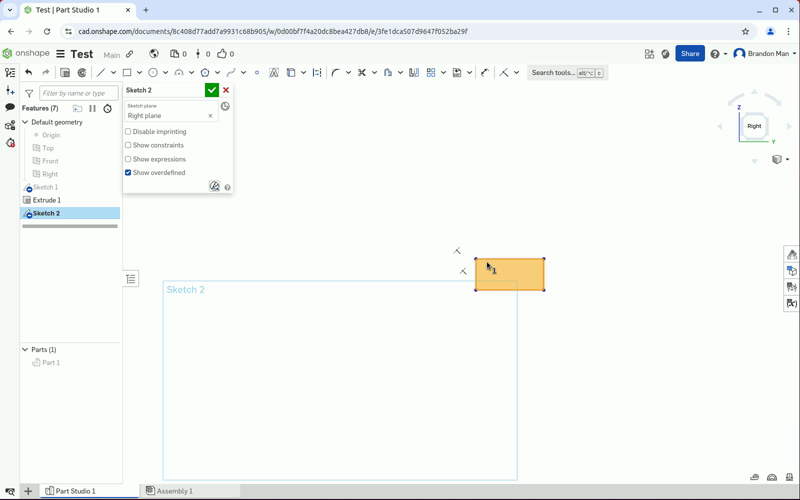
scroll(-6)
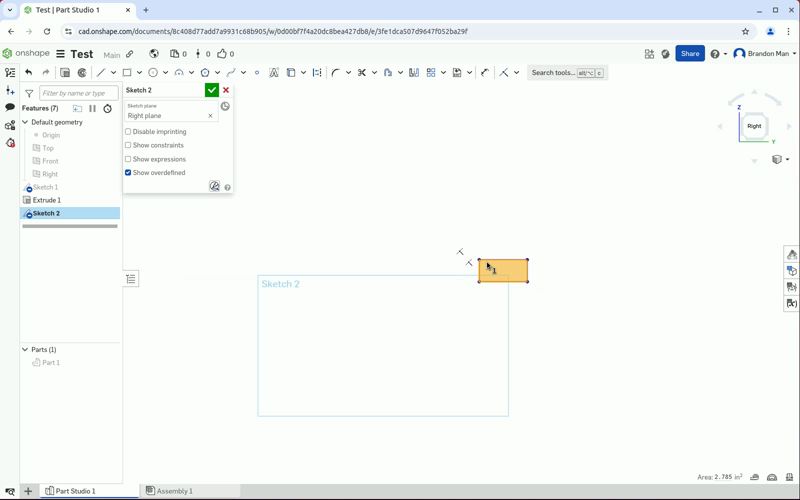
scroll(-6)
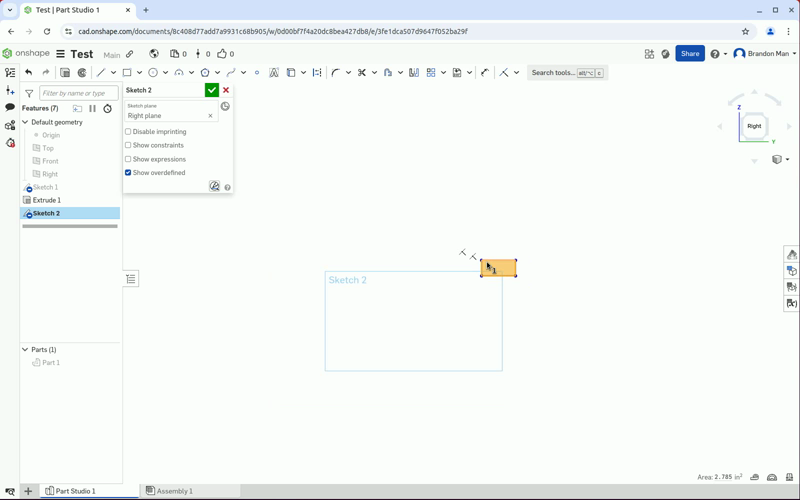
scroll(-6)
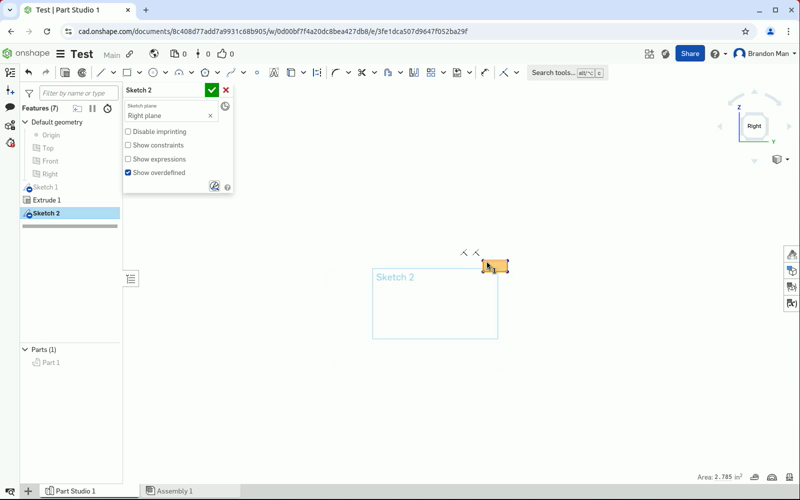
scroll(-6)
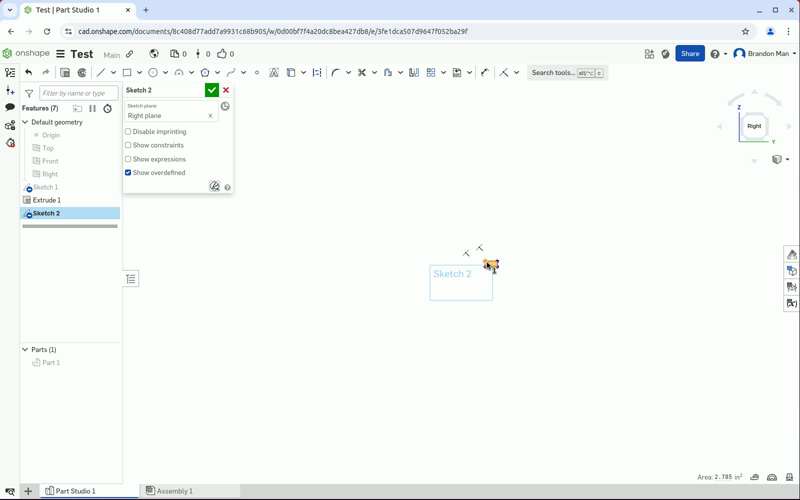
mouse_move(73, 352)
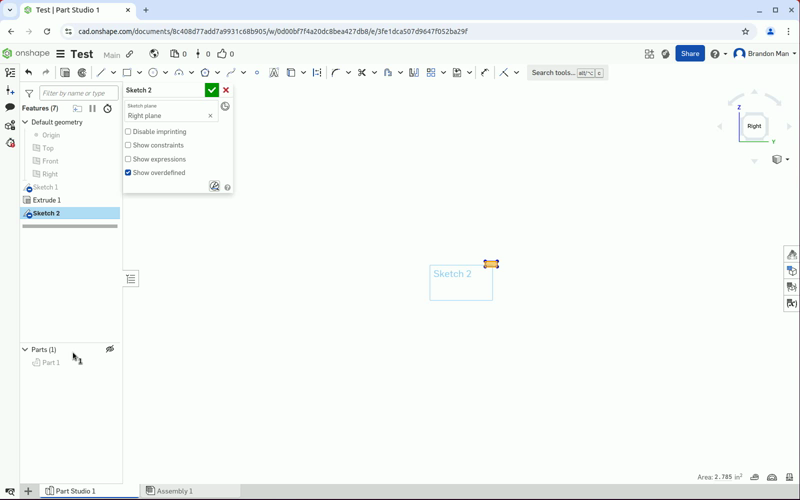
key(shift+y)
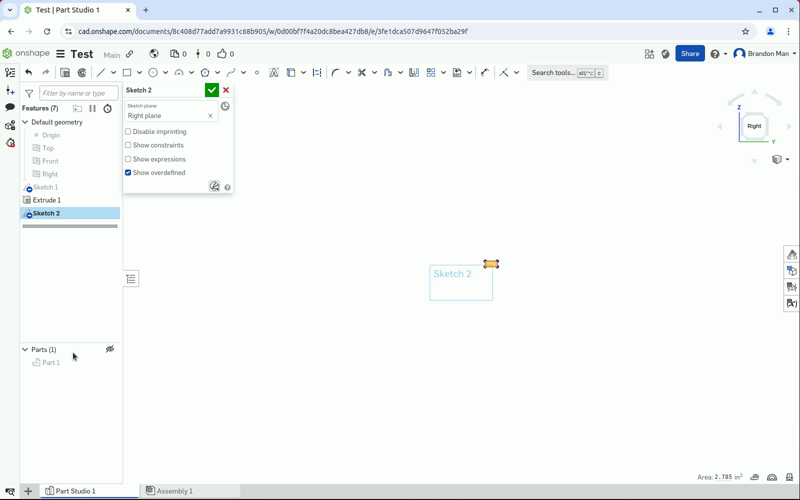
key(shift+e)
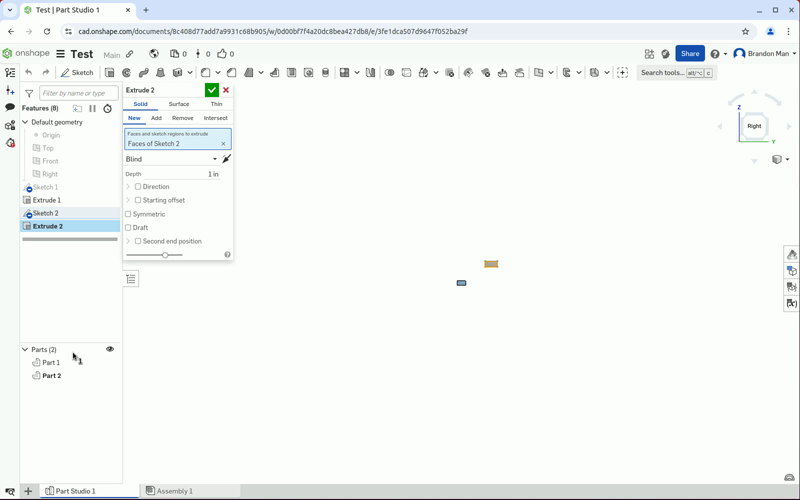
mouse_move(143, 106)
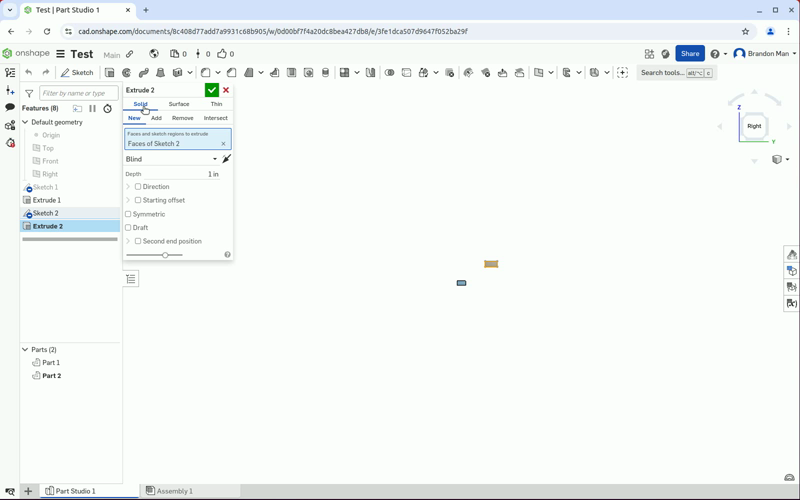
click(143, 106)
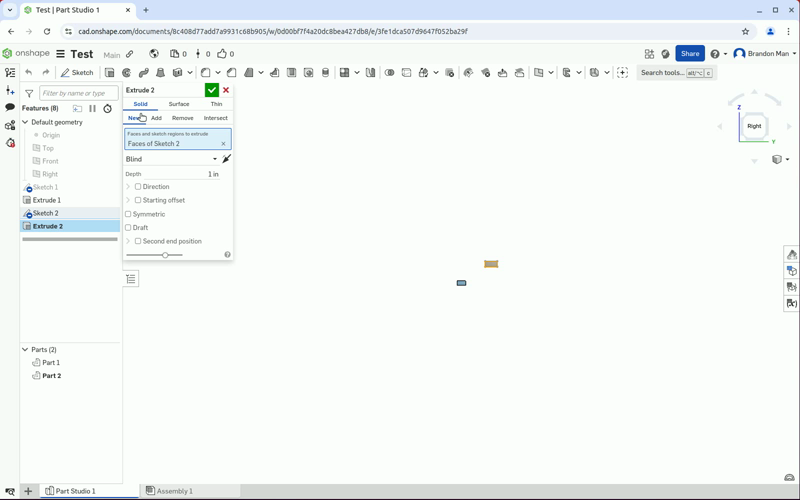
mouse_move(137, 120)
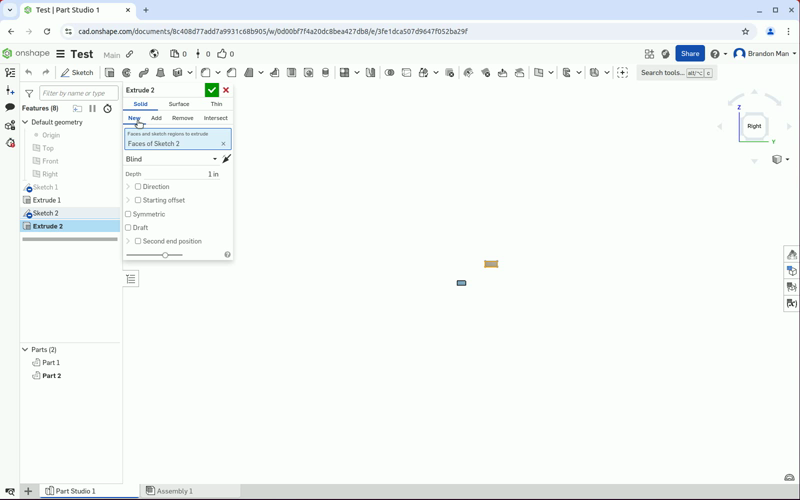
click(137, 120)
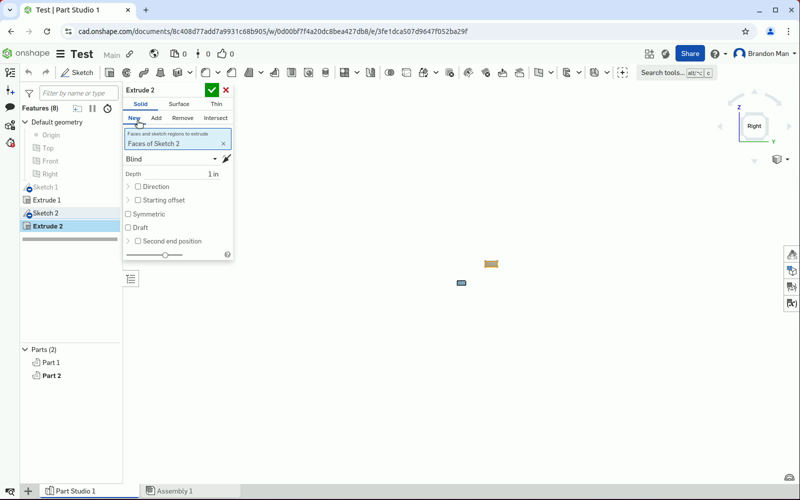
key(tab, 4)
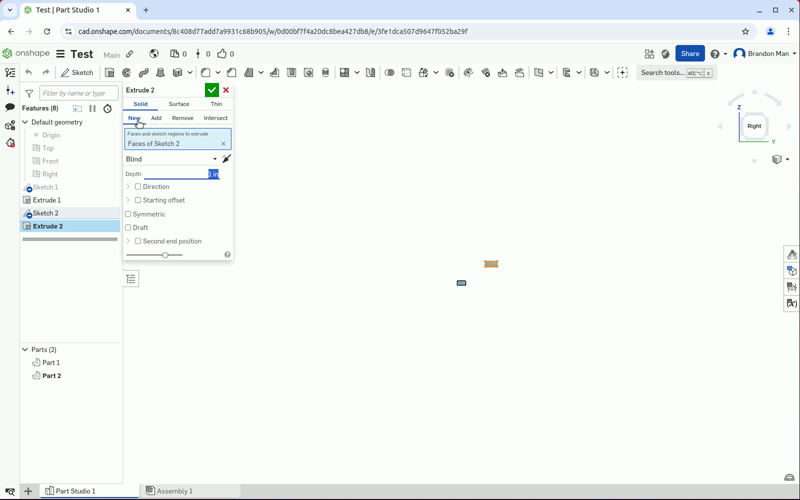
text(18.053)
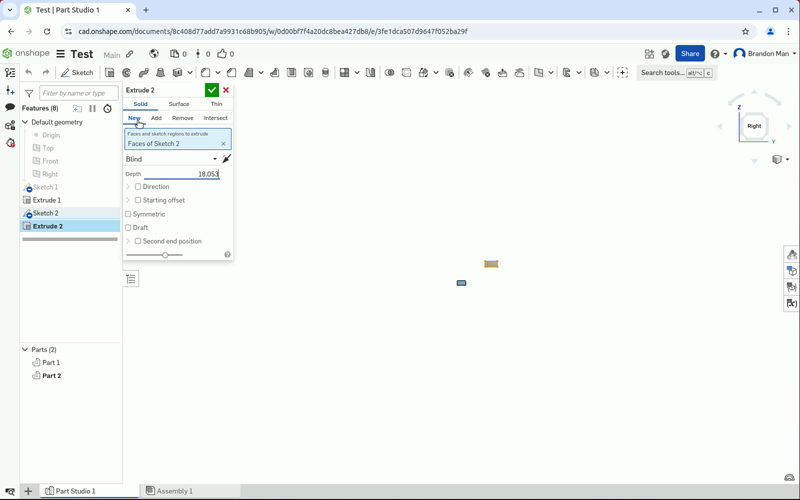
key(enter)
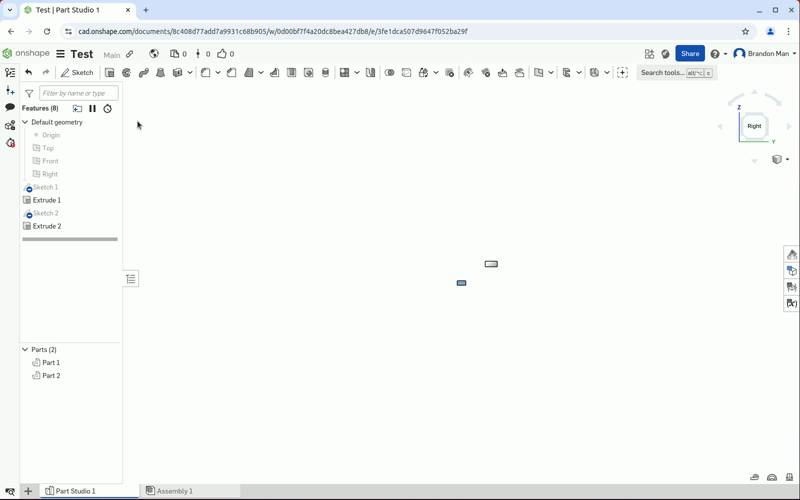
key(shift+h)
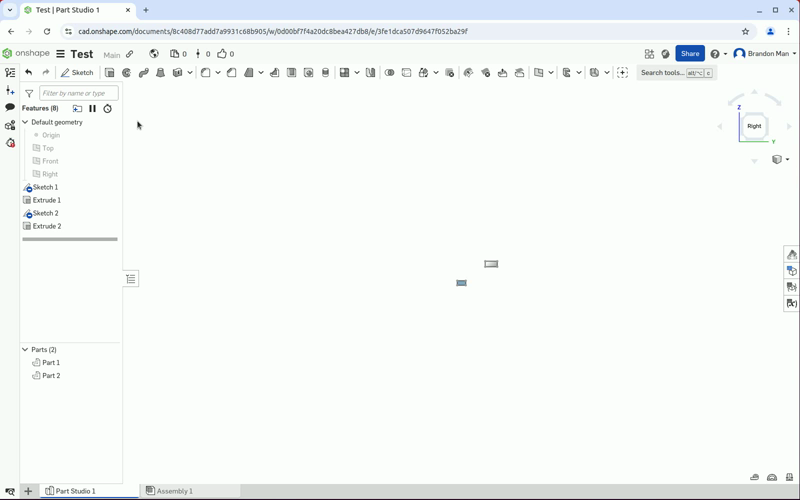
key(shift+h)
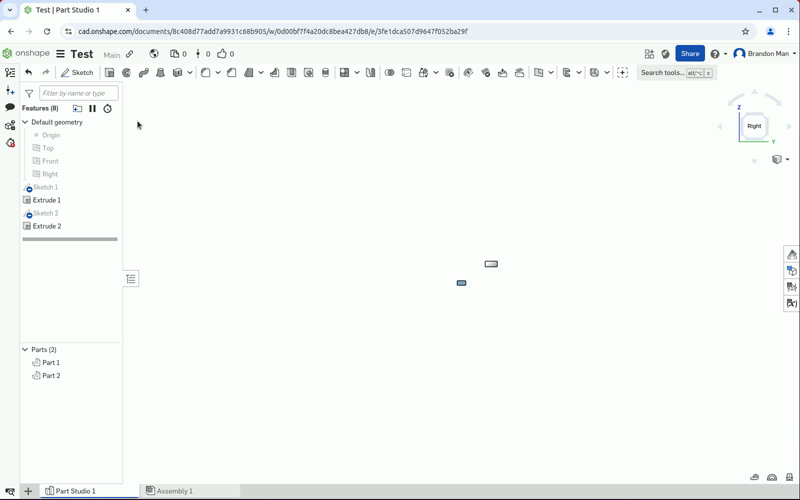
mouse_move(73, 189)
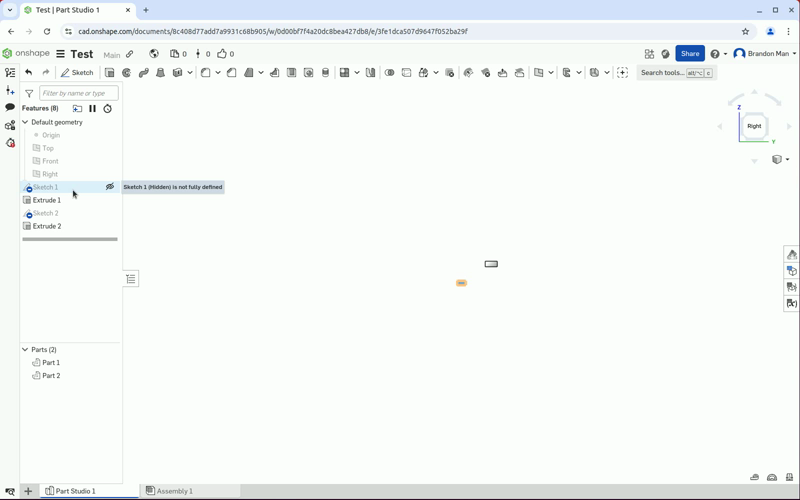
click(73, 189)
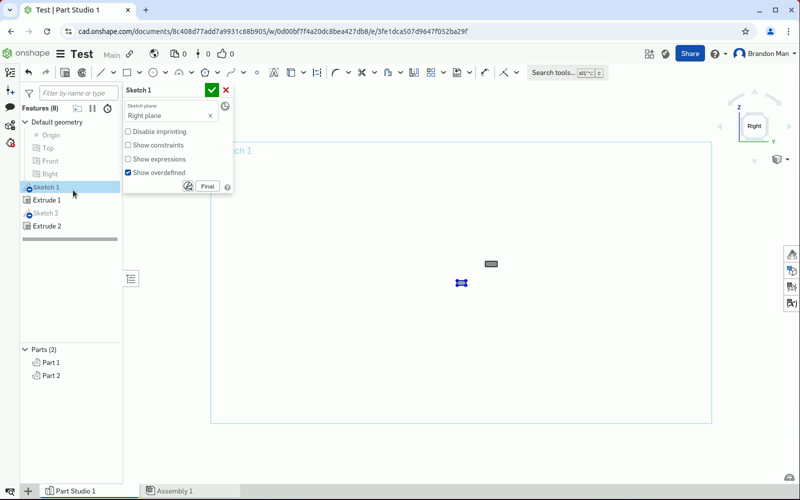
mouse_move(229, 92)
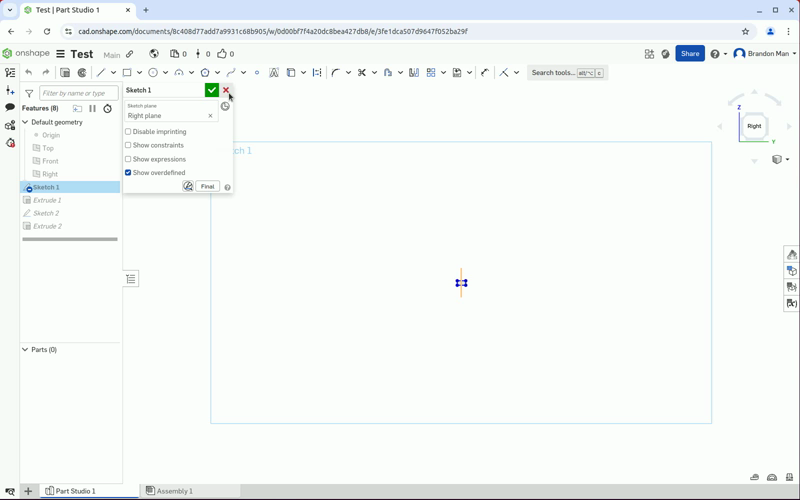
click(229, 92)
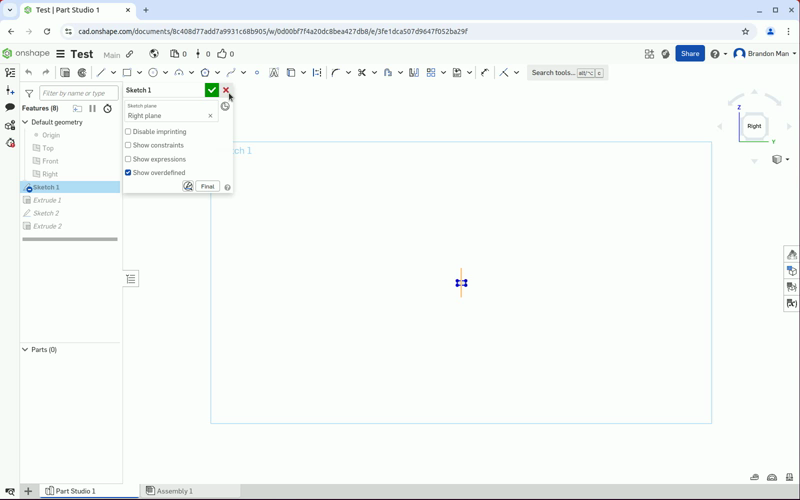
key(shift+s)
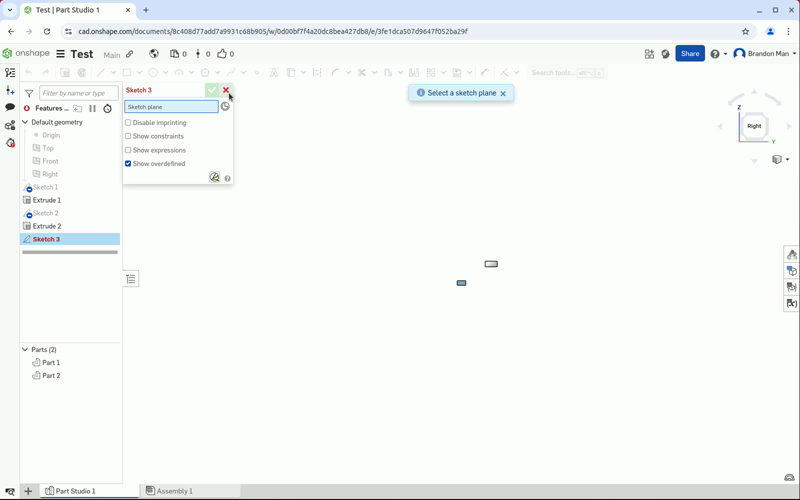
mouse_move(73, 176)
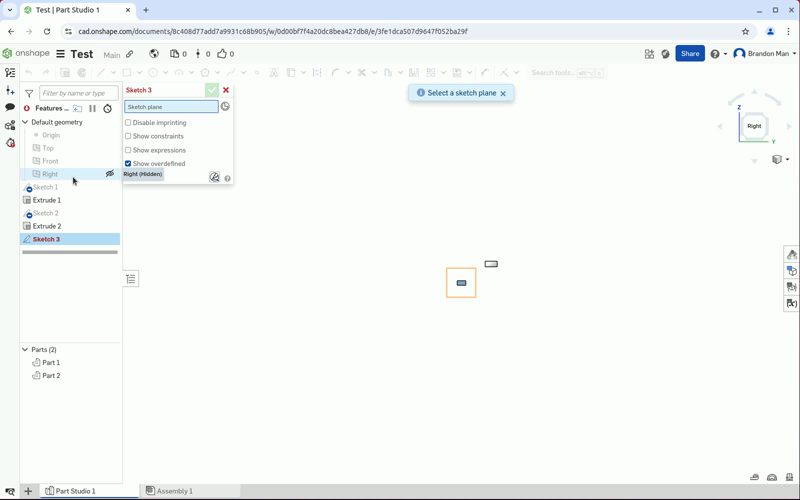
click(73, 176)
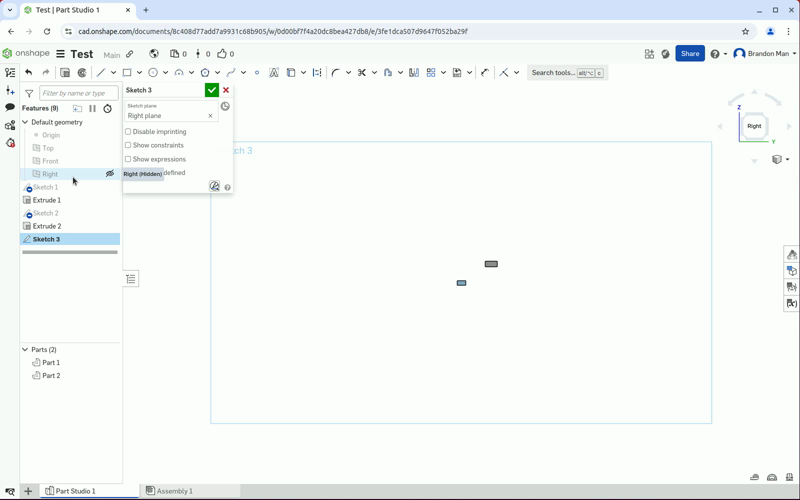
mouse_move(73, 352)
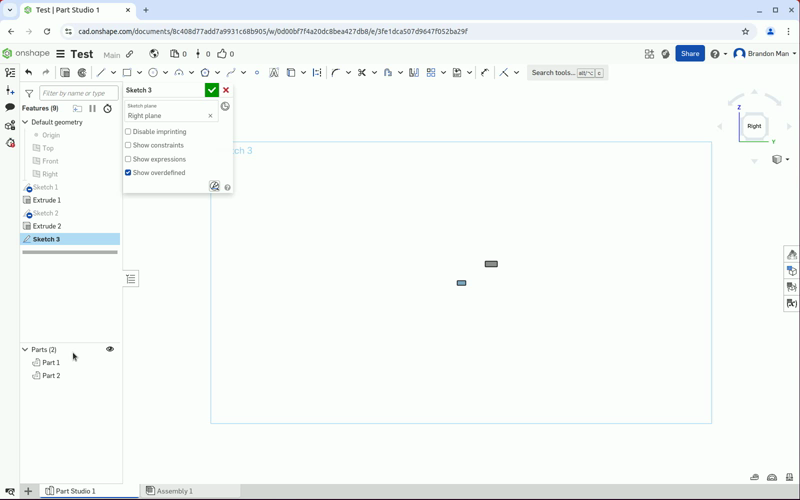
key(y)
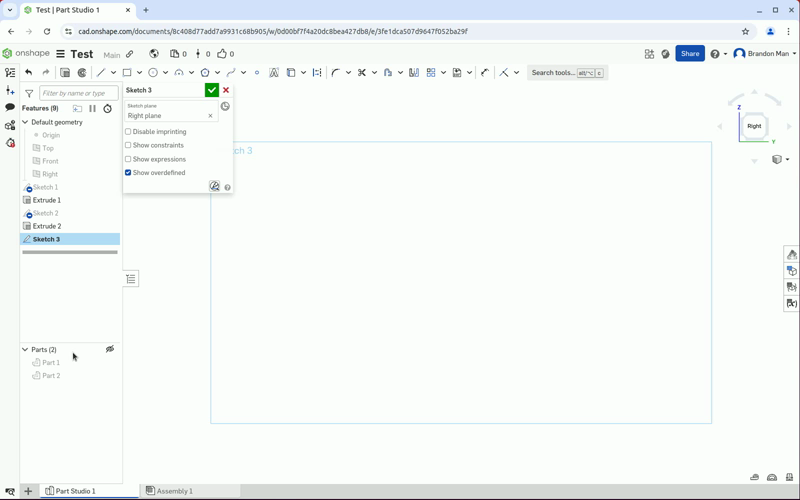
key(l)
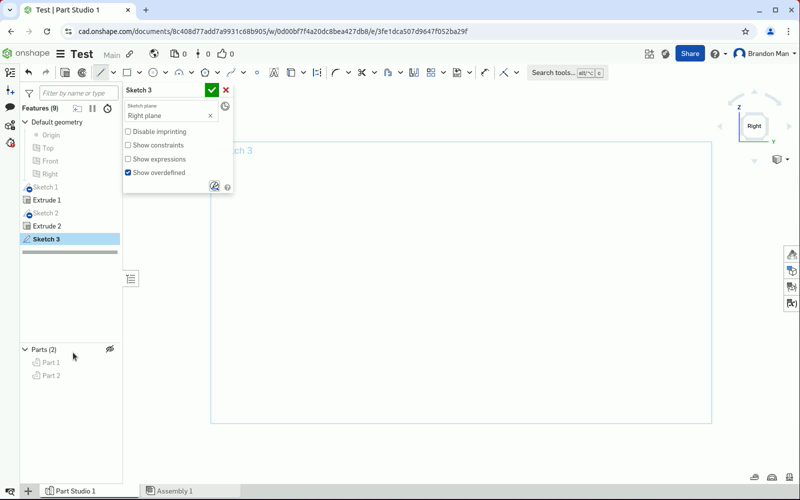
key_down(shift)
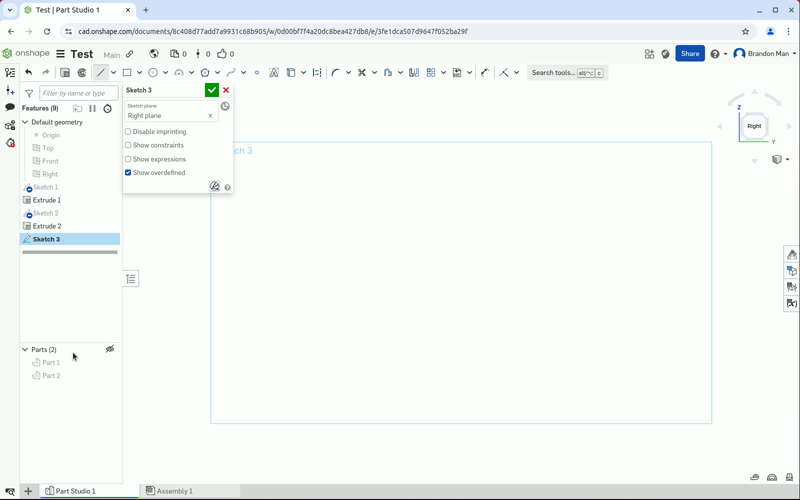
mouse_move(443, 279)
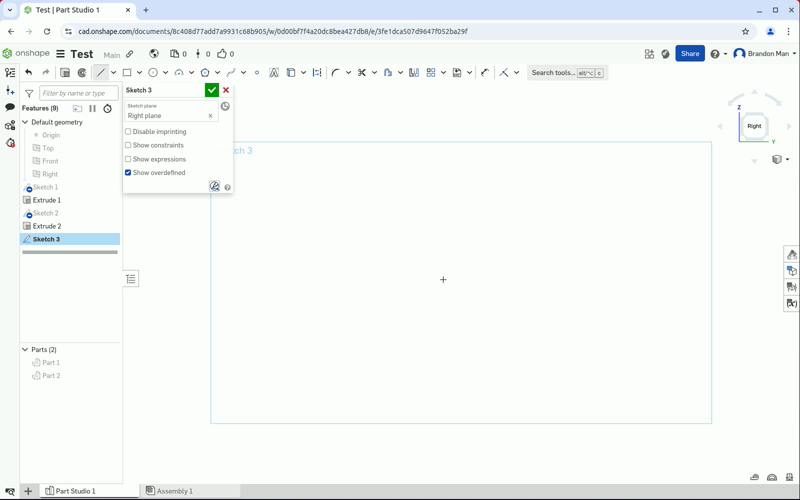
click(443, 279)
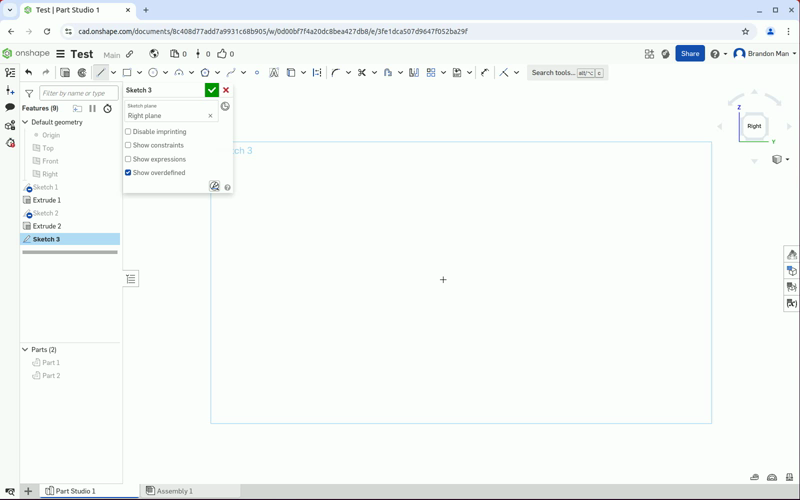
key_up(shift)
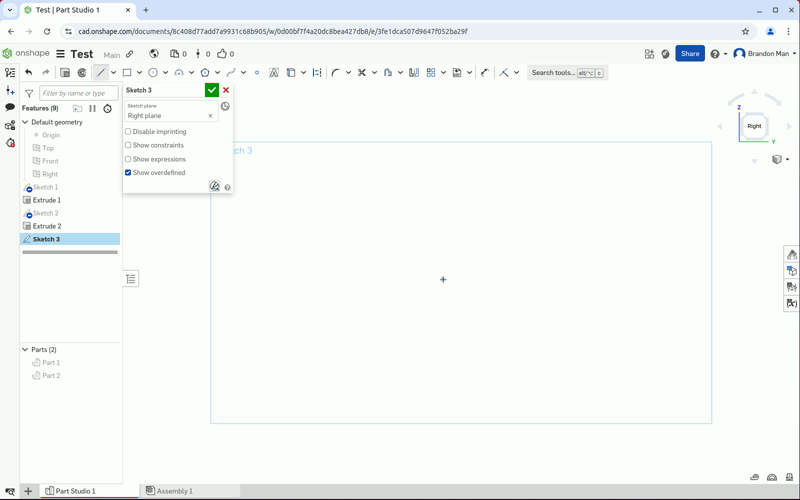
key_down(shift)
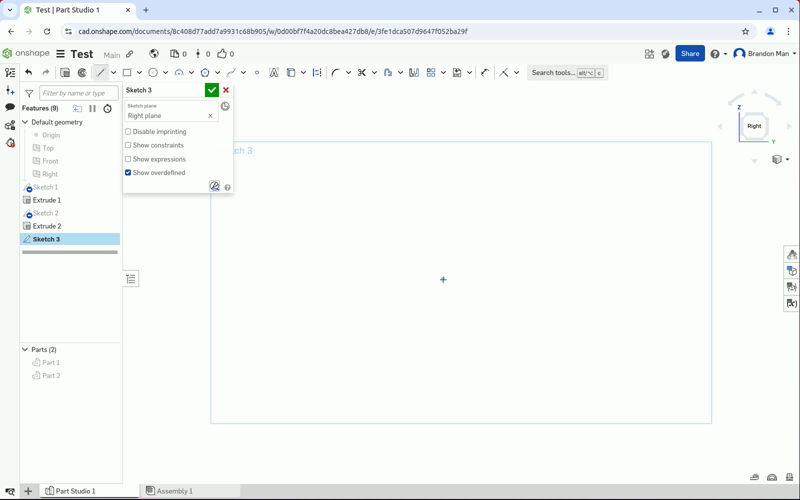
mouse_move(473, 279)
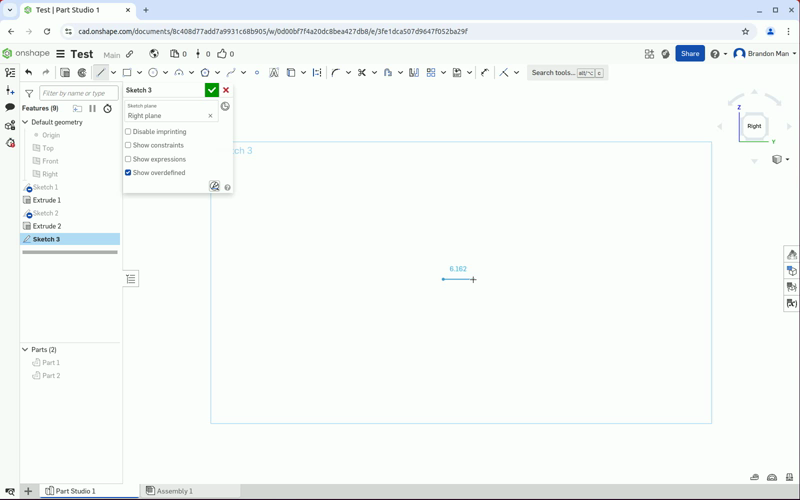
mouse_move(454, 279)
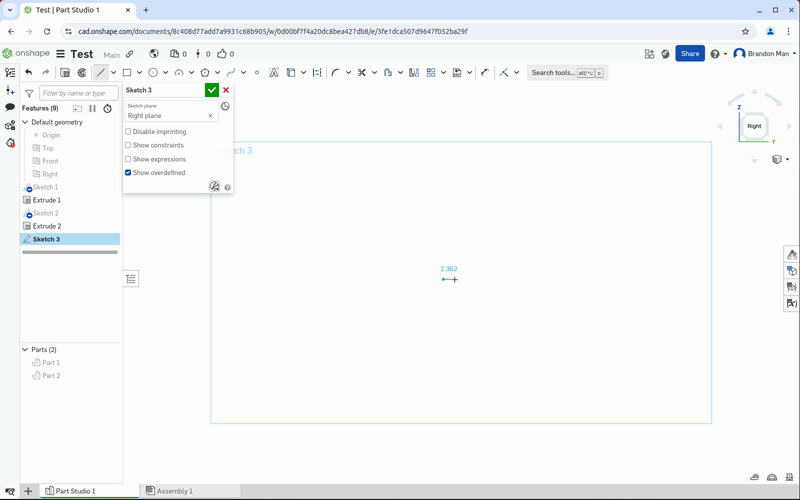
click(454, 279)
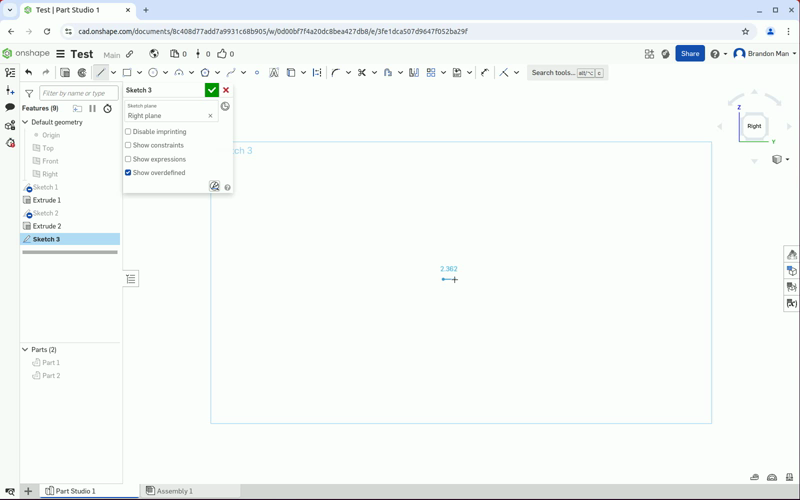
key_up(shift)
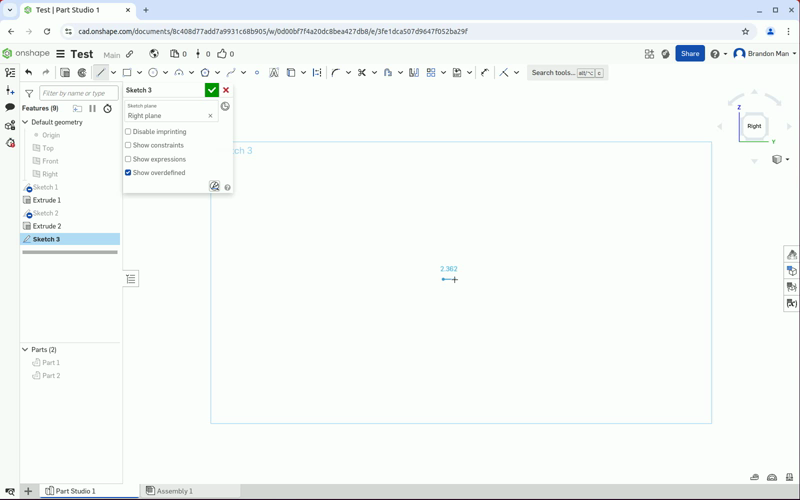
key_down(shift)
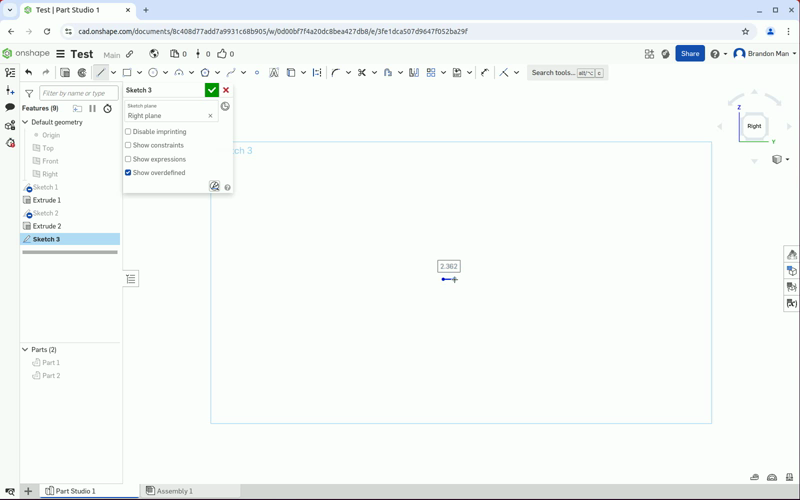
mouse_move(484, 279)
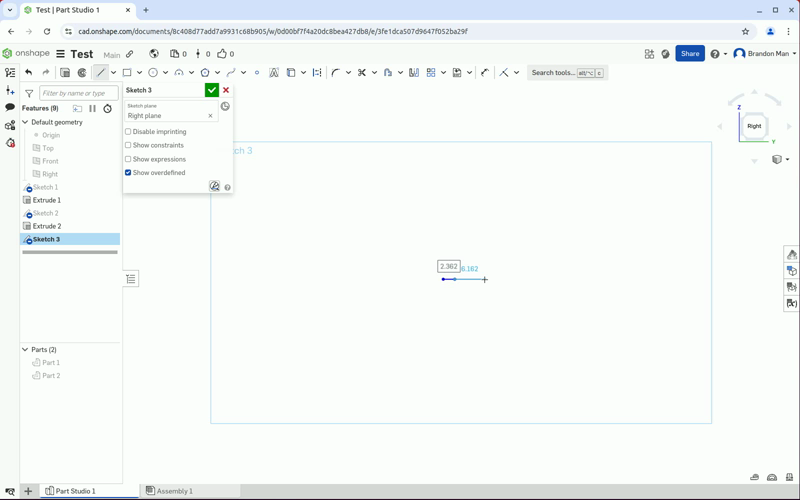
mouse_move(454, 277)
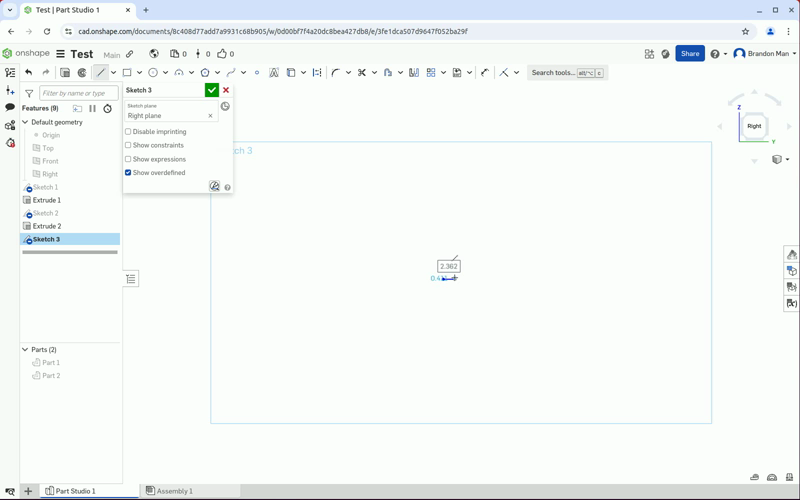
scroll(6)
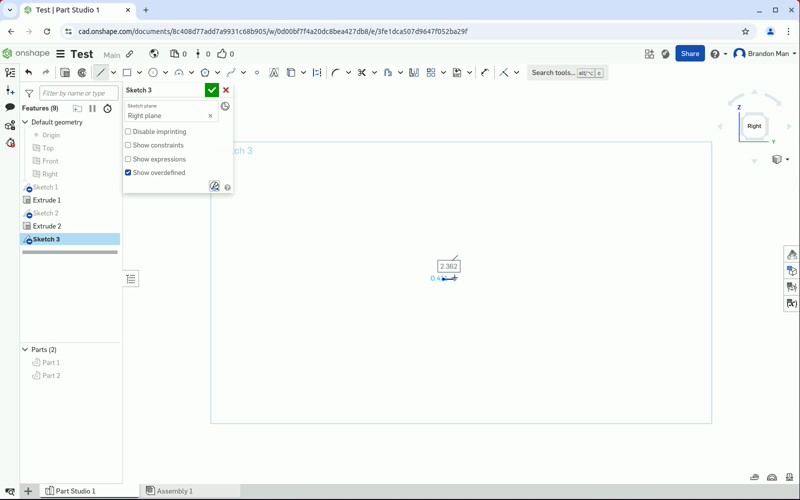
scroll(6)
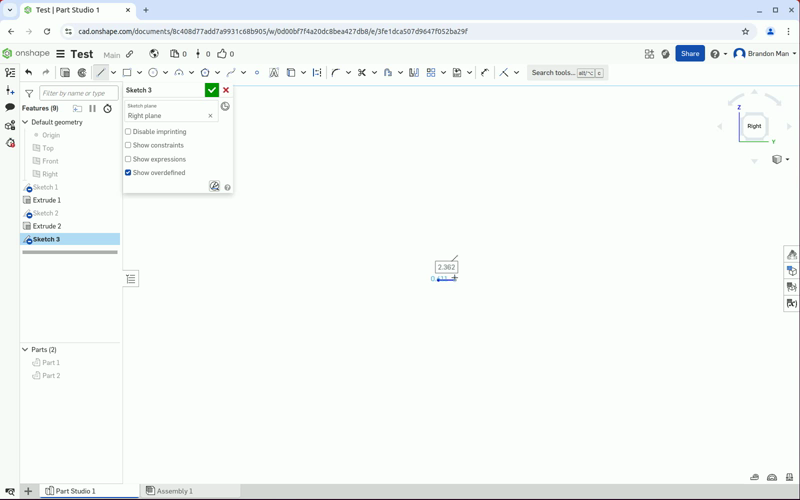
scroll(6)
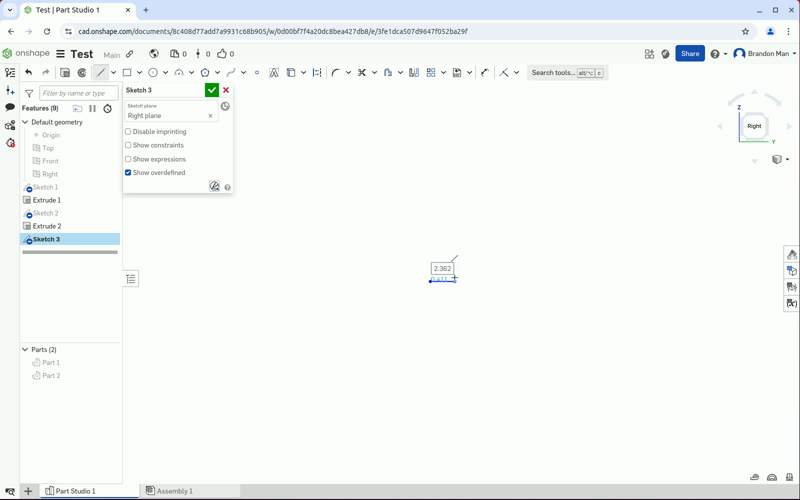
scroll(6)
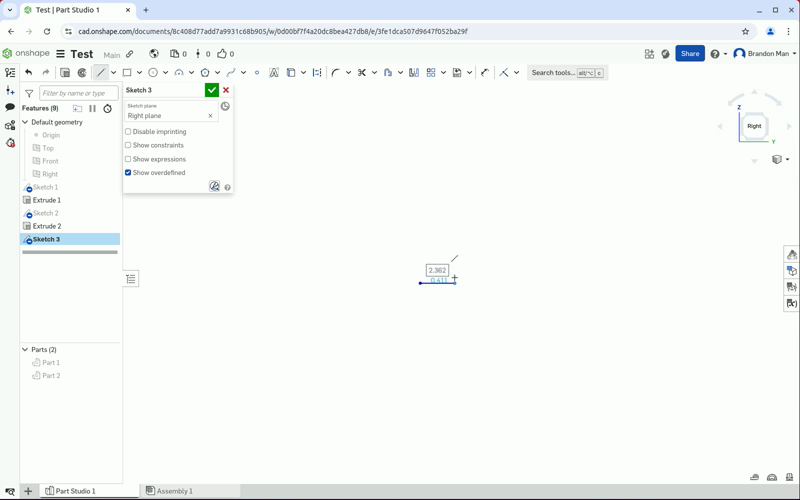
scroll(6)
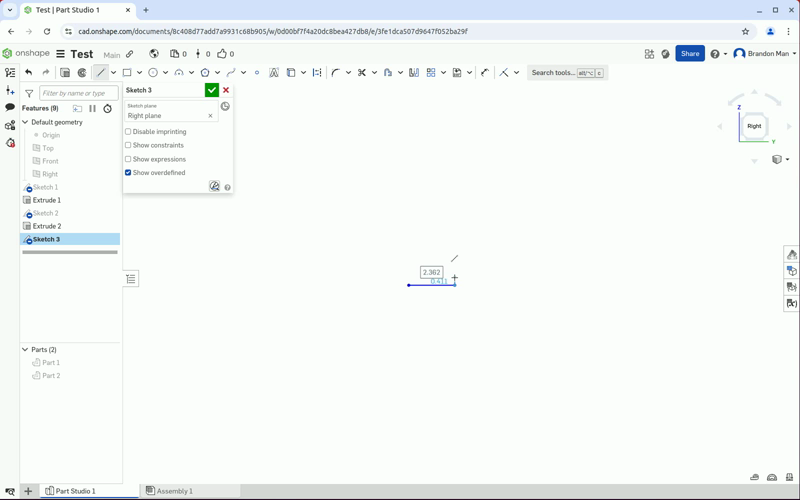
scroll(6)
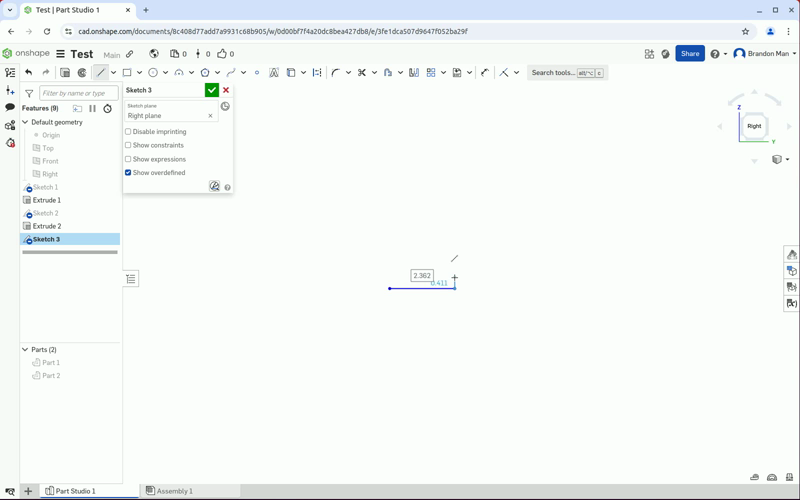
scroll(6)
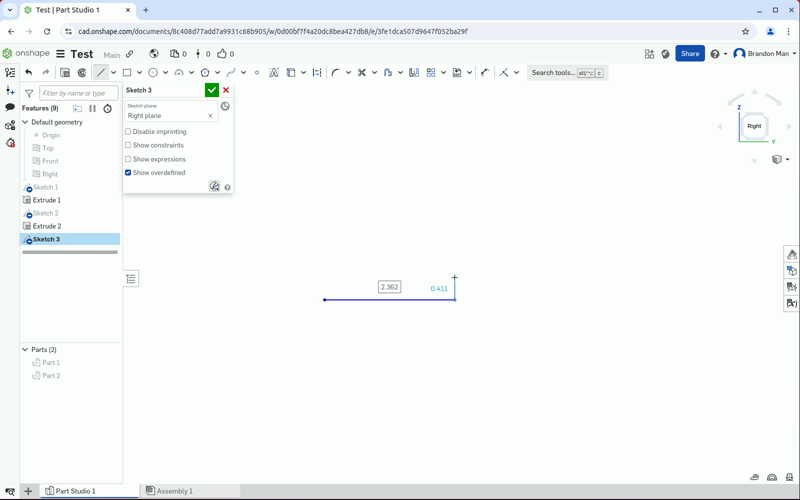
click(454, 277)
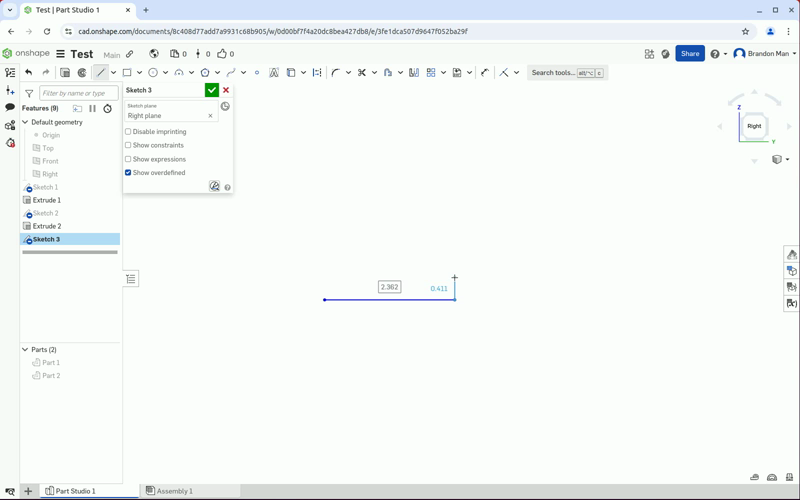
scroll(-6)
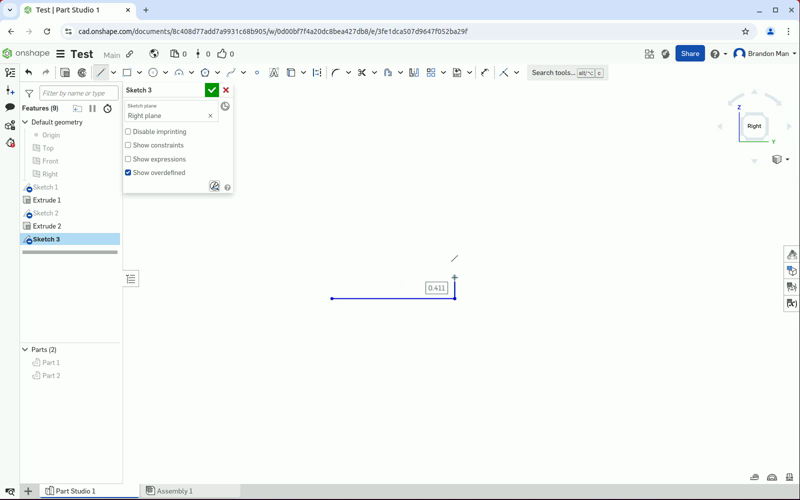
scroll(-6)
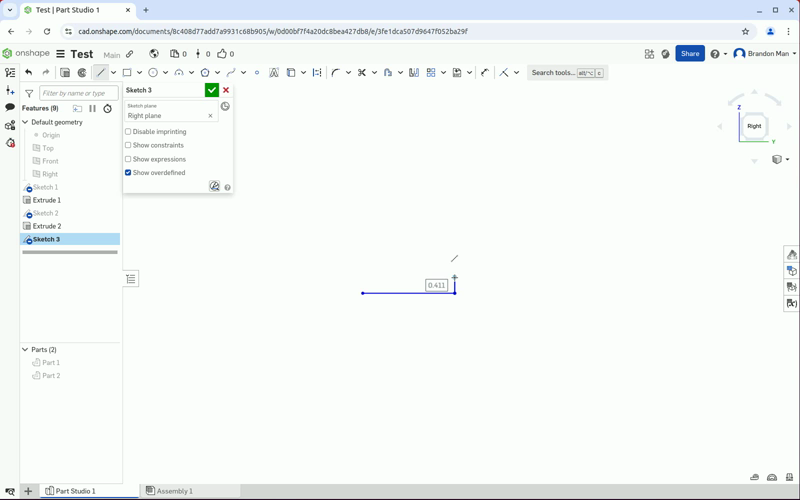
scroll(-6)
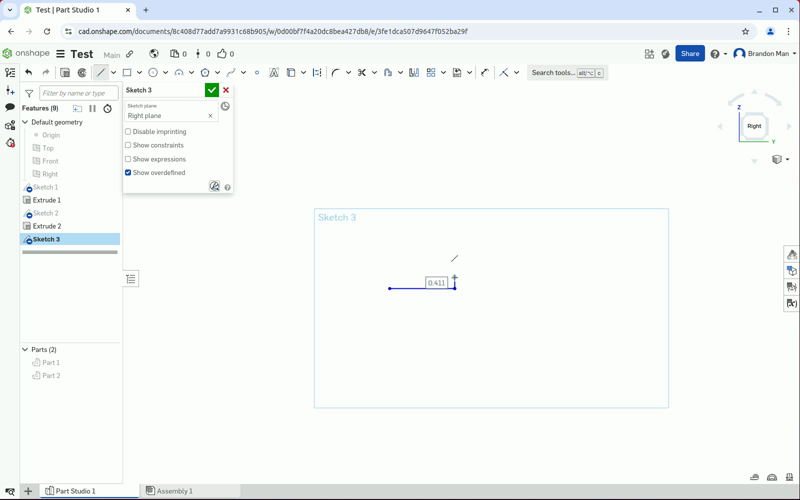
scroll(-6)
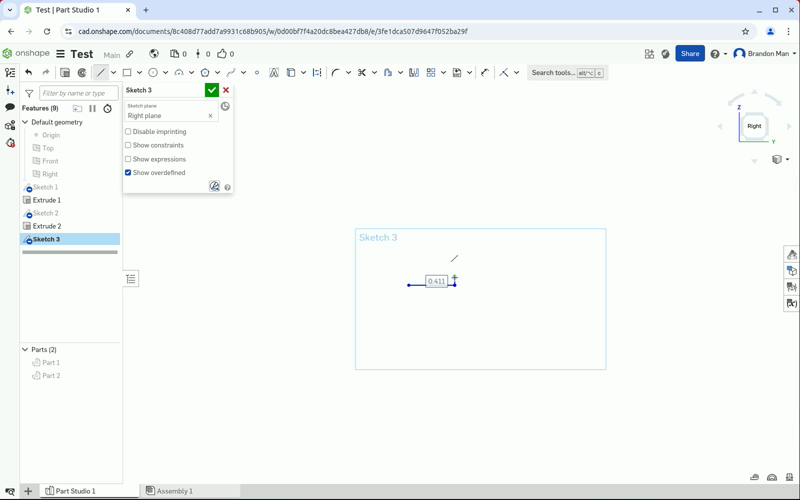
scroll(-6)
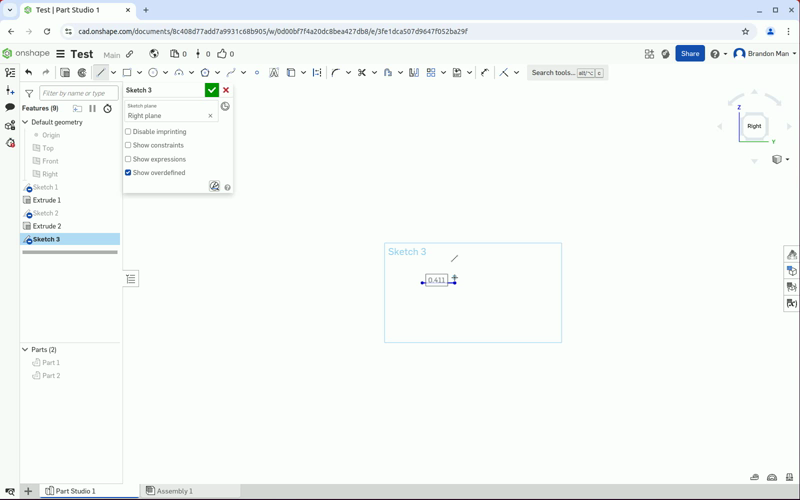
scroll(-6)
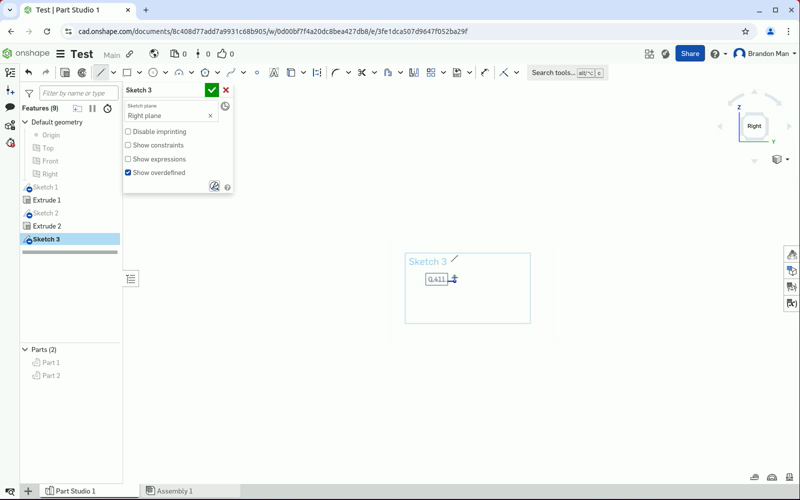
scroll(-6)
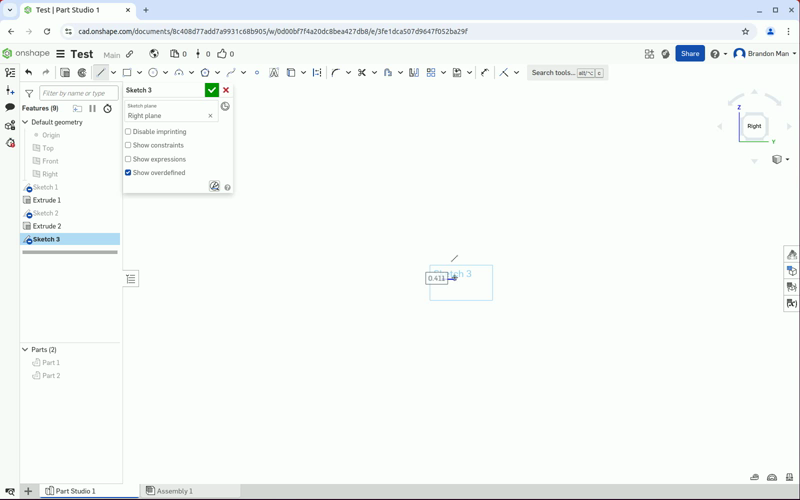
key_up(shift)
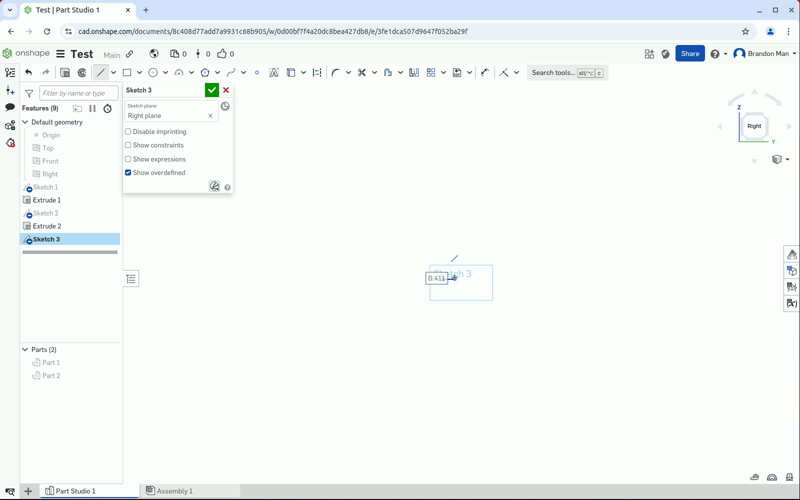
key_down(shift)
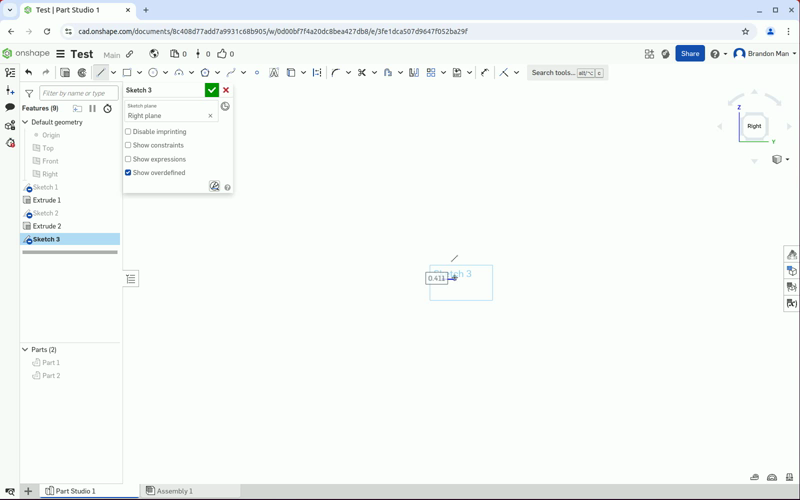
mouse_move(484, 277)
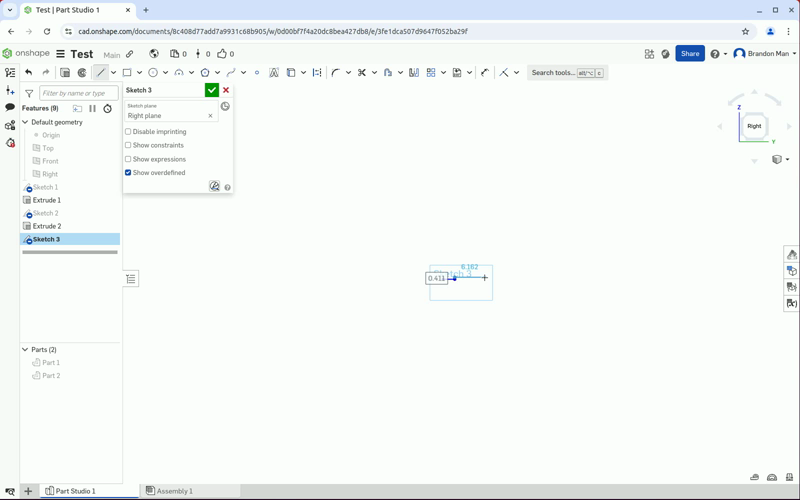
mouse_move(443, 277)
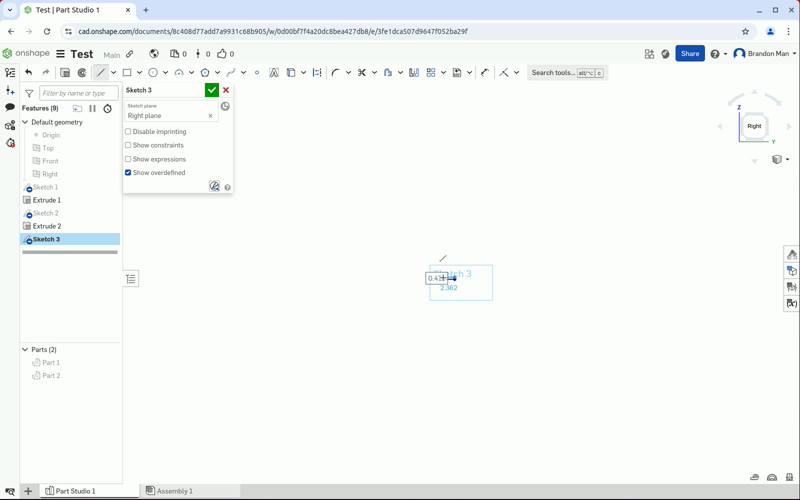
scroll(6)
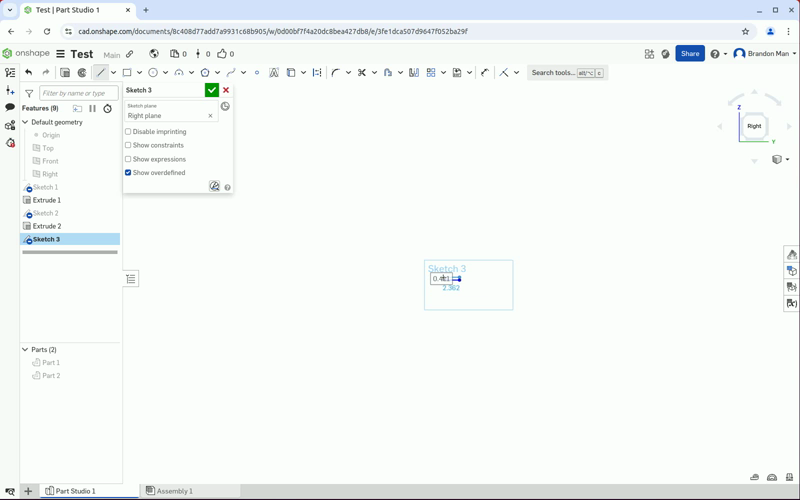
scroll(6)
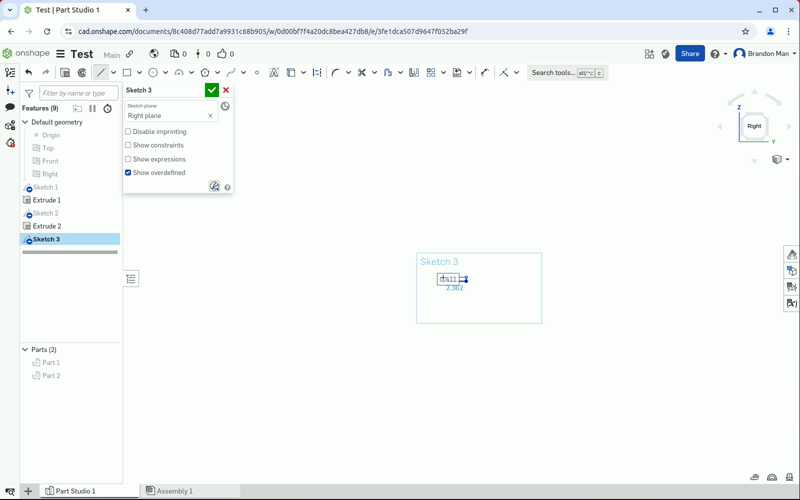
scroll(6)
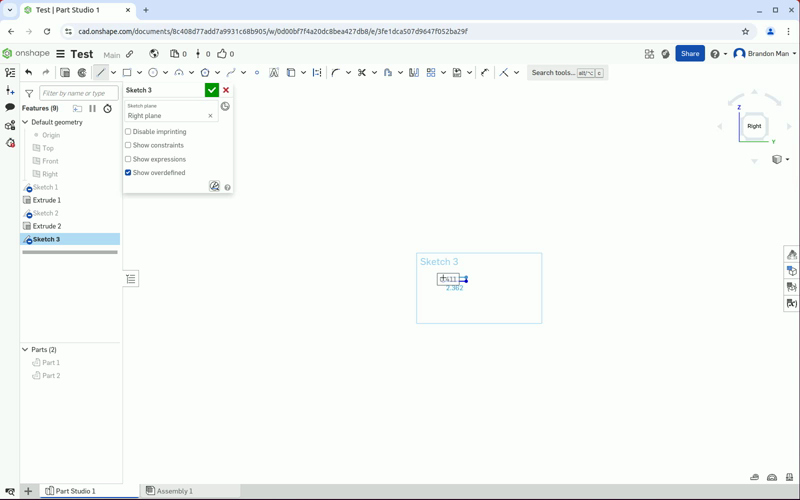
scroll(6)
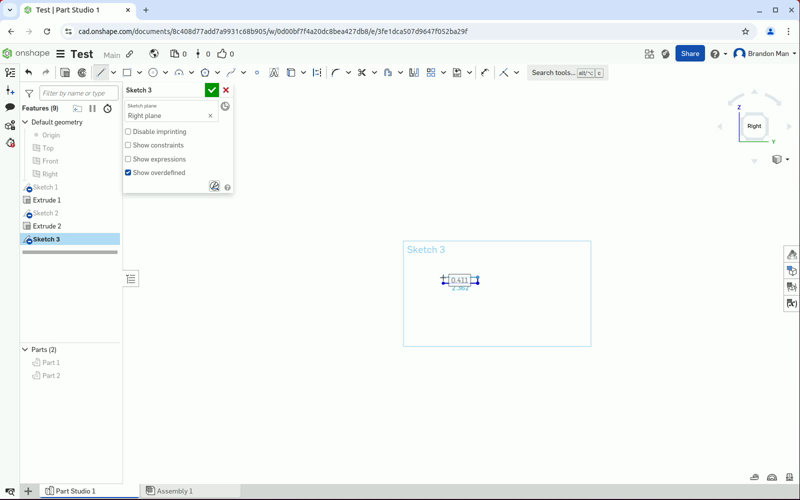
scroll(6)
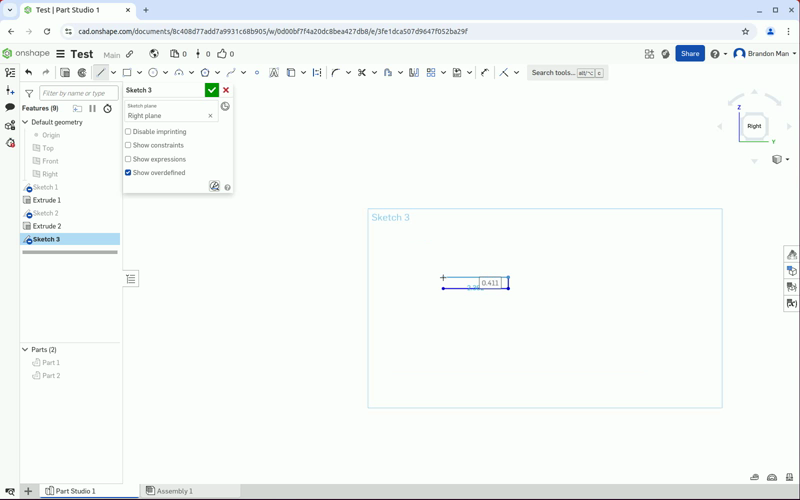
scroll(6)
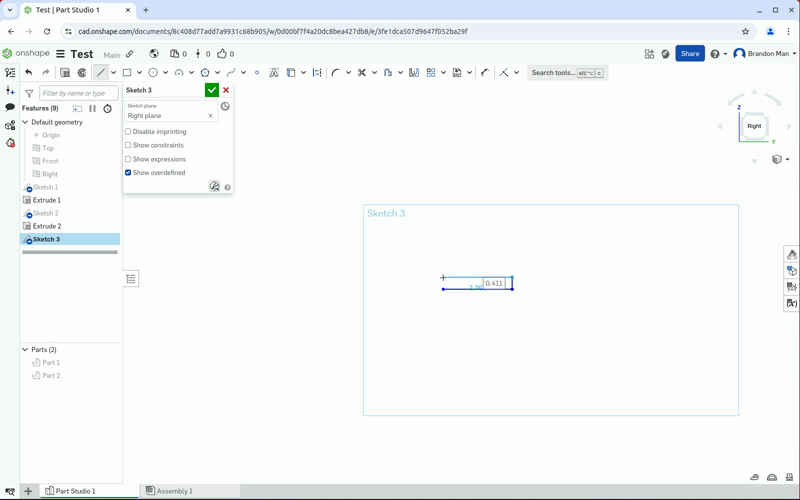
scroll(6)
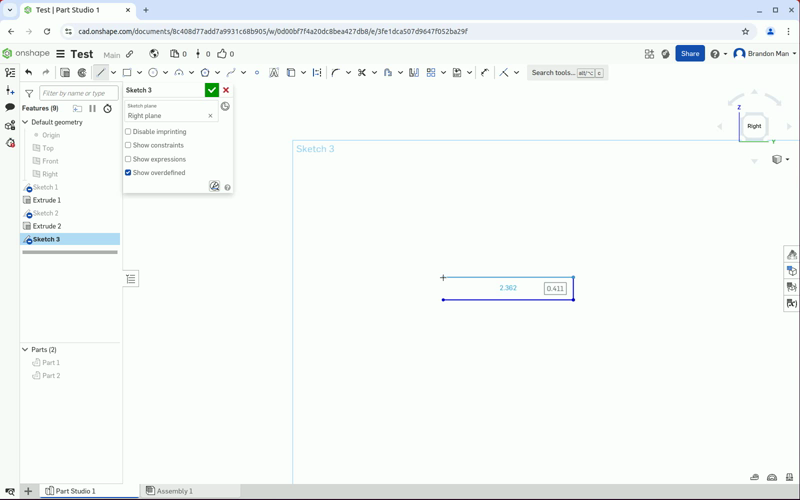
click(443, 277)
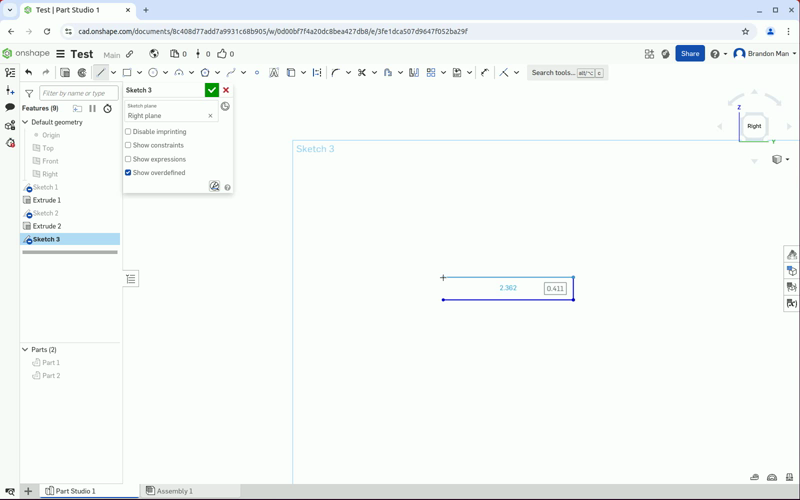
scroll(-6)
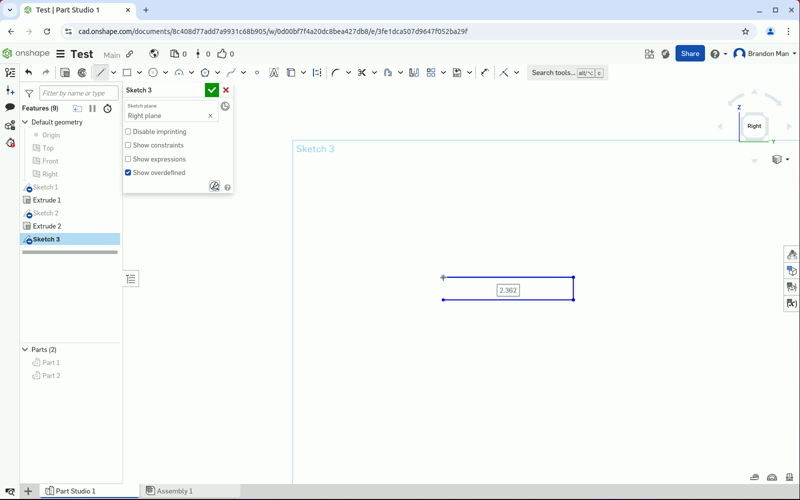
scroll(-6)
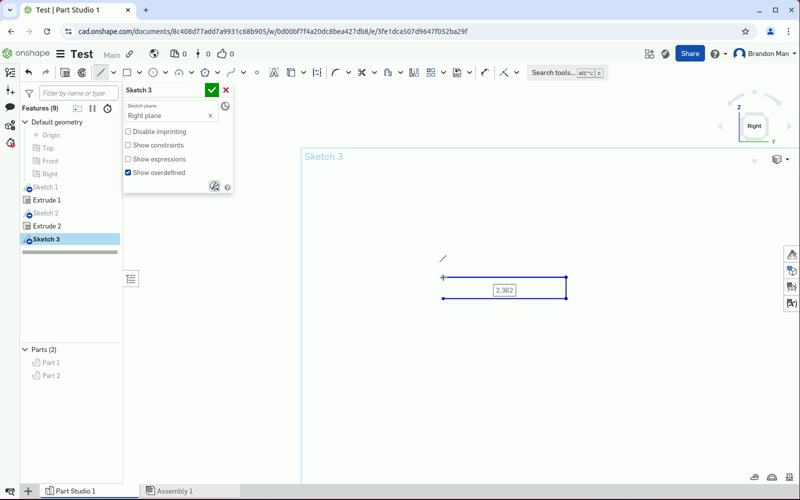
scroll(-6)
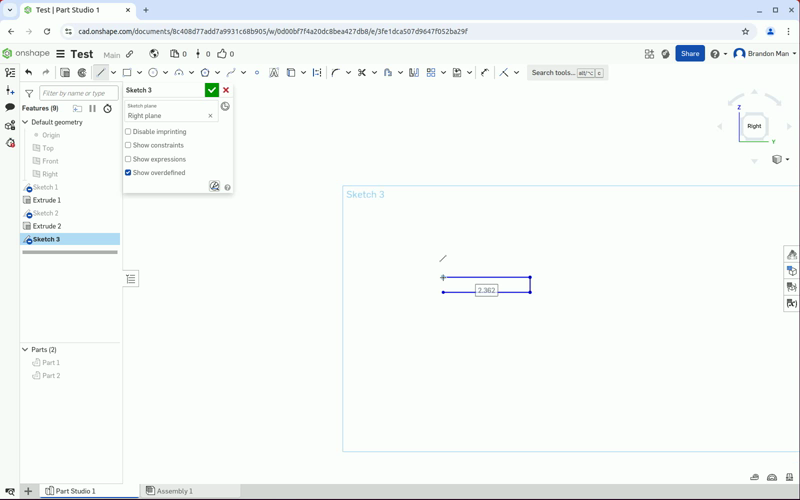
scroll(-6)
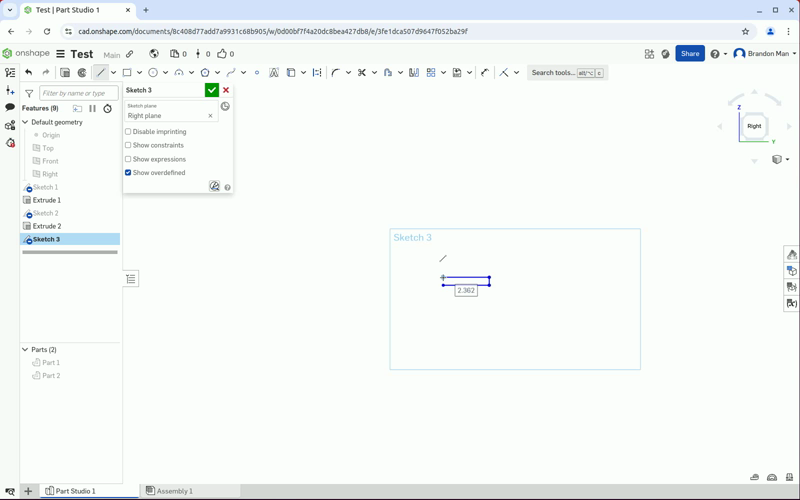
scroll(-6)
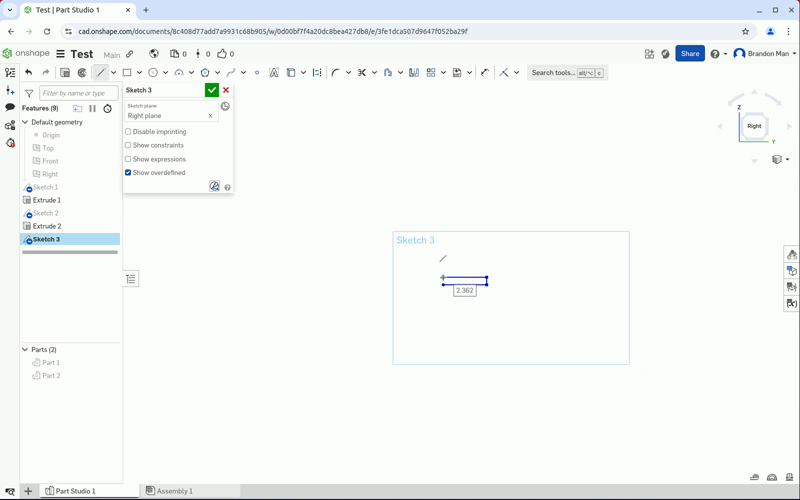
scroll(-6)
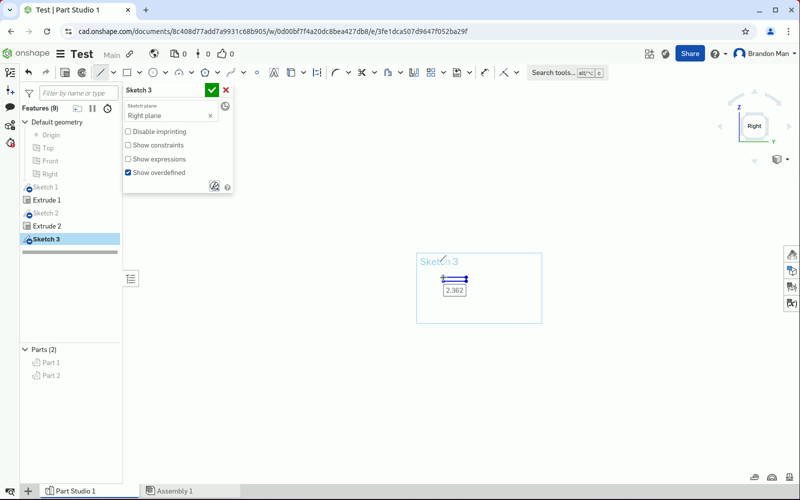
scroll(-6)
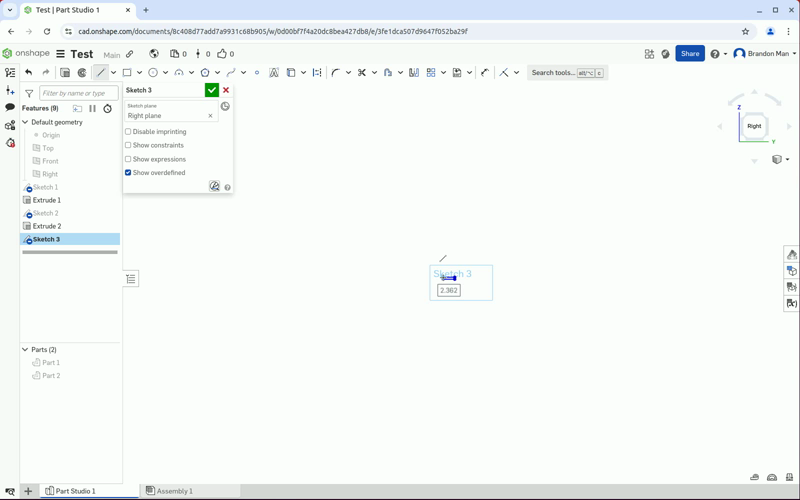
key_up(shift)
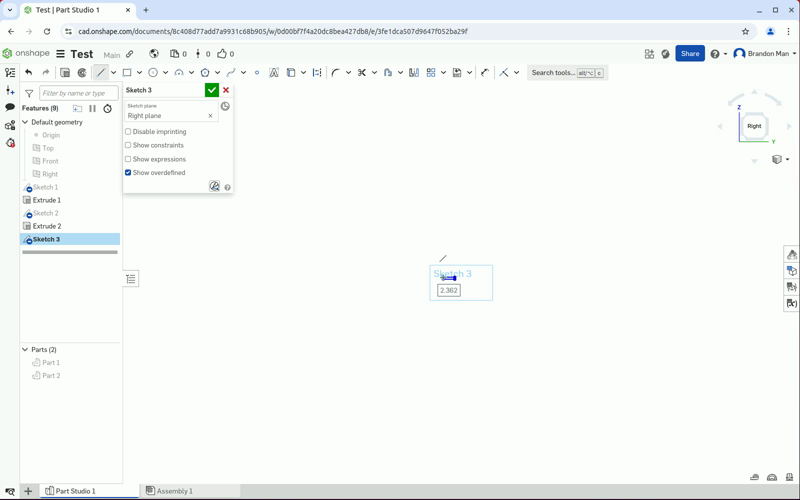
mouse_move(473, 277)
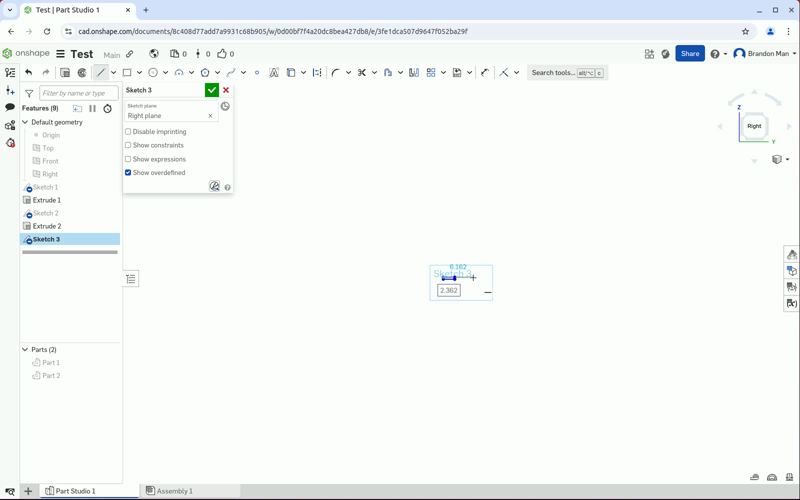
key_down(shift)
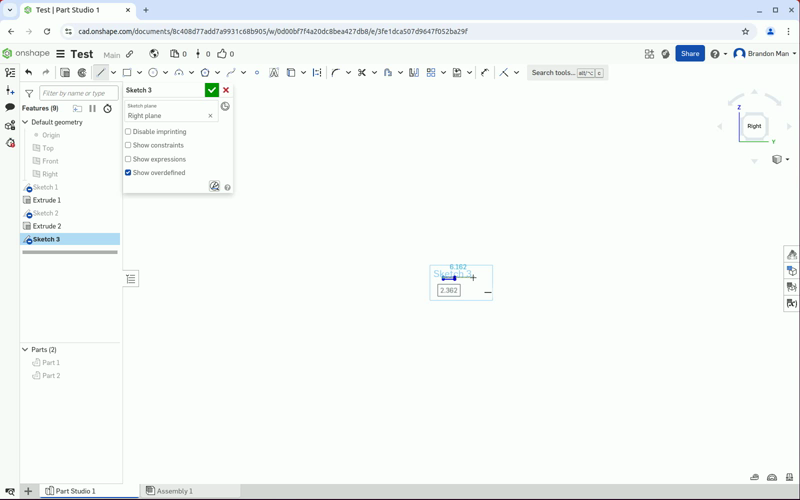
mouse_move(443, 279)
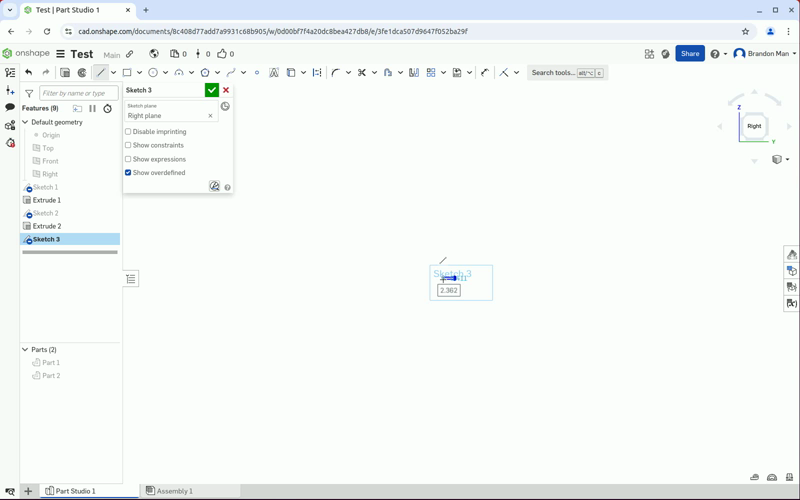
scroll(6)
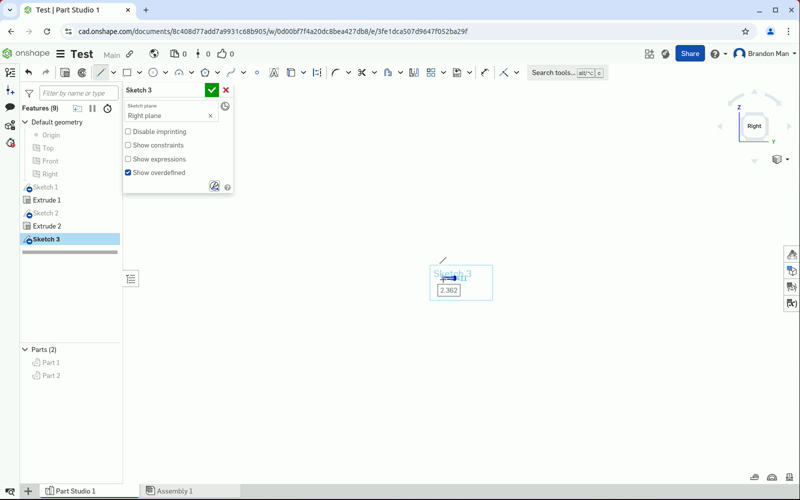
scroll(6)
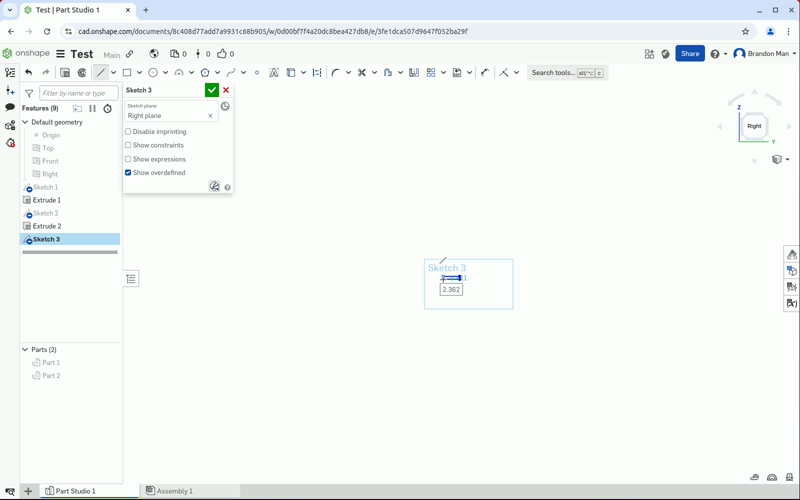
scroll(6)
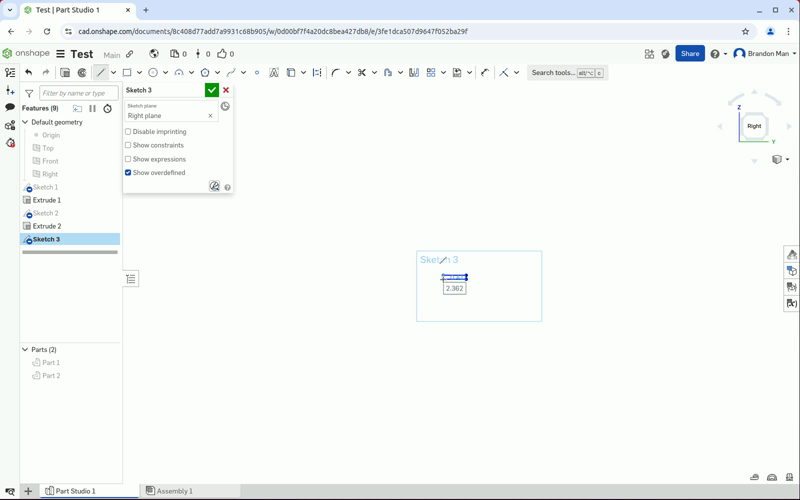
scroll(6)
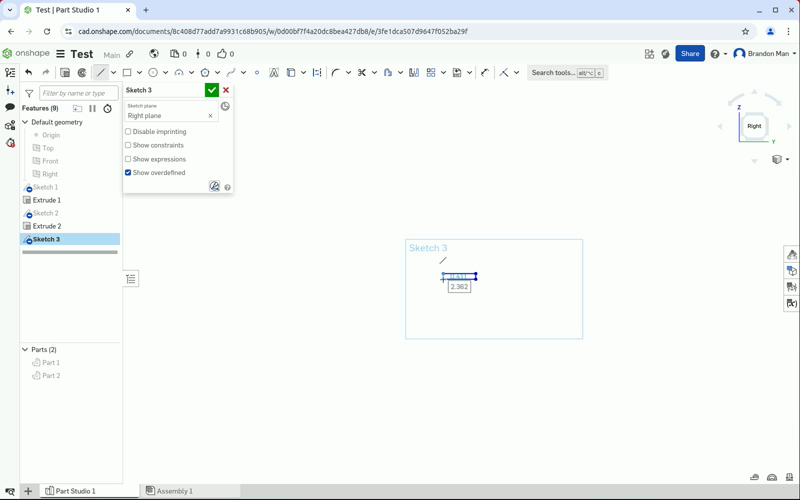
scroll(6)
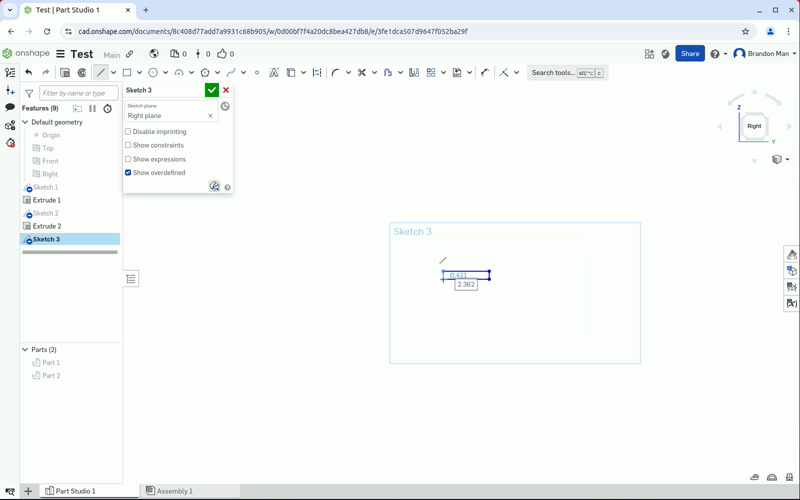
scroll(6)
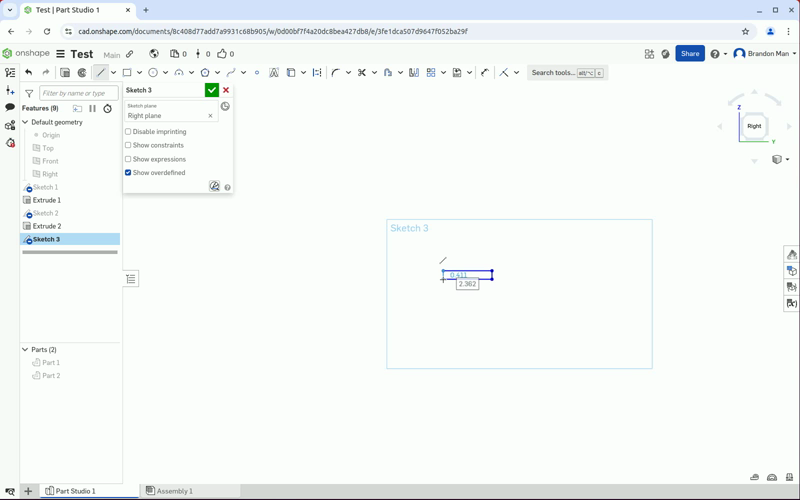
scroll(6)
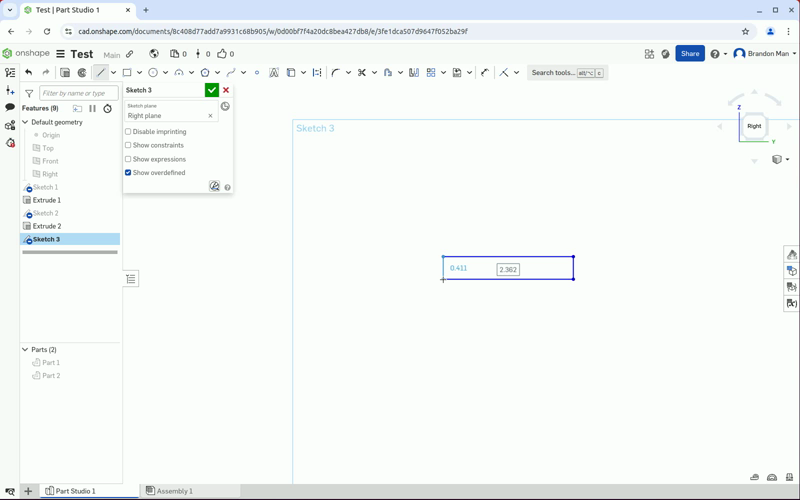
key_up(shift)
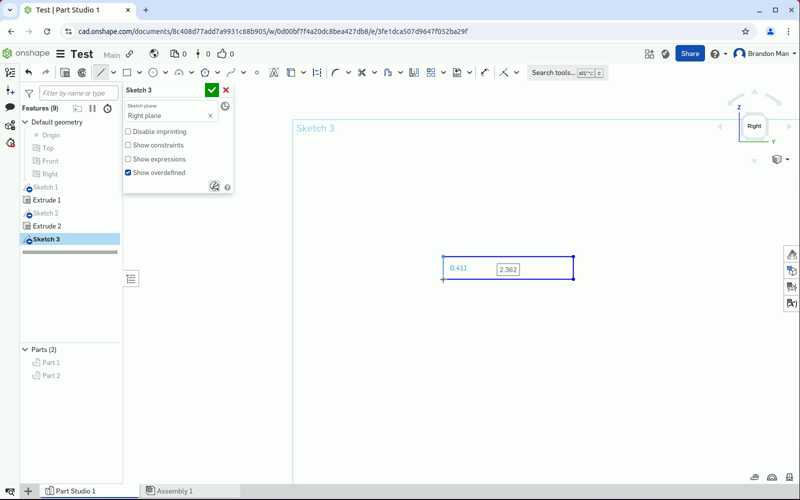
click(443, 279)
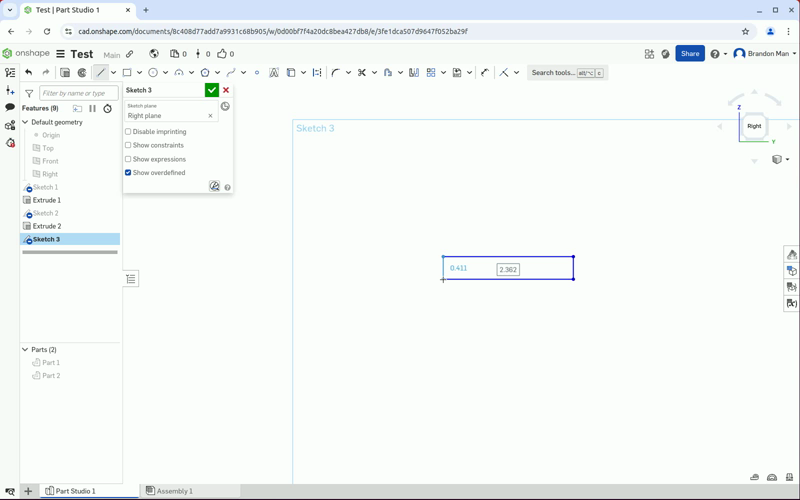
scroll(-6)
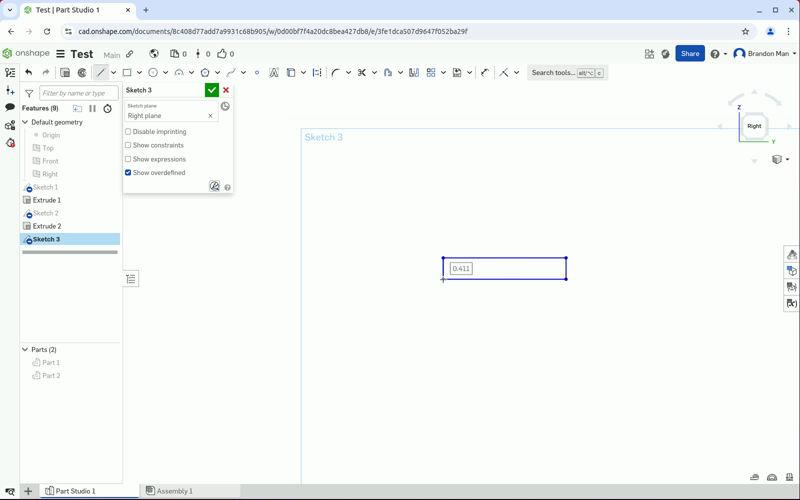
scroll(-6)
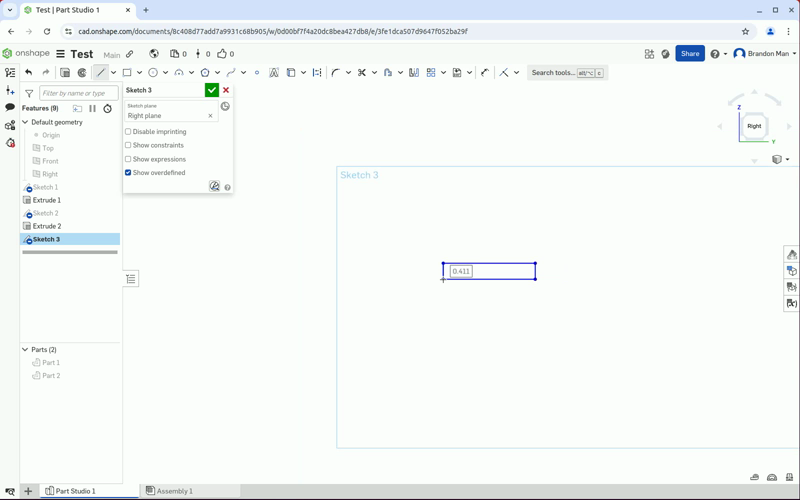
scroll(-6)
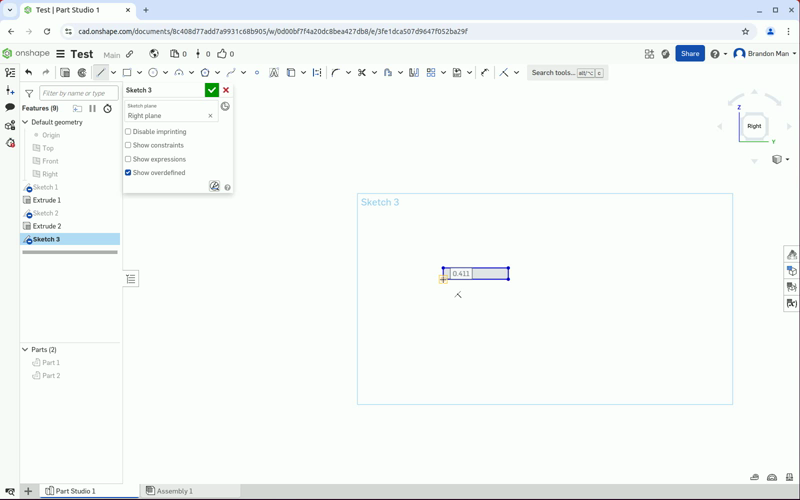
scroll(-6)
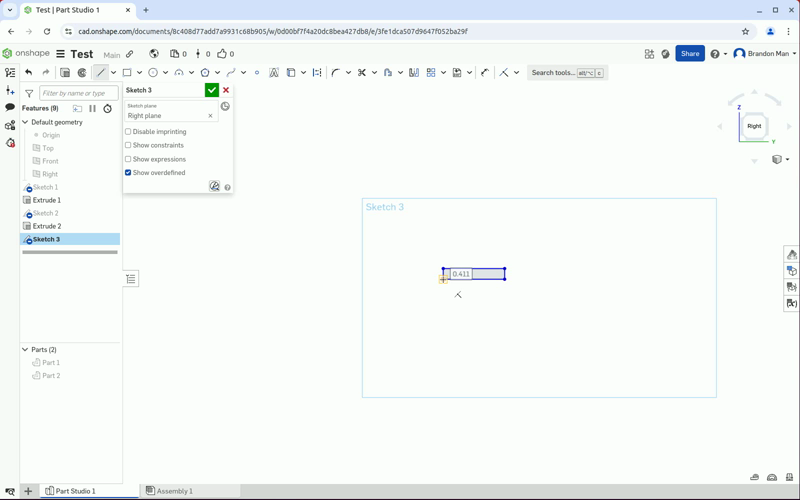
scroll(-6)
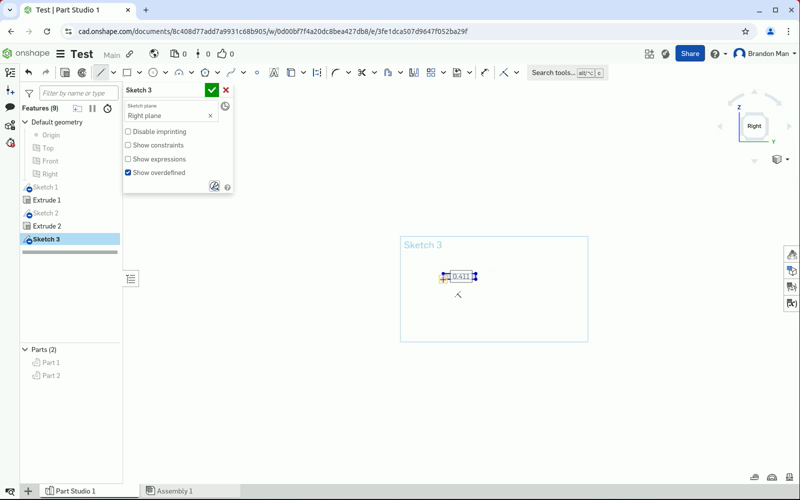
scroll(-6)
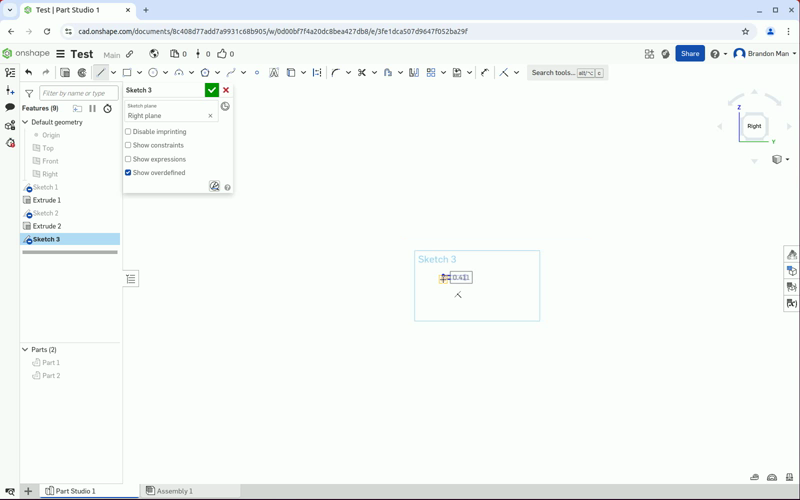
scroll(-6)
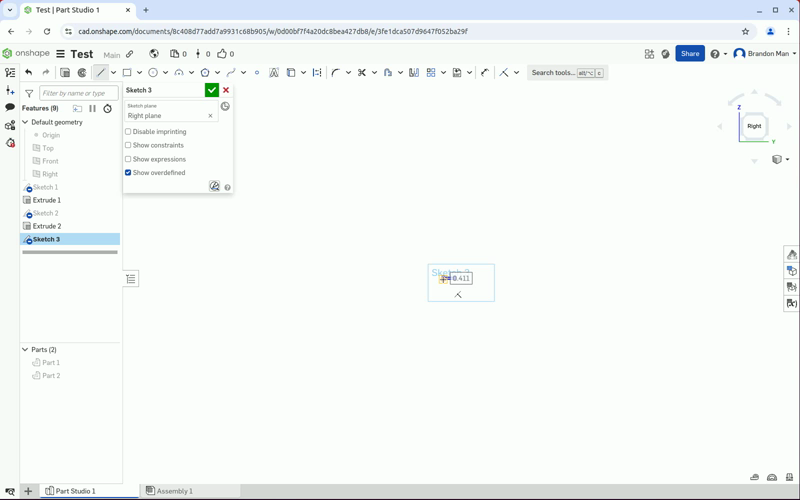
key(esc)
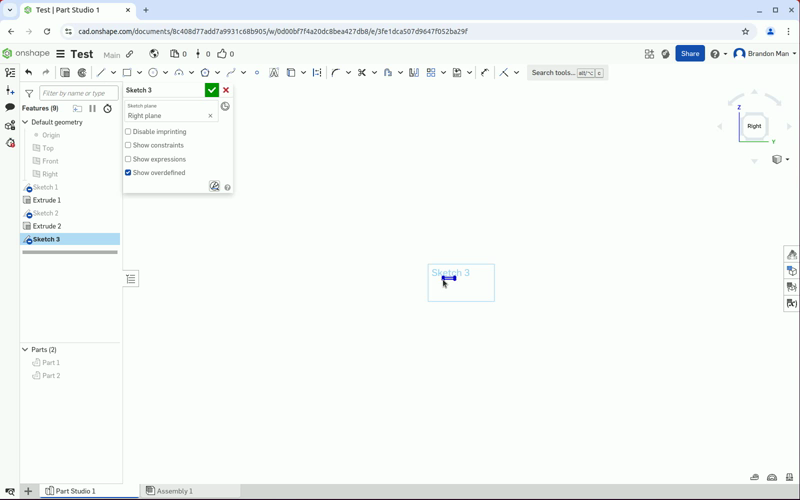
mouse_move(450, 278)
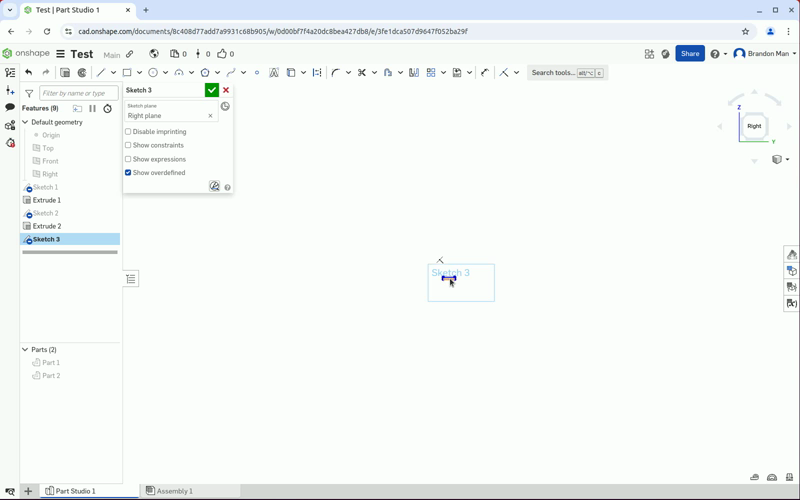
scroll(6)
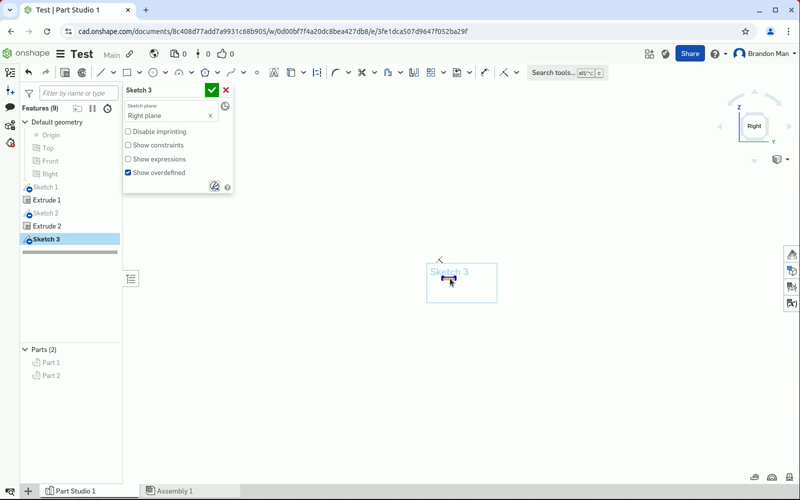
scroll(6)
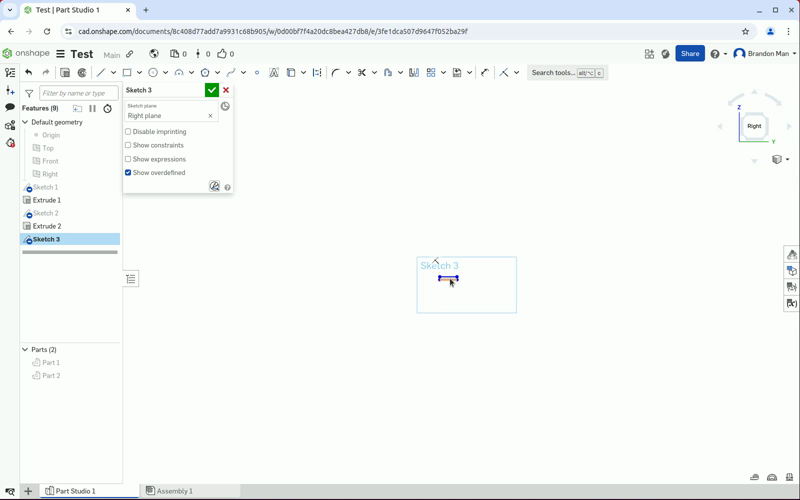
scroll(6)
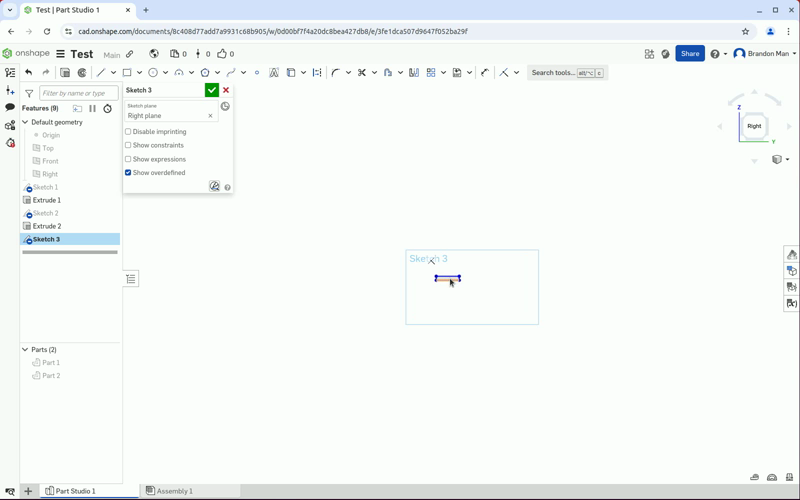
scroll(6)
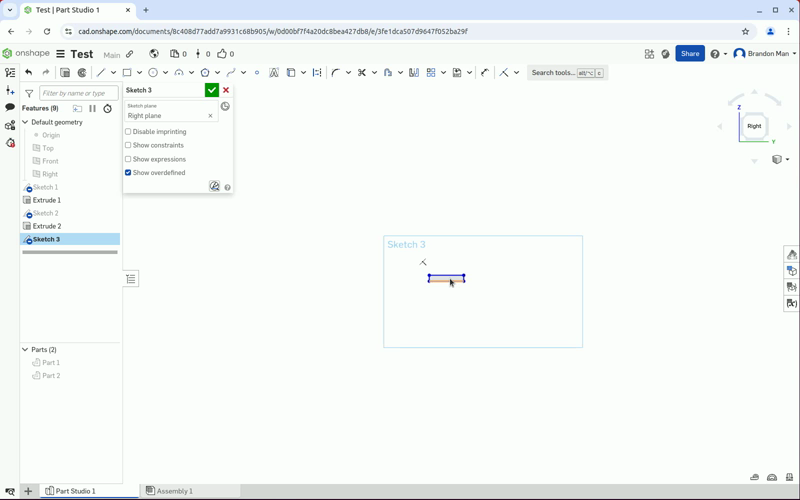
scroll(6)
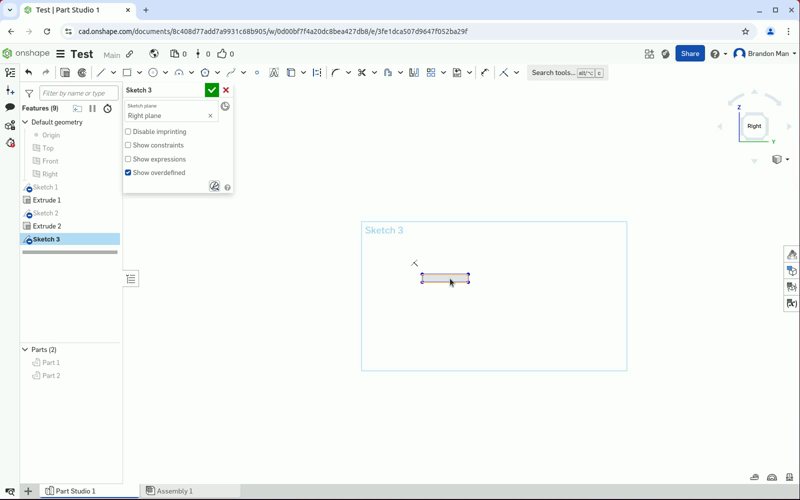
scroll(6)
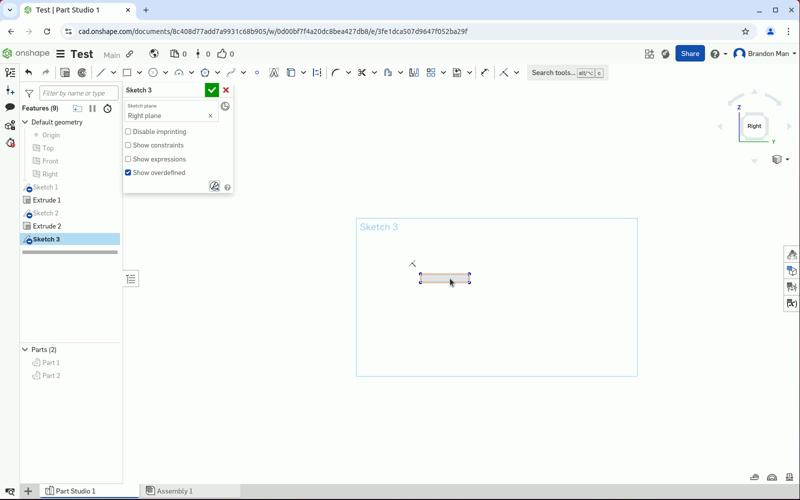
scroll(6)
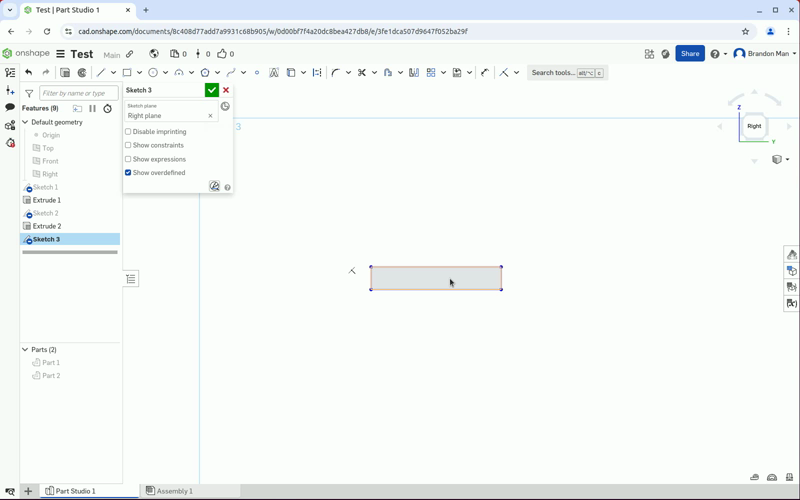
click(450, 278)
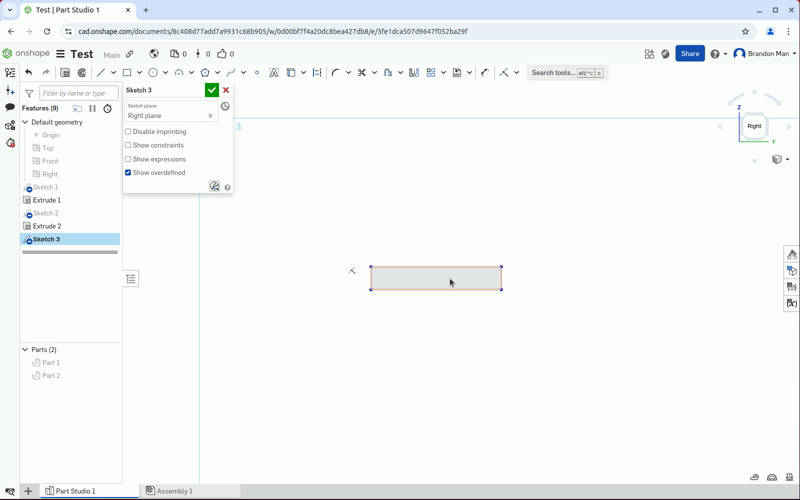
scroll(-6)
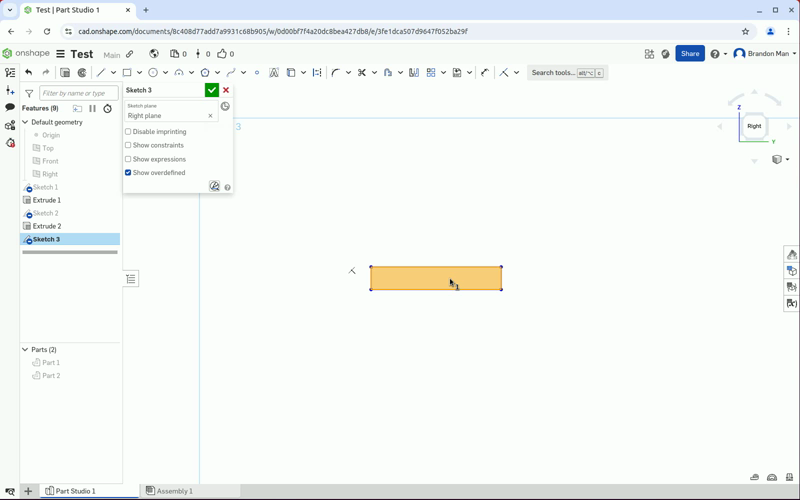
scroll(-6)
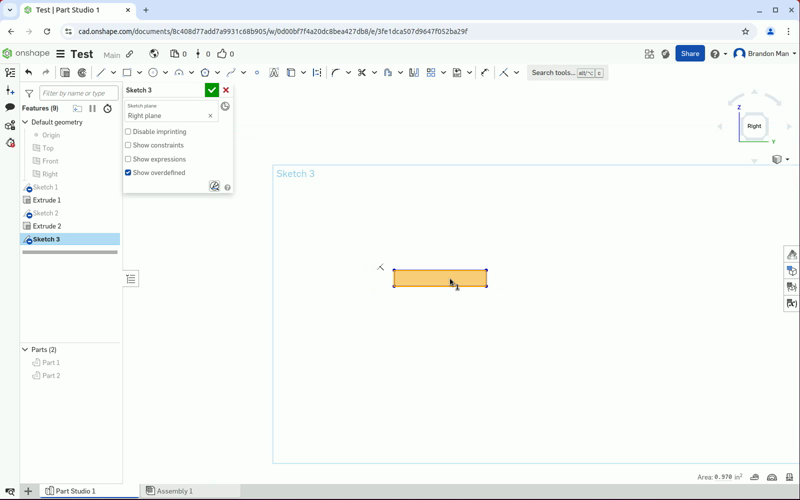
scroll(-6)
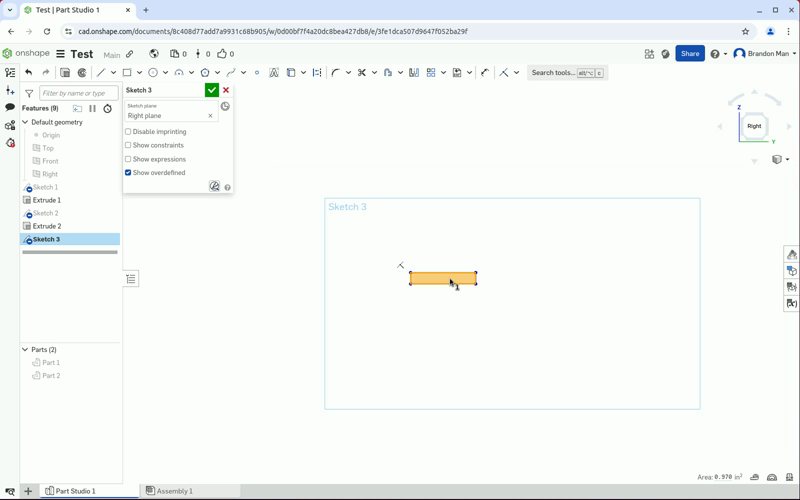
scroll(-6)
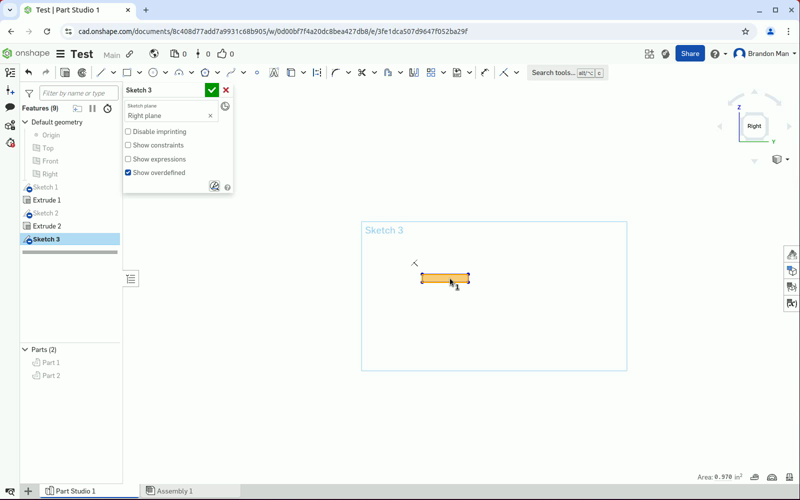
scroll(-6)
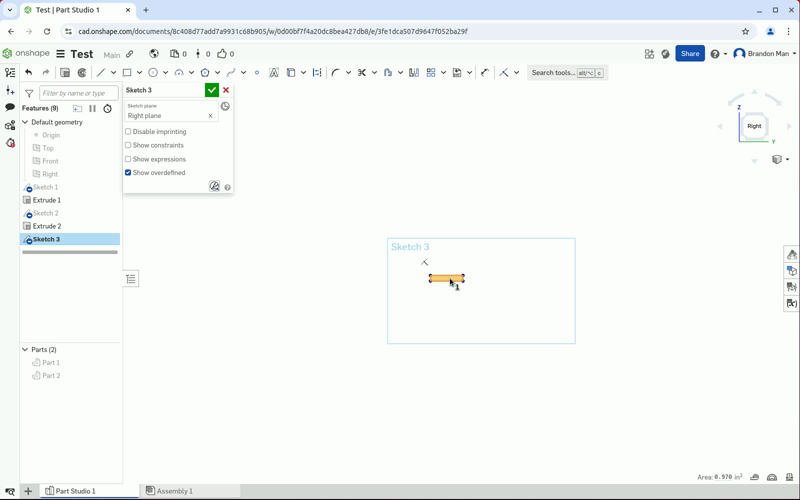
scroll(-6)
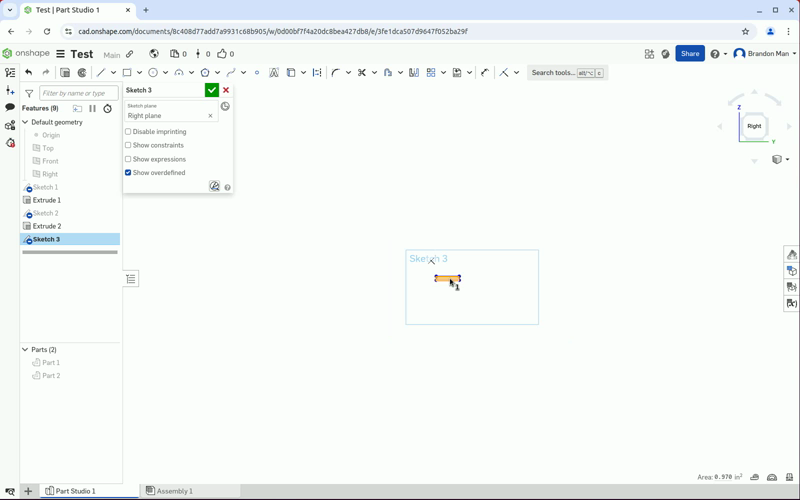
scroll(-6)
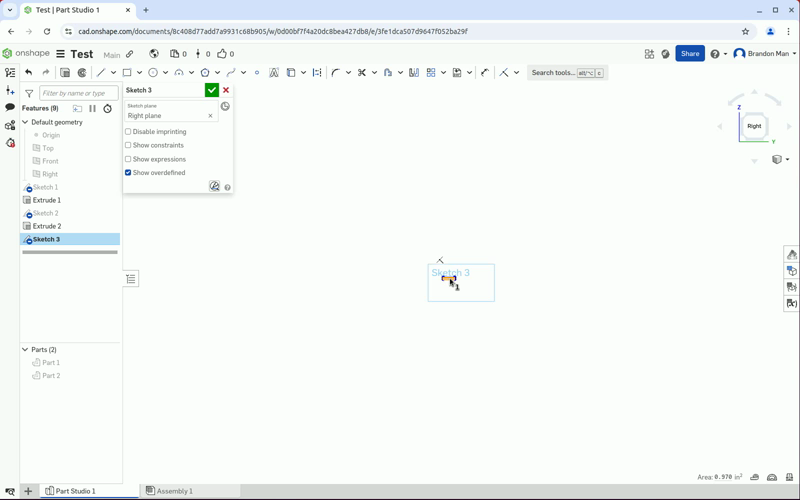
mouse_move(73, 352)
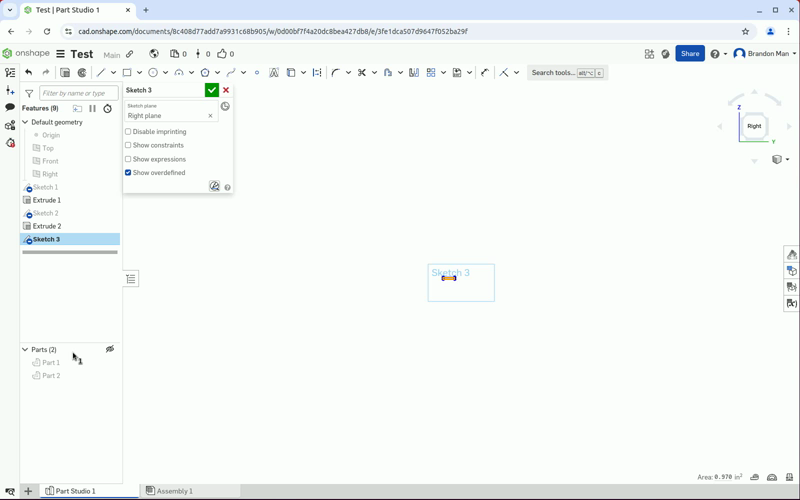
key(shift+y)
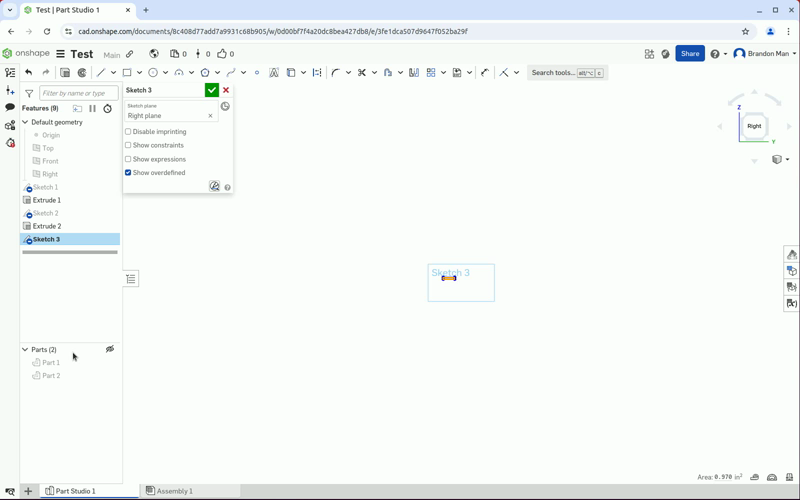
key(shift+e)
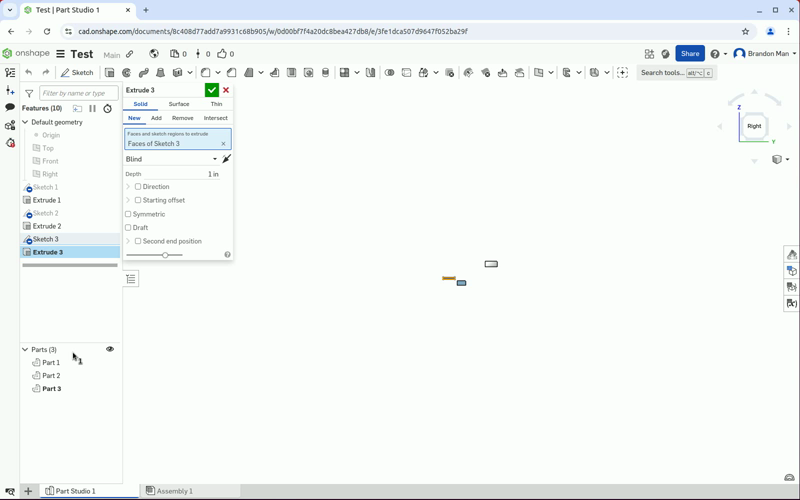
mouse_move(143, 106)
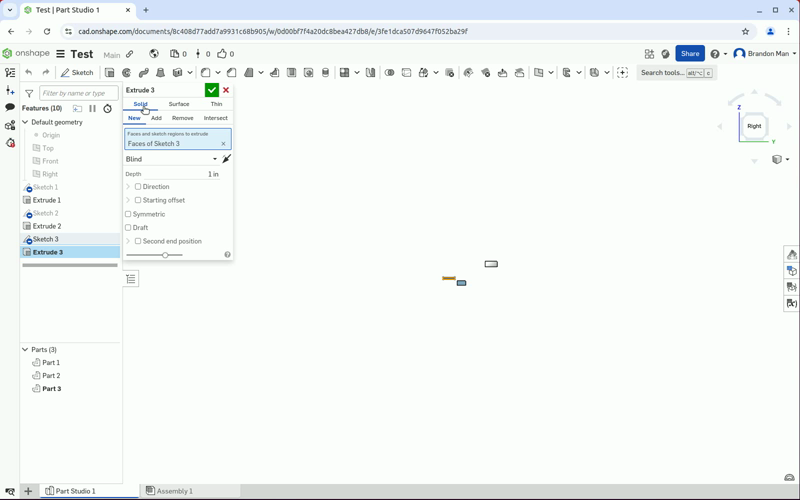
click(143, 106)
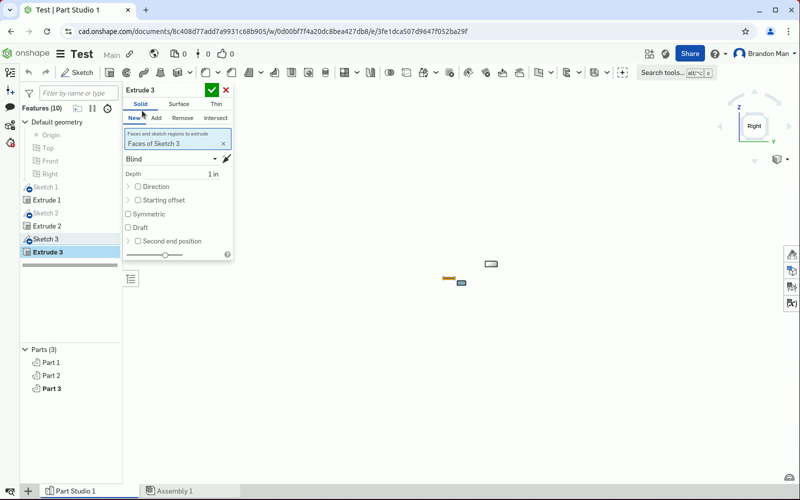
mouse_move(137, 120)
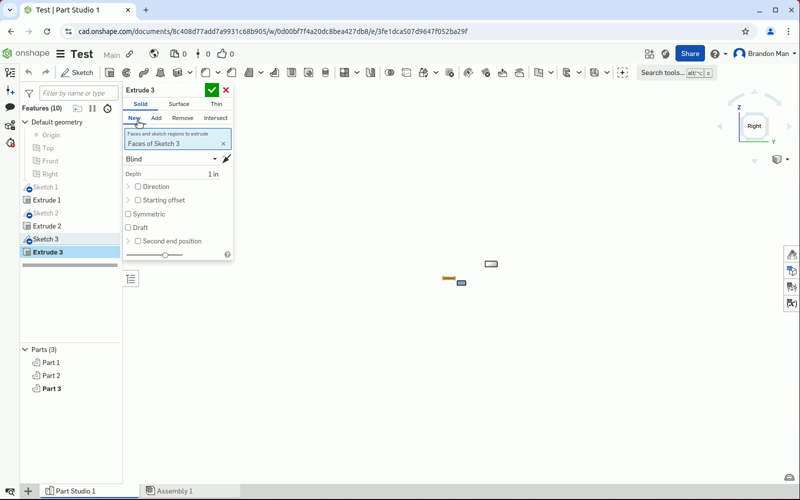
click(137, 120)
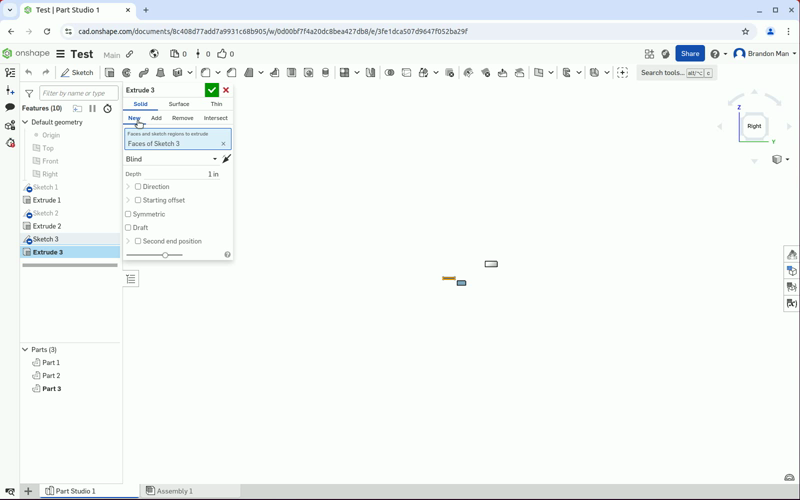
key(tab, 4)
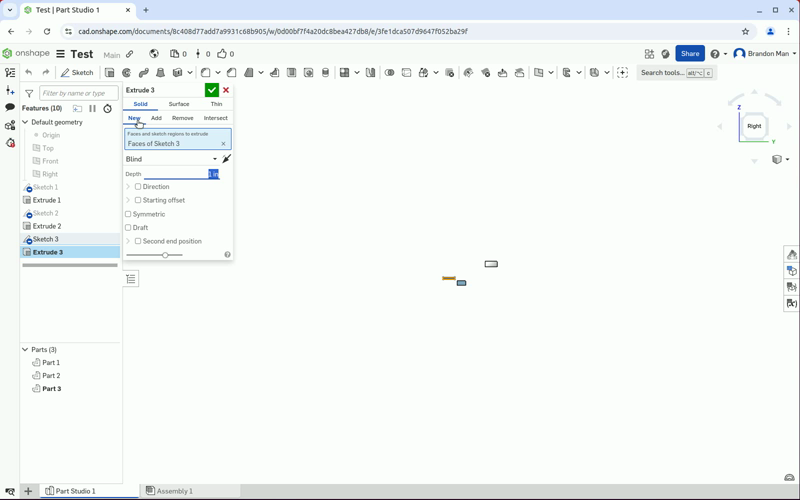
text(19.257)
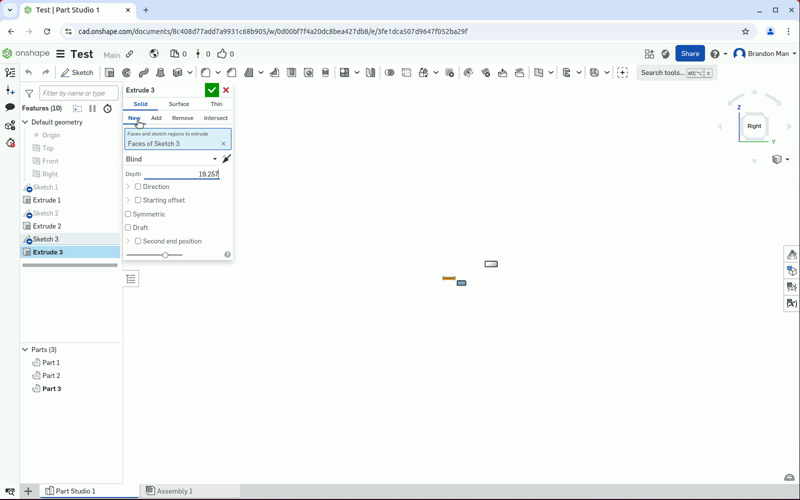
key(enter)
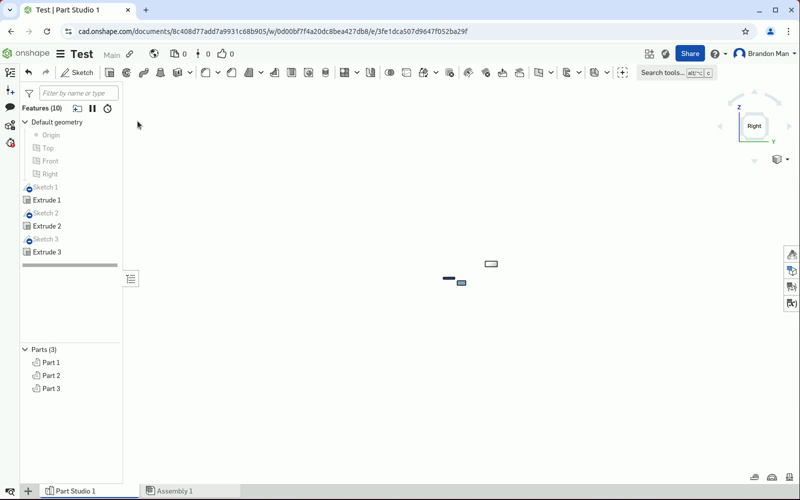
key(shift+h)
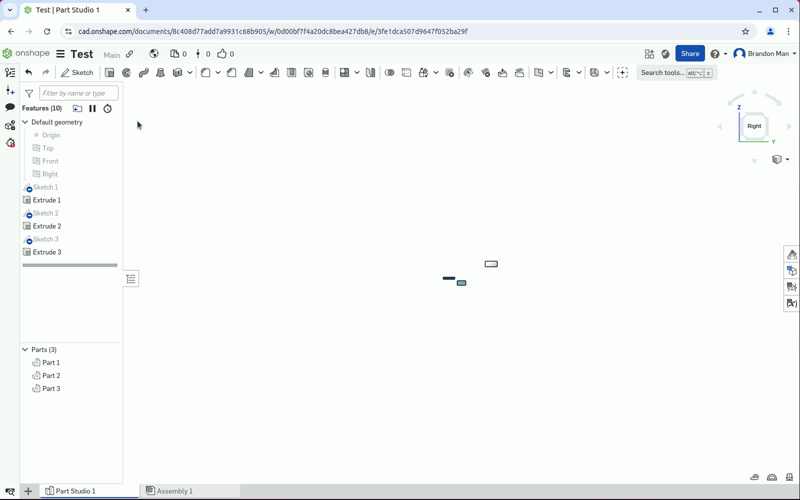
key(shift+h)
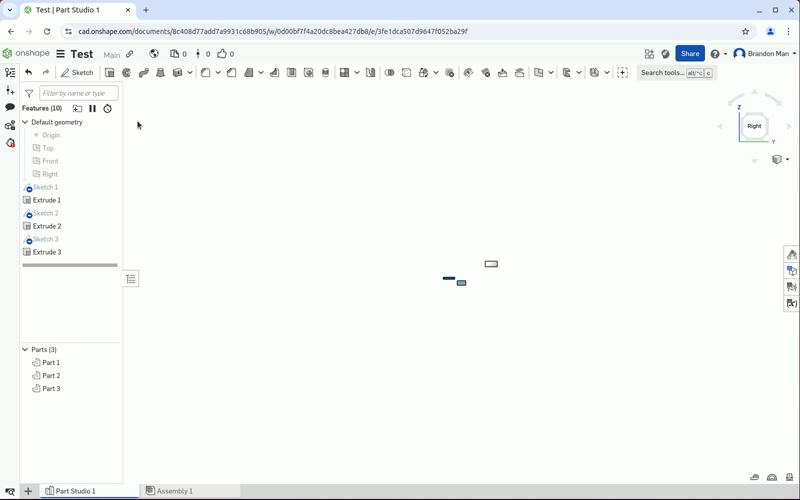
mouse_move(73, 189)
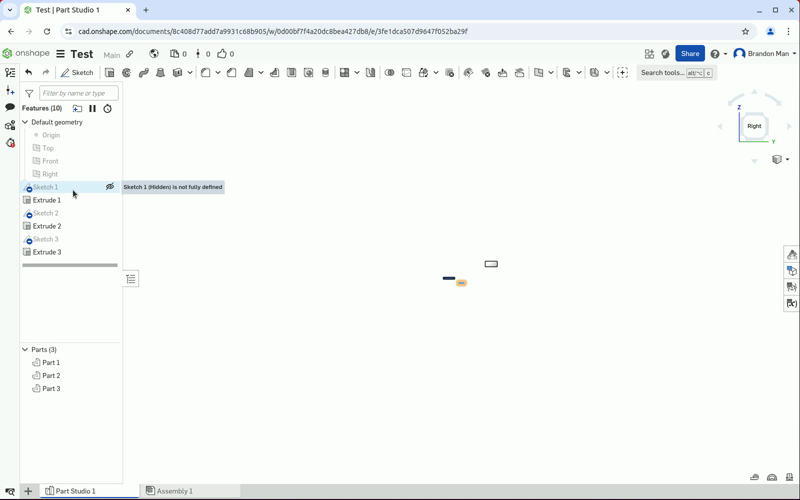
click(73, 189)
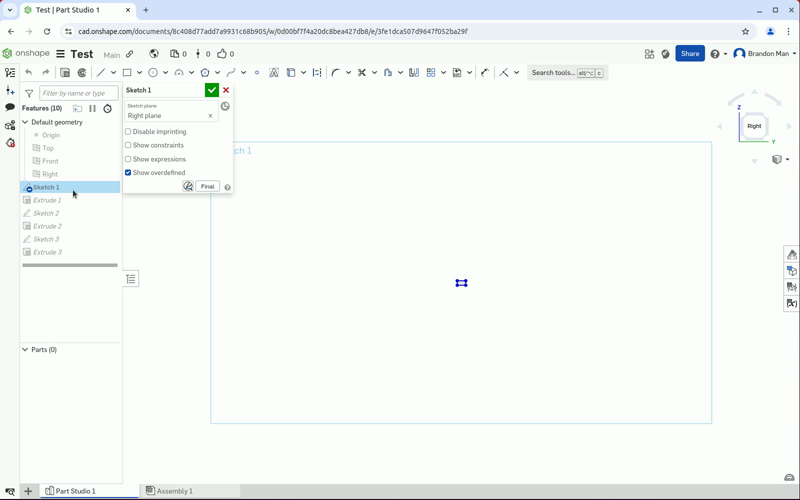
mouse_move(229, 92)
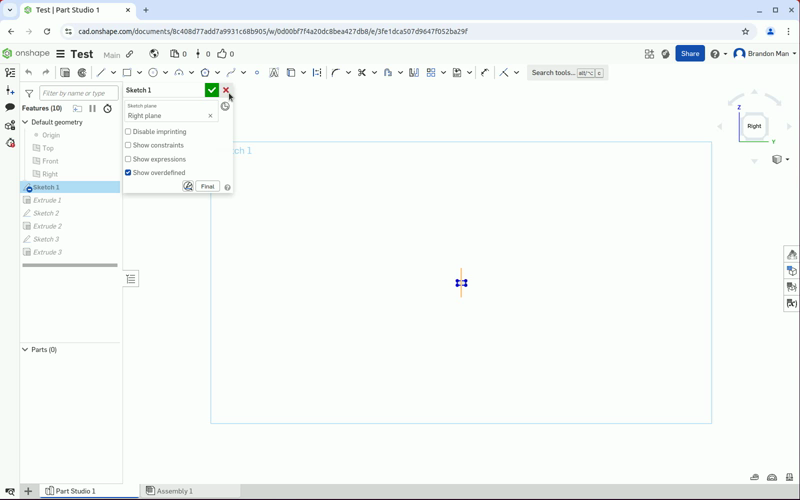
click(229, 92)
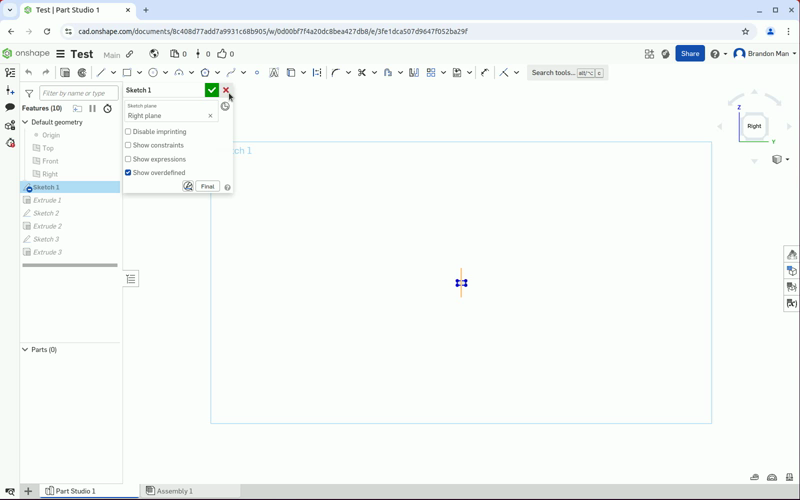
key(shift+s)
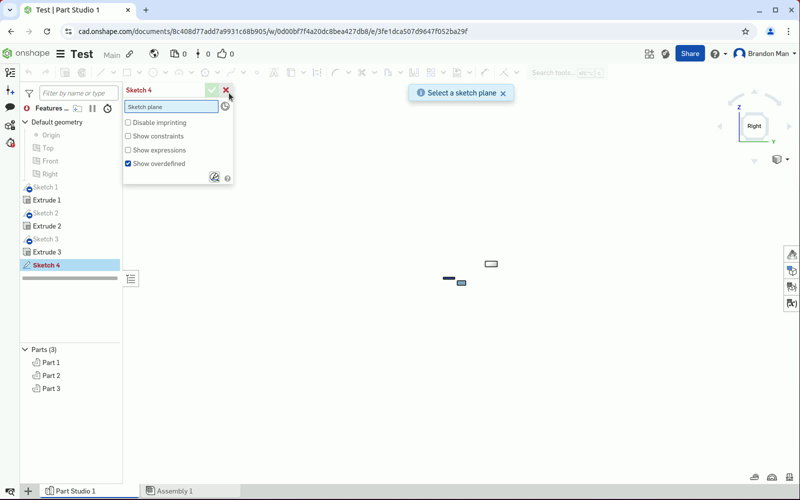
mouse_move(73, 176)
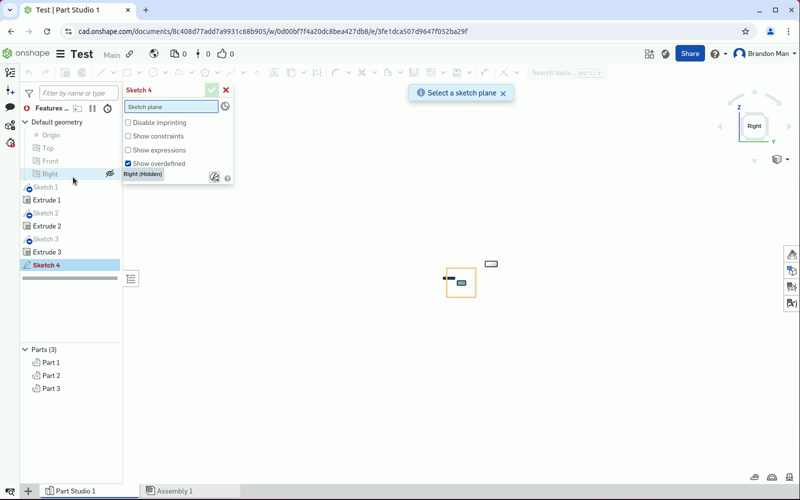
click(73, 176)
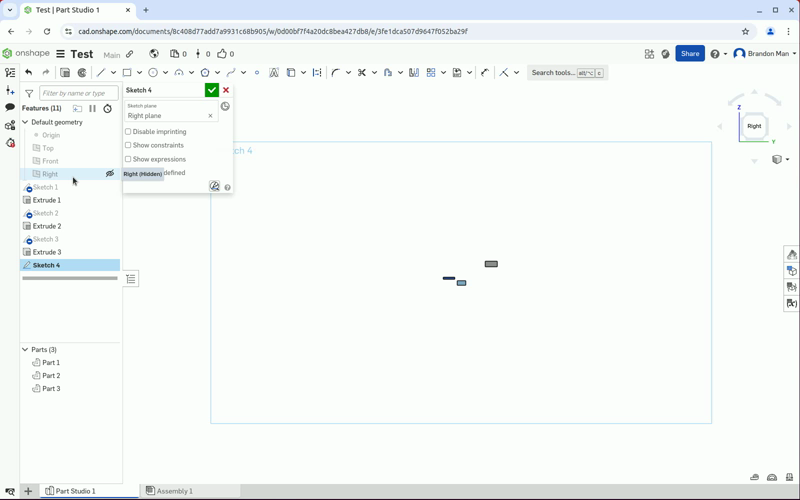
mouse_move(73, 352)
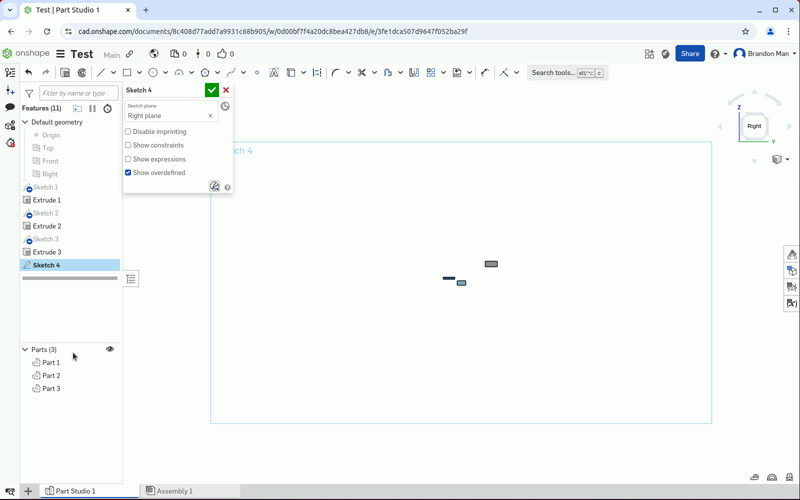
key(y)
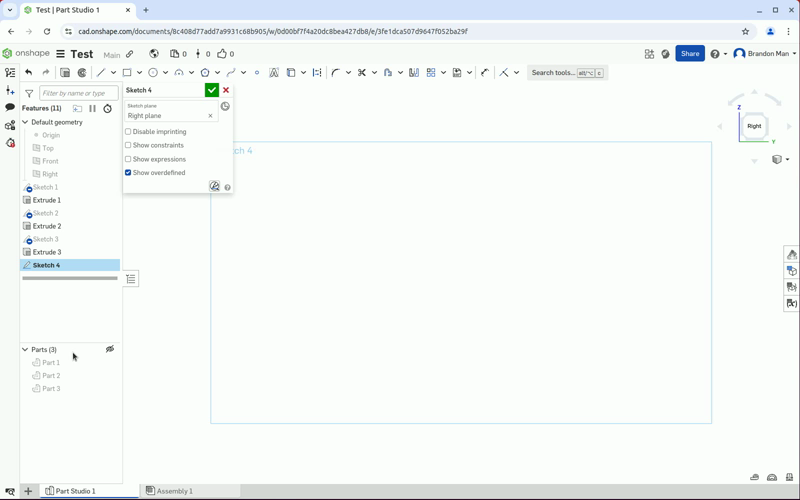
key(l)
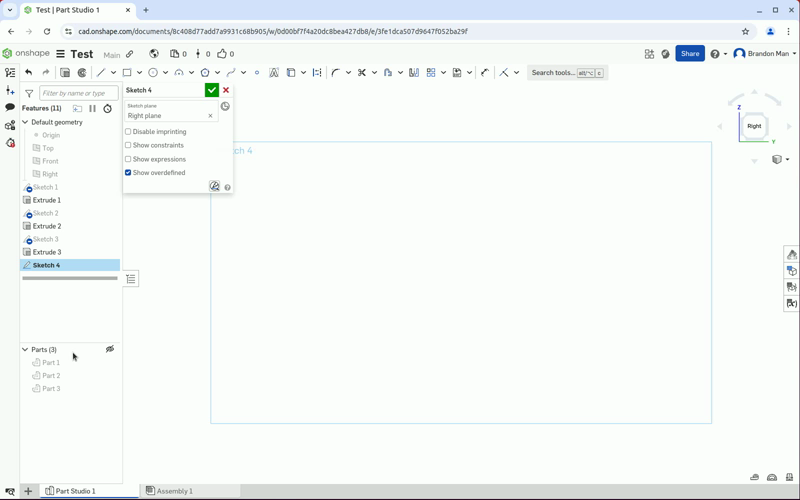
key_down(shift)
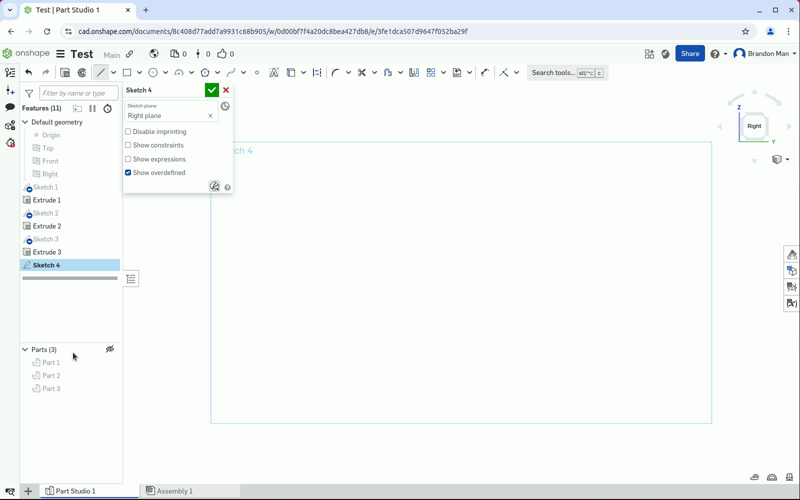
mouse_move(441, 288)
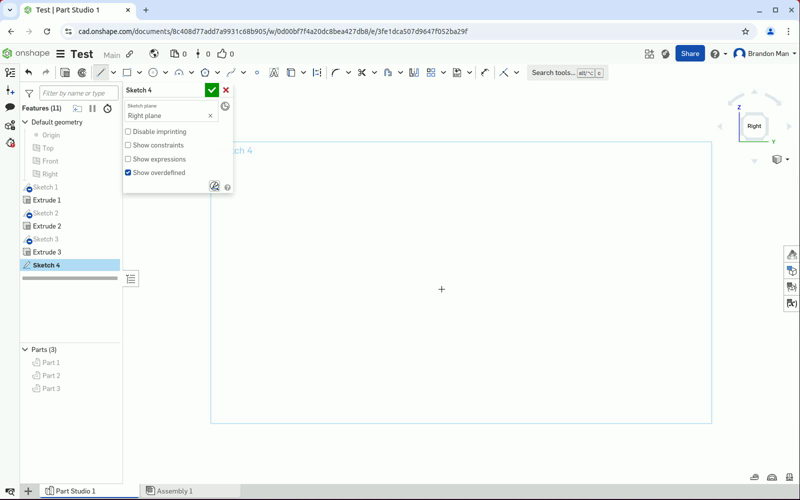
click(441, 288)
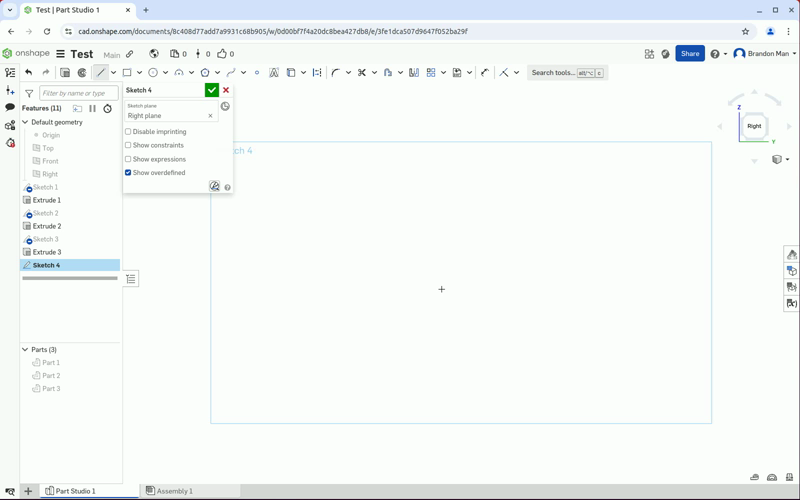
key_up(shift)
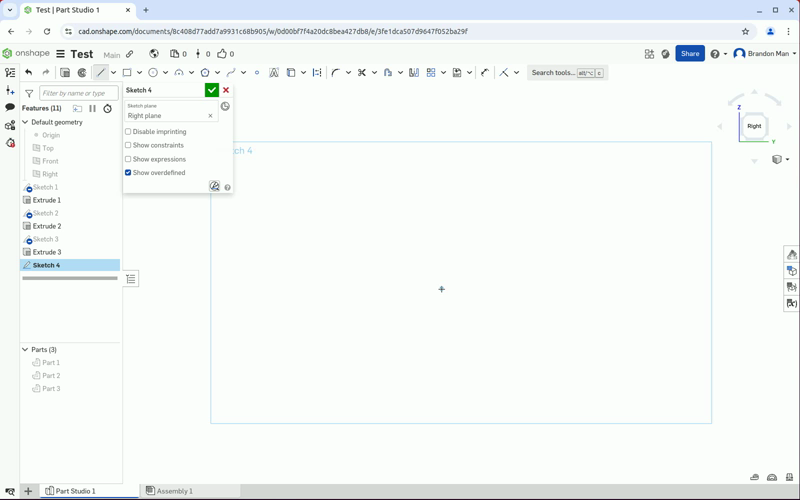
key_down(shift)
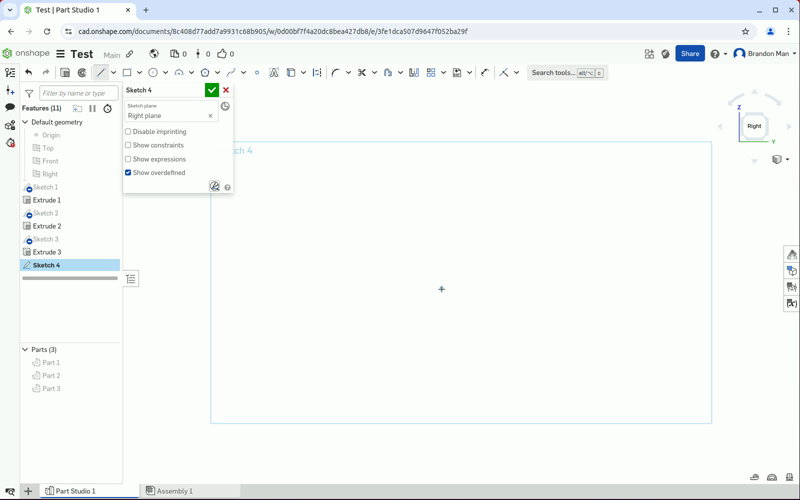
mouse_move(471, 288)
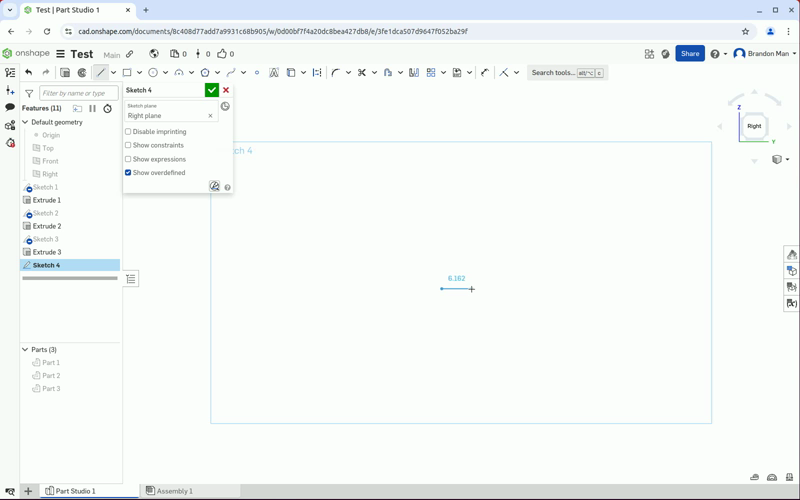
mouse_move(453, 288)
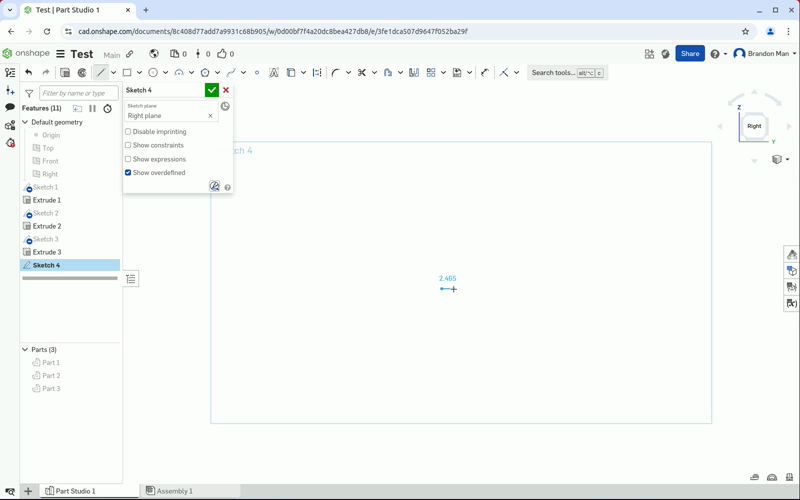
click(453, 288)
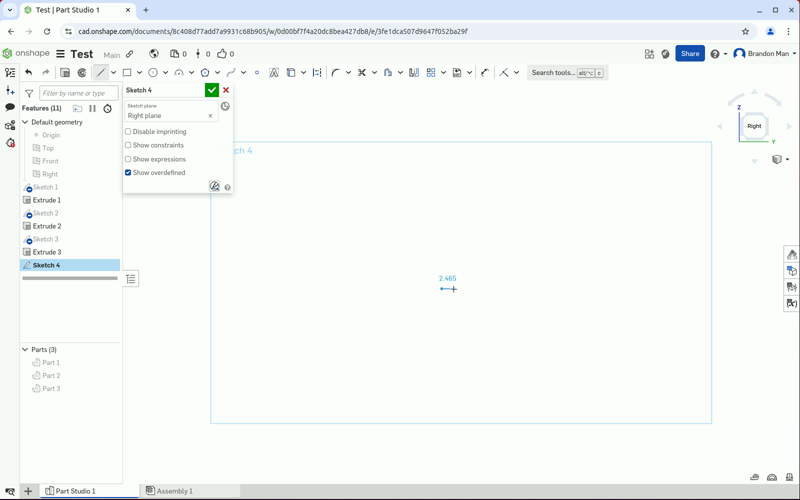
key_up(shift)
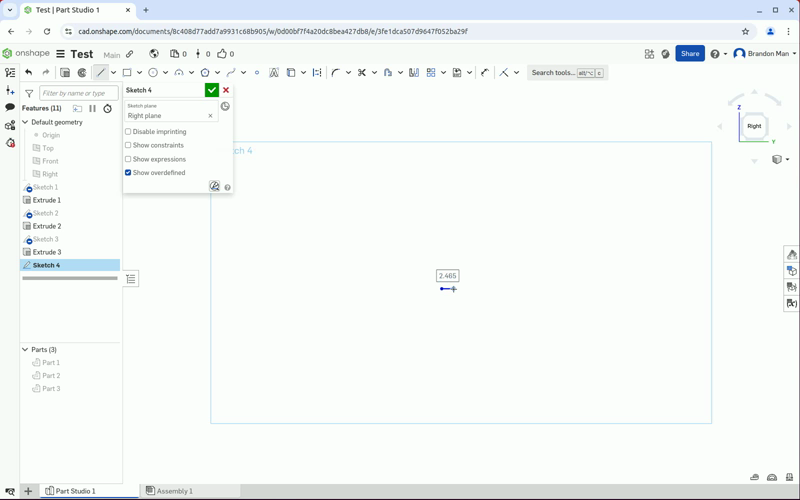
key_down(shift)
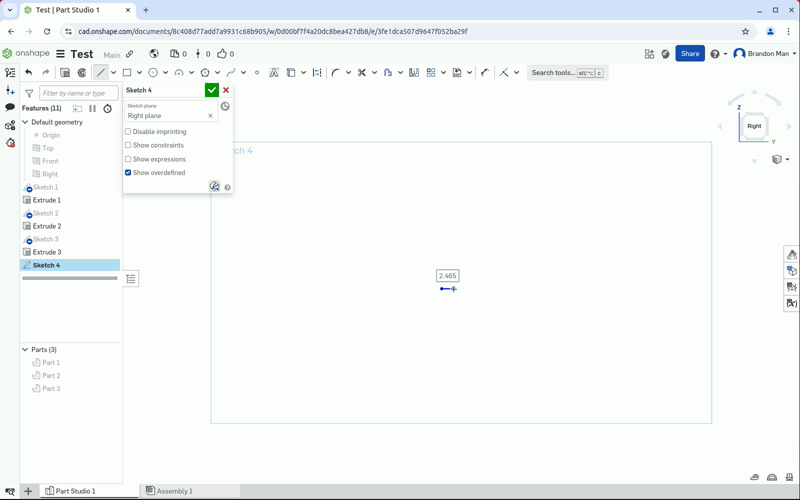
mouse_move(483, 288)
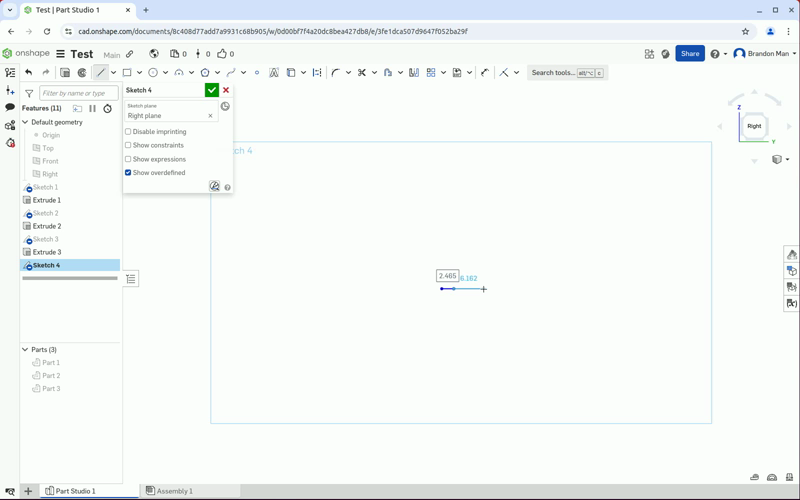
mouse_move(453, 286)
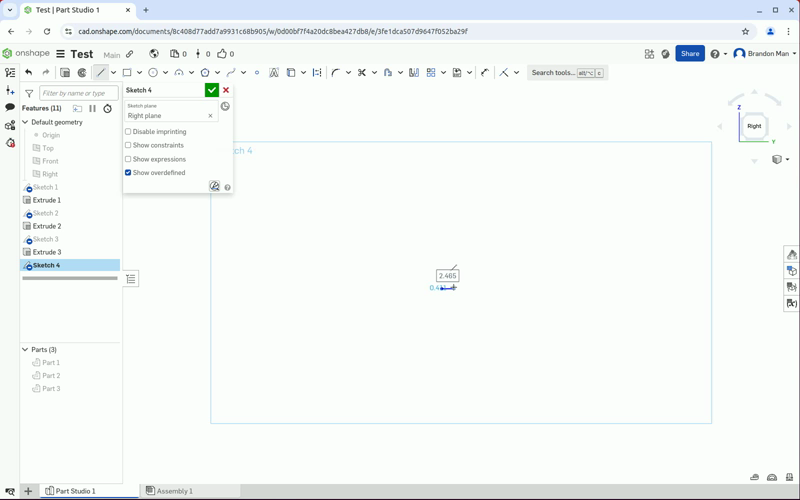
scroll(6)
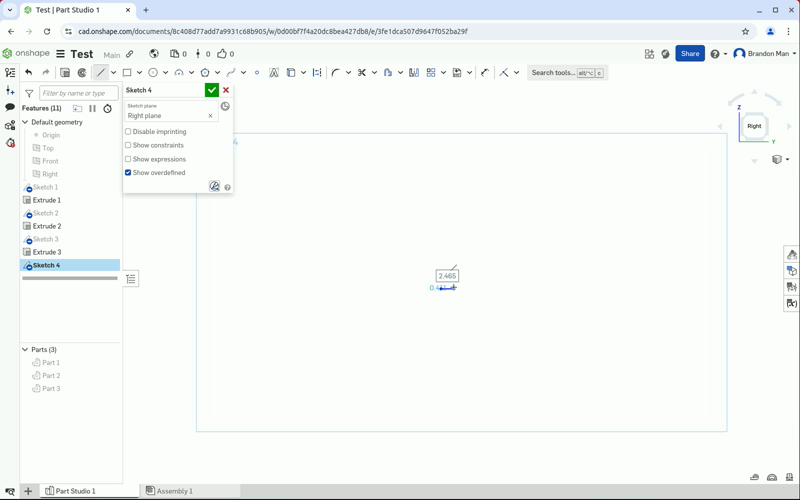
scroll(6)
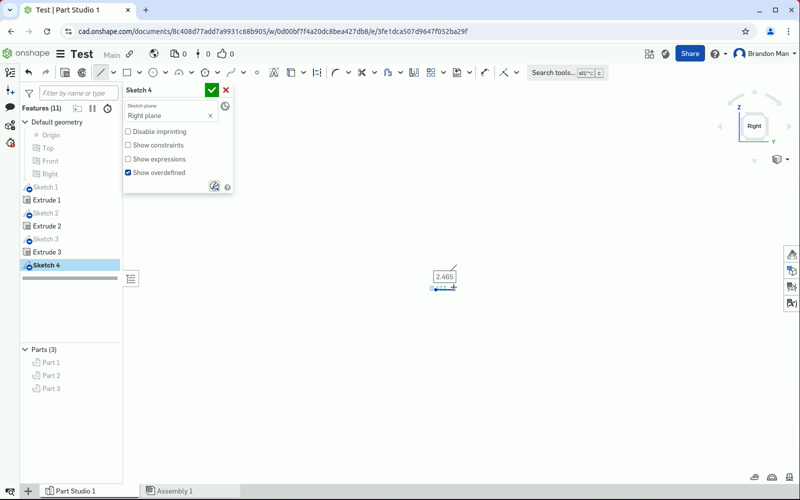
scroll(6)
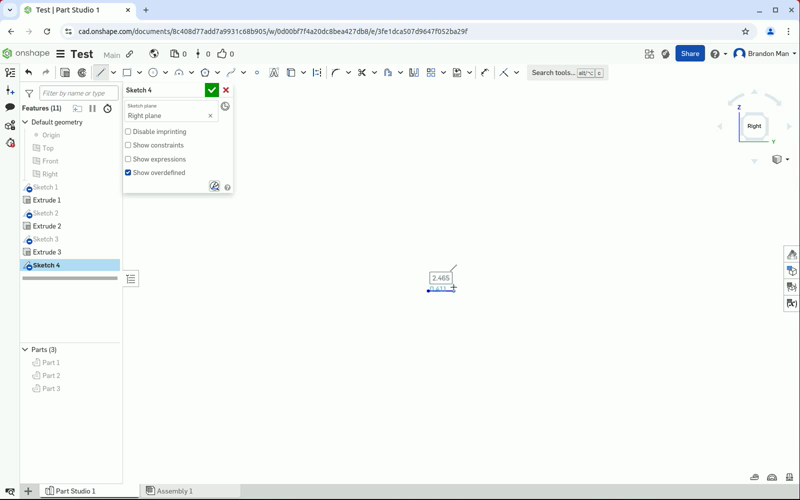
scroll(6)
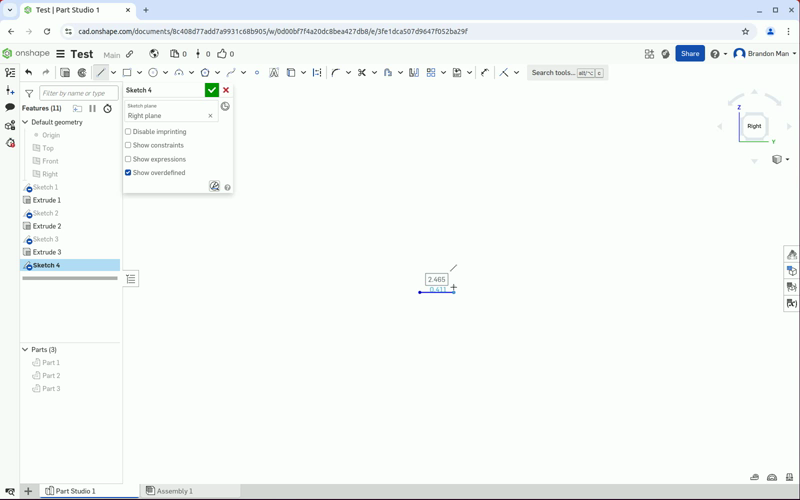
scroll(6)
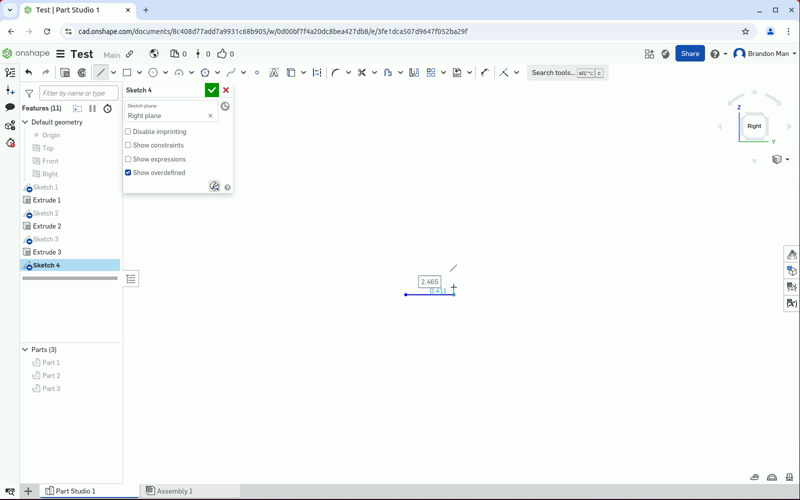
scroll(6)
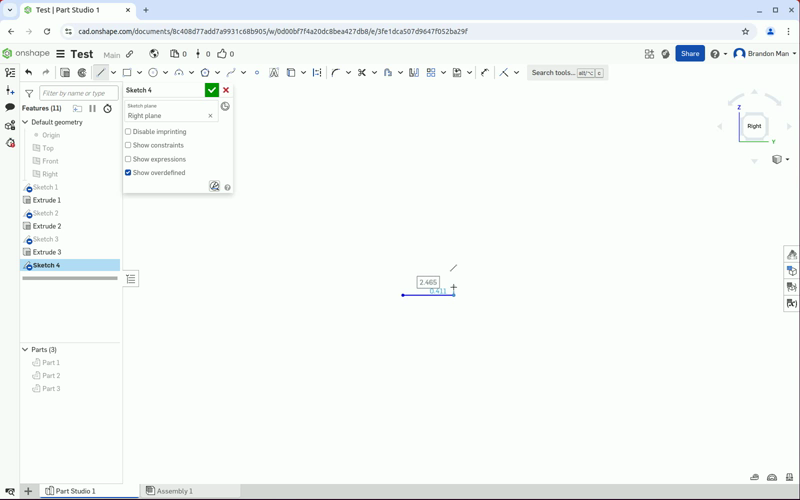
scroll(6)
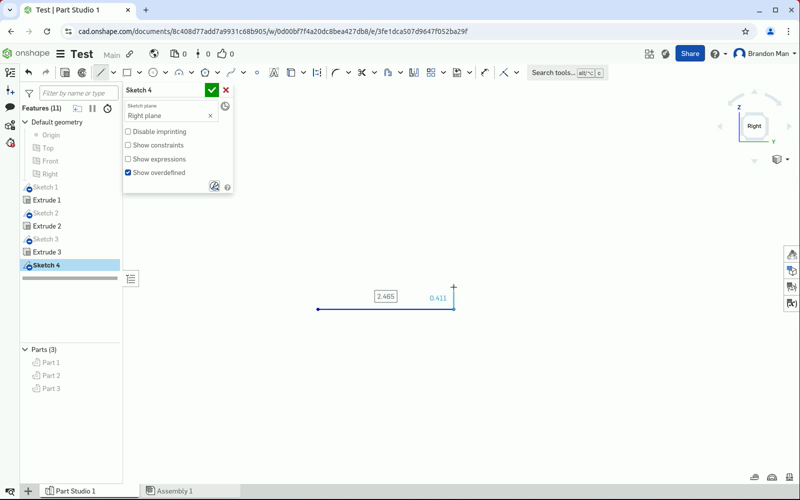
click(453, 286)
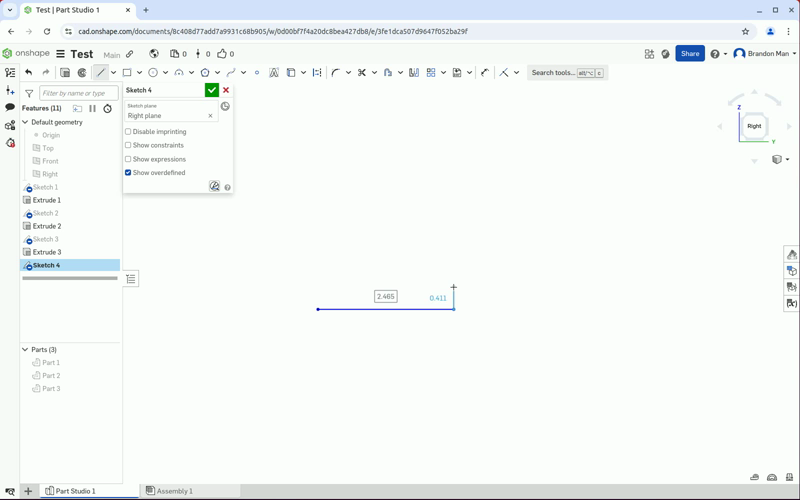
scroll(-6)
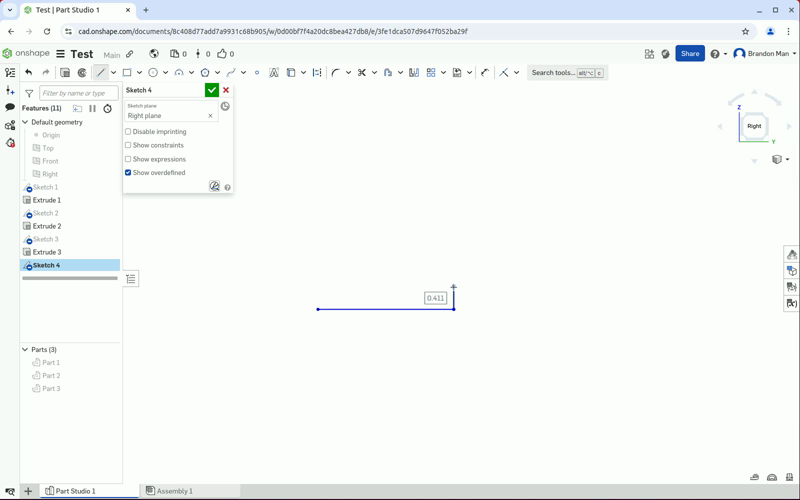
scroll(-6)
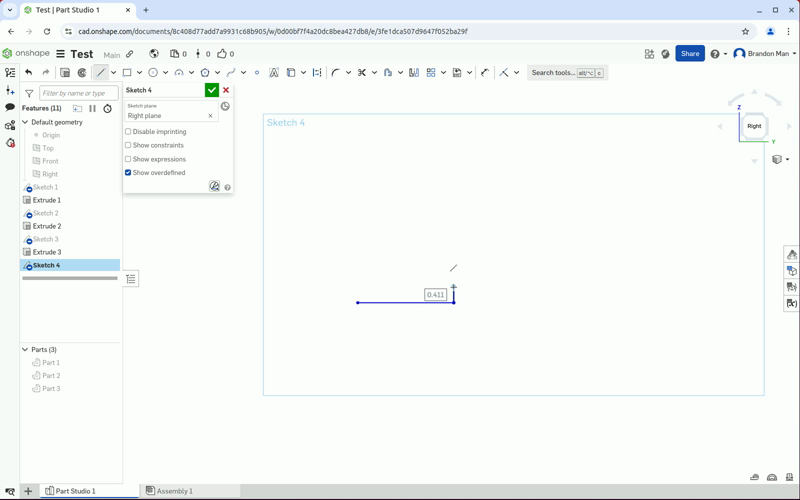
scroll(-6)
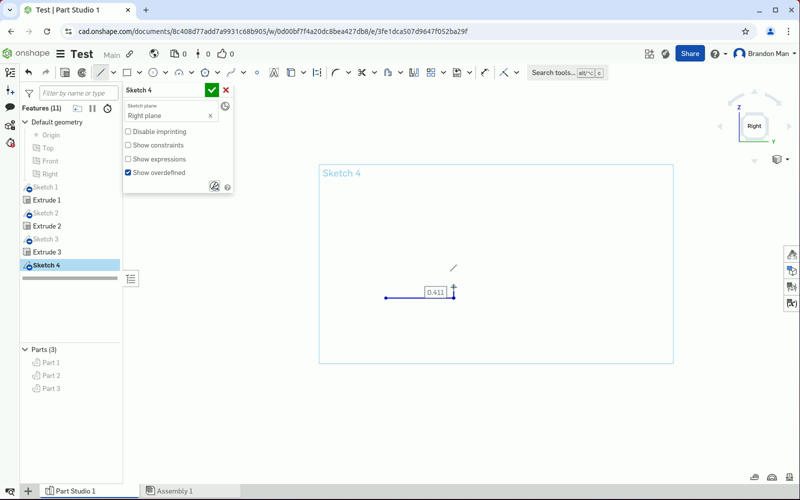
scroll(-6)
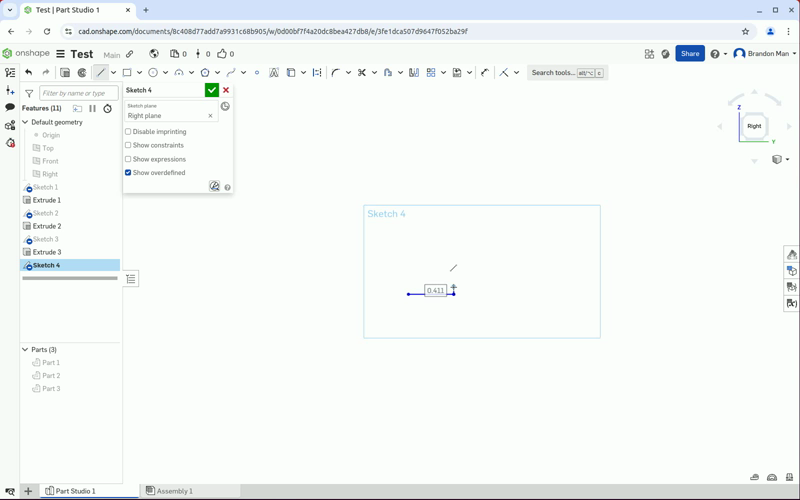
scroll(-6)
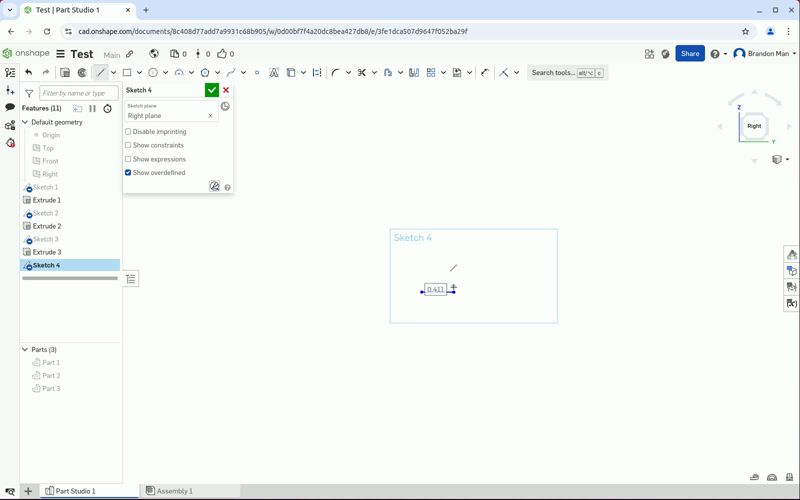
scroll(-6)
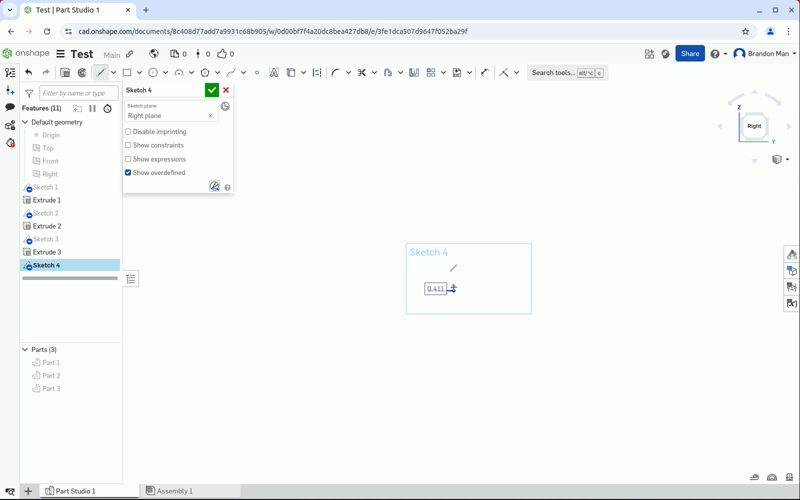
scroll(-6)
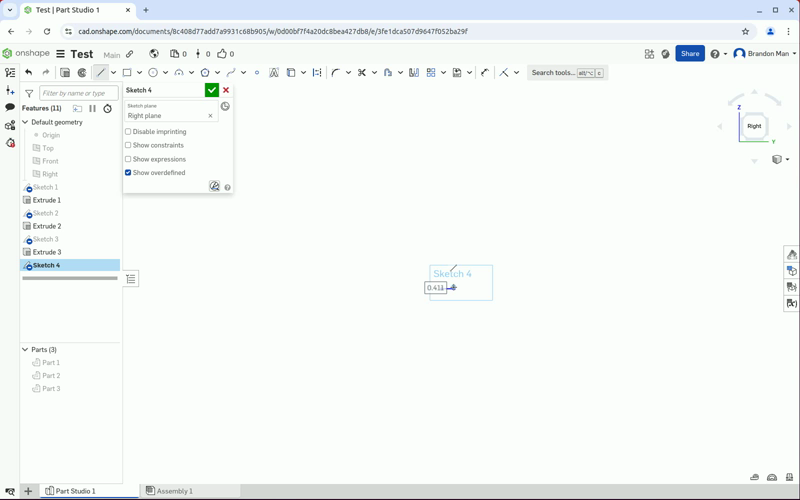
key_up(shift)
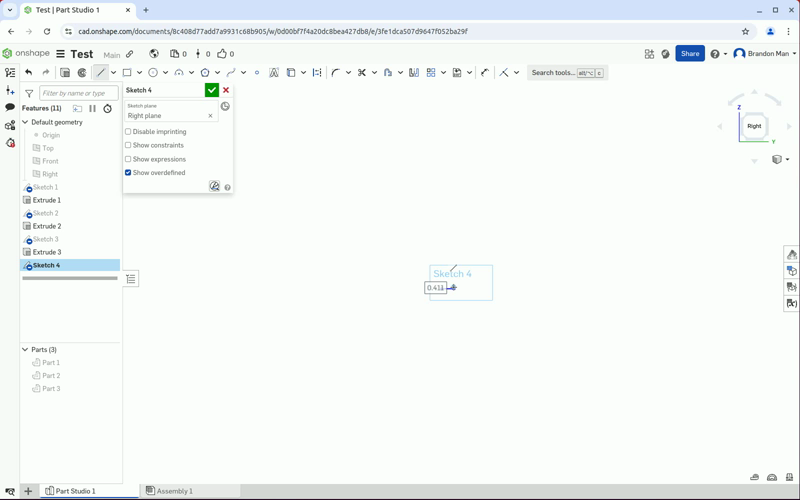
key_down(shift)
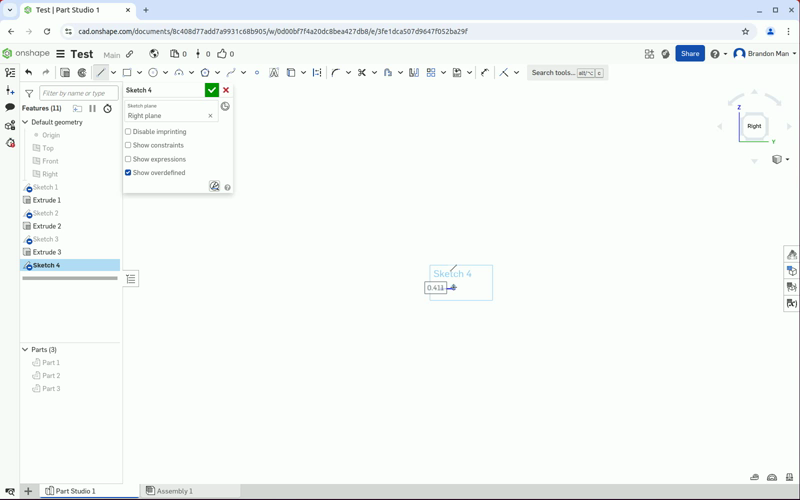
mouse_move(483, 286)
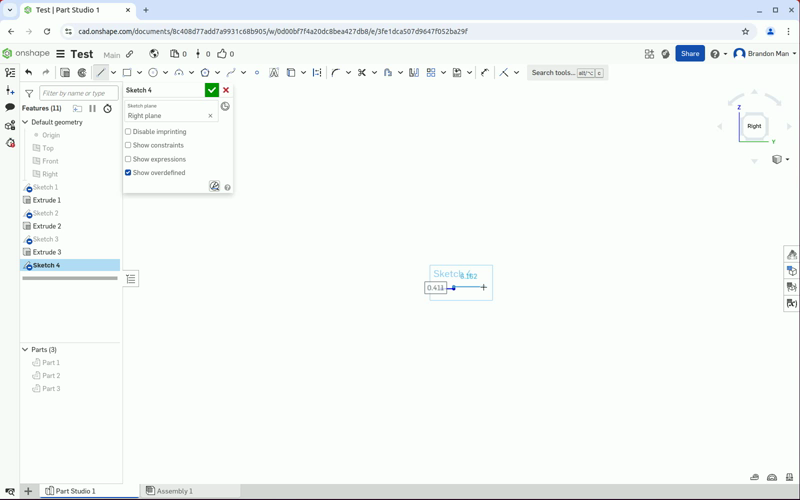
mouse_move(441, 286)
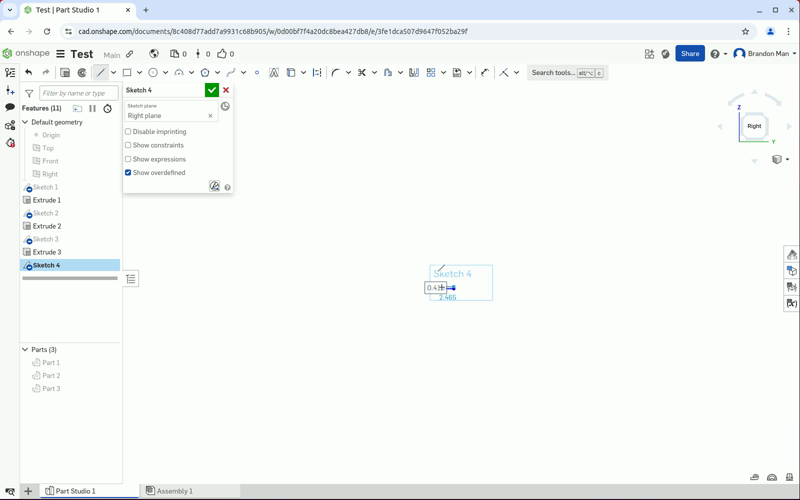
scroll(6)
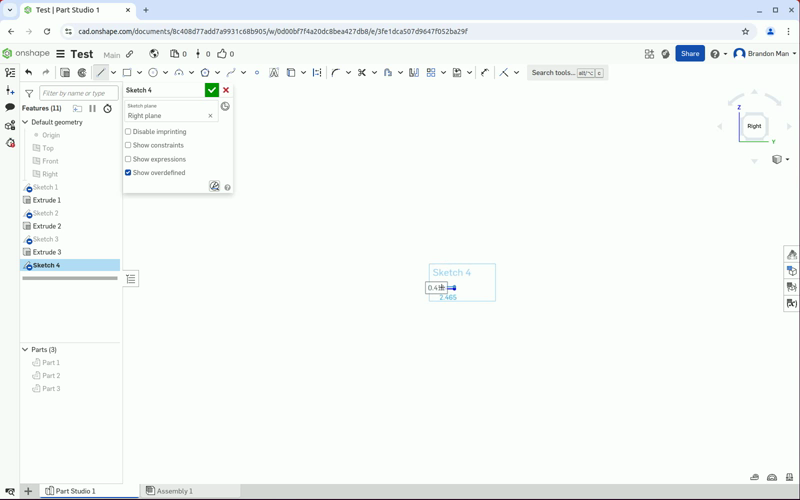
scroll(6)
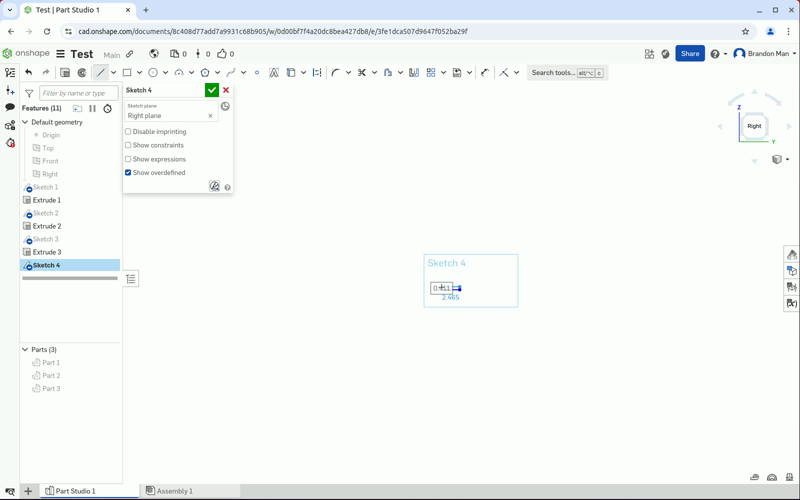
scroll(6)
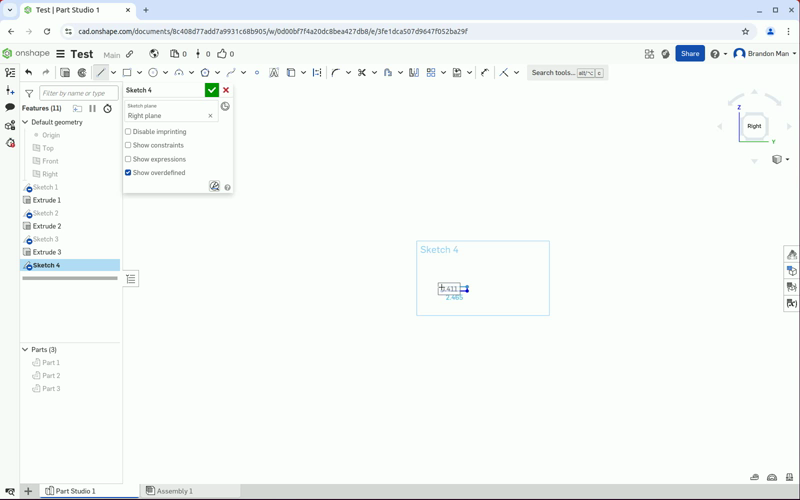
scroll(6)
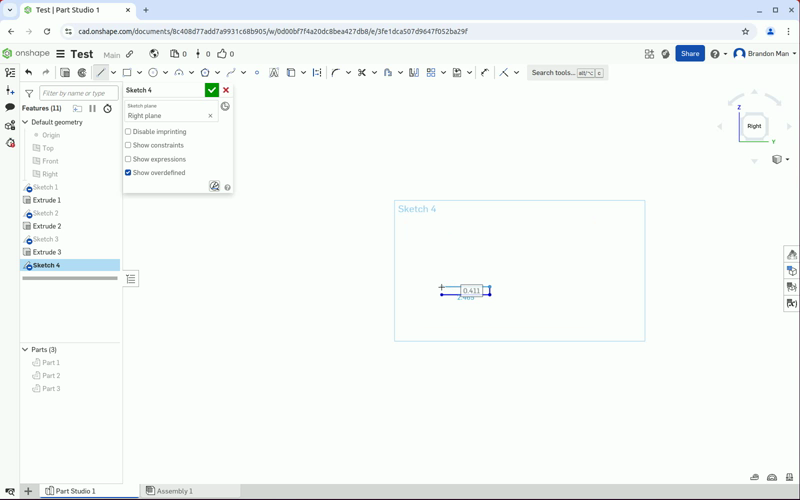
scroll(6)
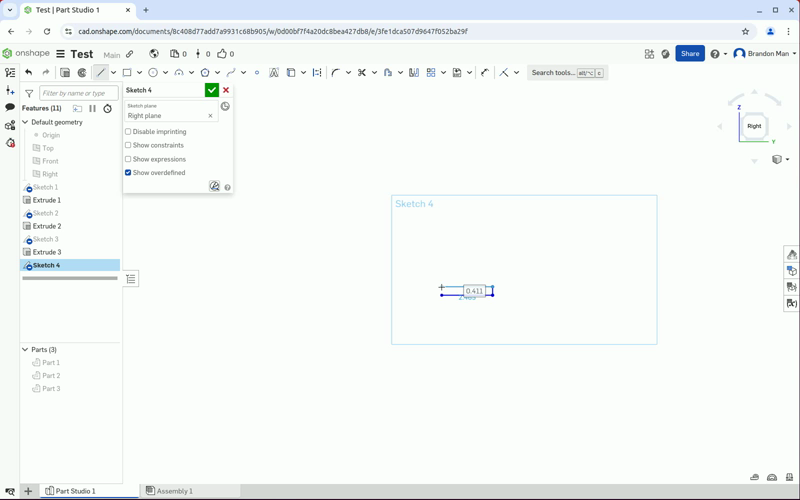
scroll(6)
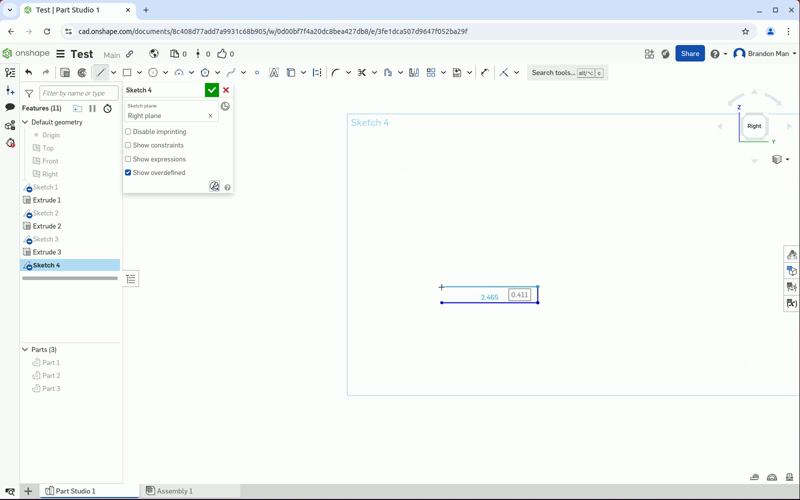
scroll(6)
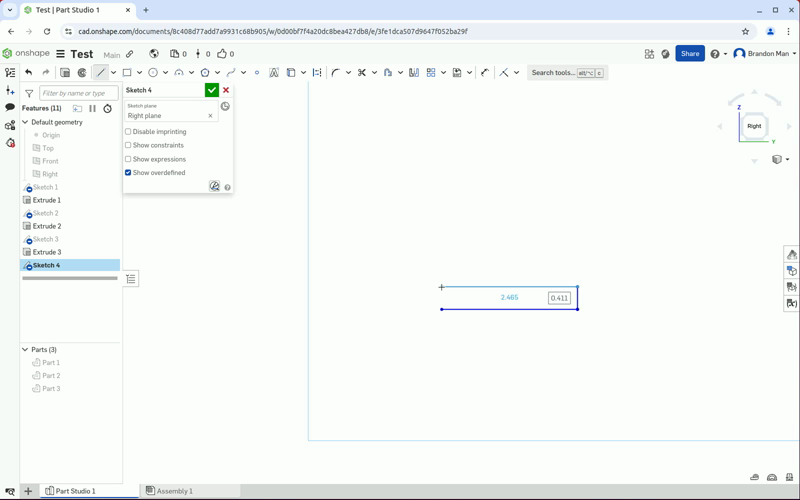
click(441, 286)
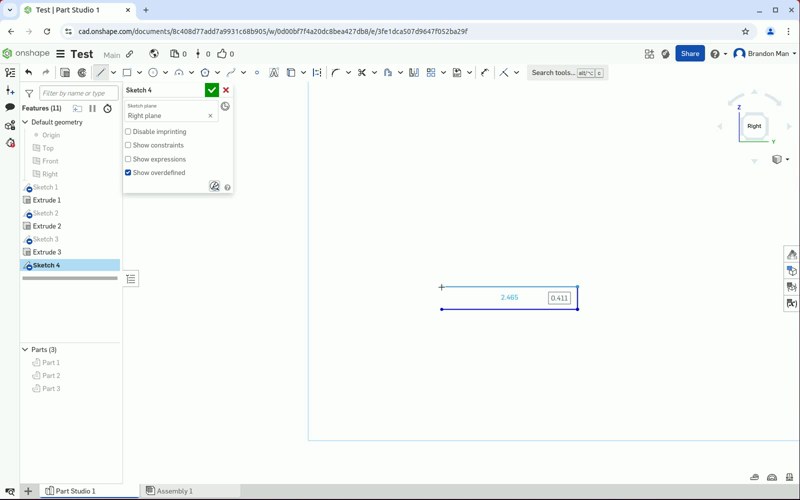
scroll(-6)
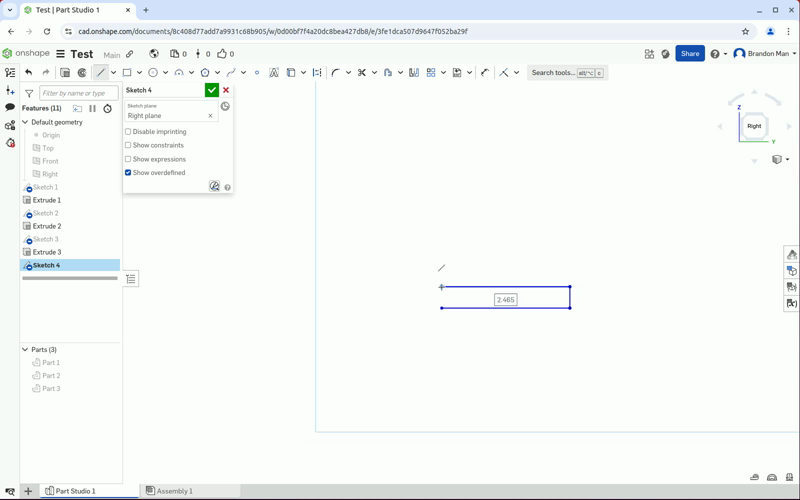
scroll(-6)
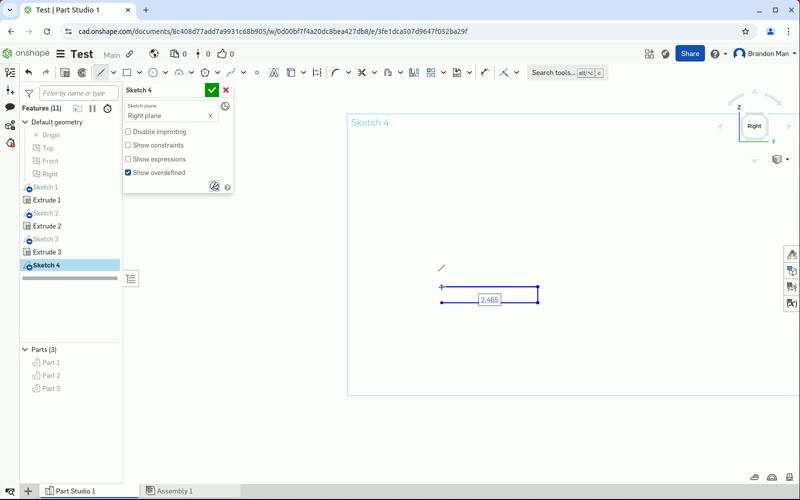
scroll(-6)
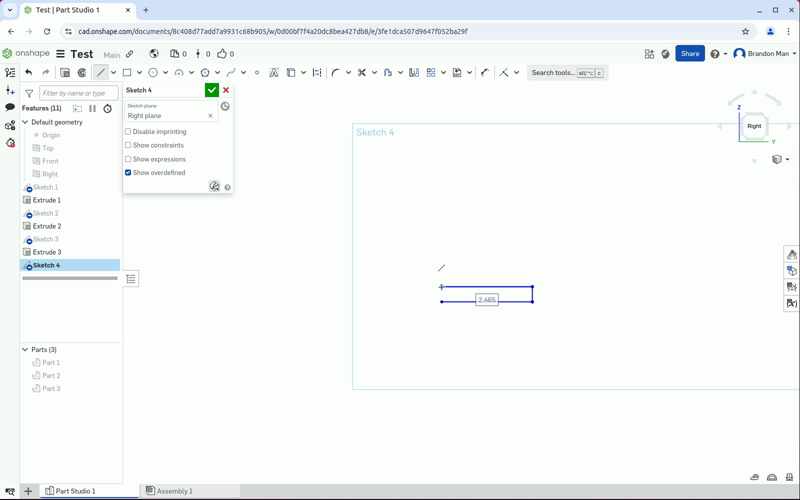
scroll(-6)
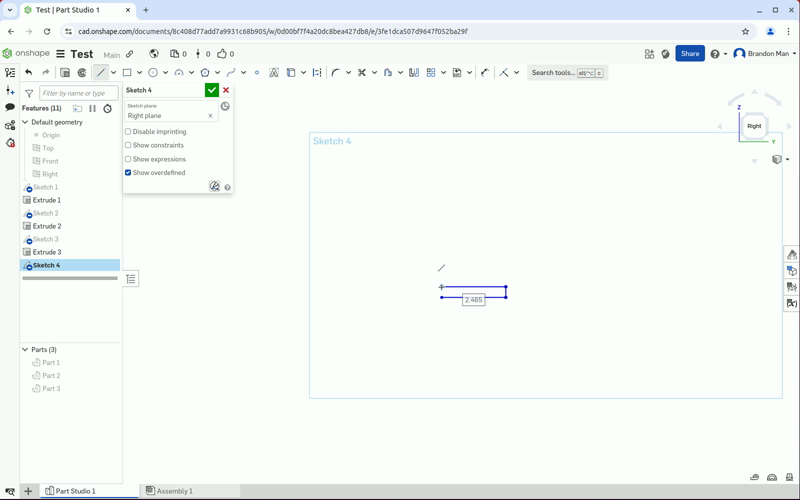
scroll(-6)
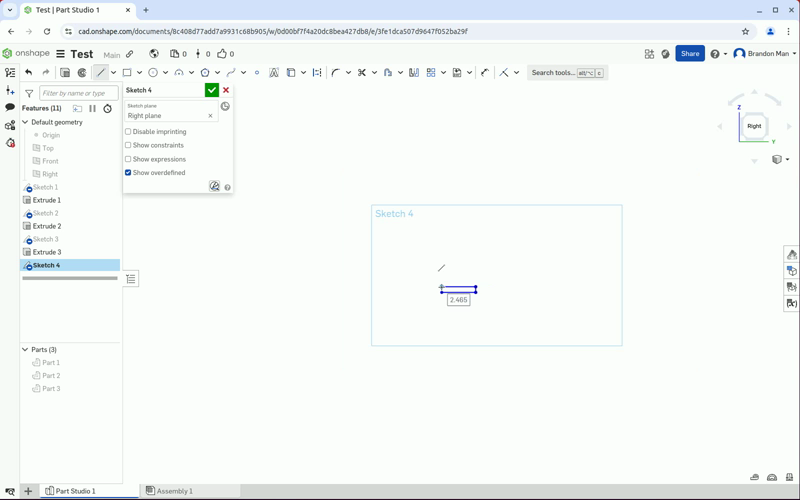
scroll(-6)
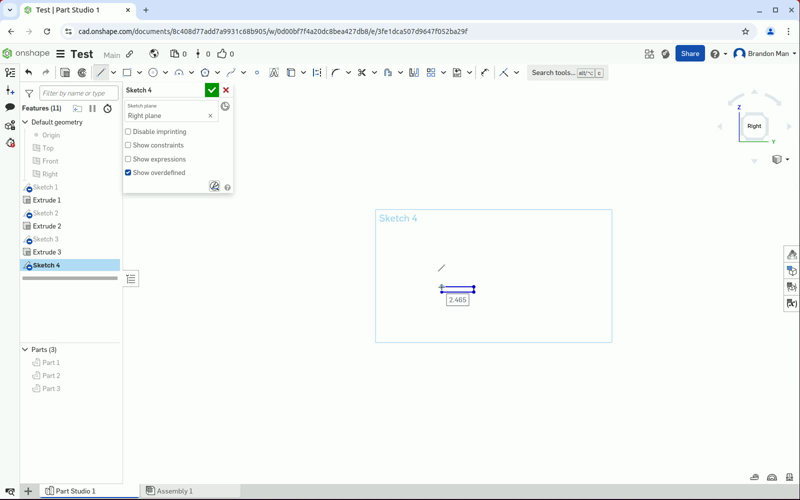
scroll(-6)
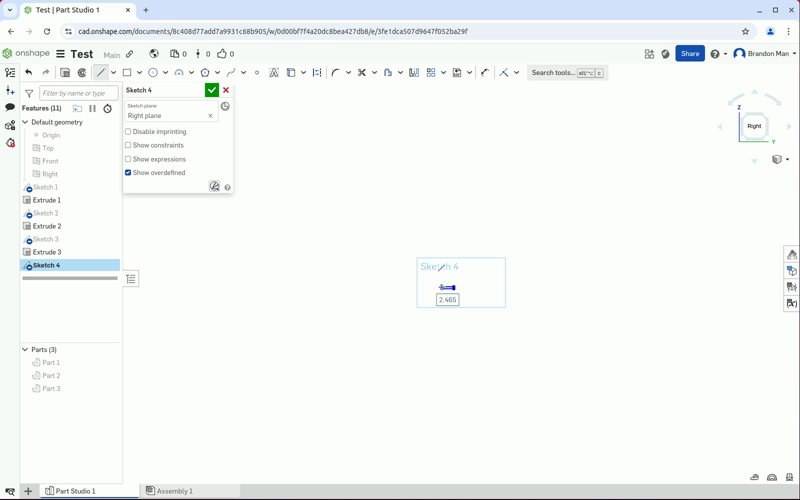
key_up(shift)
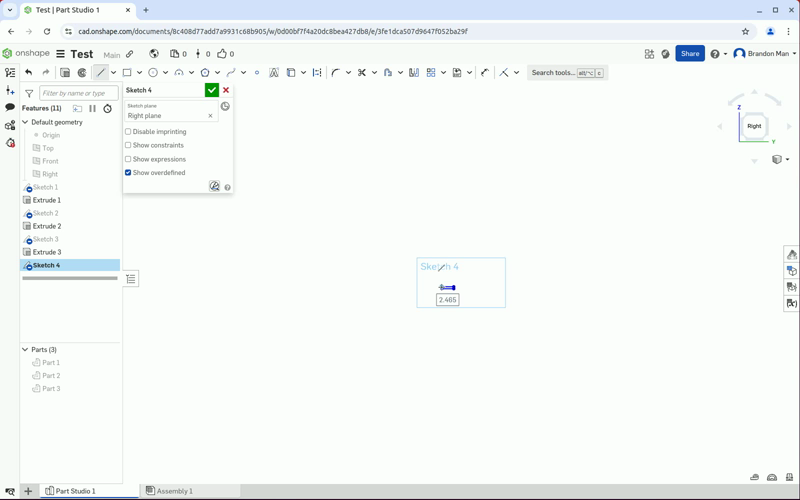
mouse_move(471, 286)
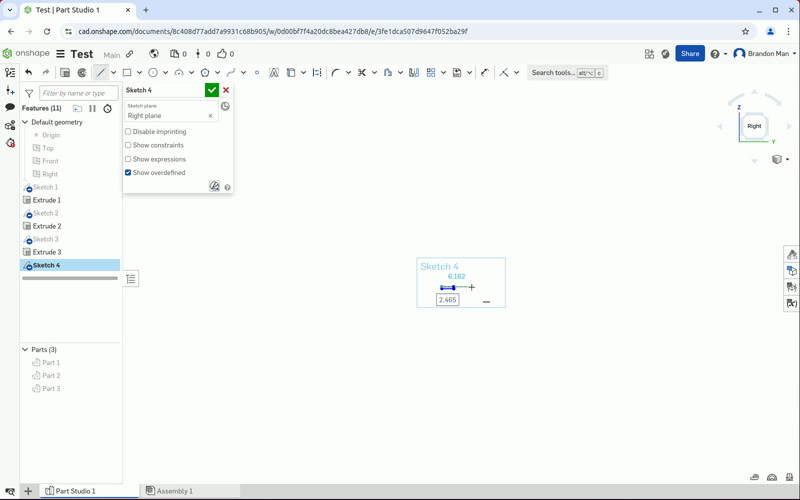
key_down(shift)
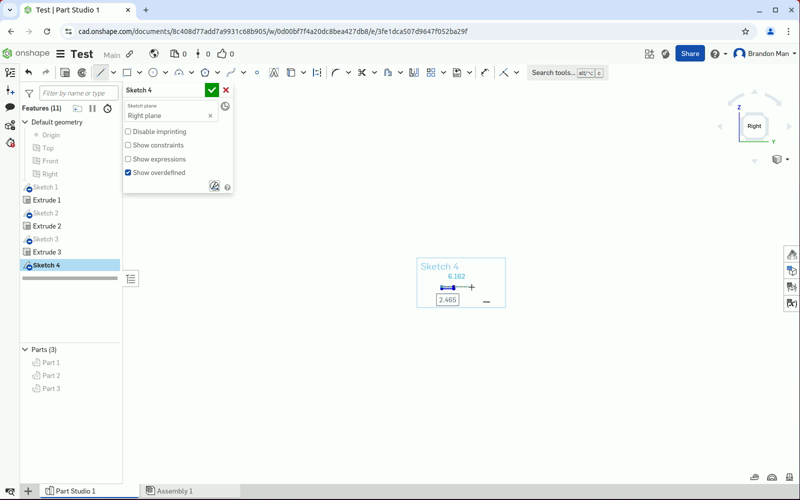
mouse_move(441, 288)
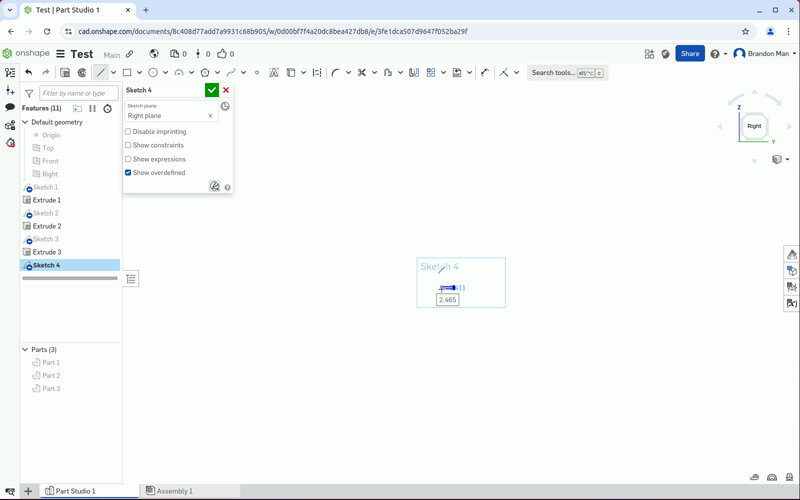
scroll(6)
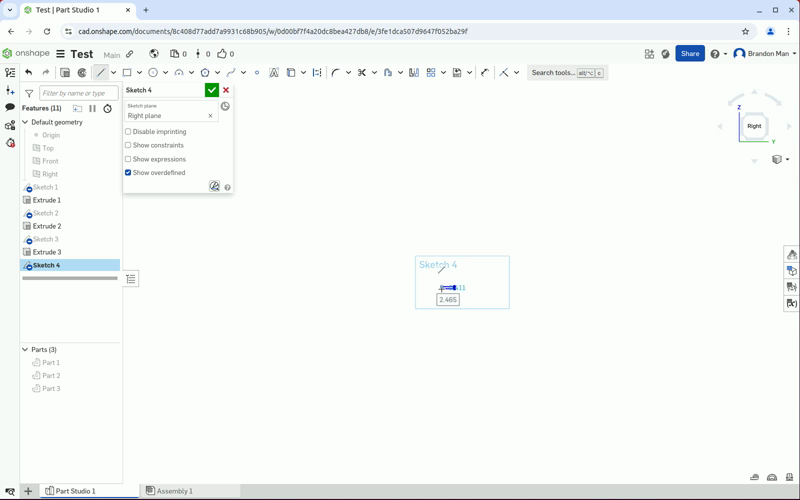
scroll(6)
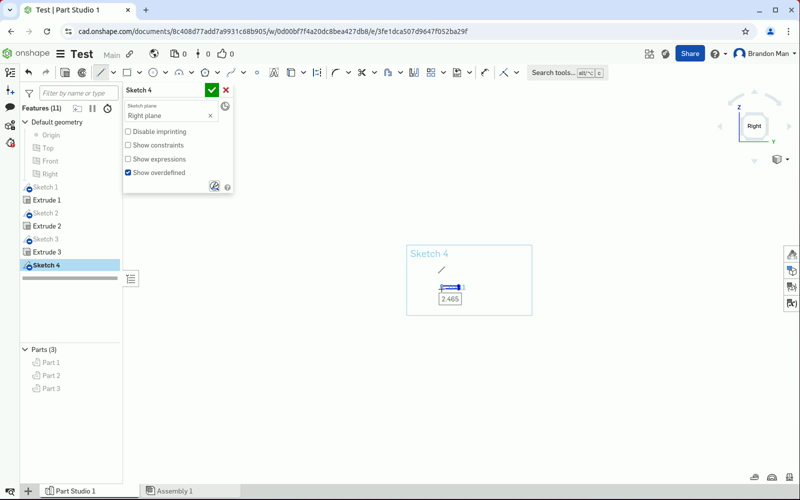
scroll(6)
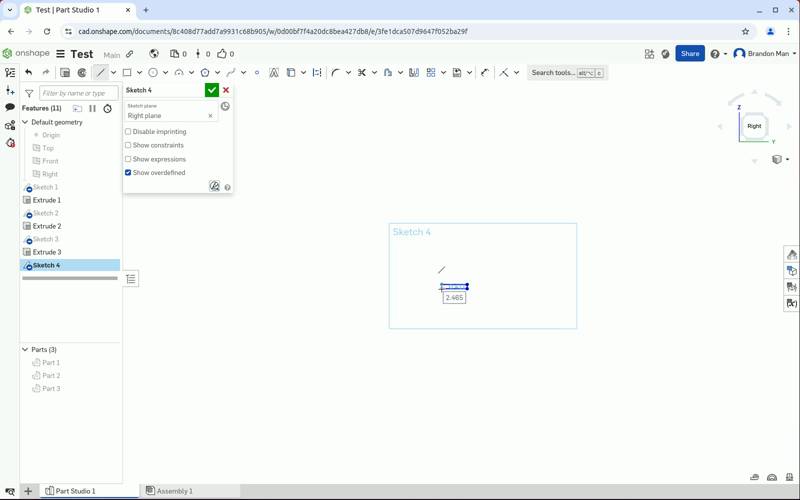
scroll(6)
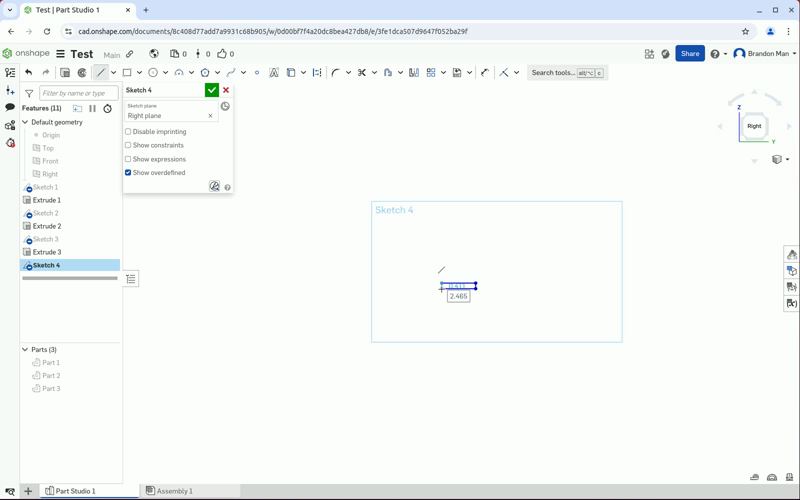
scroll(6)
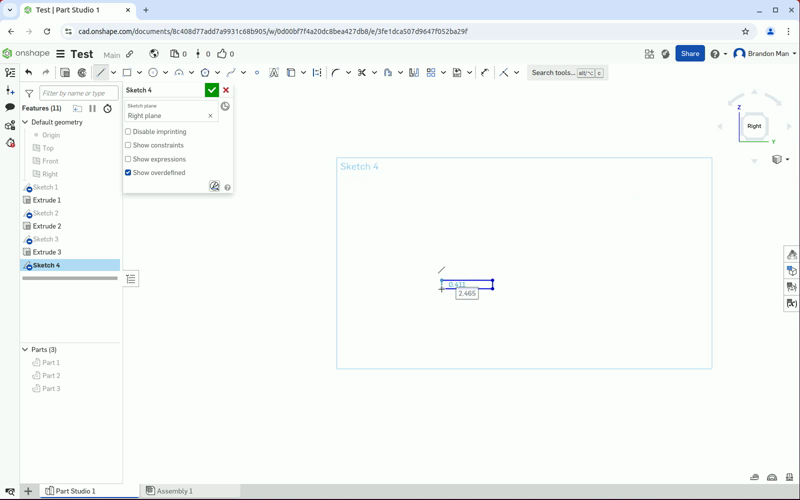
scroll(6)
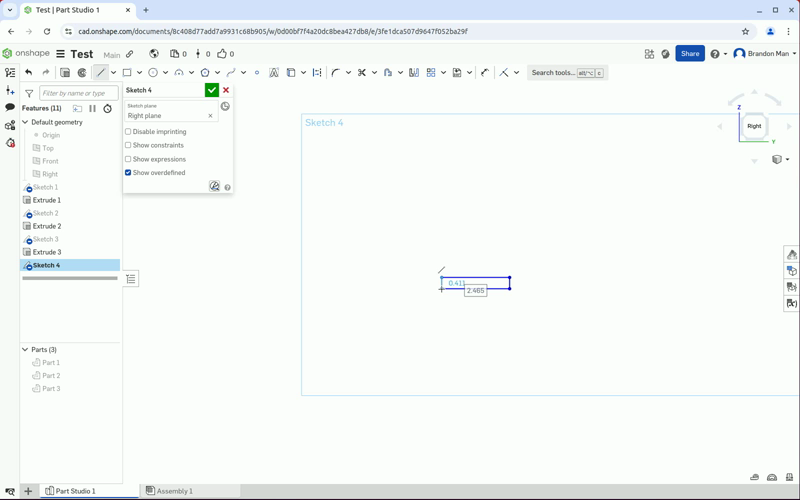
scroll(6)
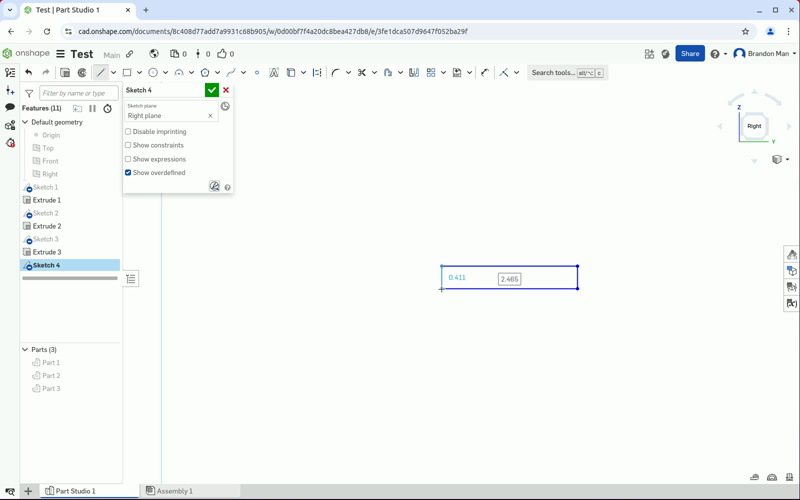
key_up(shift)
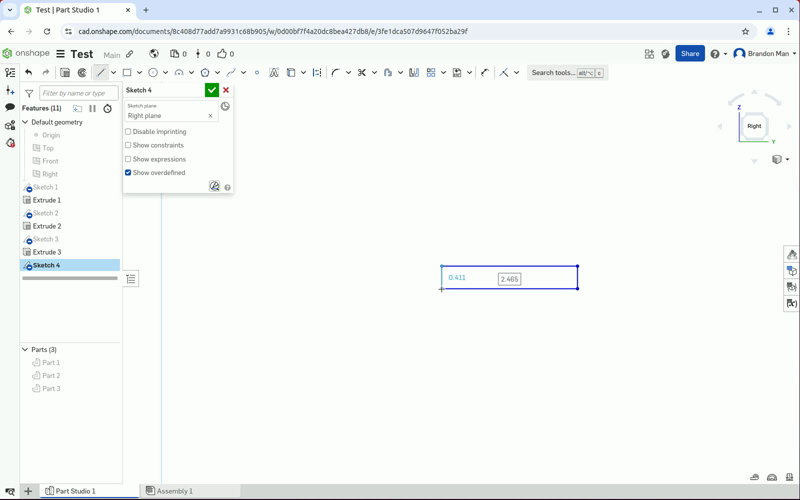
click(441, 288)
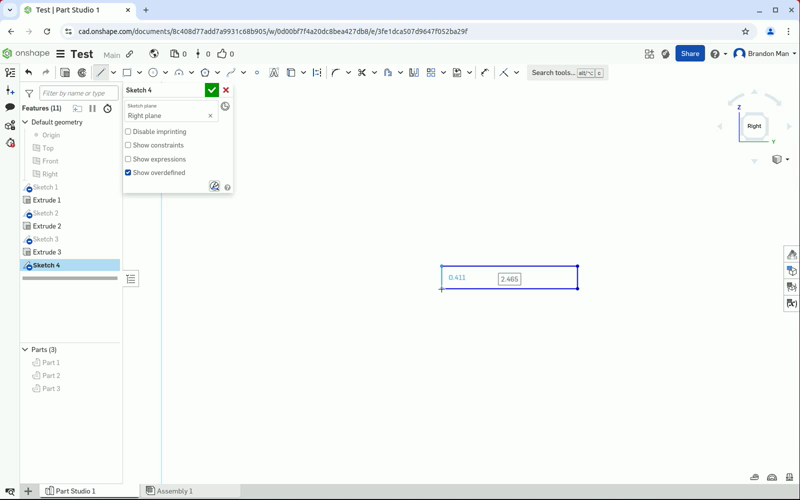
scroll(-6)
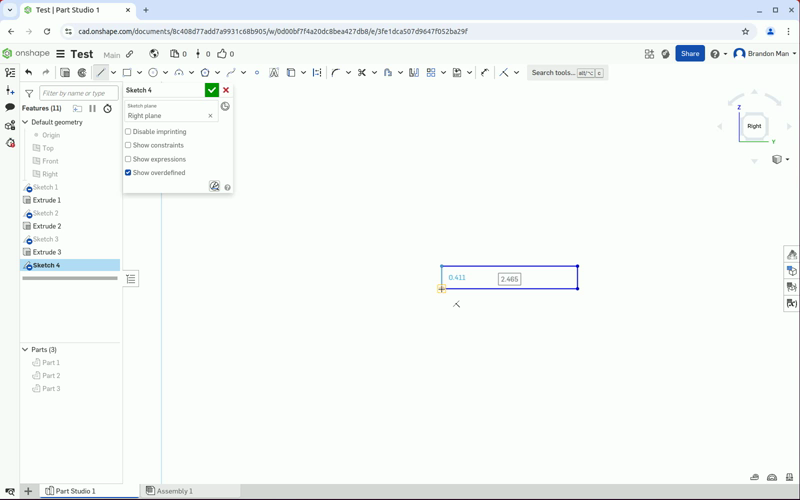
scroll(-6)
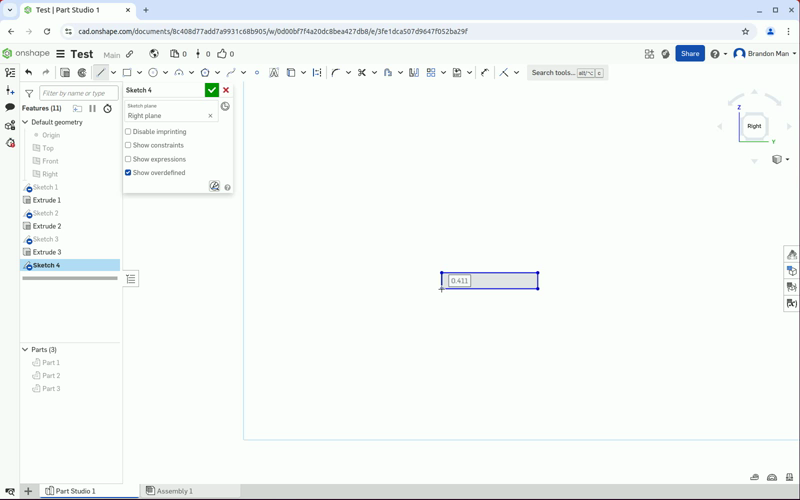
scroll(-6)
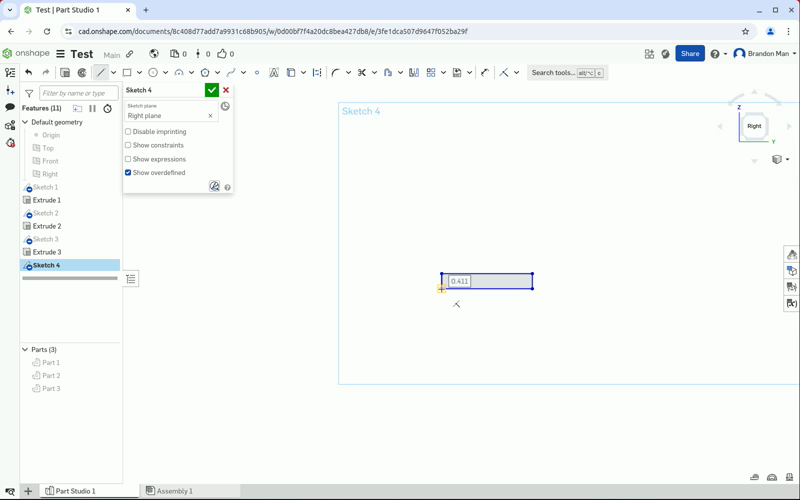
scroll(-6)
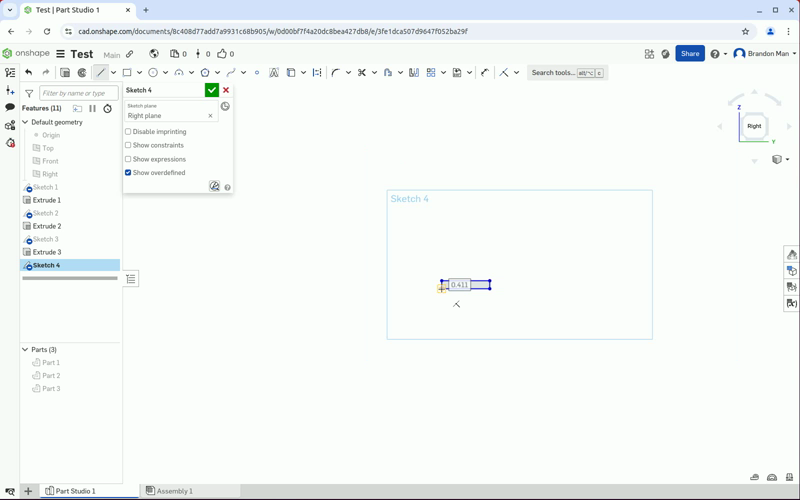
scroll(-6)
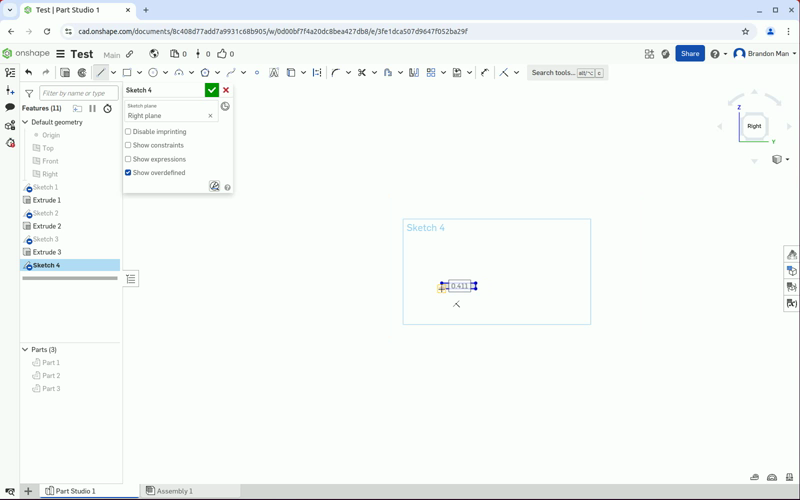
scroll(-6)
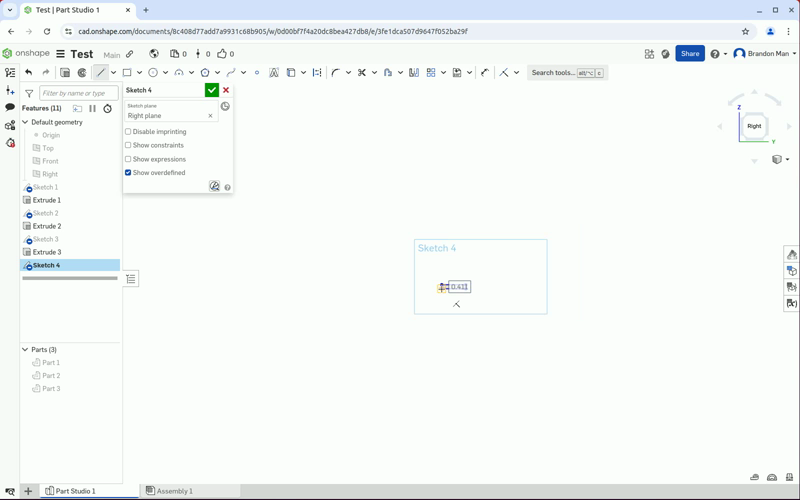
scroll(-6)
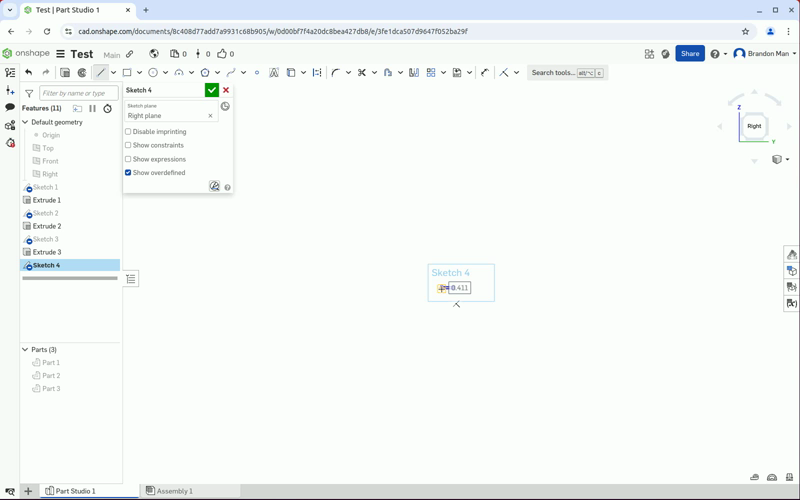
key(esc)
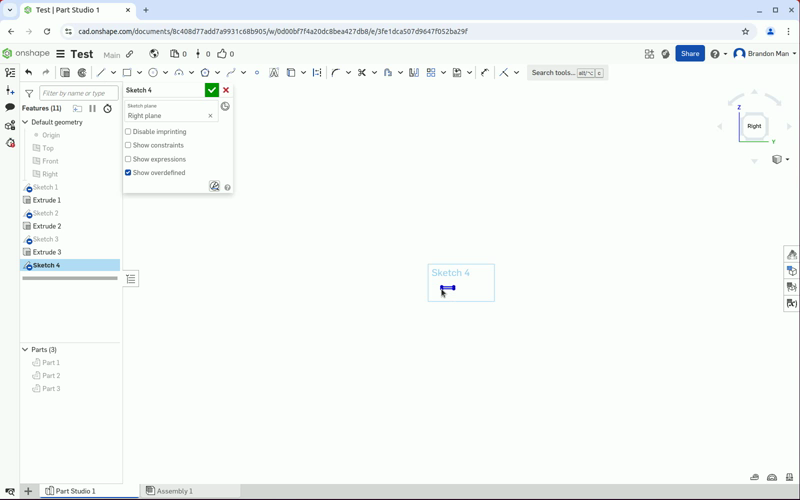
mouse_move(443, 287)
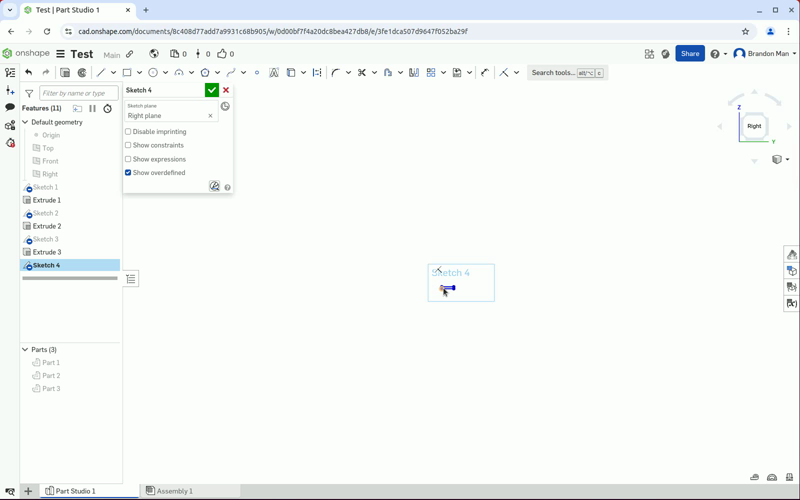
scroll(6)
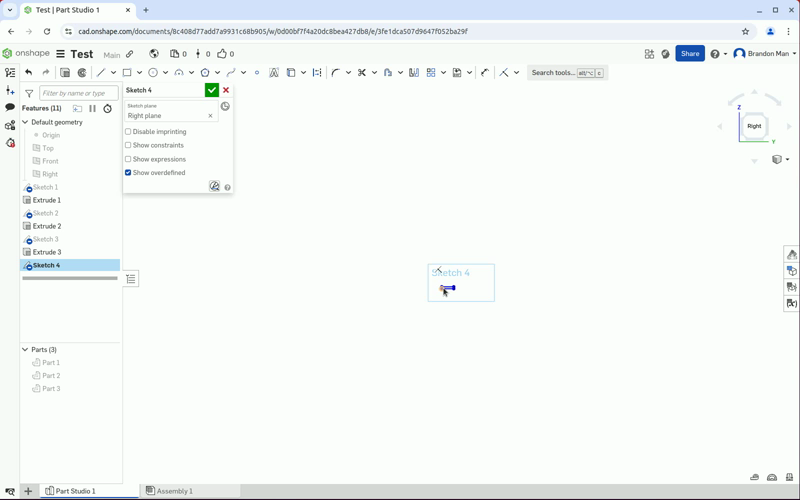
scroll(6)
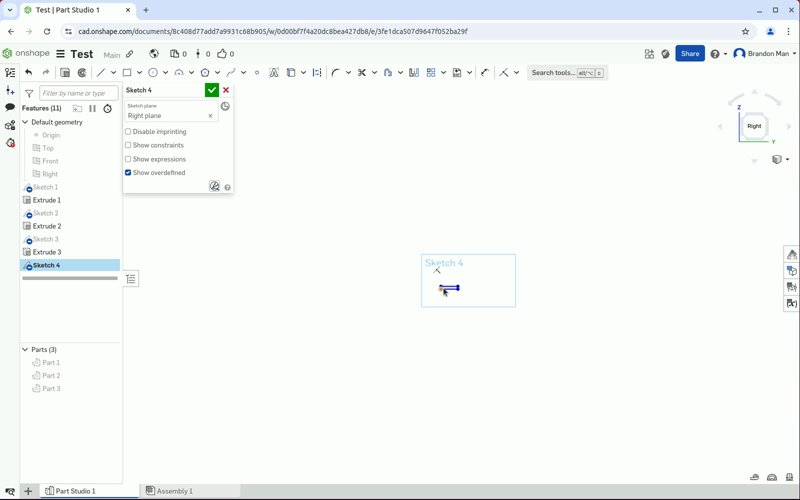
scroll(6)
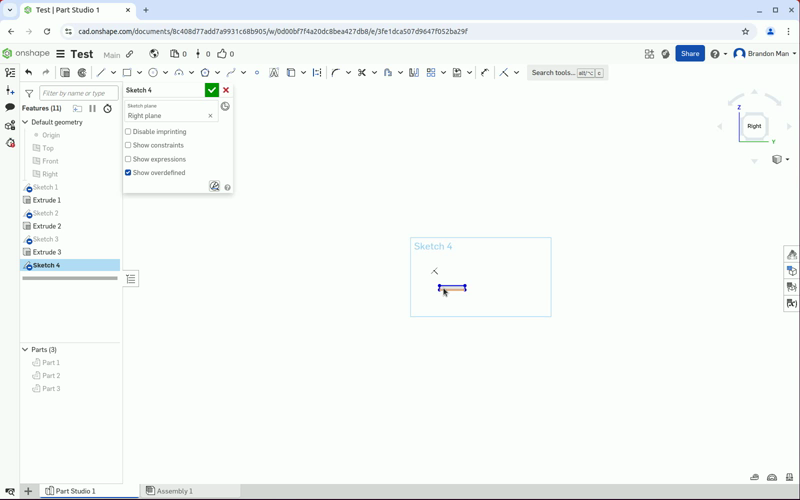
scroll(6)
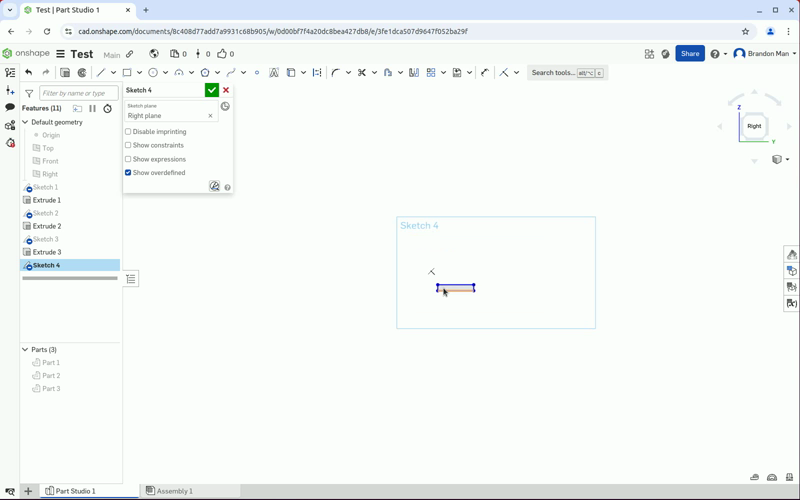
scroll(6)
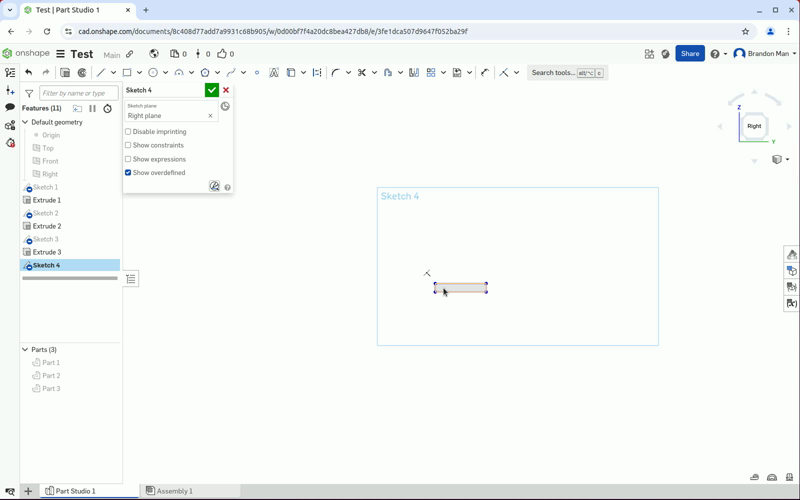
scroll(6)
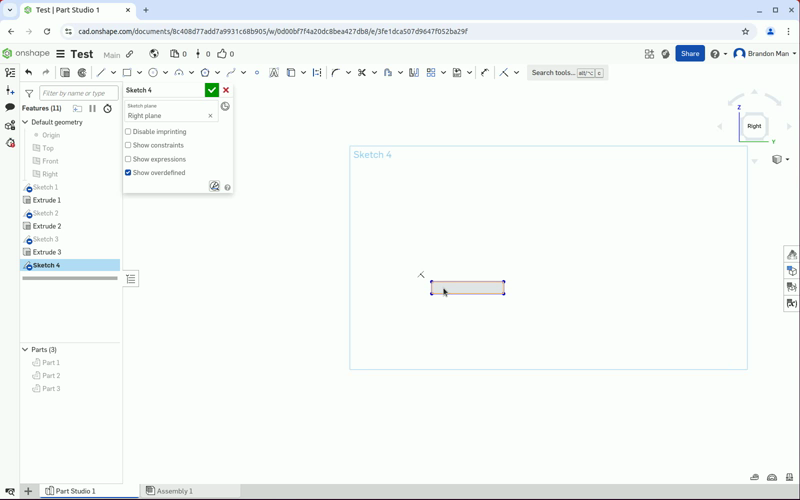
scroll(6)
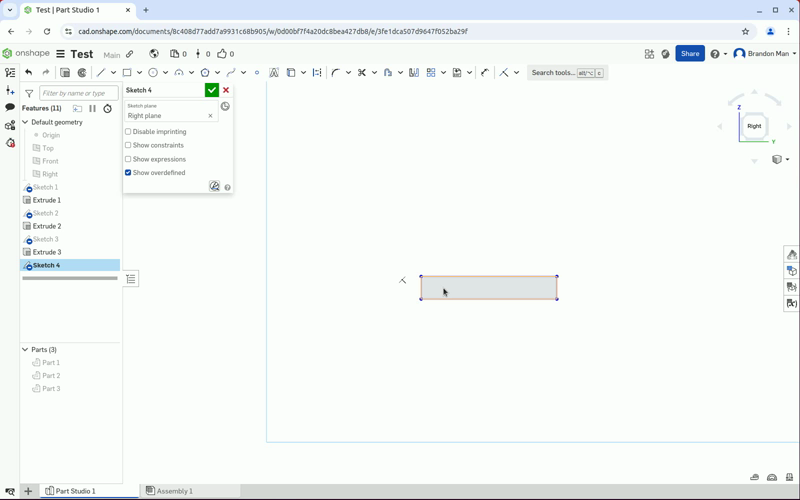
click(443, 287)
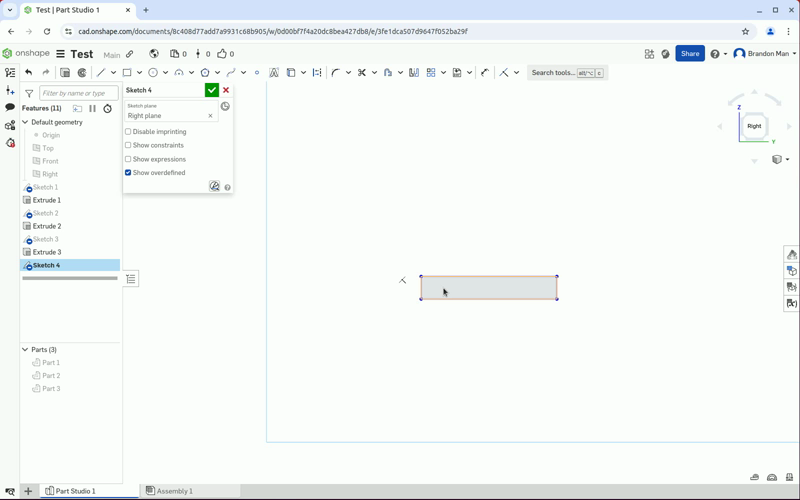
scroll(-6)
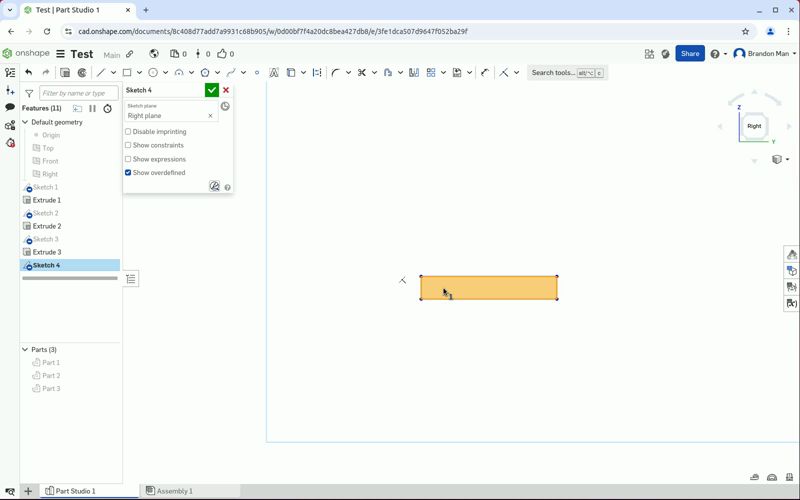
scroll(-6)
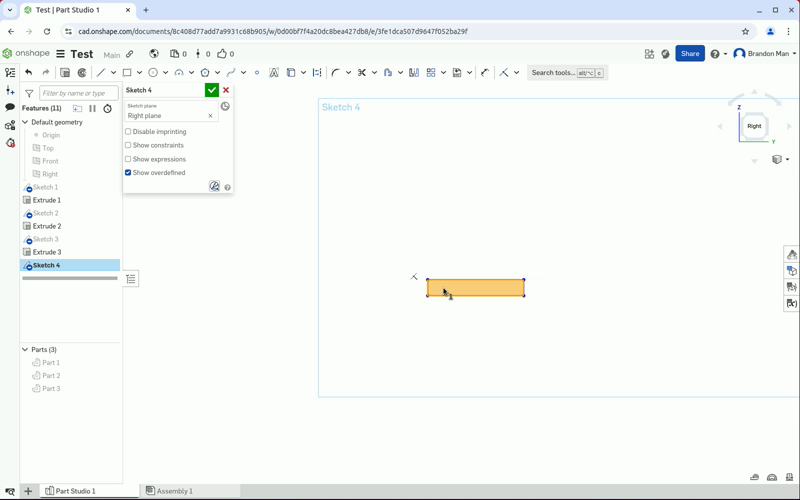
scroll(-6)
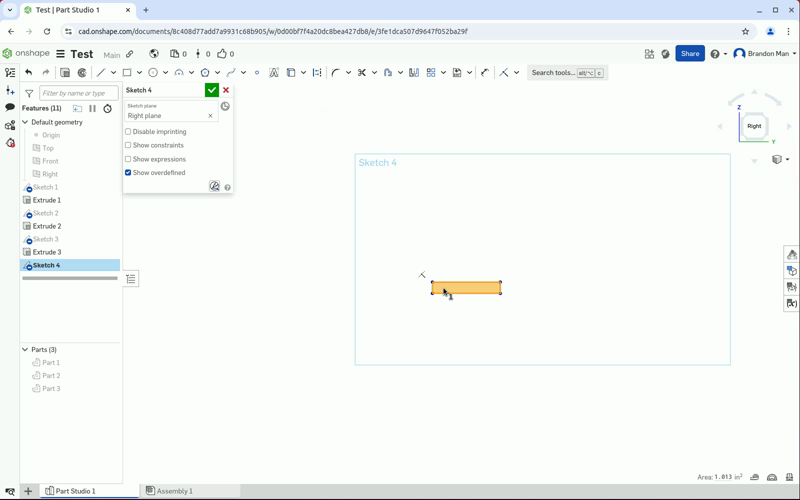
scroll(-6)
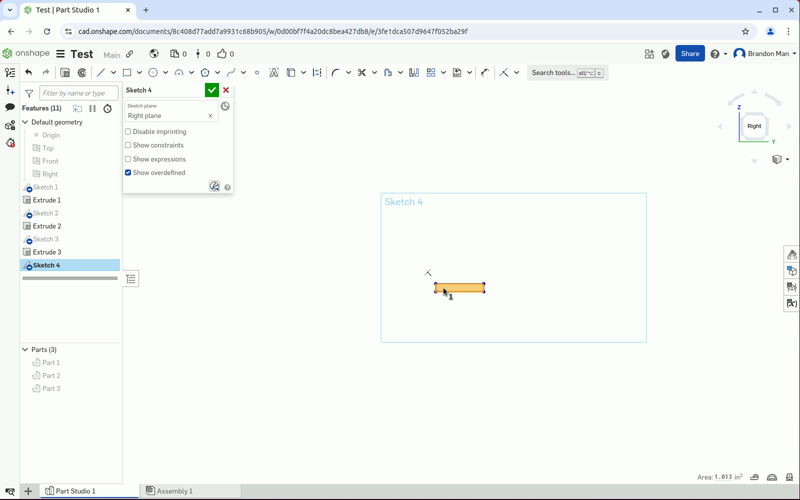
scroll(-6)
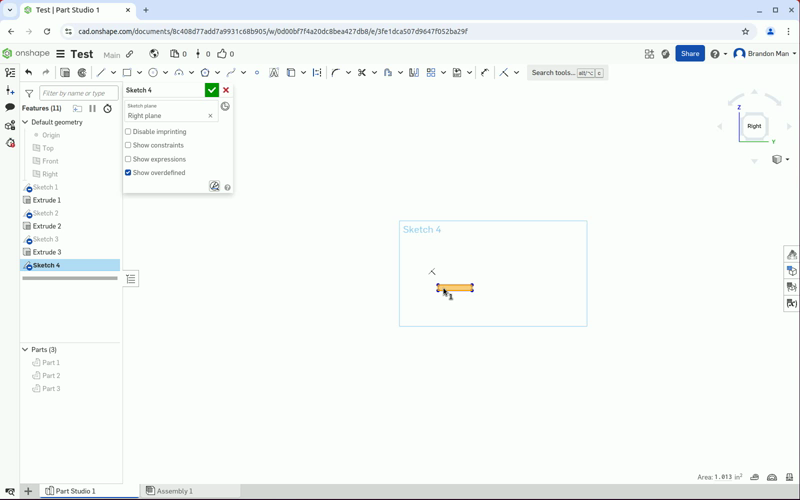
scroll(-6)
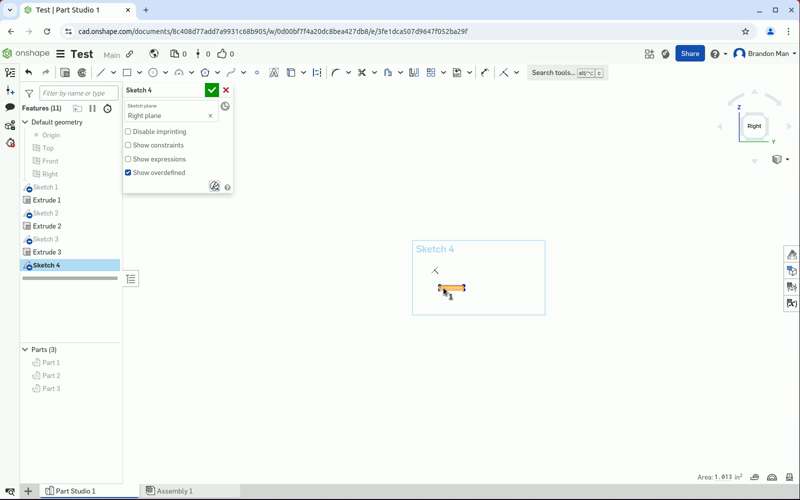
scroll(-6)
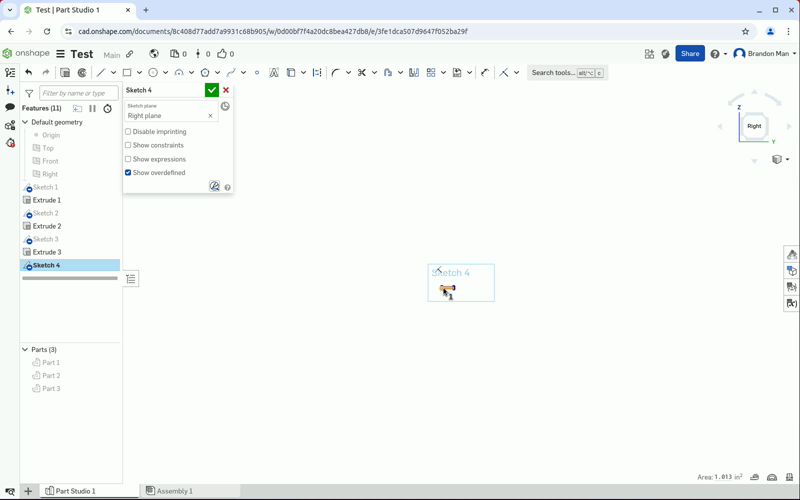
mouse_move(73, 352)
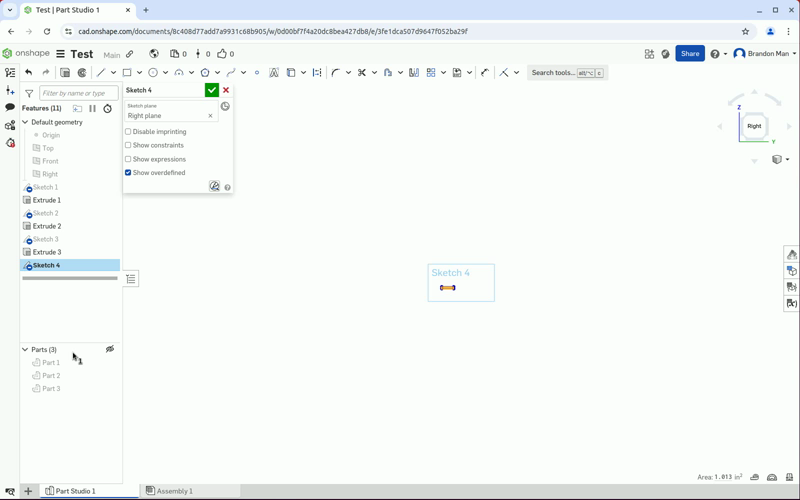
key(shift+y)
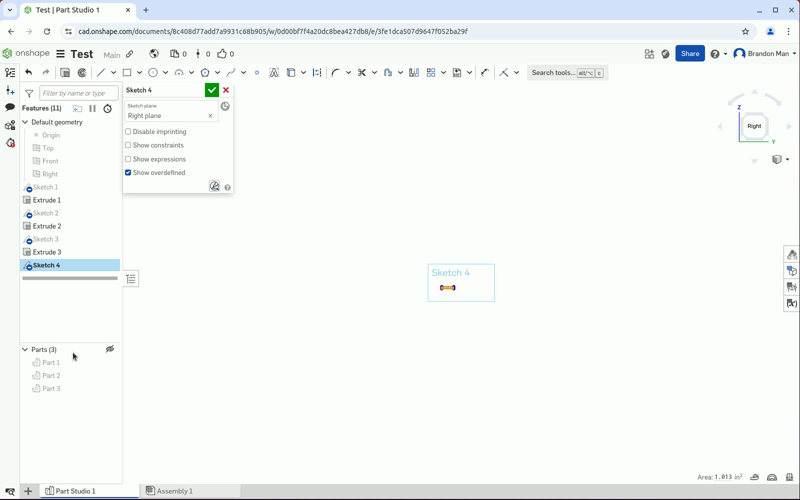
key(shift+e)
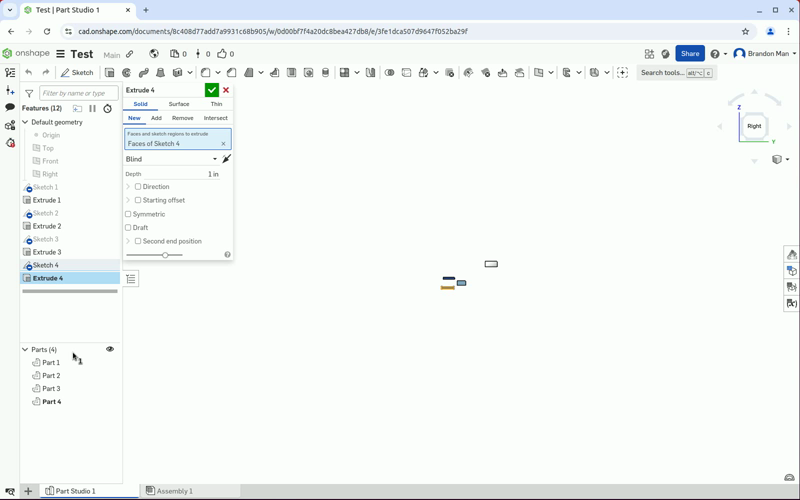
mouse_move(143, 106)
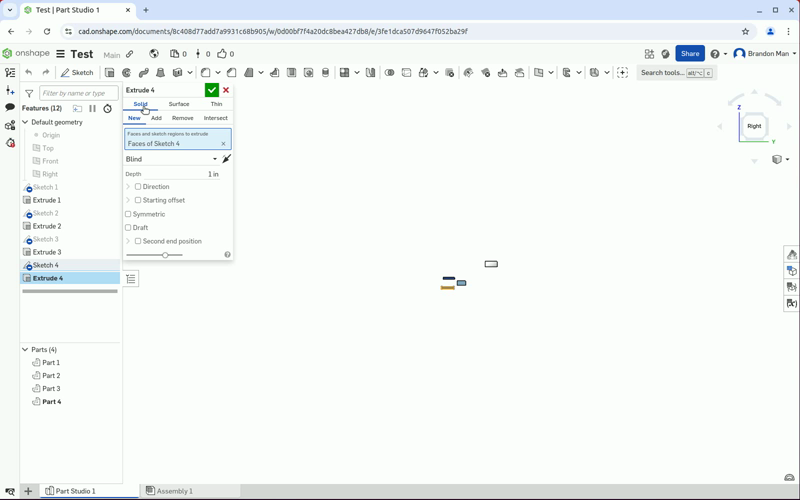
click(143, 106)
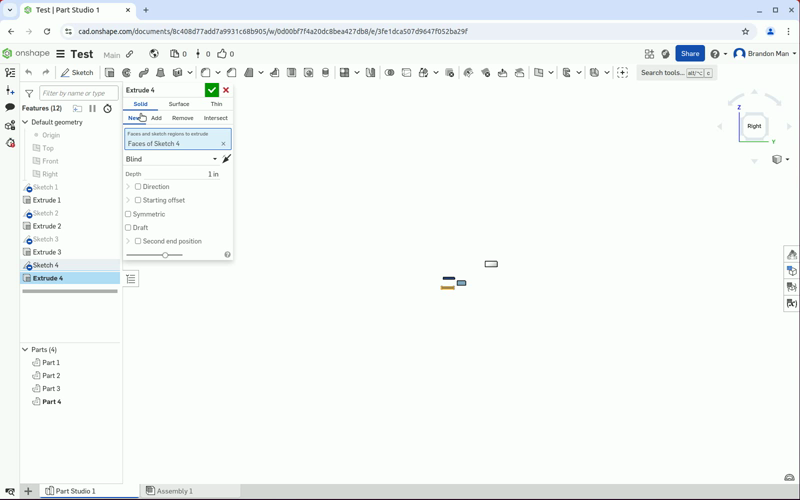
mouse_move(137, 120)
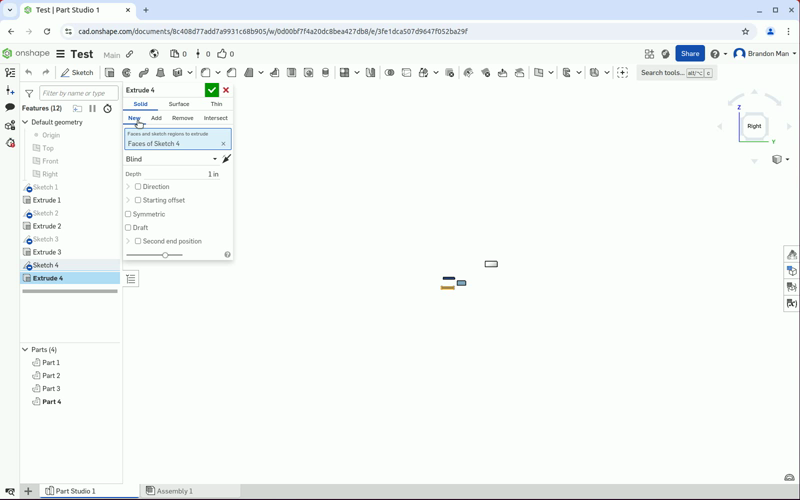
click(137, 120)
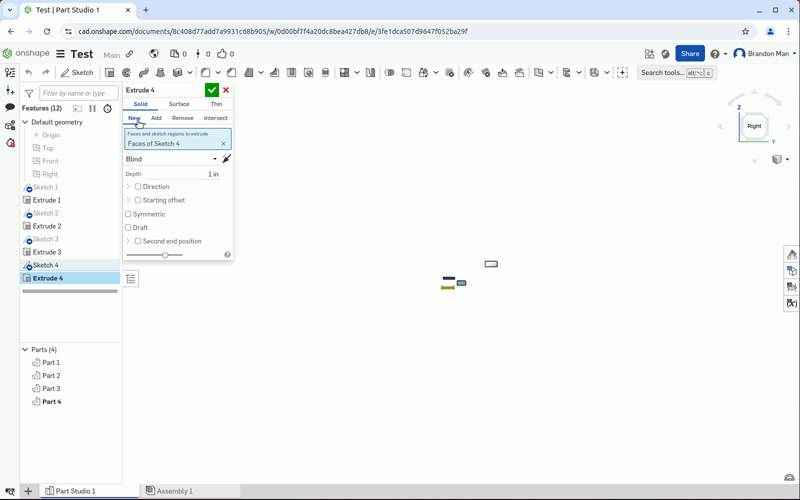
key(tab, 4)
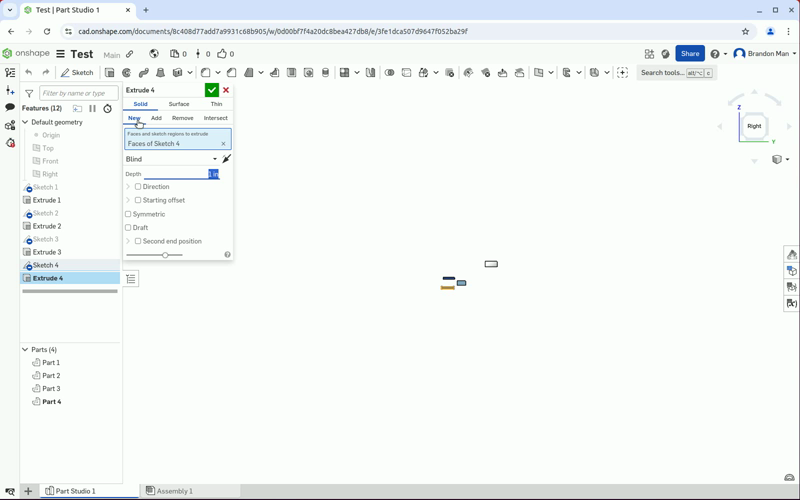
text(10.11)
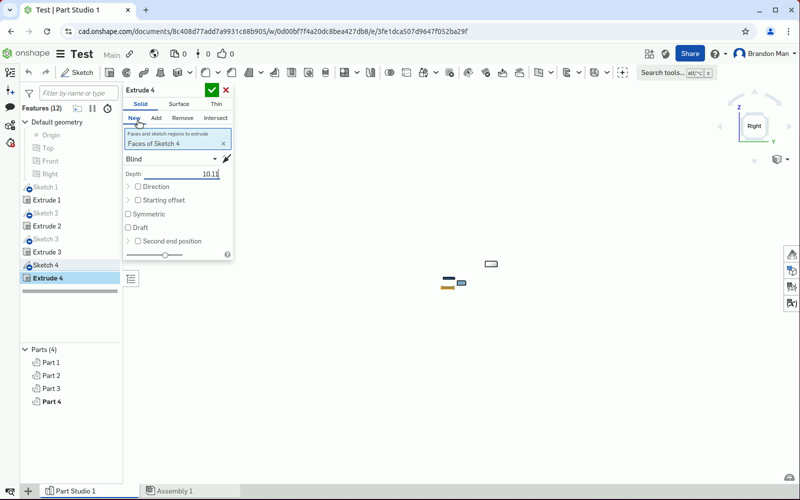
key(enter)
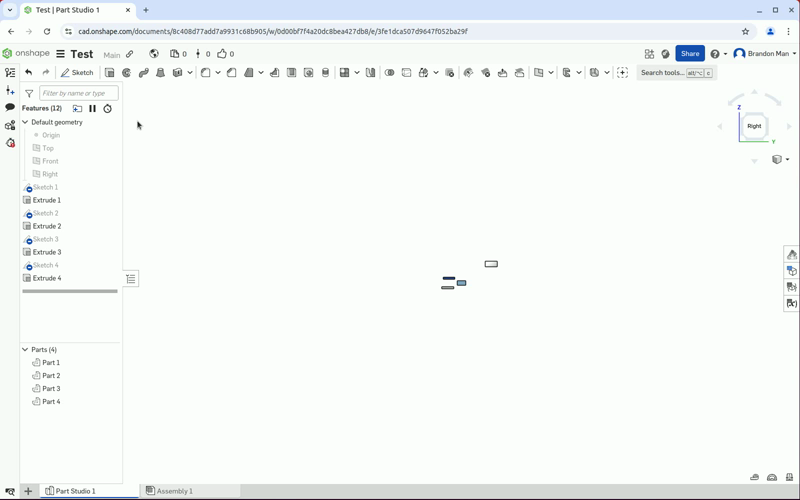
key(shift+h)
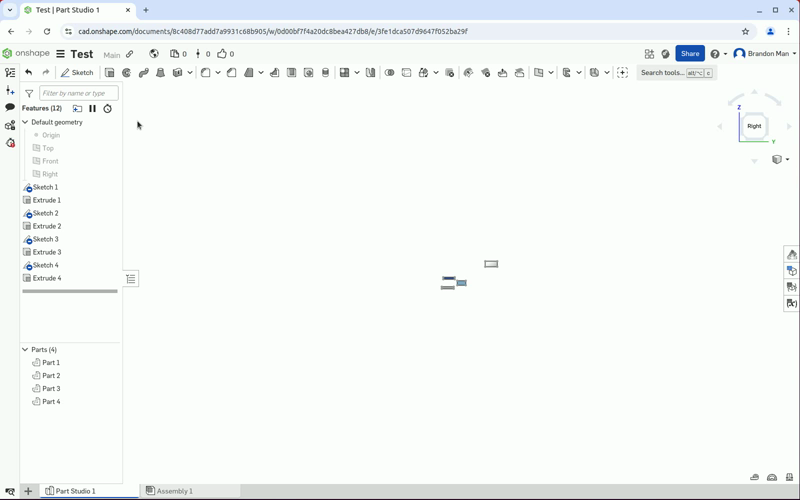
key(shift+h)
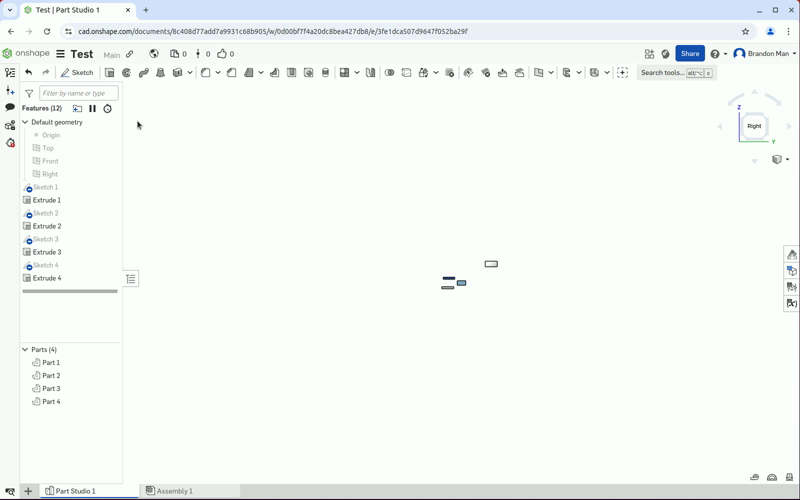
mouse_move(73, 189)
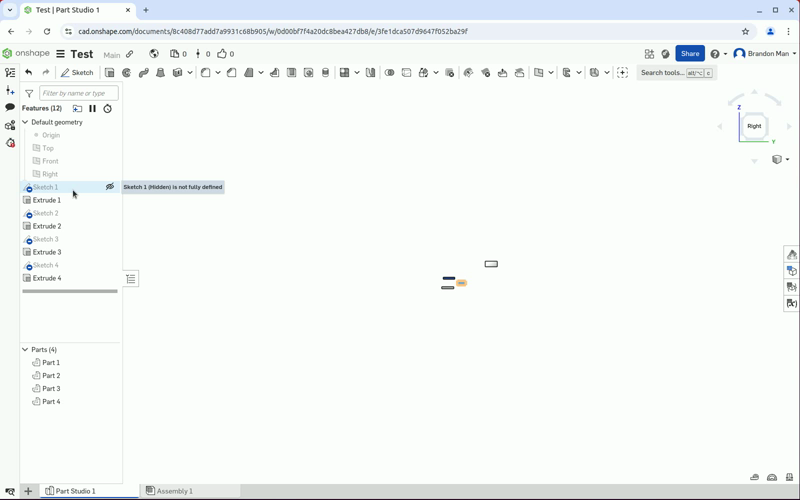
click(73, 189)
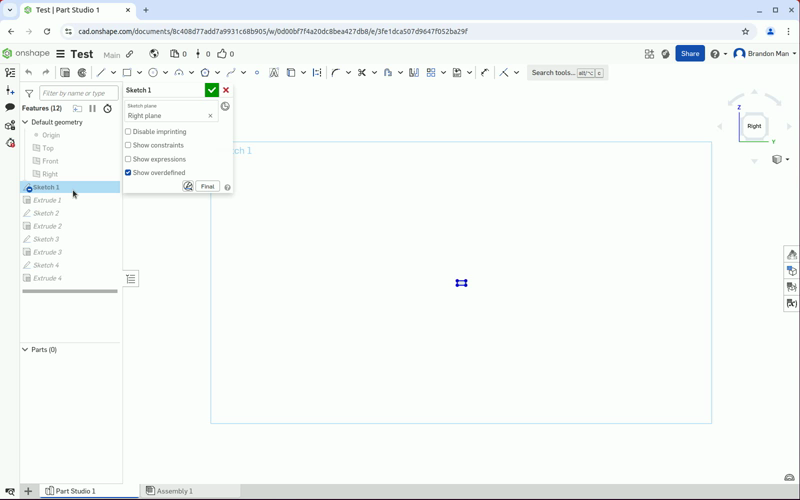
mouse_move(229, 92)
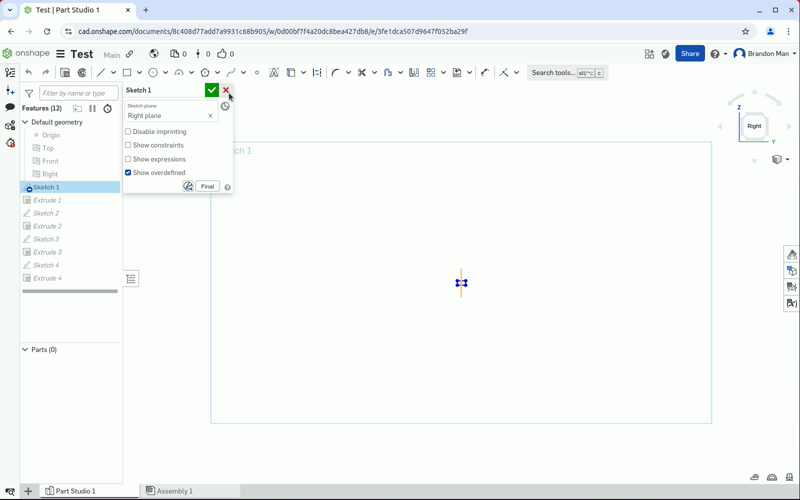
click(229, 92)
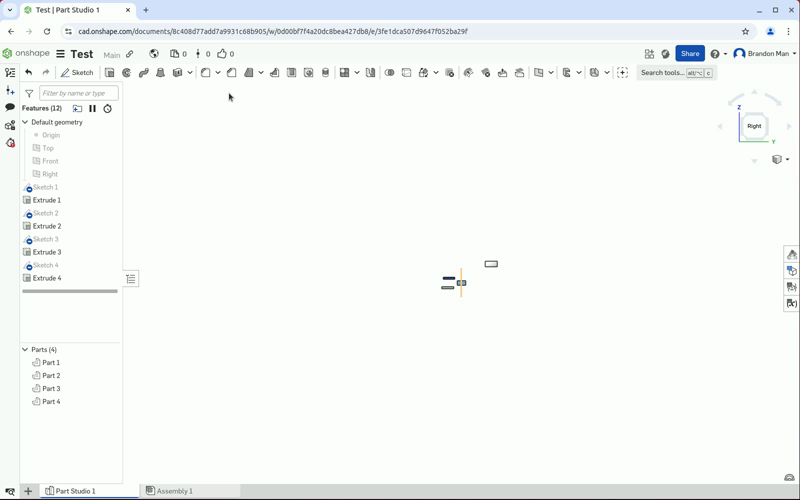
mouse_move(73, 352)
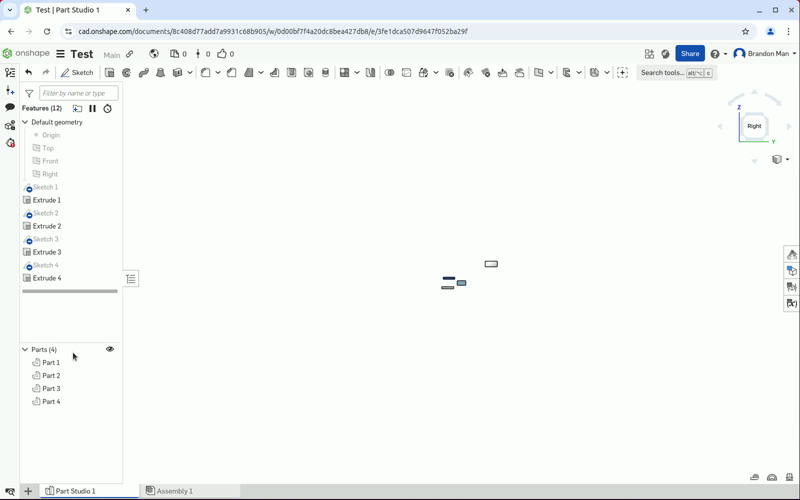
key(y)
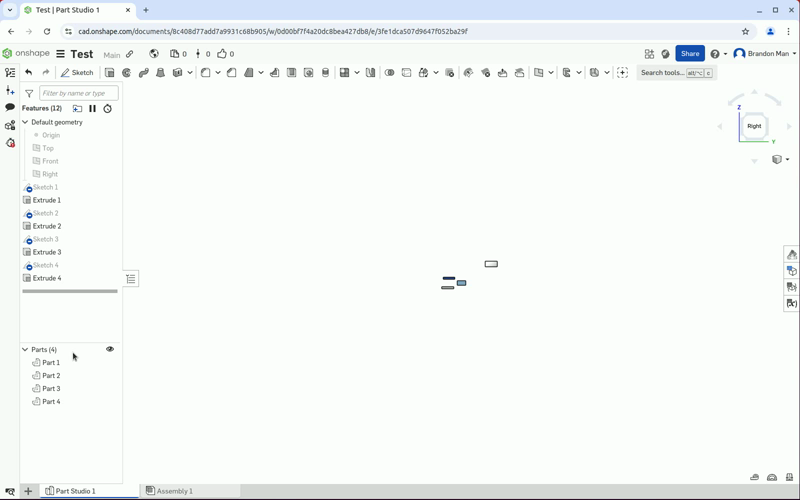
key(shift+p)
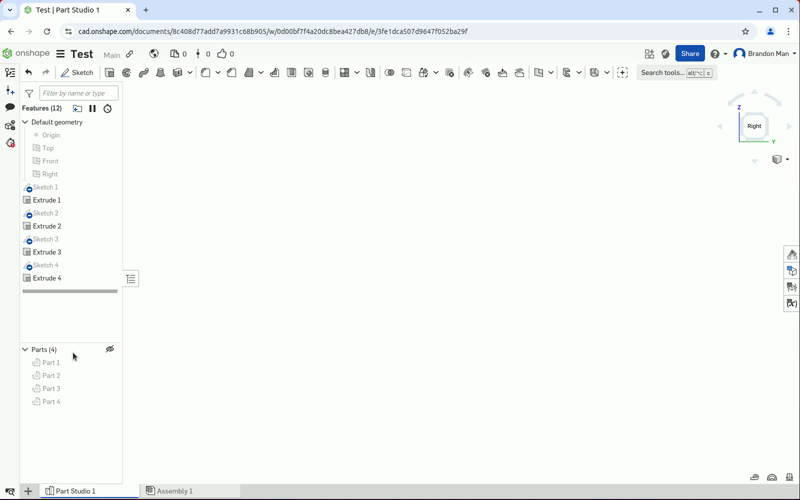
key(space)
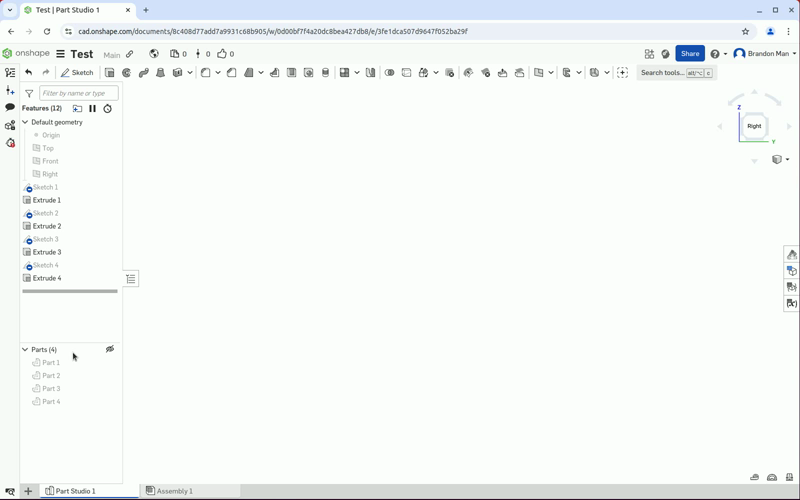
key_down(shift)
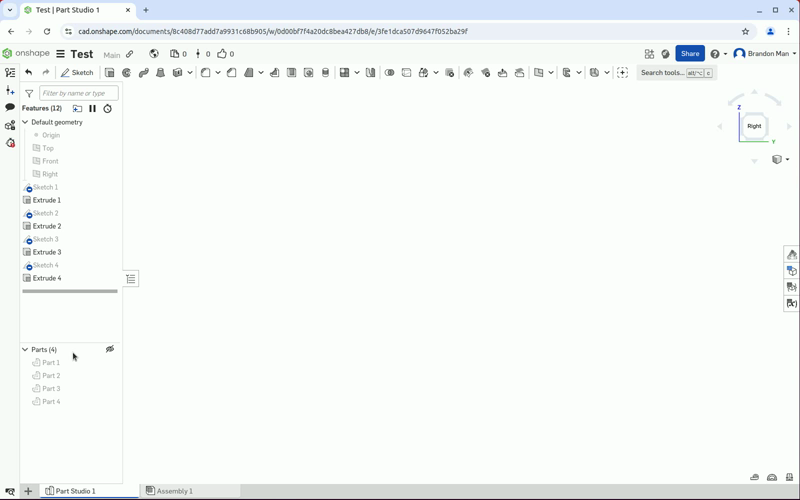
key(right)
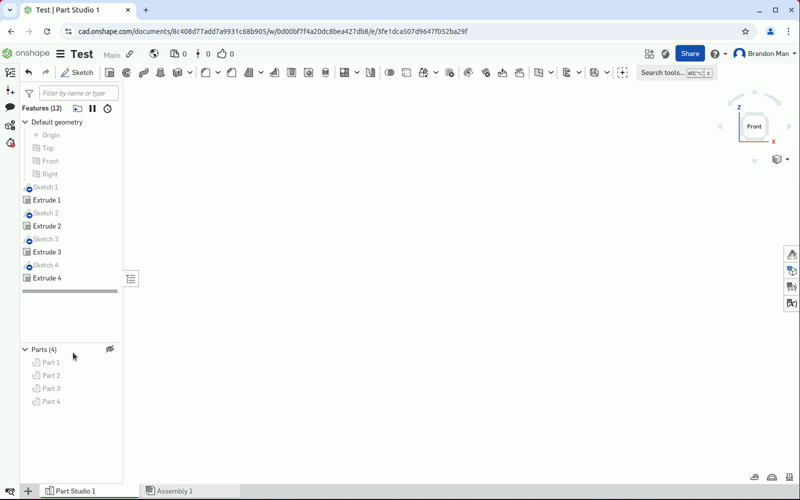
key_up(shift)
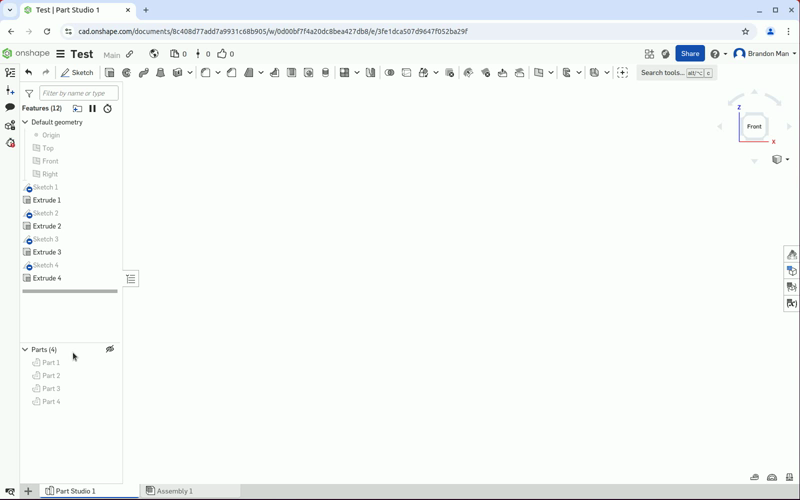
key(space)
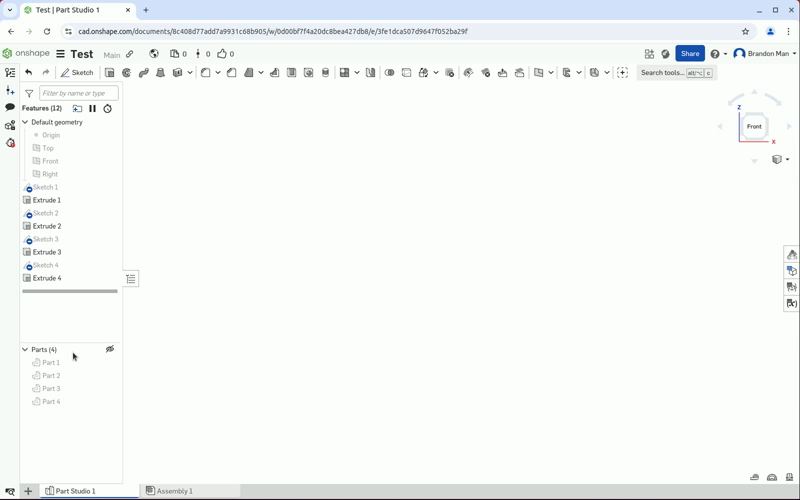
key_down(shift)
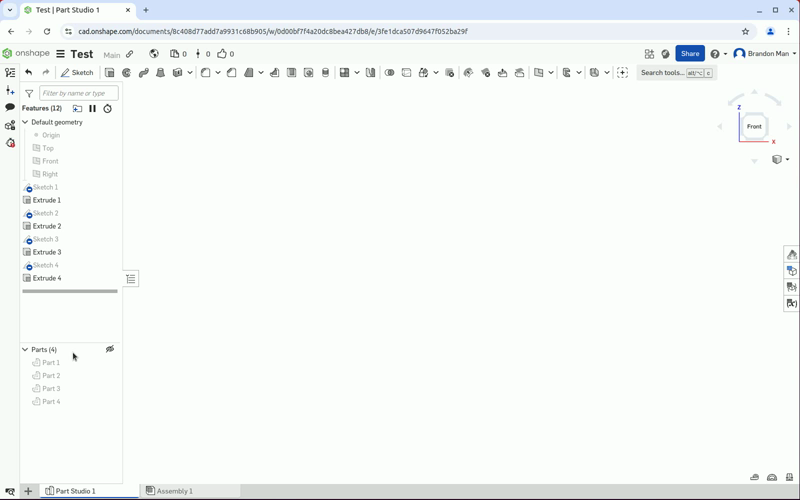
key(down)
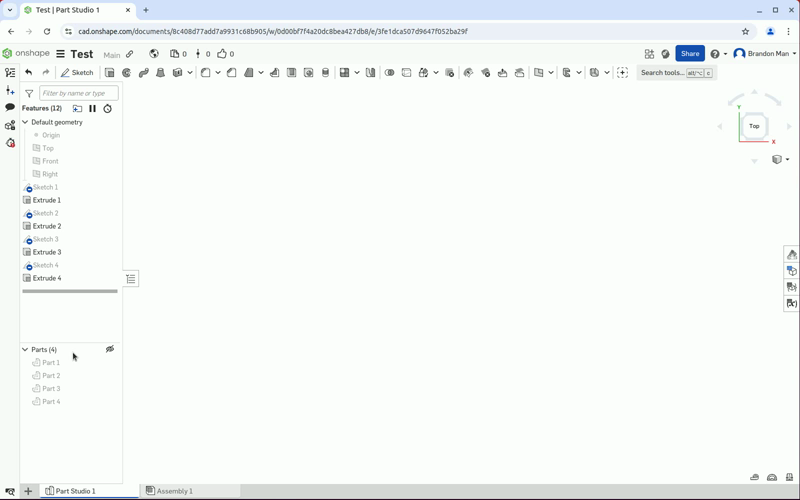
key_up(shift)
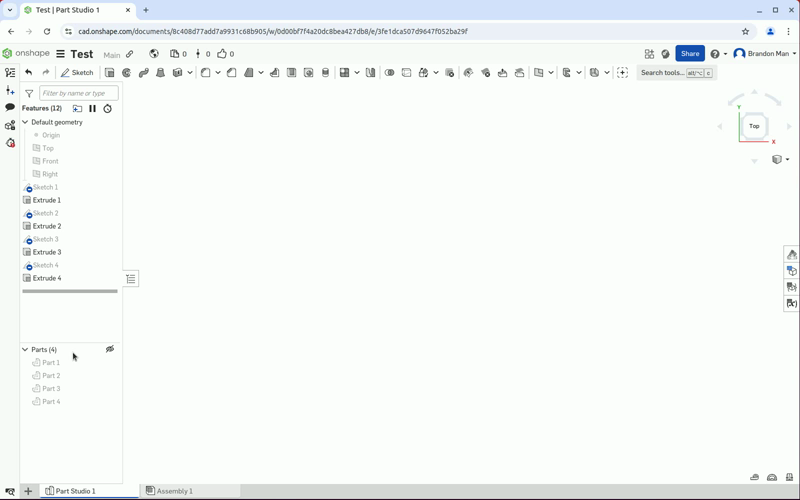
mouse_move(73, 352)
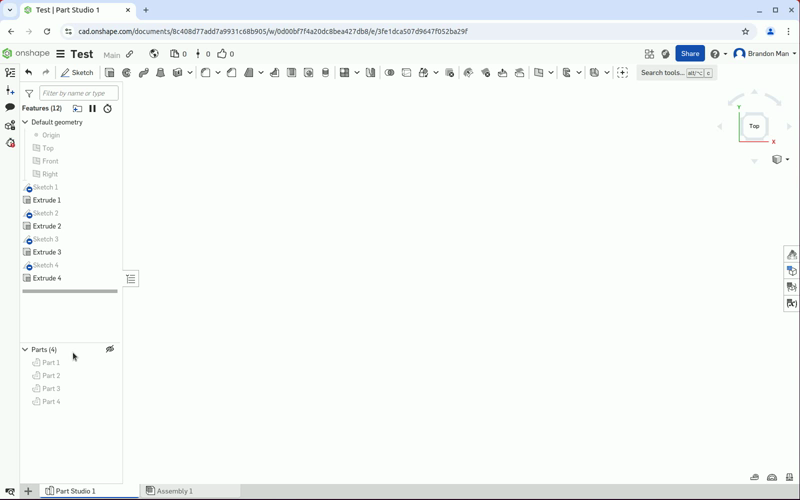
key(shift+y)
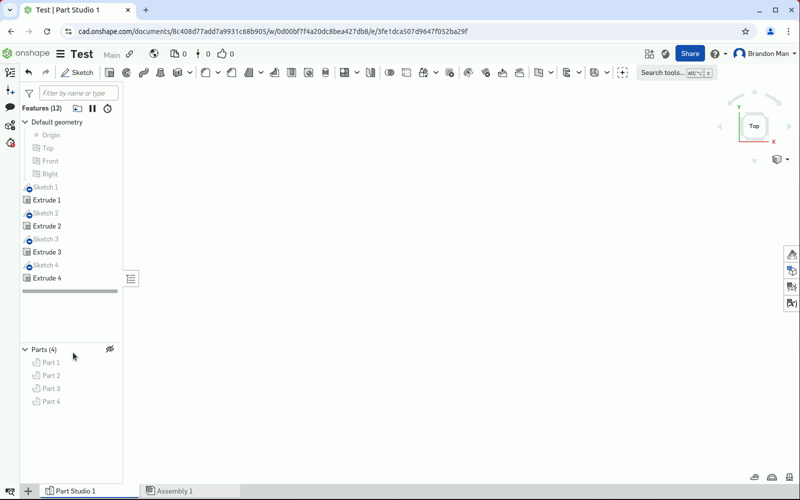
key(shift+s)
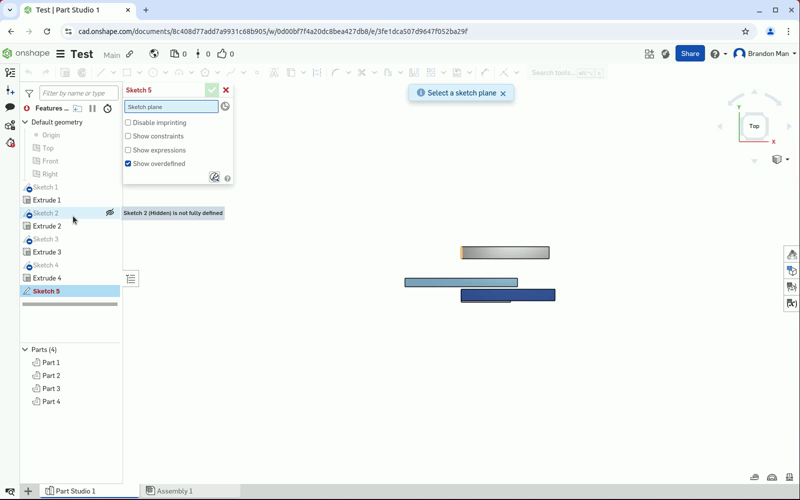
scroll(3)
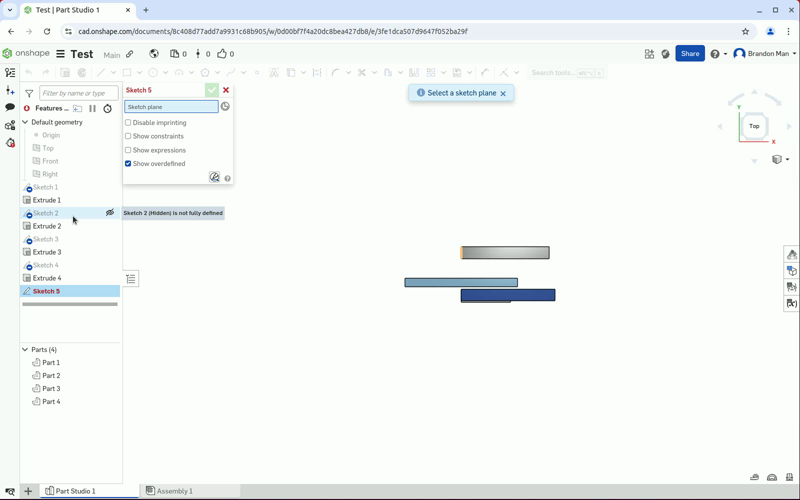
mouse_move(73, 150)
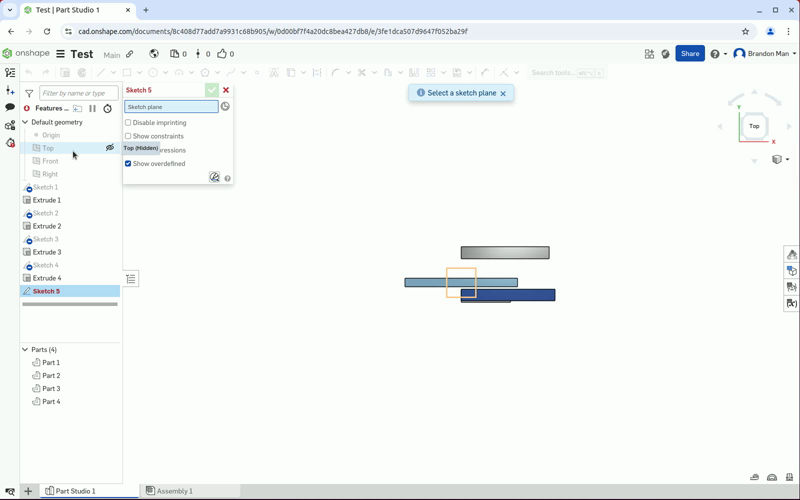
click(73, 150)
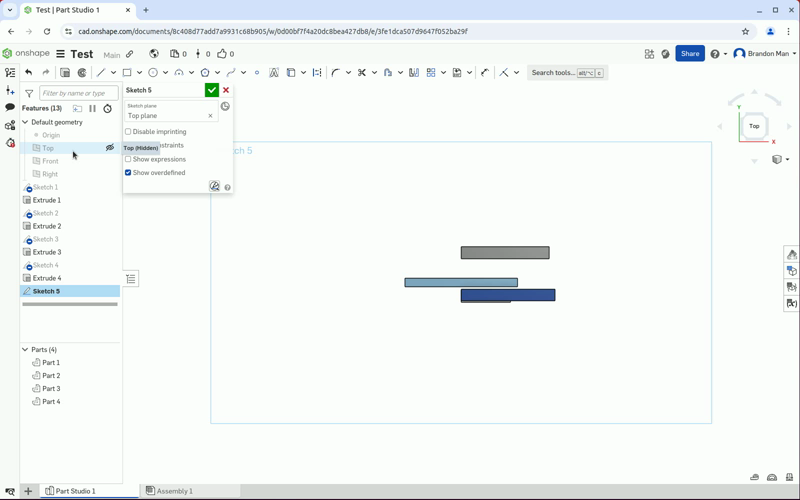
mouse_move(73, 352)
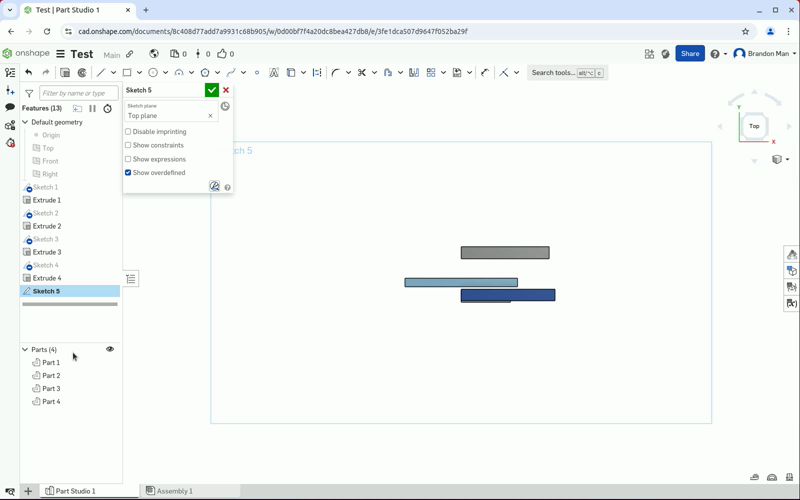
key(y)
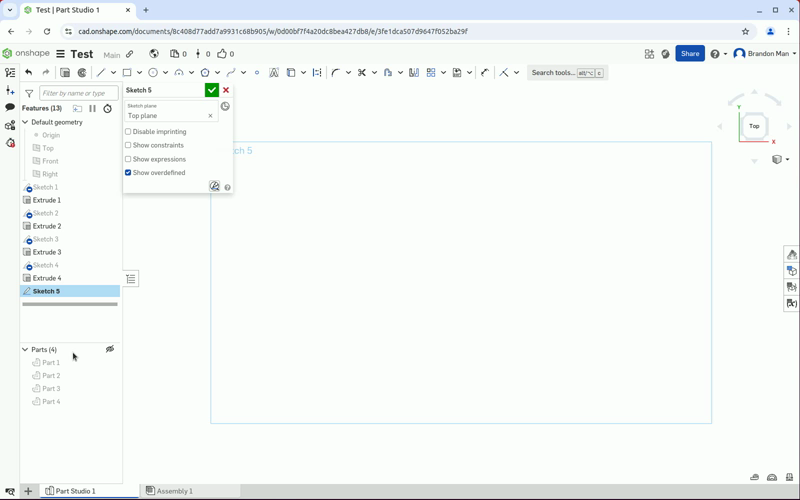
key(l)
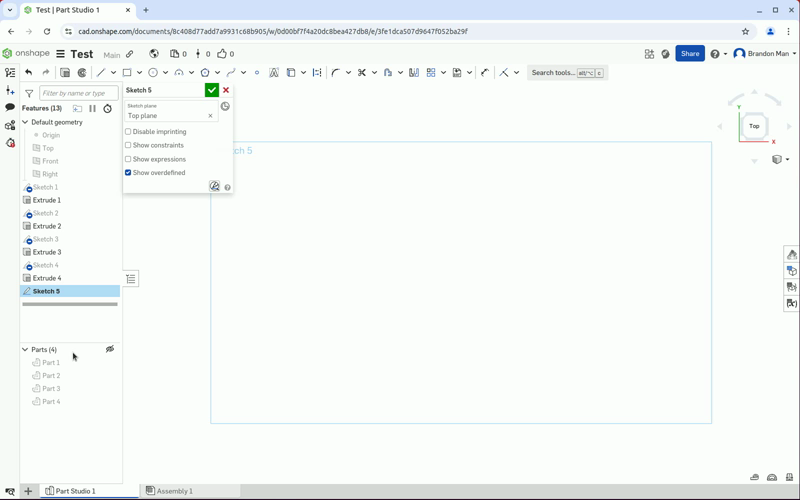
key_down(shift)
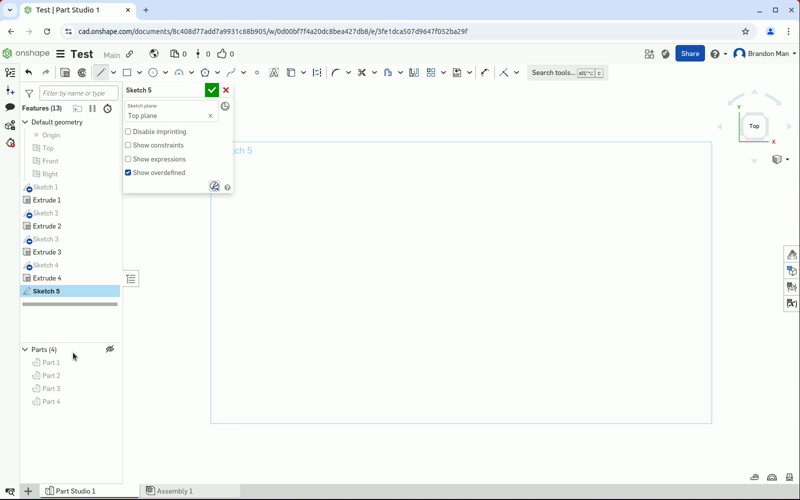
mouse_move(348, 258)
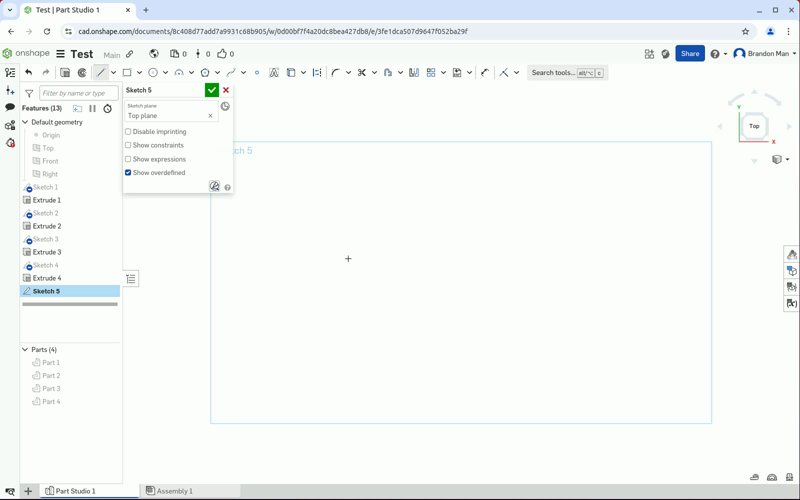
click(348, 258)
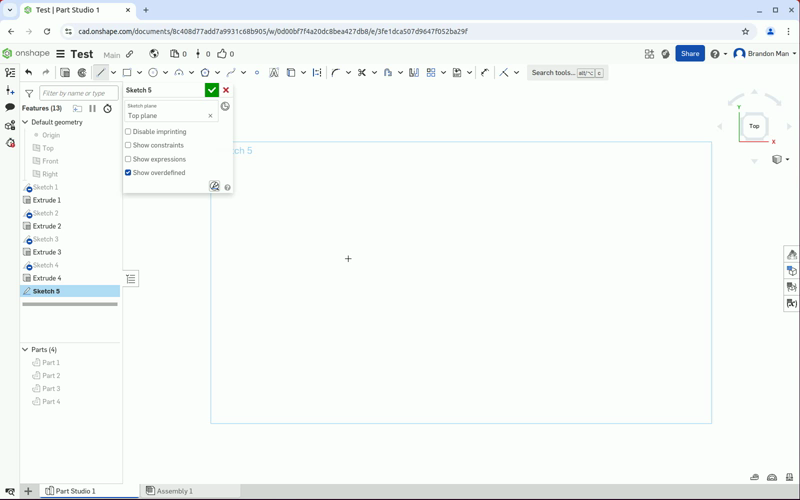
key_up(shift)
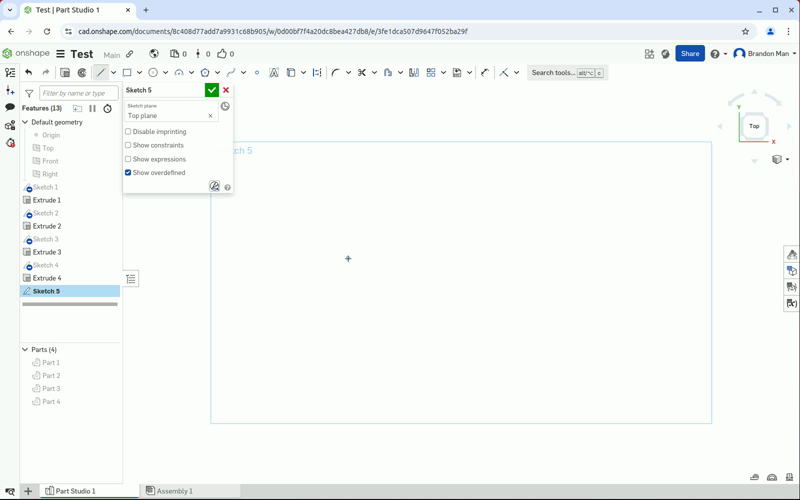
key_down(shift)
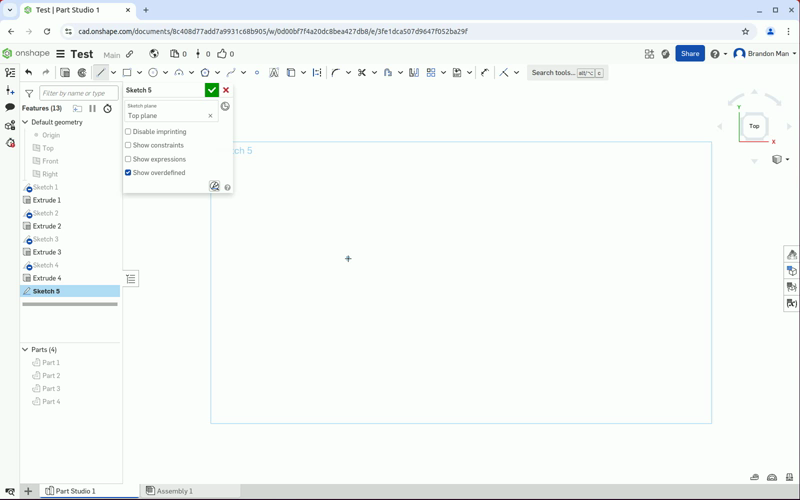
mouse_move(460, 258)
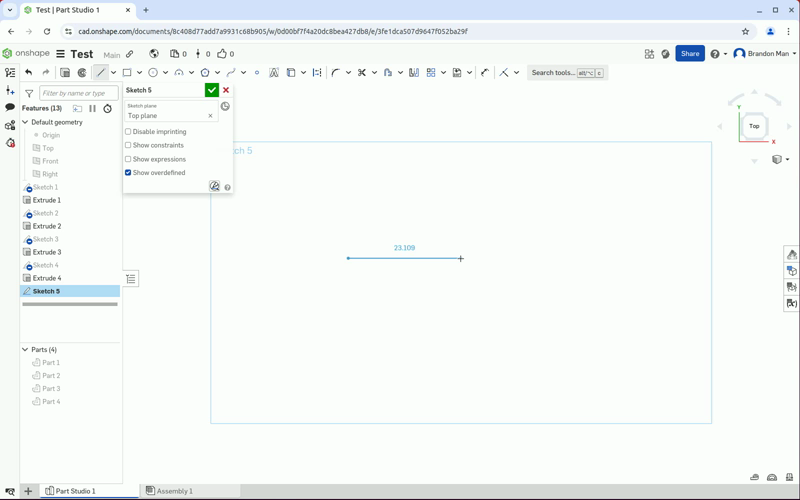
click(460, 258)
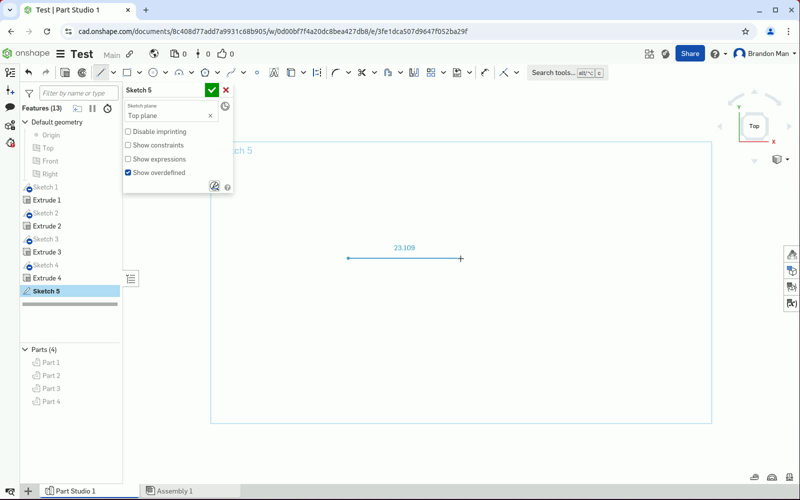
key_up(shift)
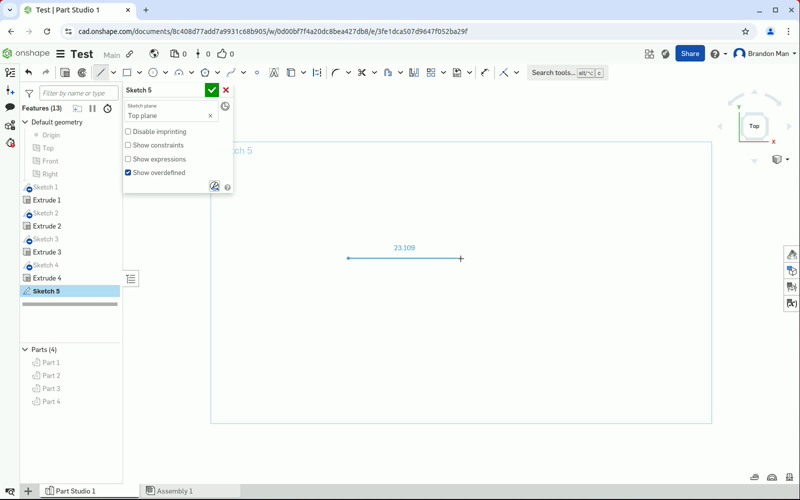
key_down(shift)
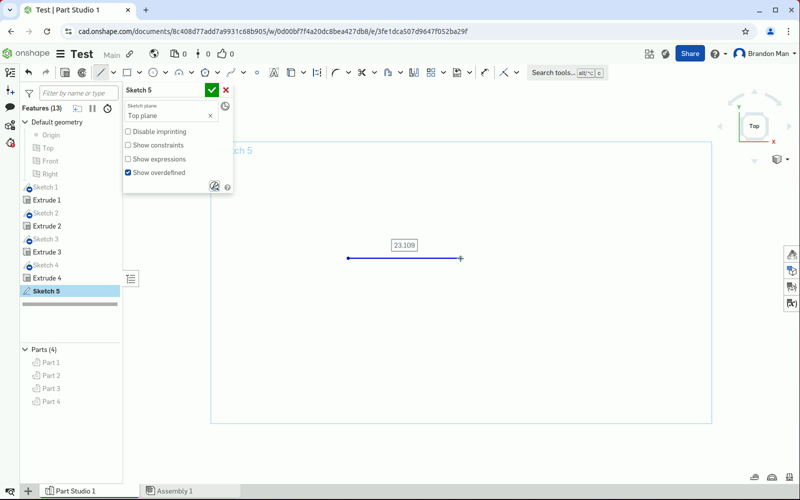
mouse_move(460, 198)
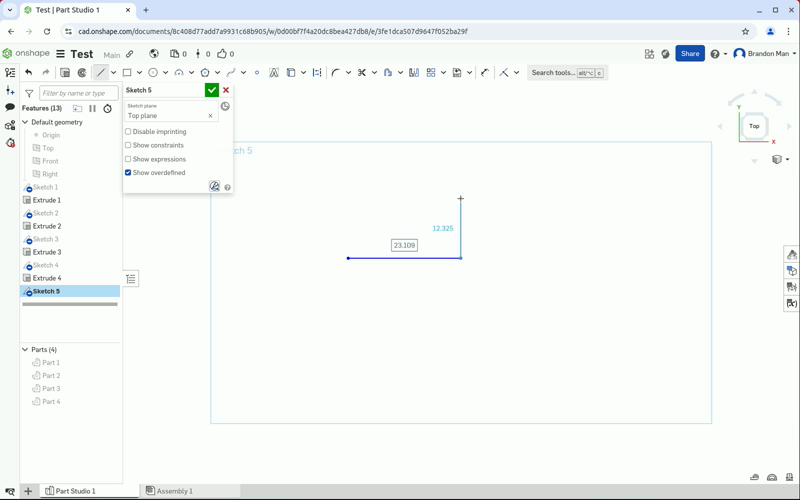
click(460, 198)
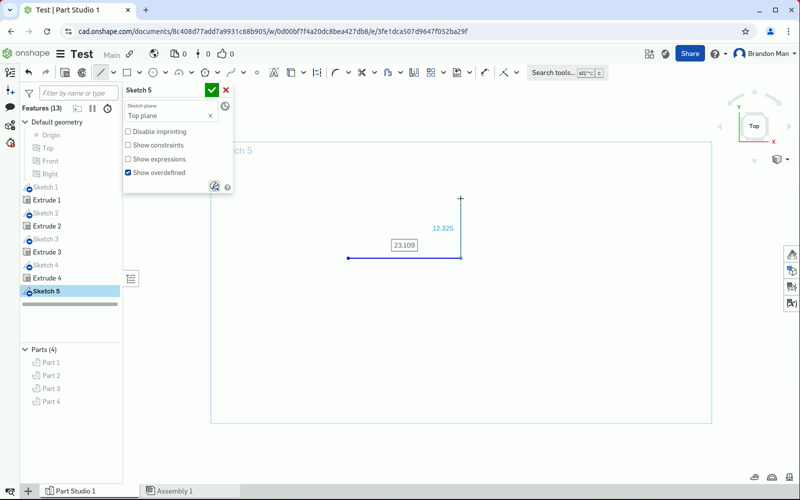
key_up(shift)
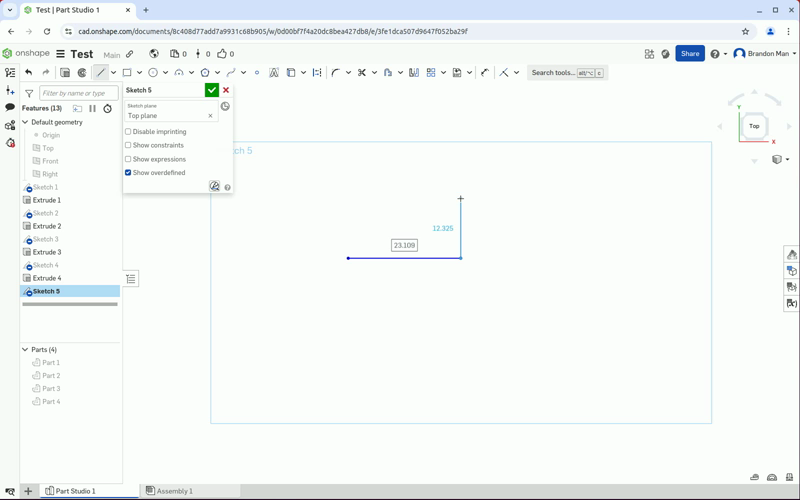
key_down(shift)
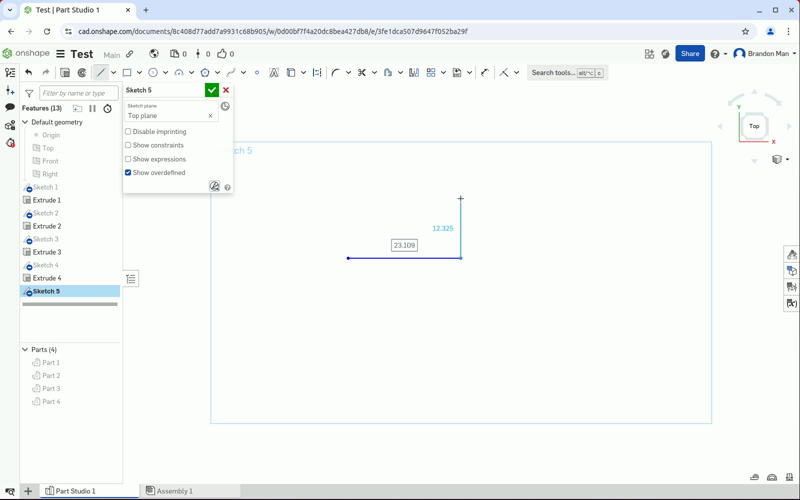
mouse_move(348, 198)
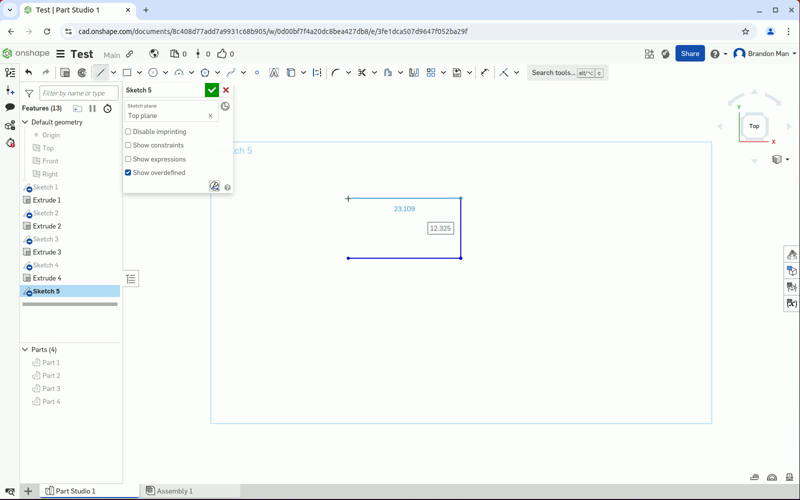
click(348, 198)
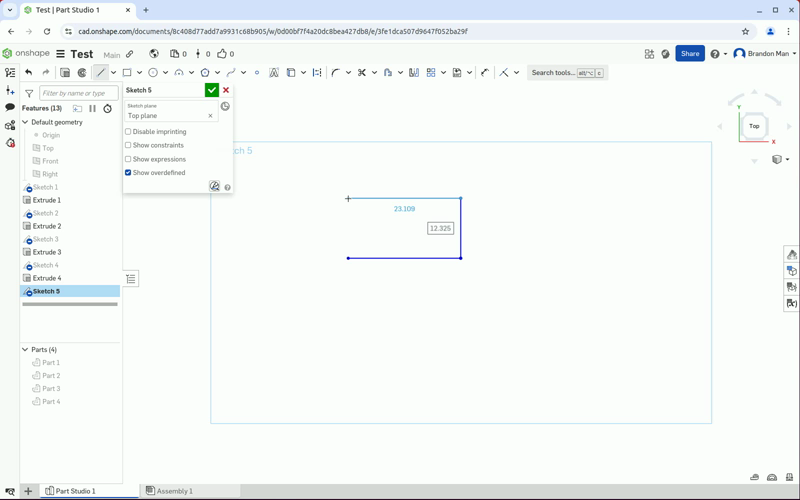
key_up(shift)
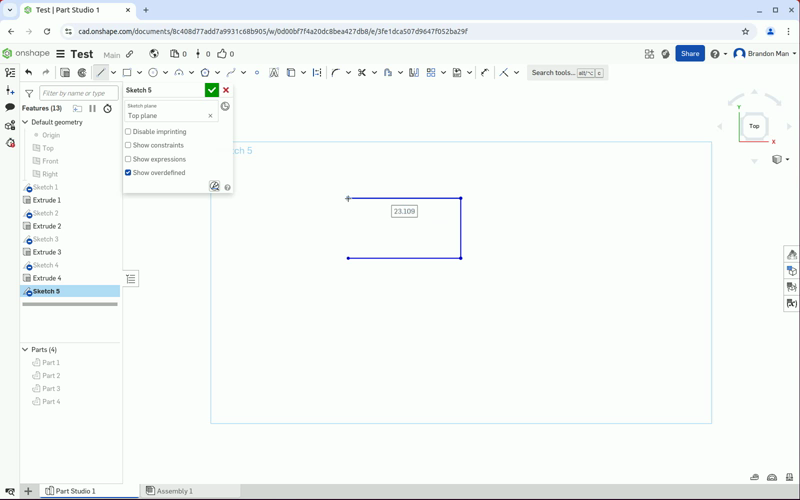
key_down(shift)
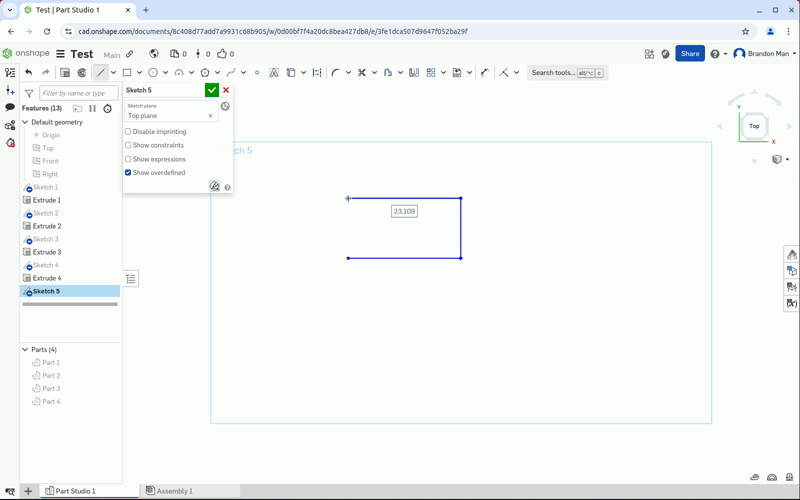
mouse_move(348, 258)
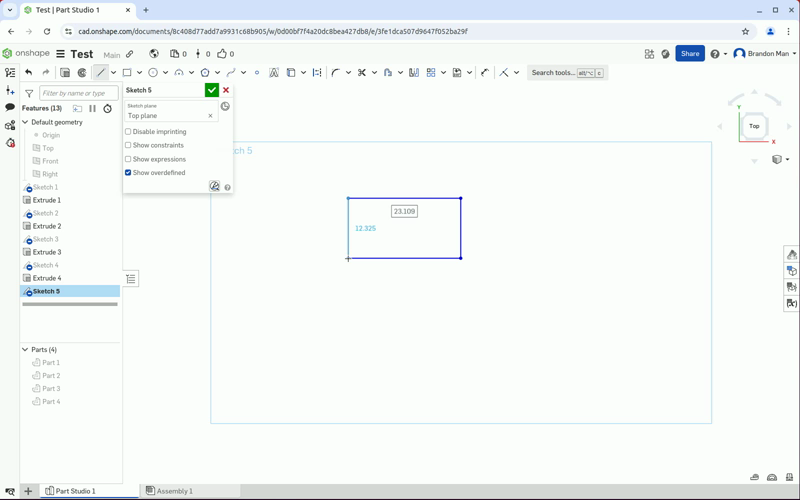
key_up(shift)
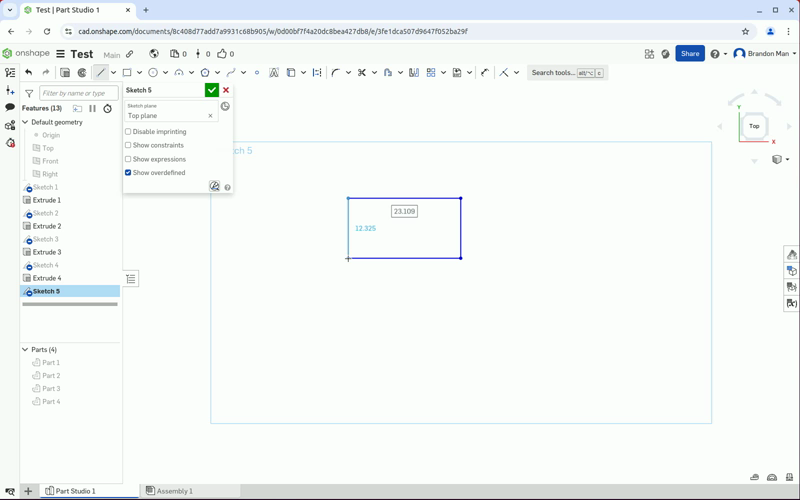
click(348, 258)
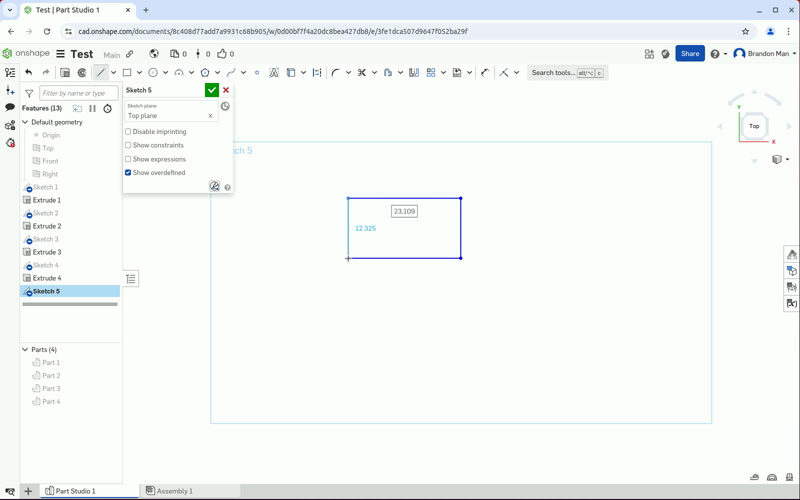
key(esc)
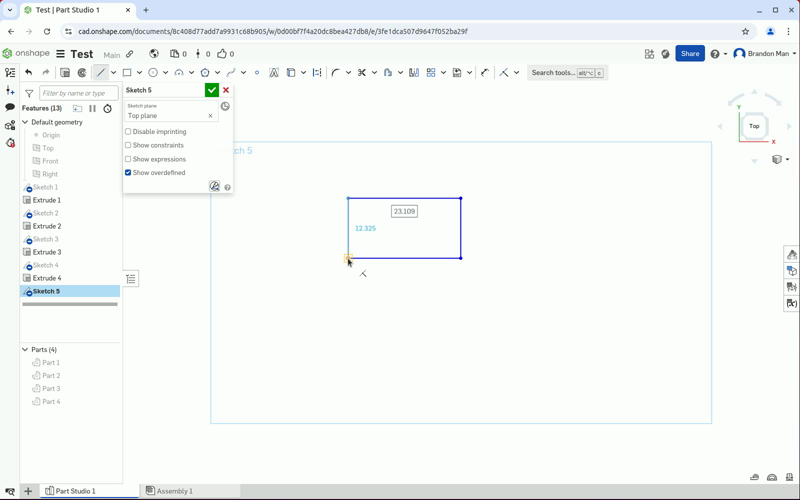
mouse_move(451, 227)
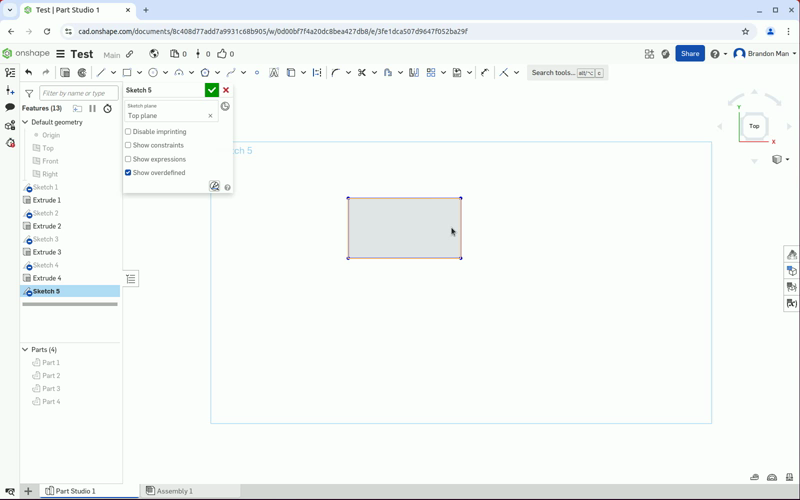
click(451, 227)
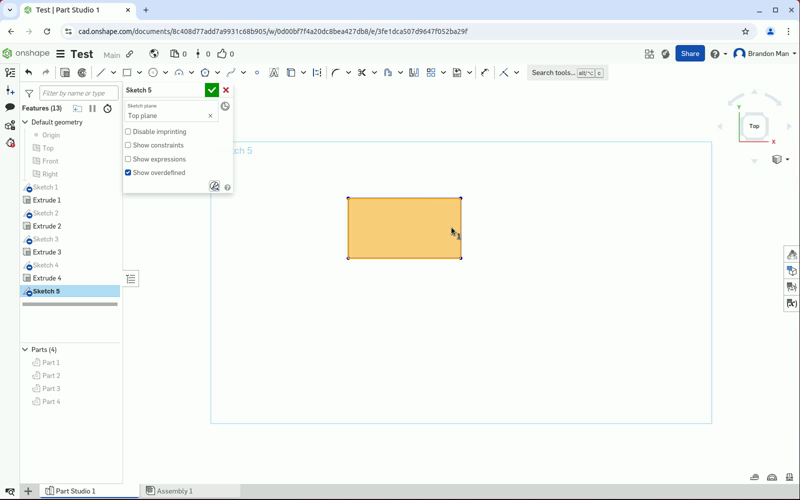
mouse_move(73, 352)
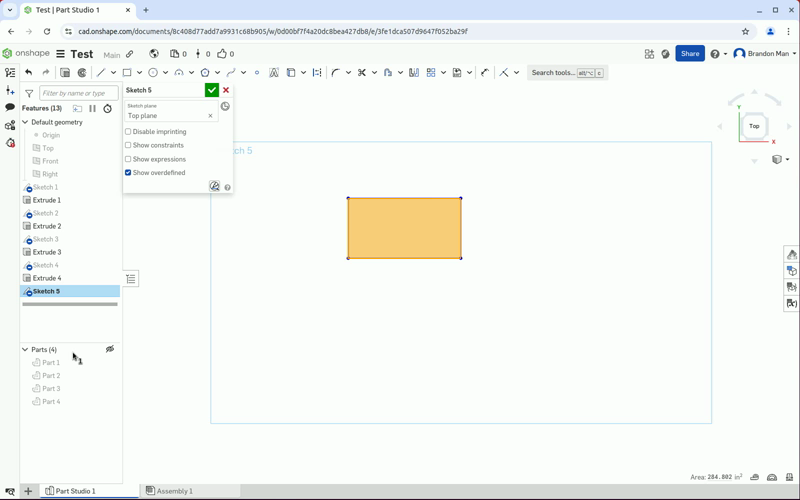
key(shift+y)
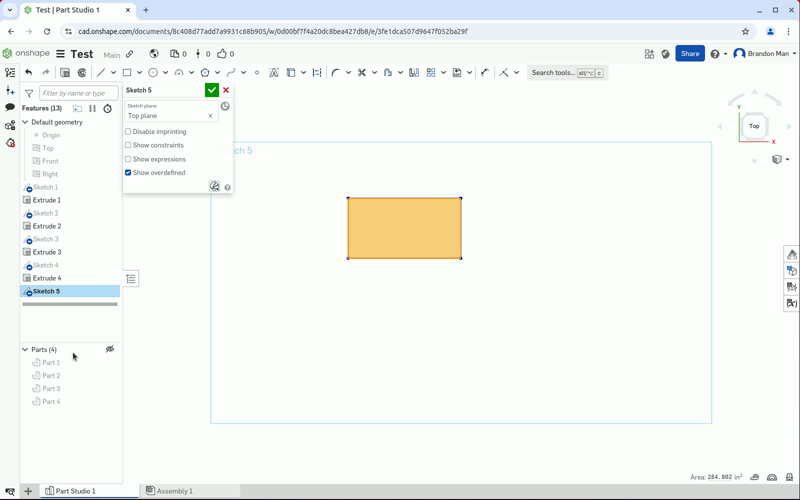
key(shift+e)
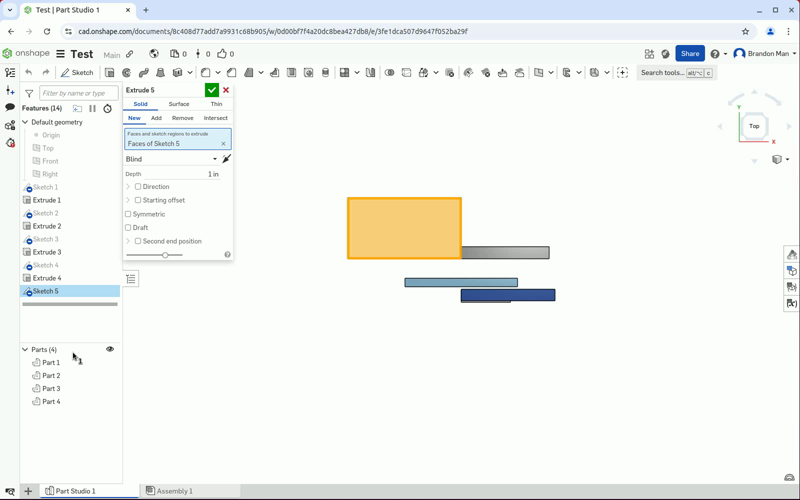
mouse_move(143, 106)
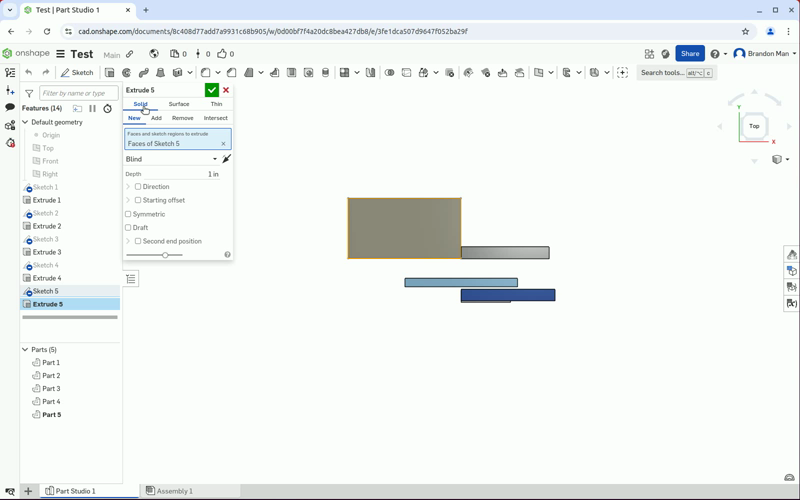
click(143, 106)
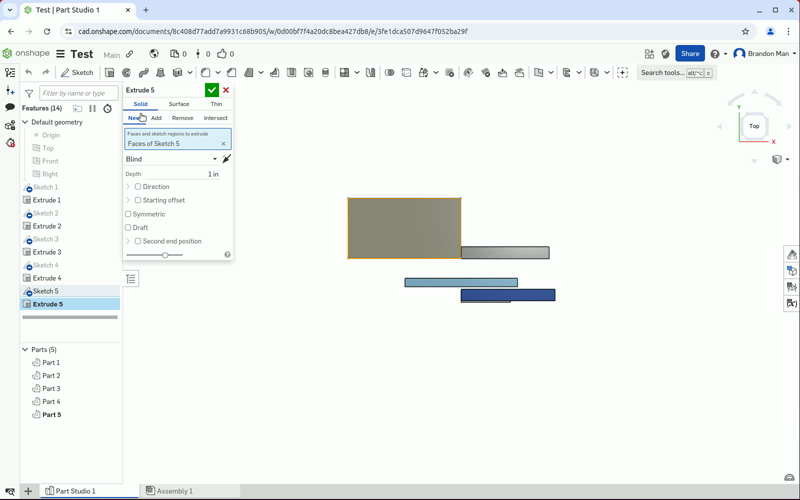
mouse_move(137, 120)
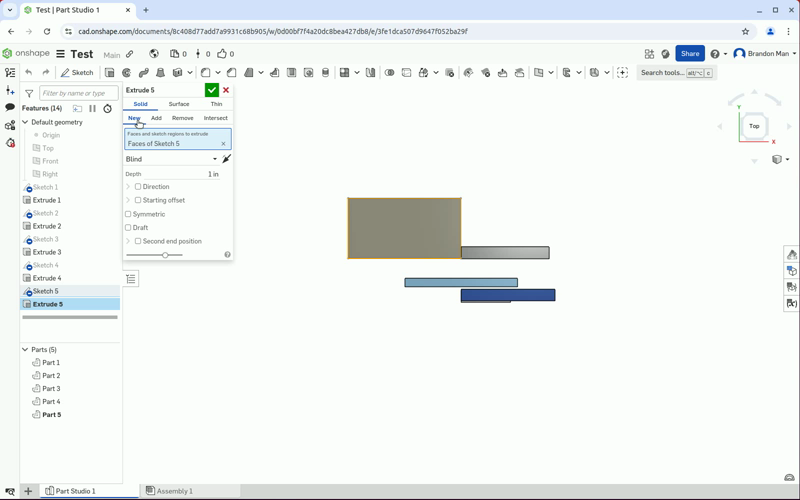
click(137, 120)
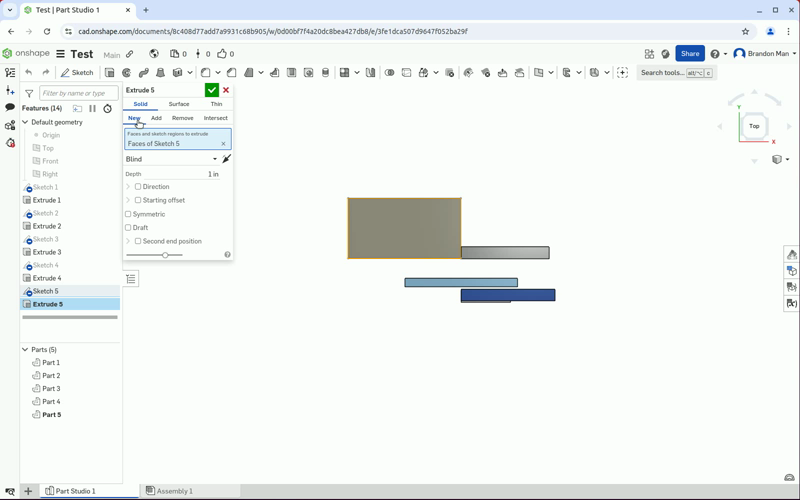
key(tab, 4)
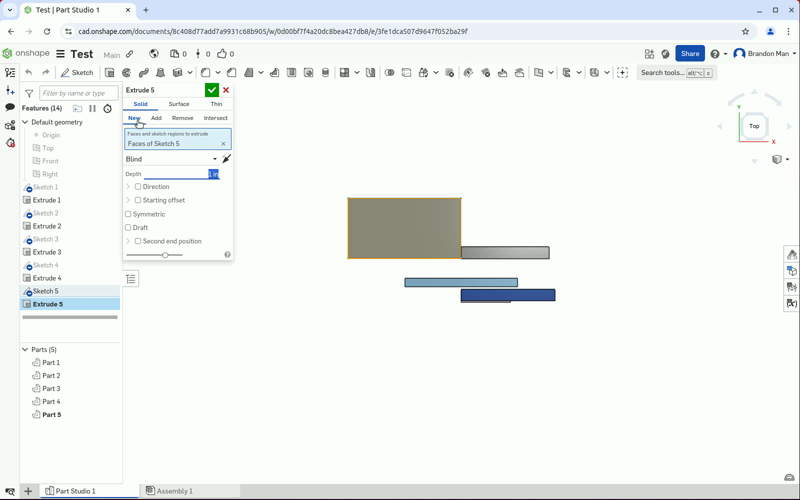
text(0.241)
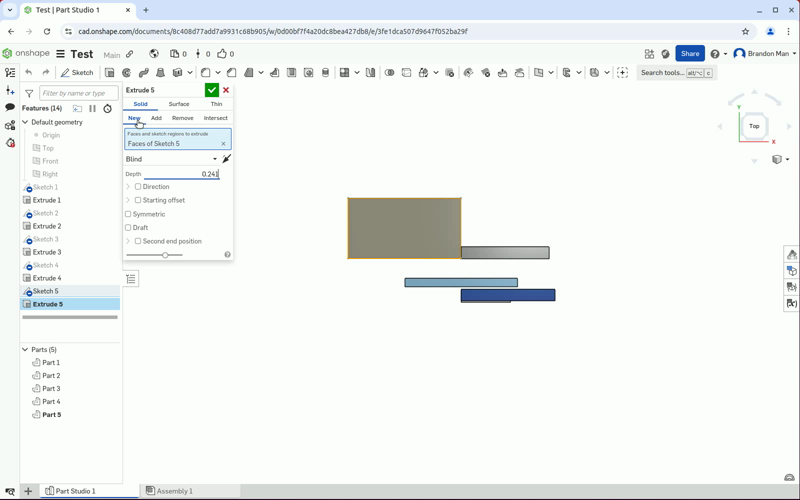
key(enter)
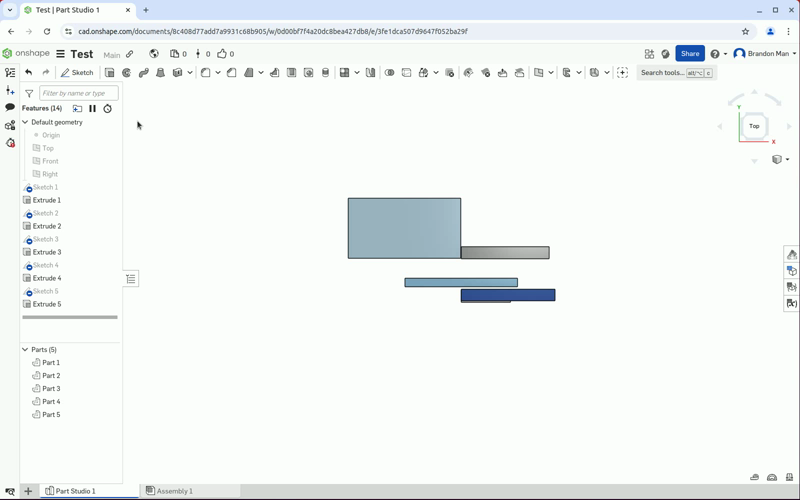
key(shift+h)
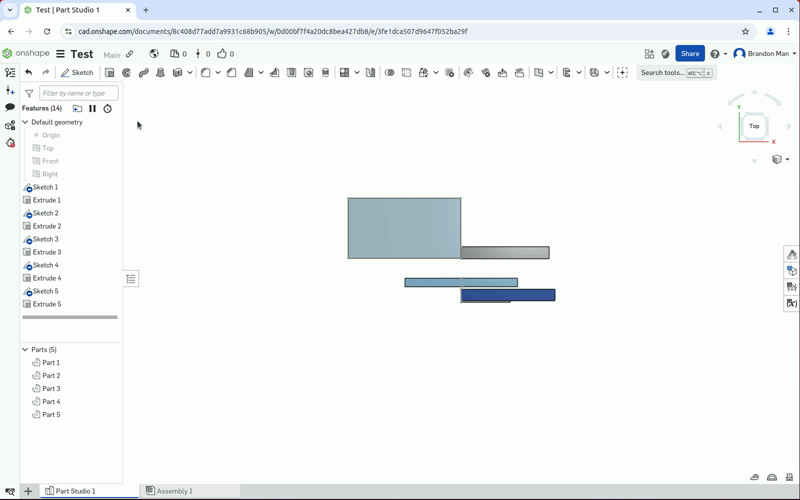
key(shift+h)
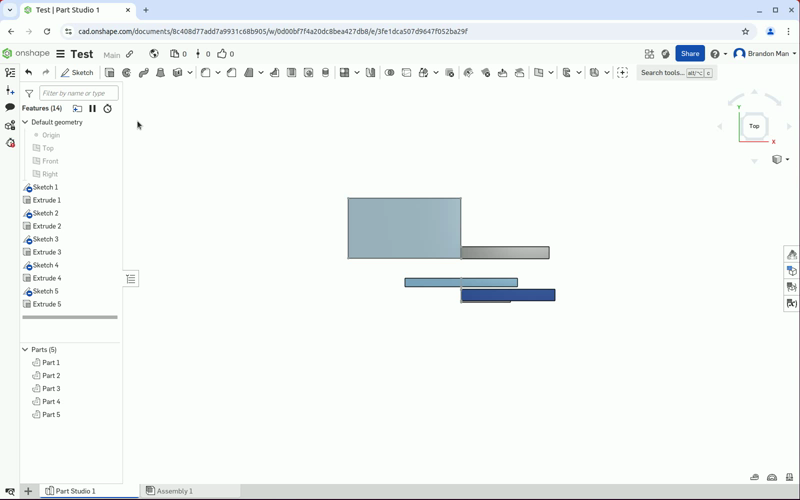
key(shift+7)
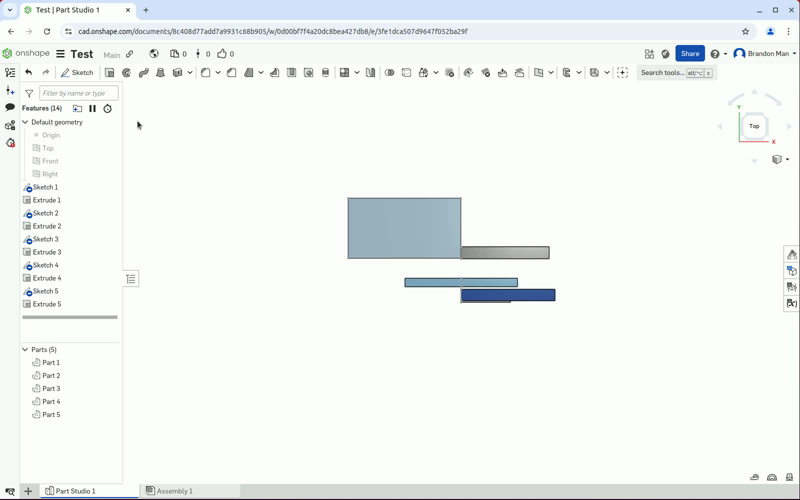
key(up, 3)
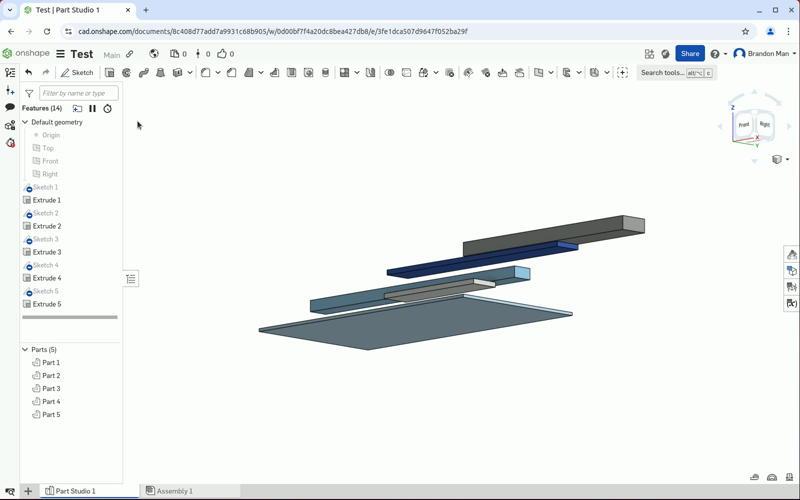
key(left, 3)
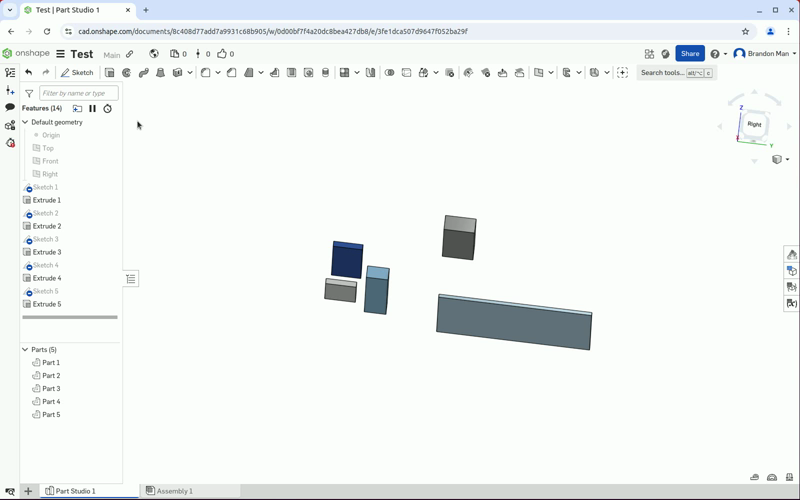
key(right, 3)
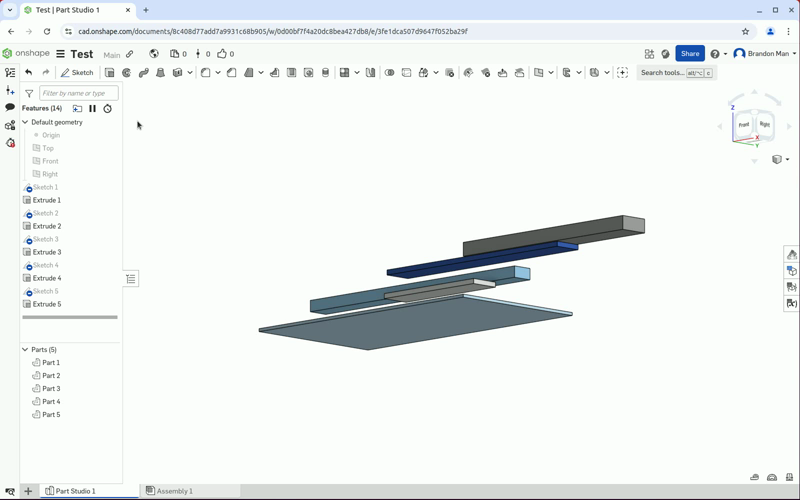
key(down, 3)
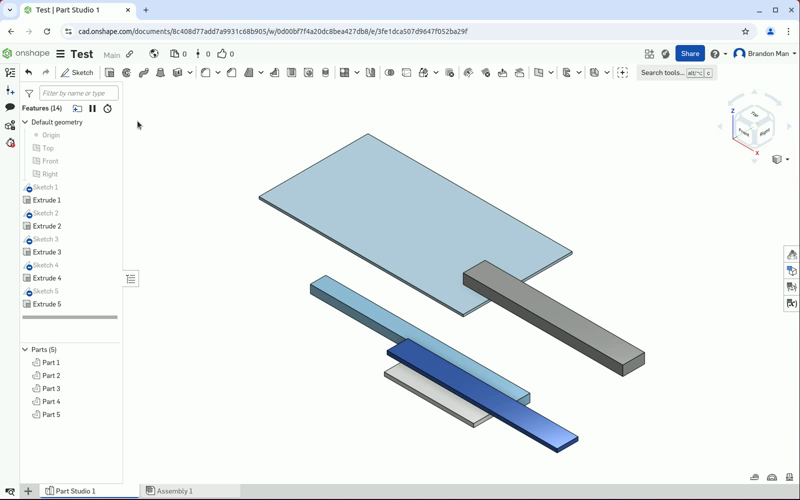
mouse_move(73, 189)
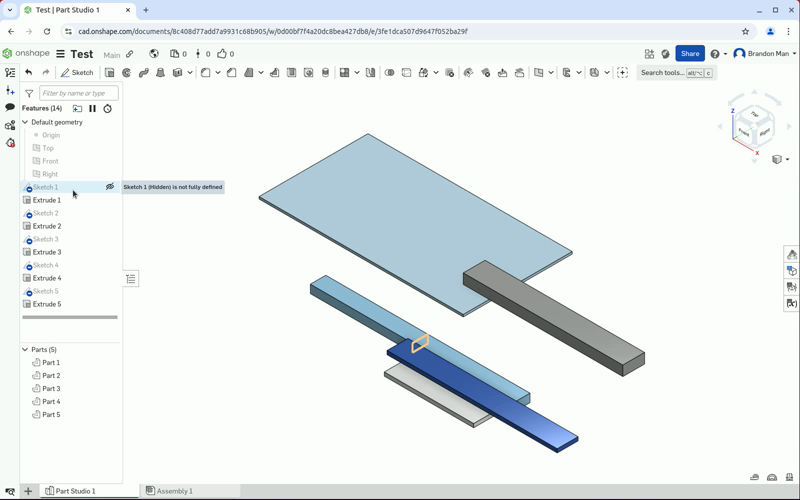
click(73, 189)